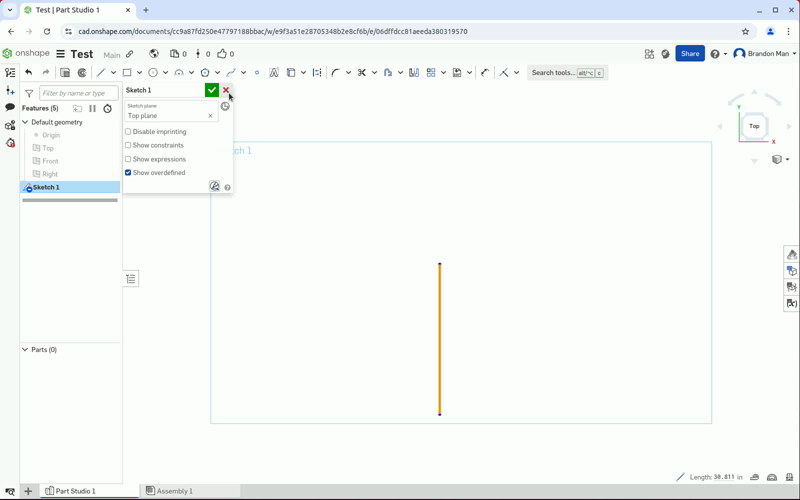
key(shift+h)
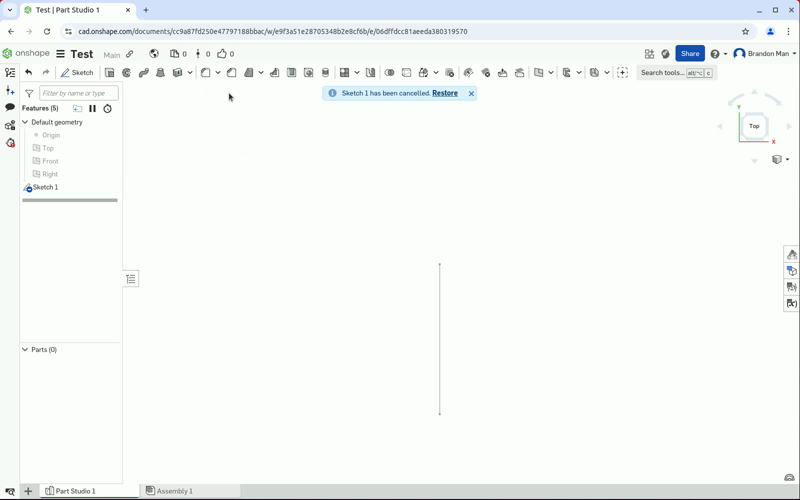
key(shift+s)
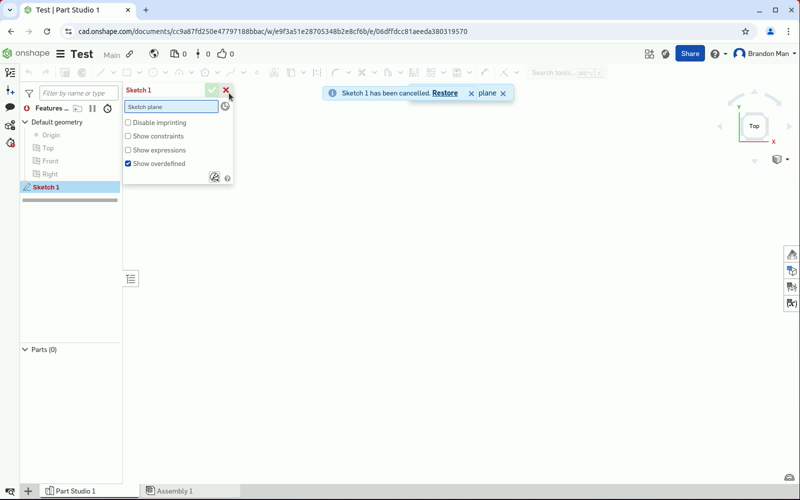
mouse_move(73, 150)
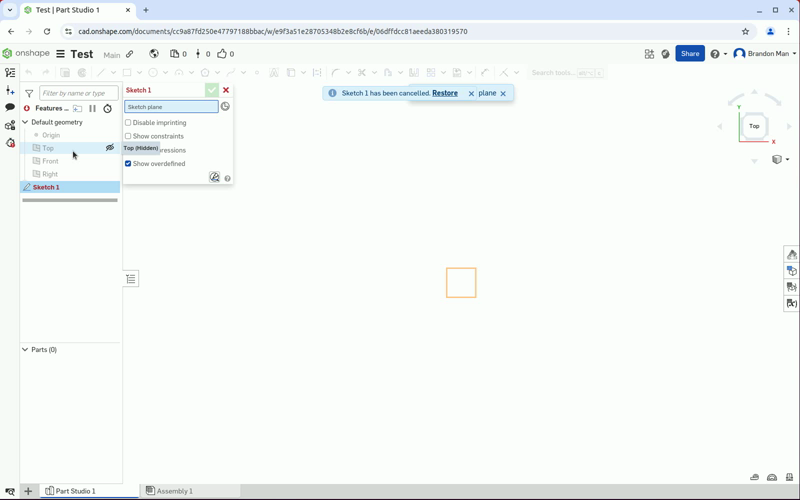
click(73, 150)
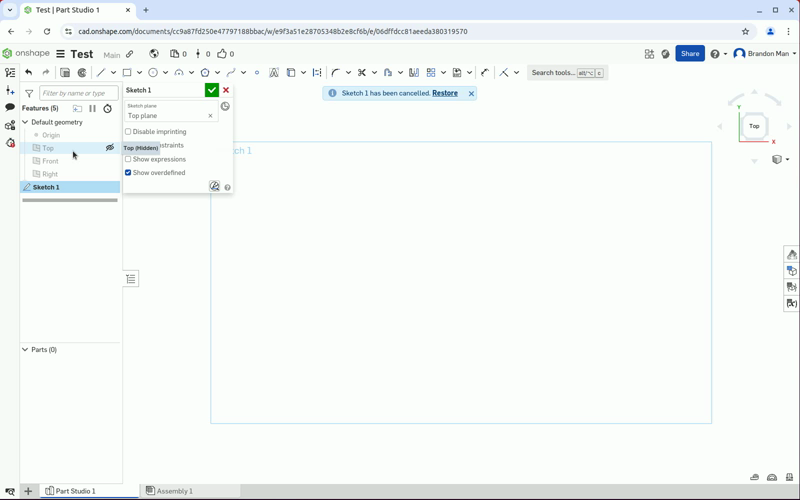
mouse_move(73, 352)
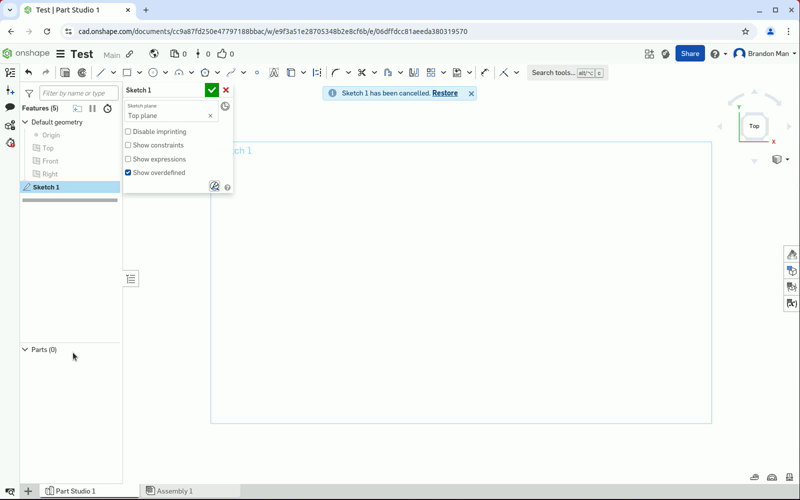
key(y)
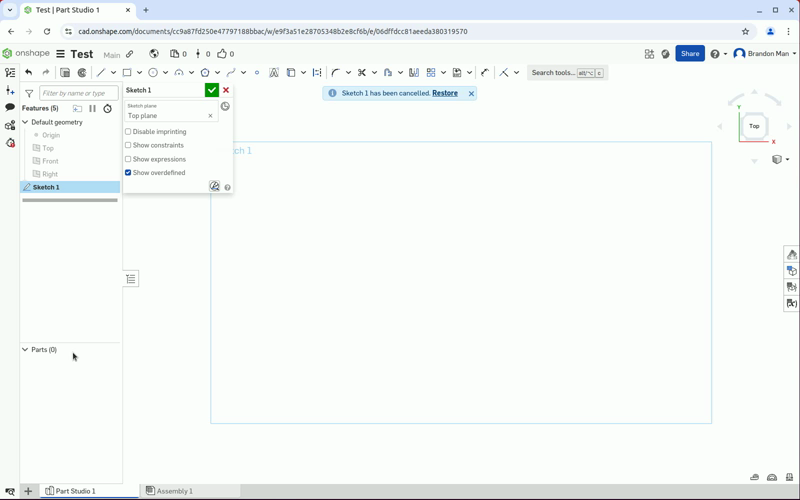
key(a)
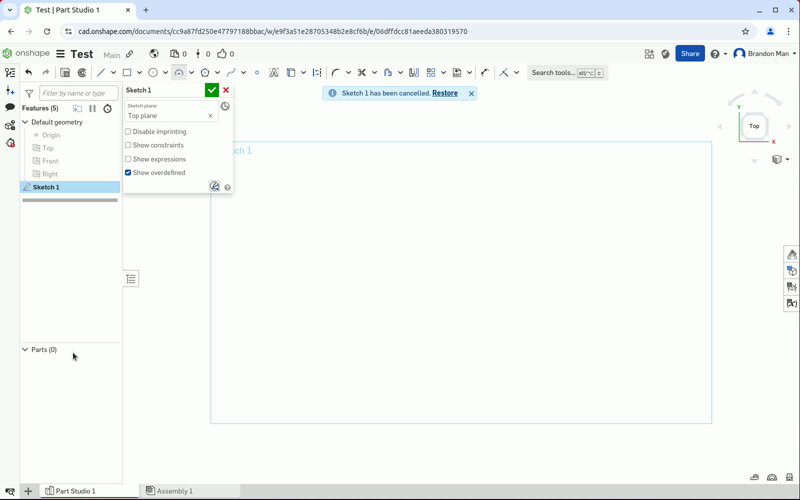
key_down(shift)
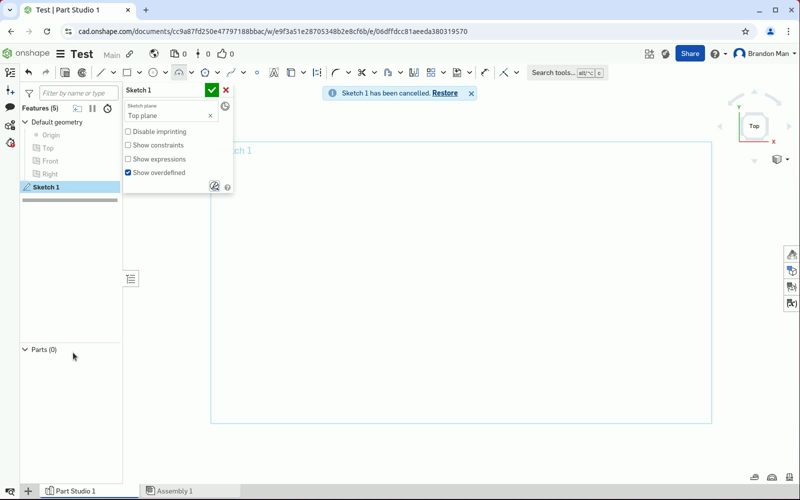
mouse_move(348, 305)
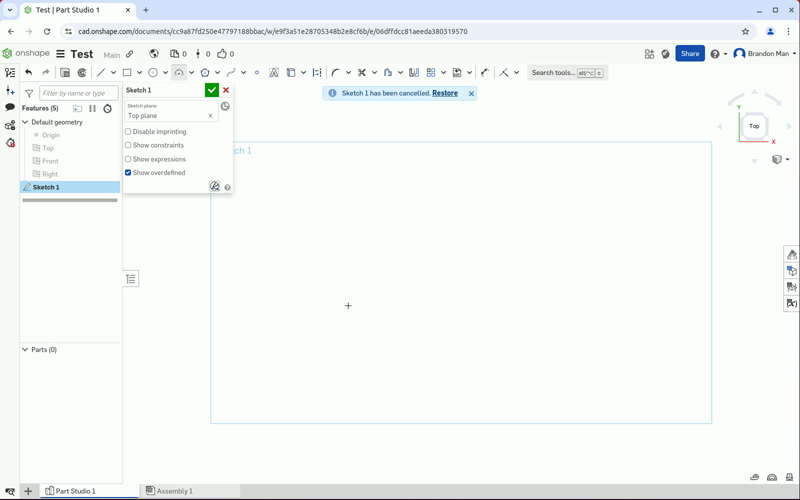
click(348, 305)
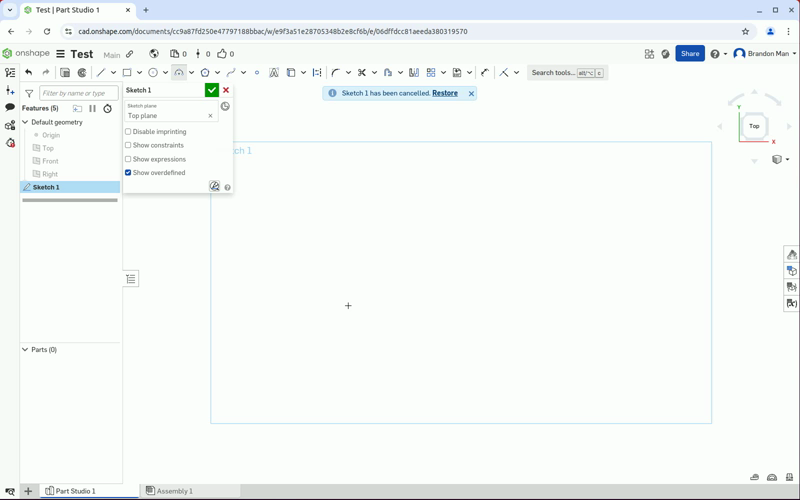
key_up(shift)
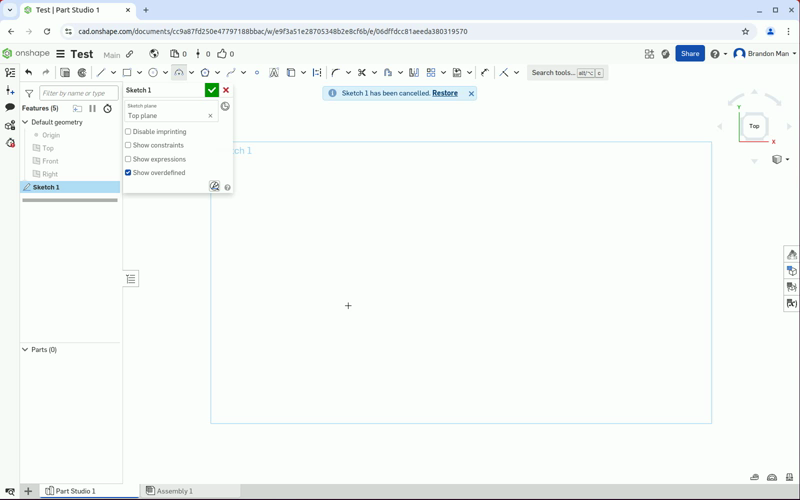
key_down(shift)
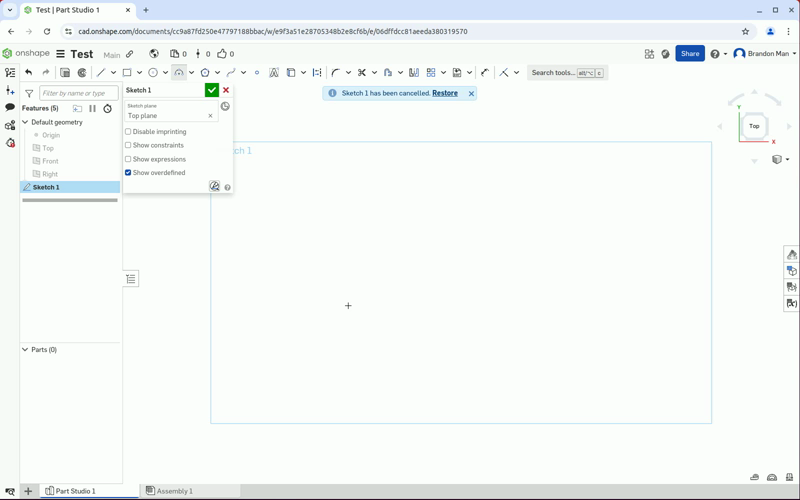
mouse_move(378, 335)
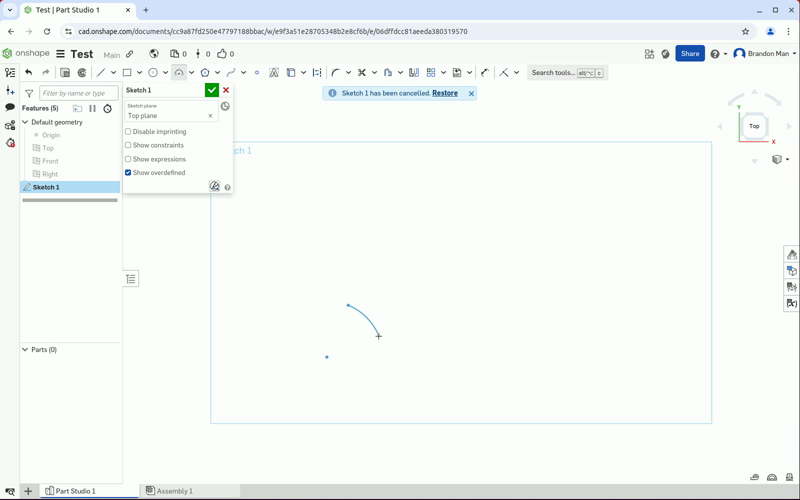
click(378, 335)
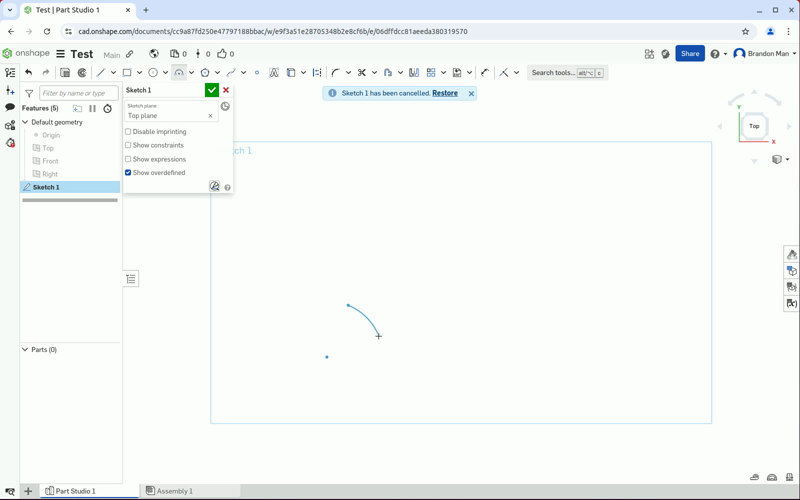
mouse_move(357, 326)
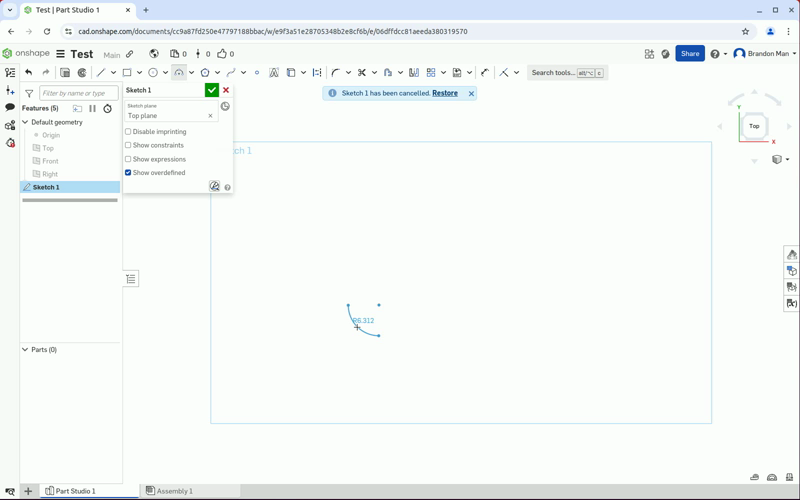
click(357, 326)
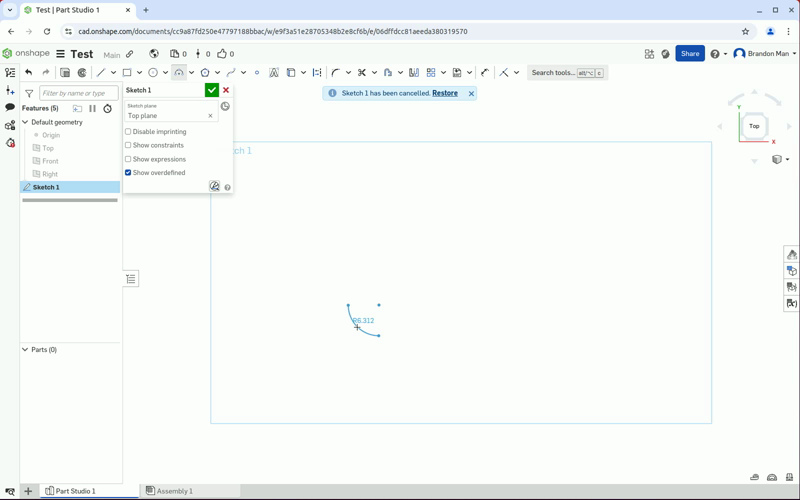
key_up(shift)
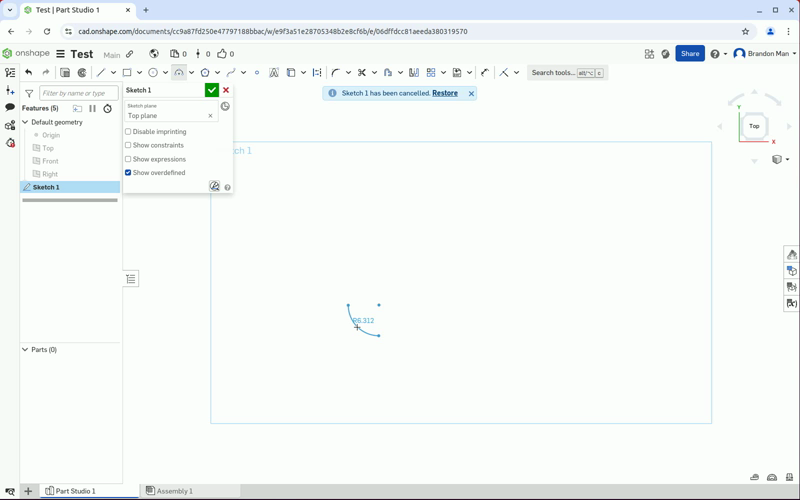
key(esc)
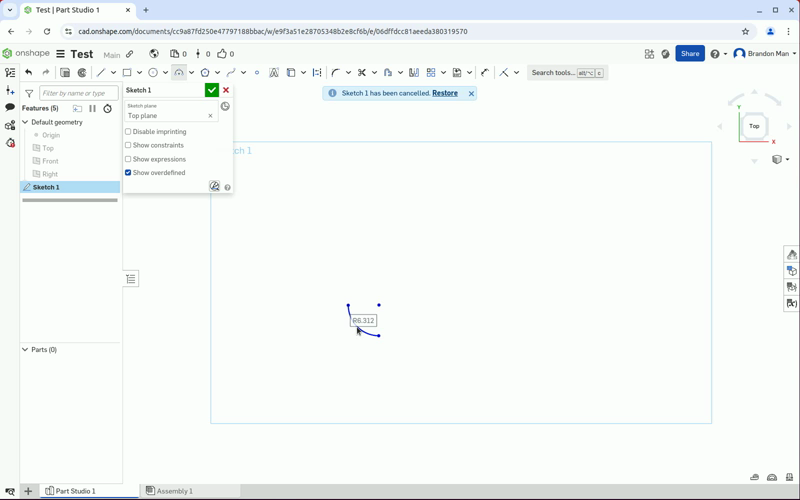
key(l)
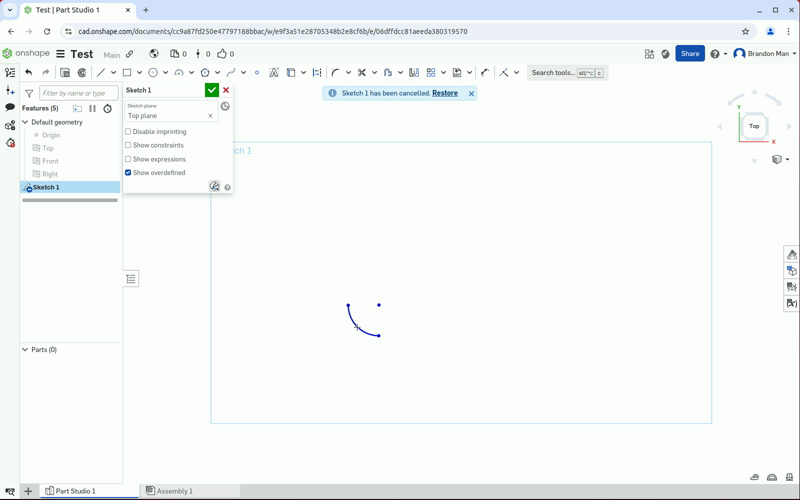
mouse_move(378, 335)
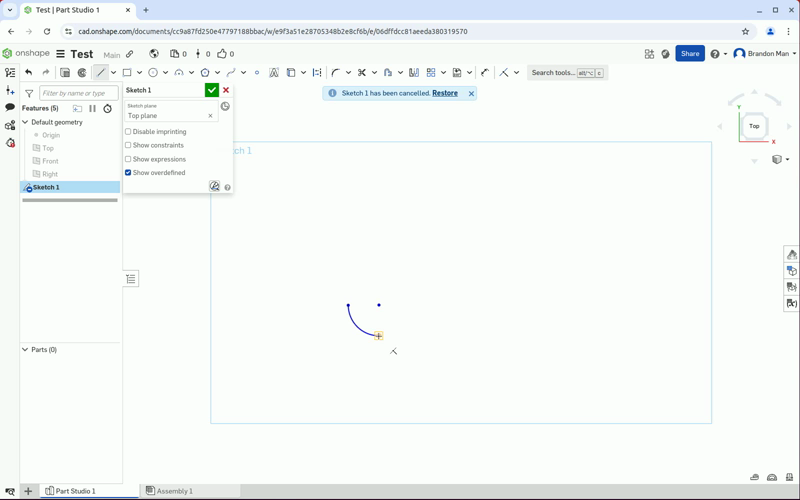
click(378, 335)
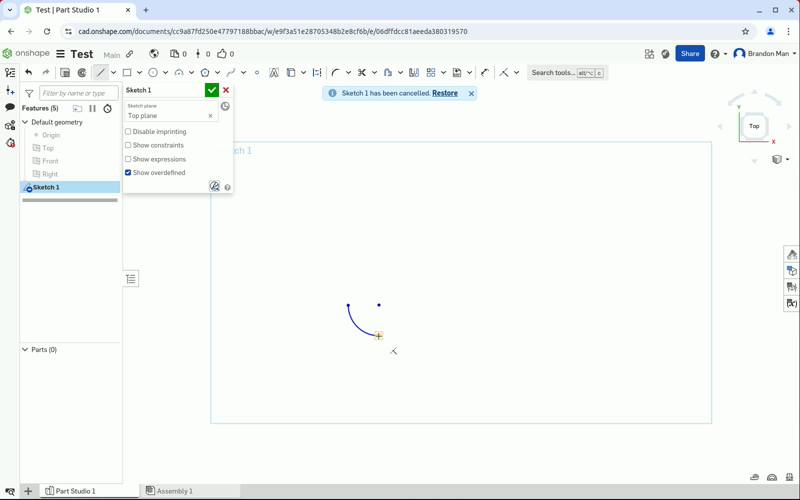
key_down(shift)
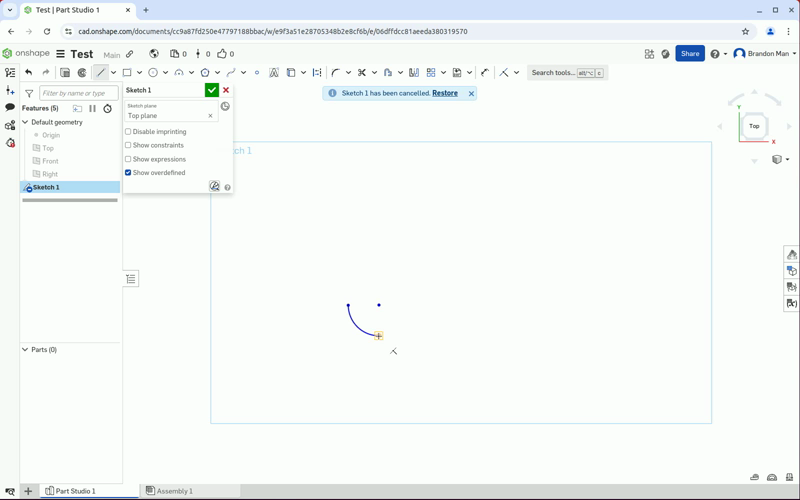
mouse_move(541, 335)
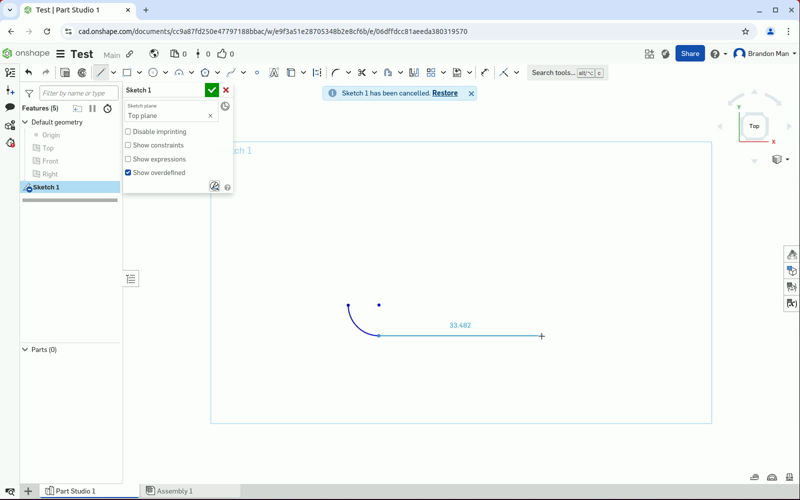
click(541, 335)
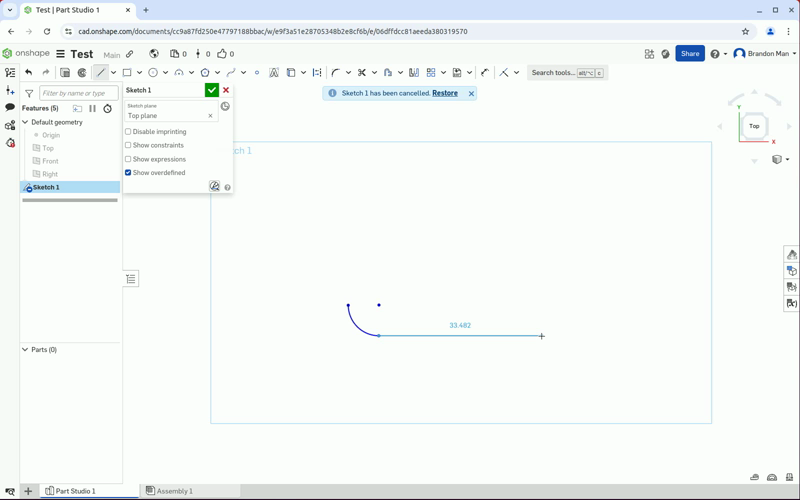
key_up(shift)
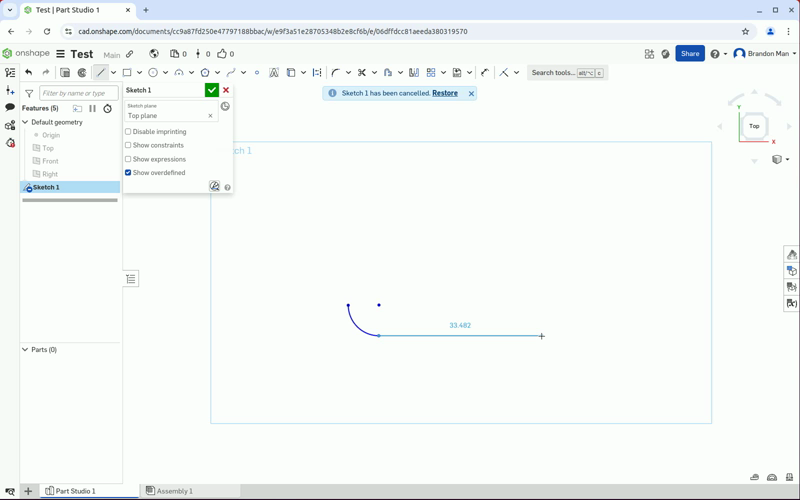
key(esc)
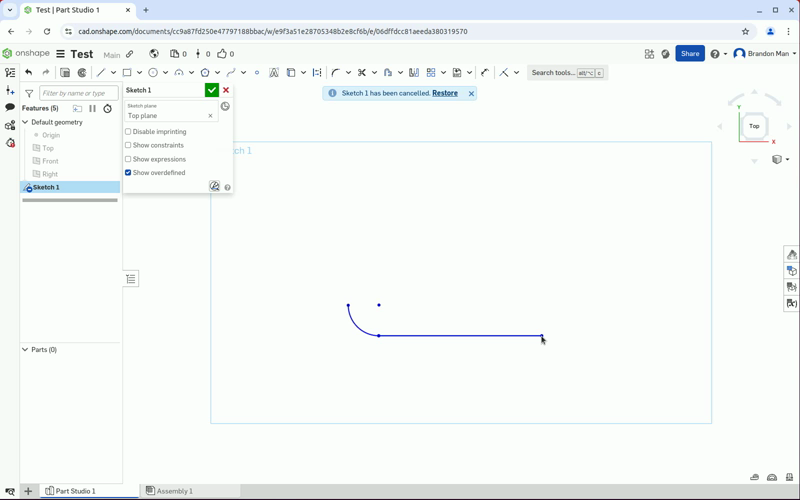
key(a)
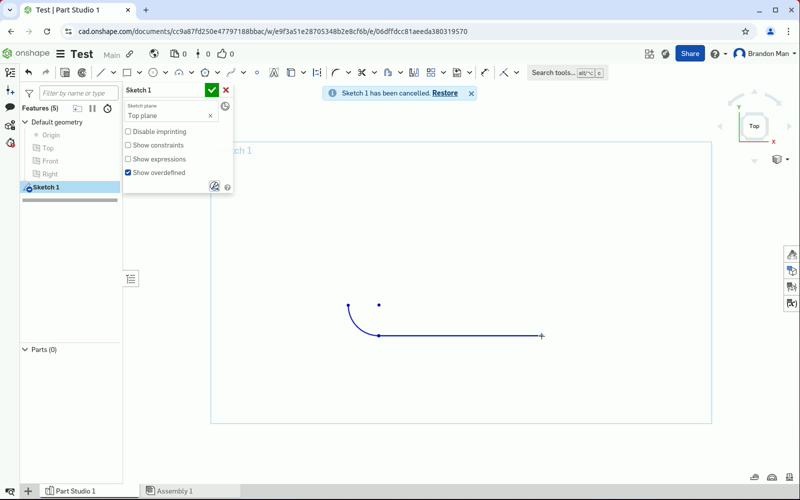
mouse_move(541, 335)
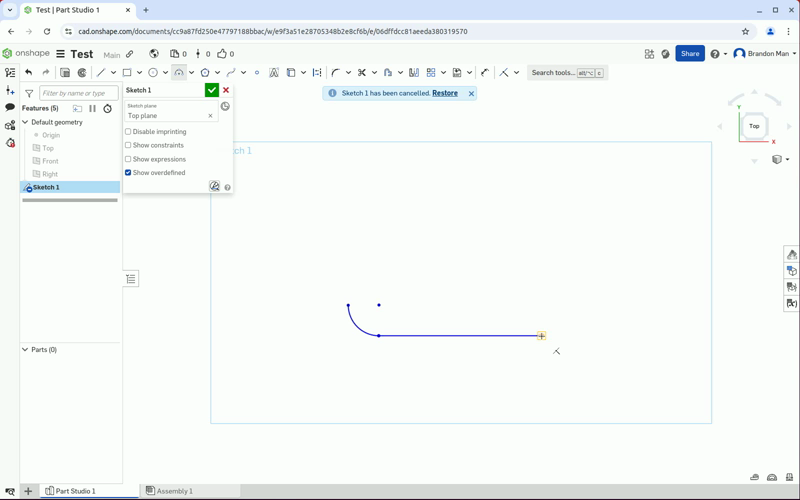
click(541, 335)
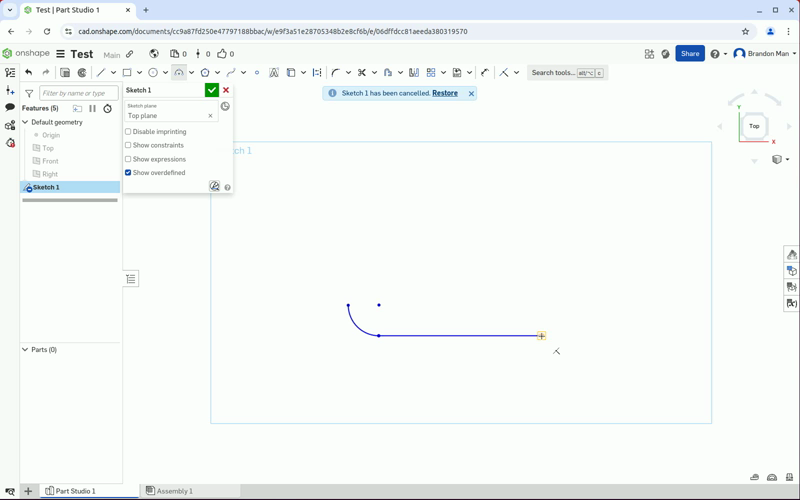
key_down(shift)
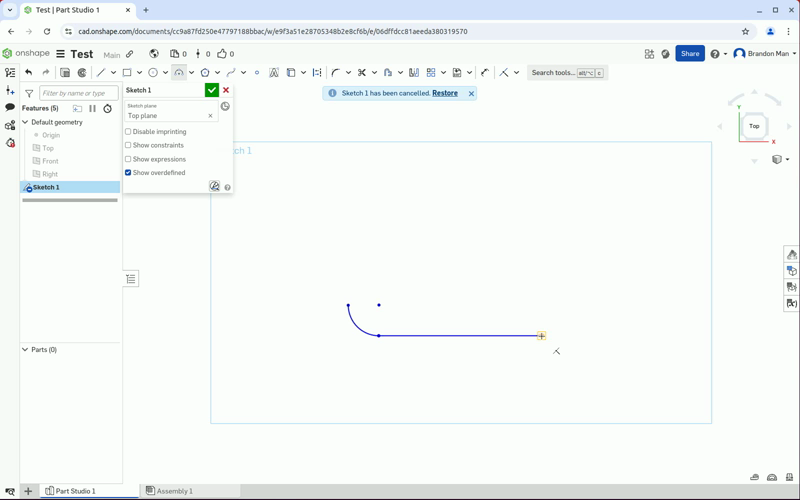
mouse_move(572, 305)
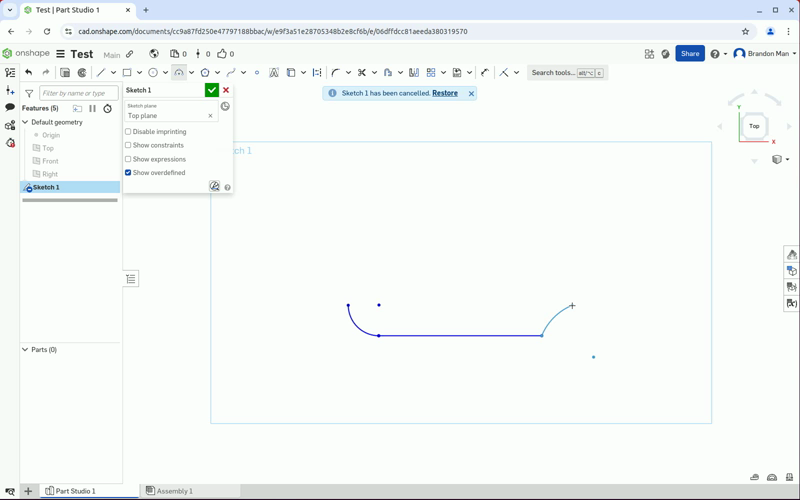
click(572, 305)
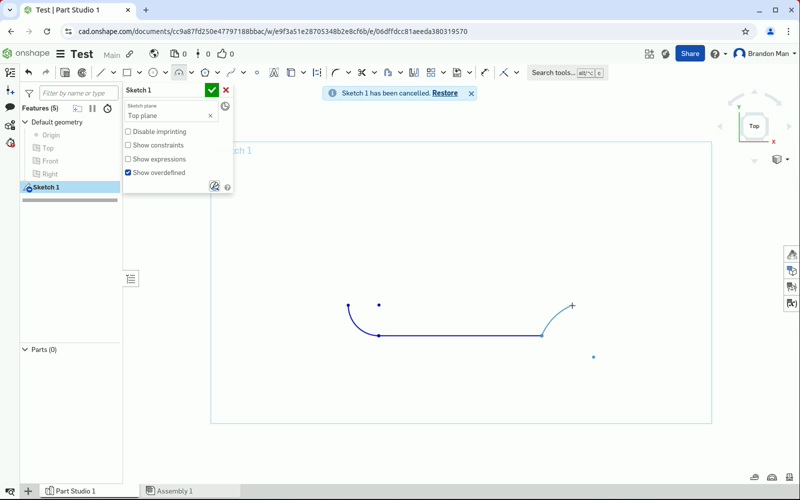
mouse_move(563, 326)
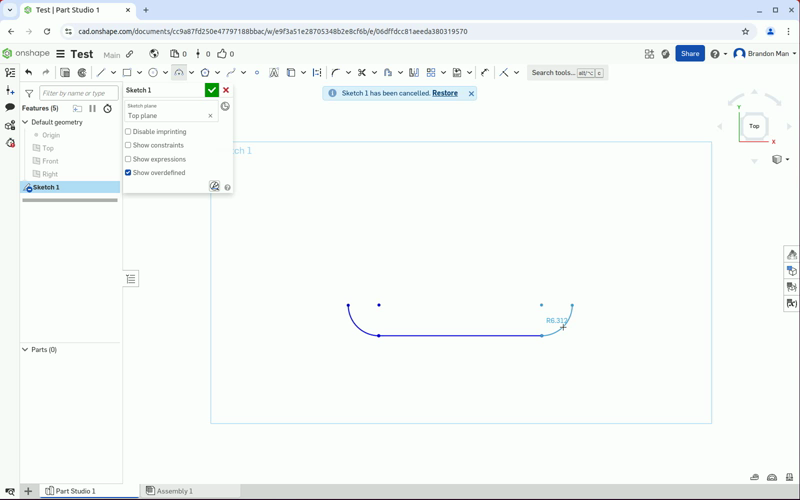
click(563, 326)
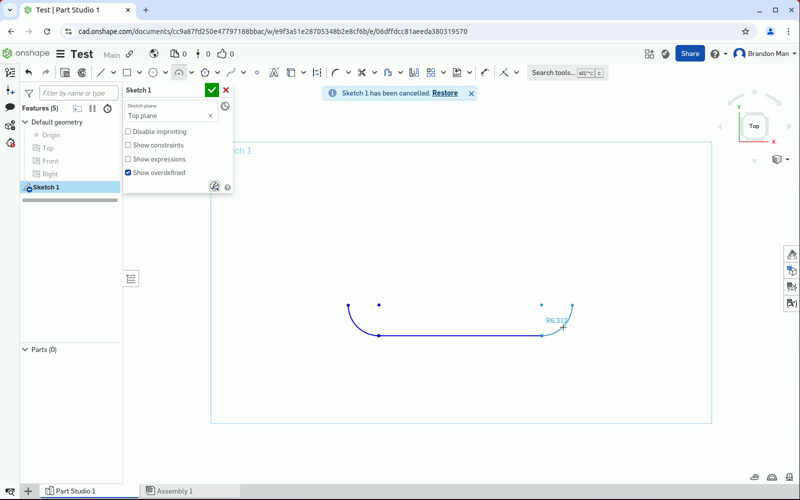
key_up(shift)
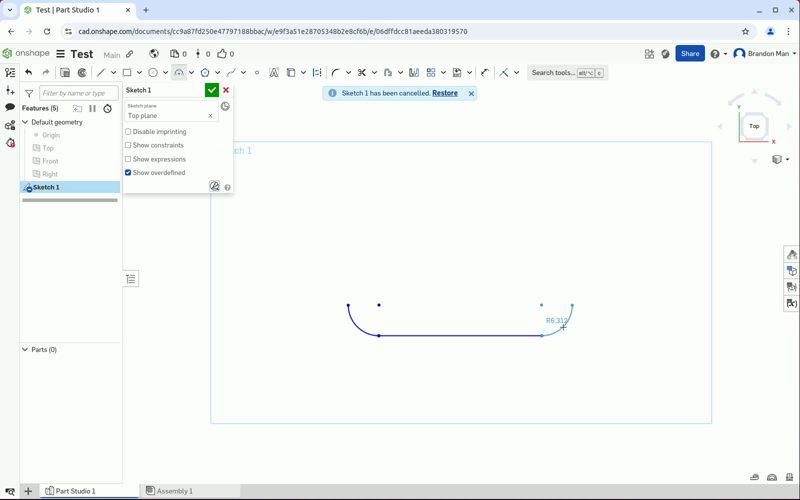
key(esc)
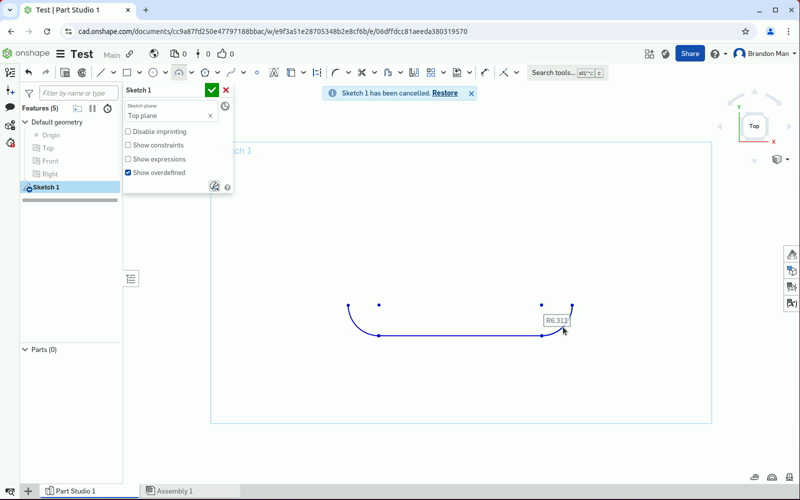
key(l)
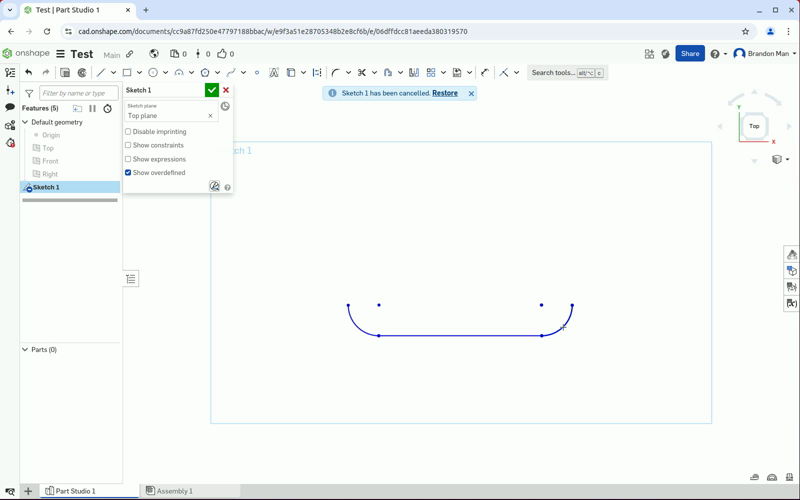
mouse_move(572, 305)
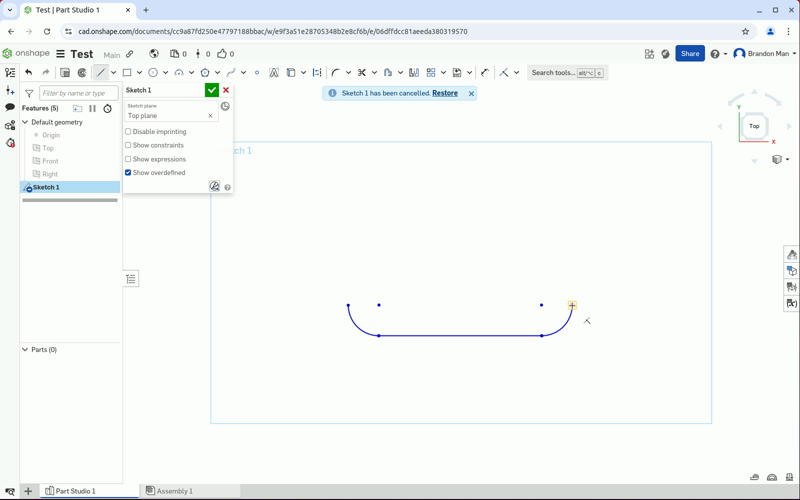
click(572, 305)
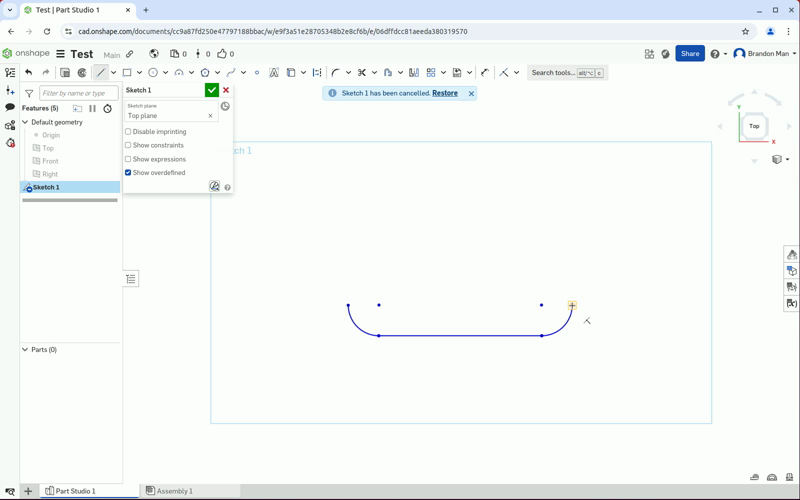
key_down(shift)
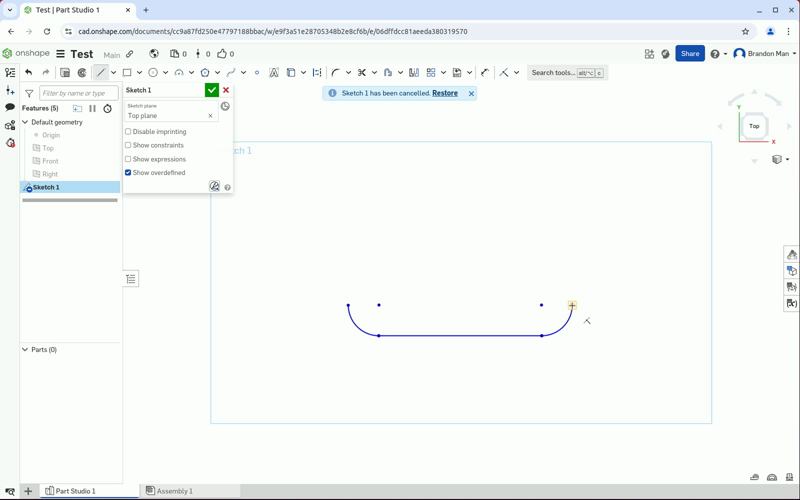
mouse_move(589, 305)
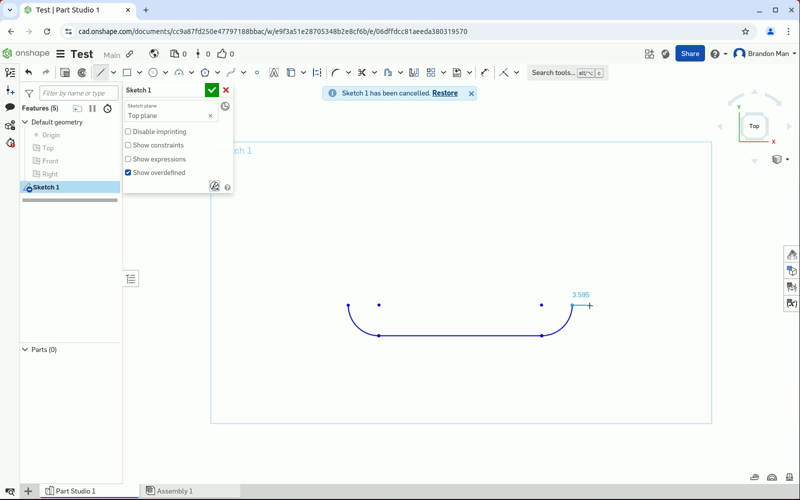
mouse_move(572, 260)
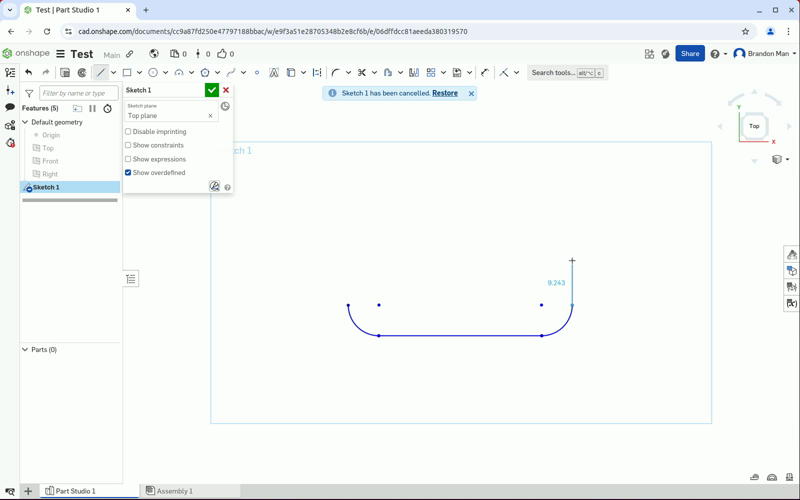
click(572, 260)
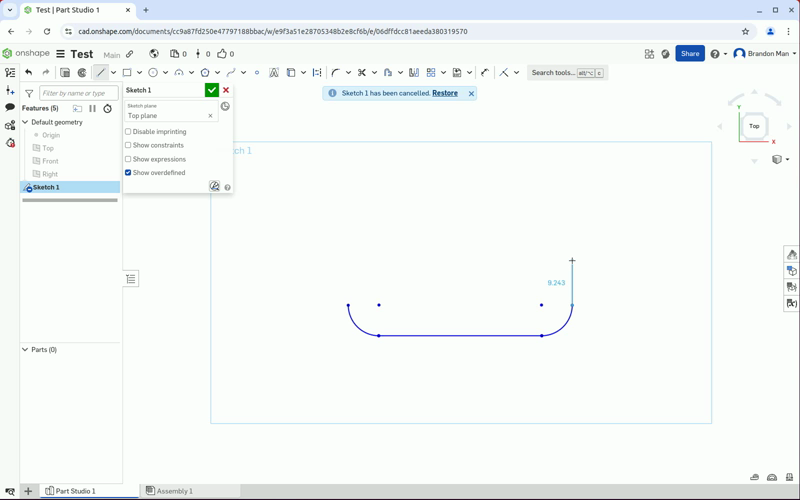
key_up(shift)
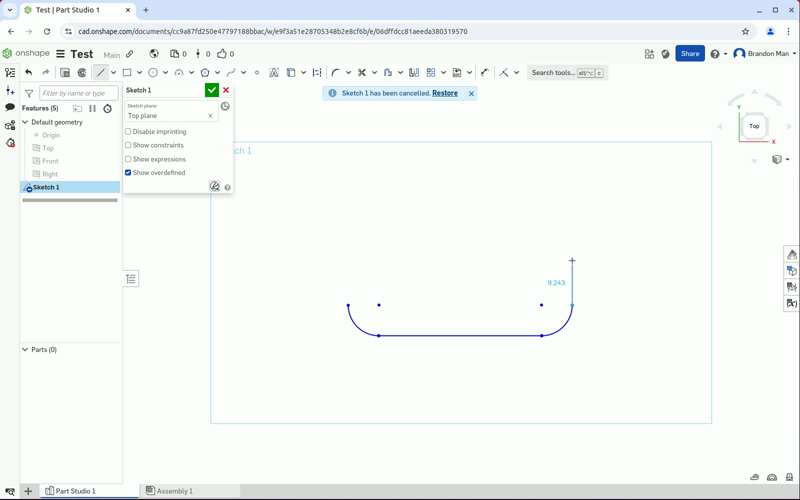
key(esc)
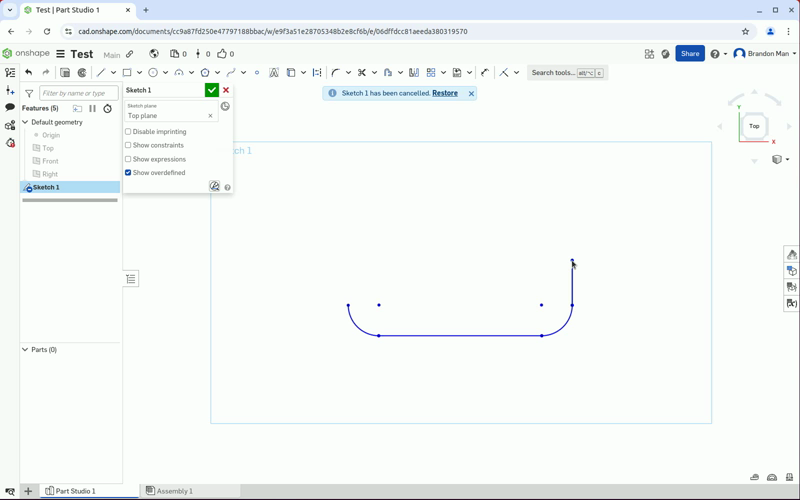
key(a)
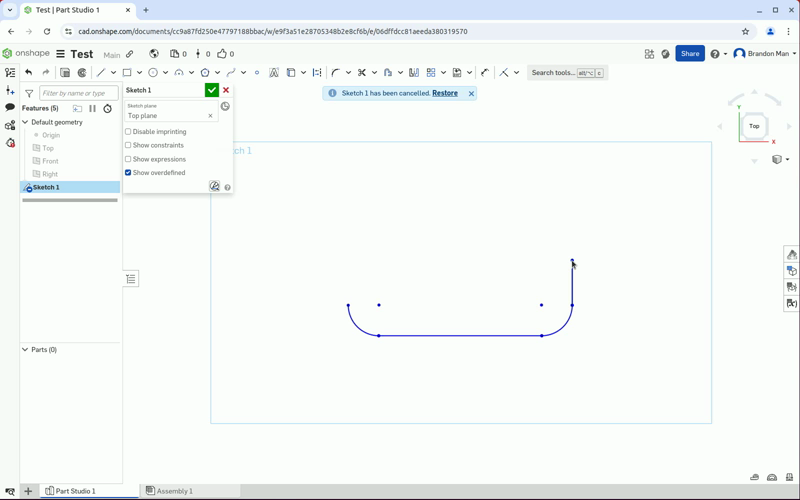
mouse_move(572, 260)
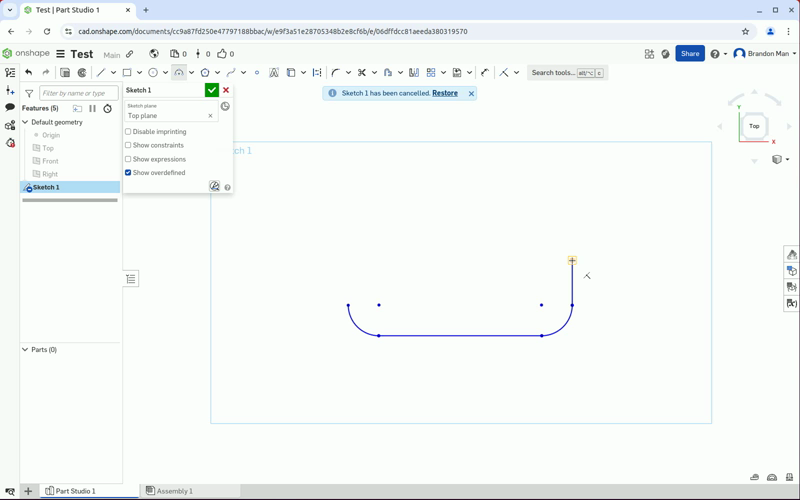
click(572, 260)
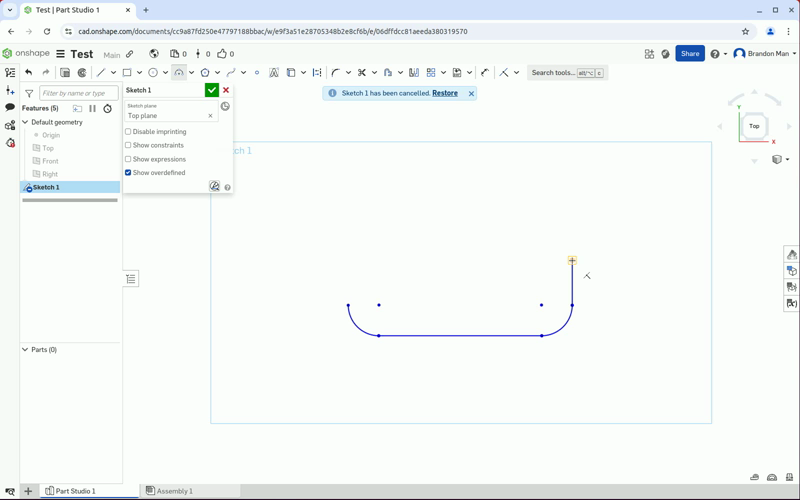
key_down(shift)
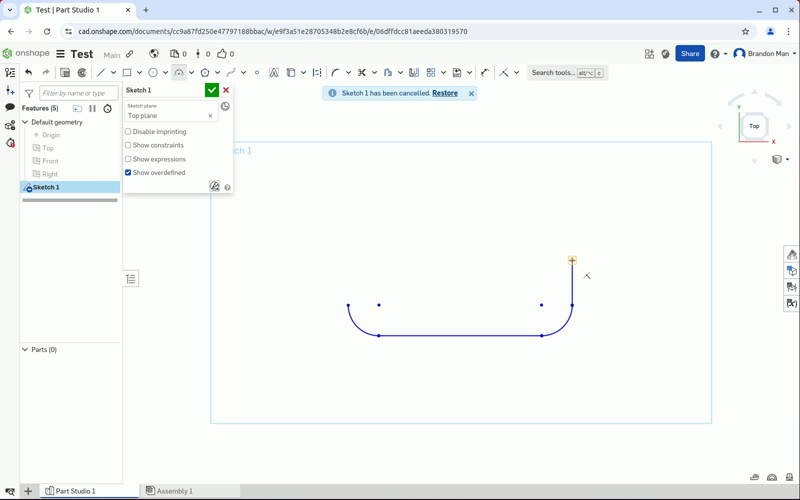
mouse_move(541, 229)
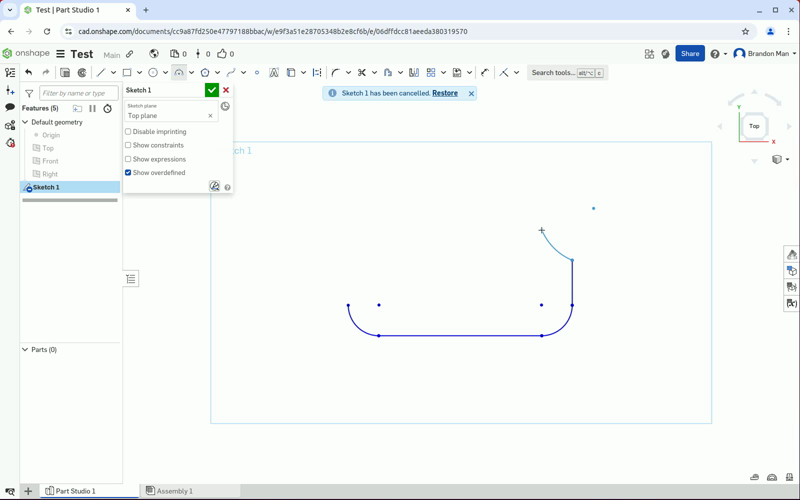
click(541, 229)
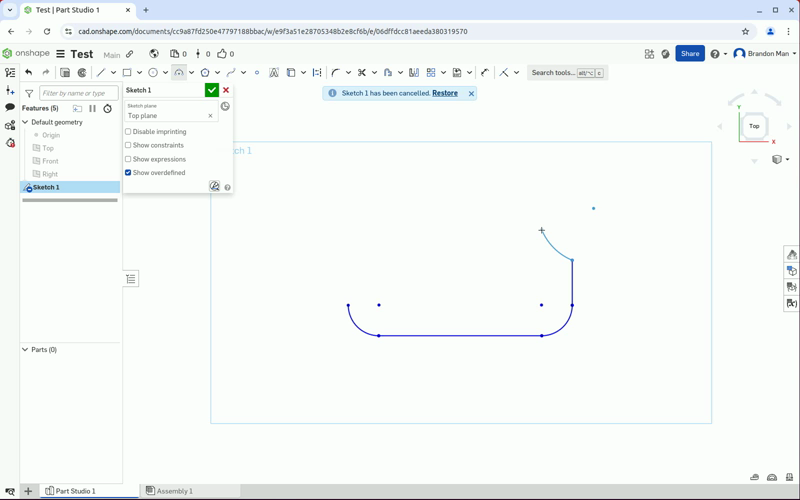
mouse_move(563, 238)
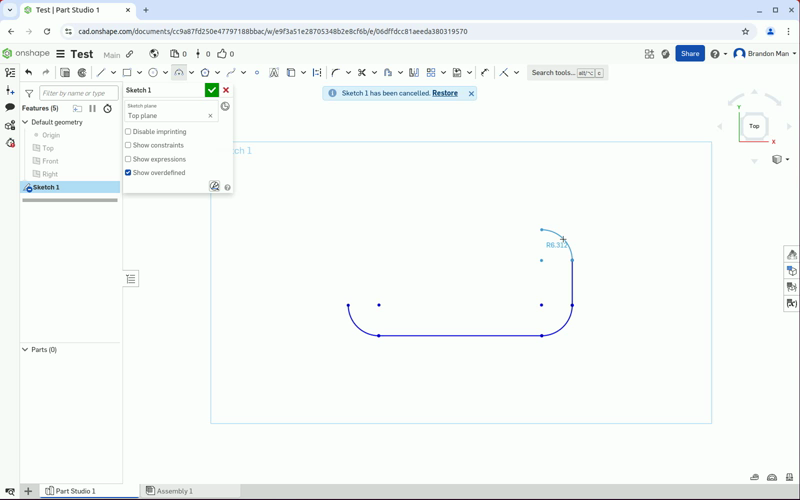
click(563, 238)
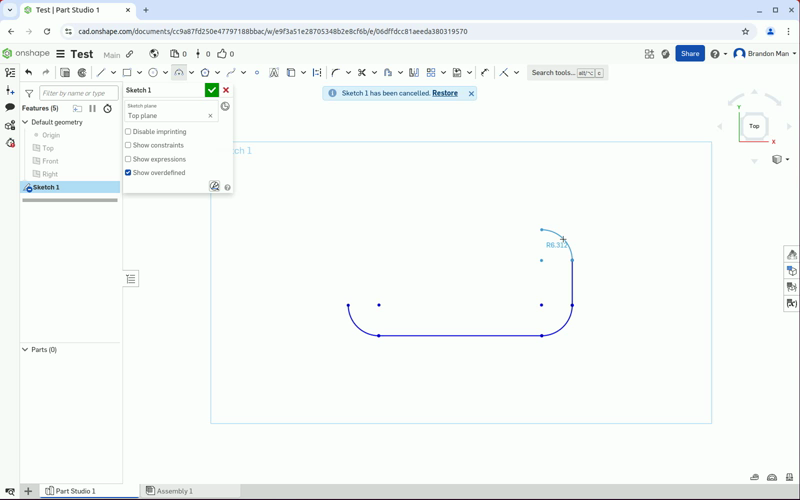
key_up(shift)
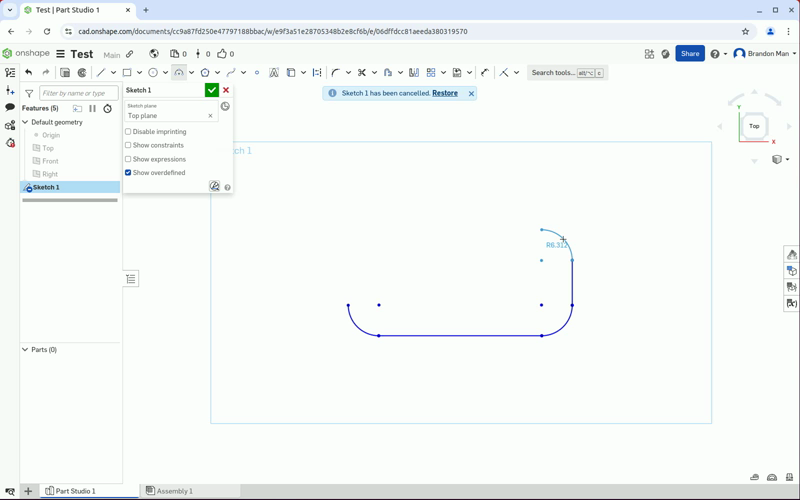
key(esc)
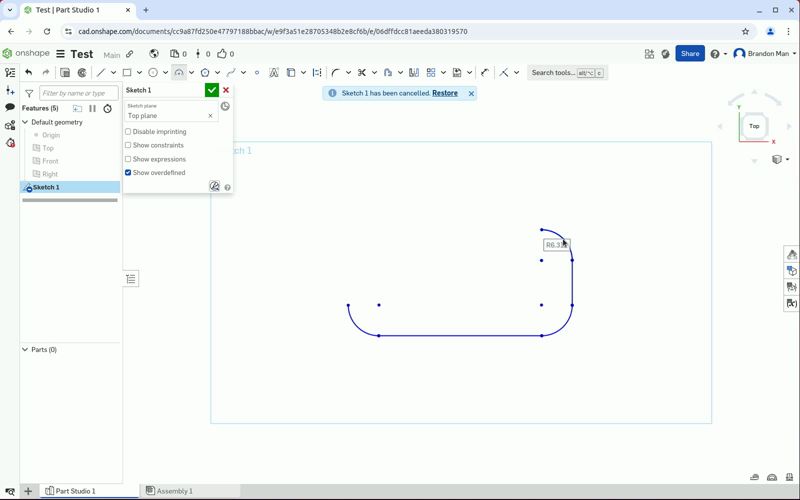
key(l)
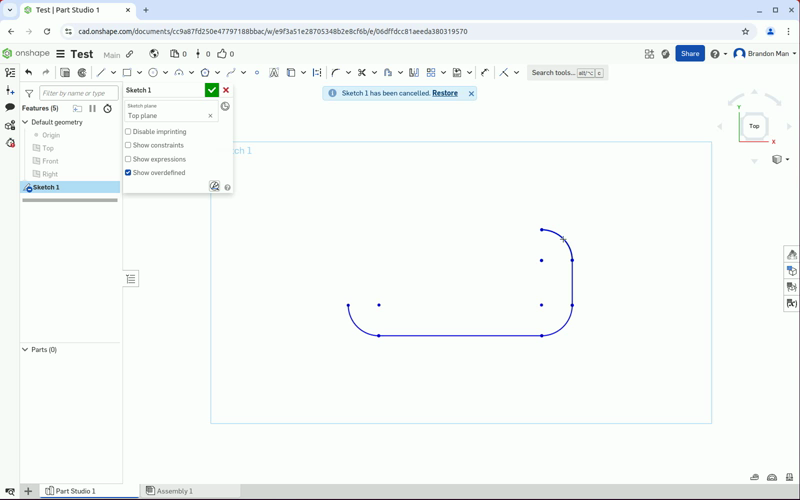
mouse_move(541, 229)
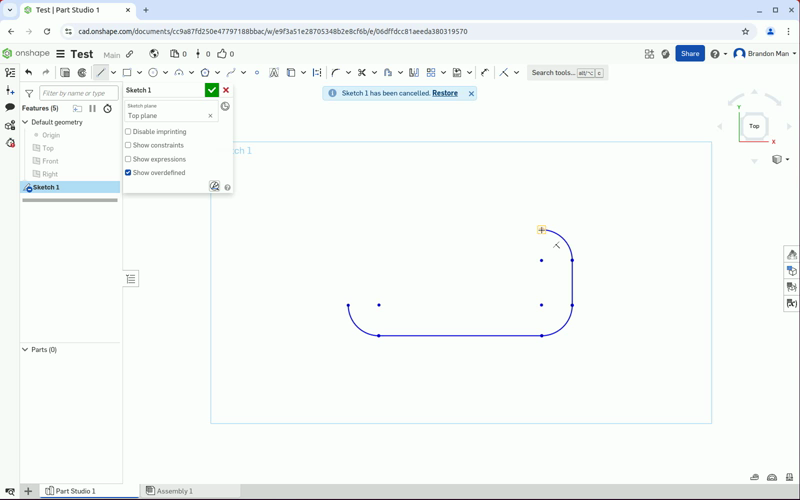
click(541, 229)
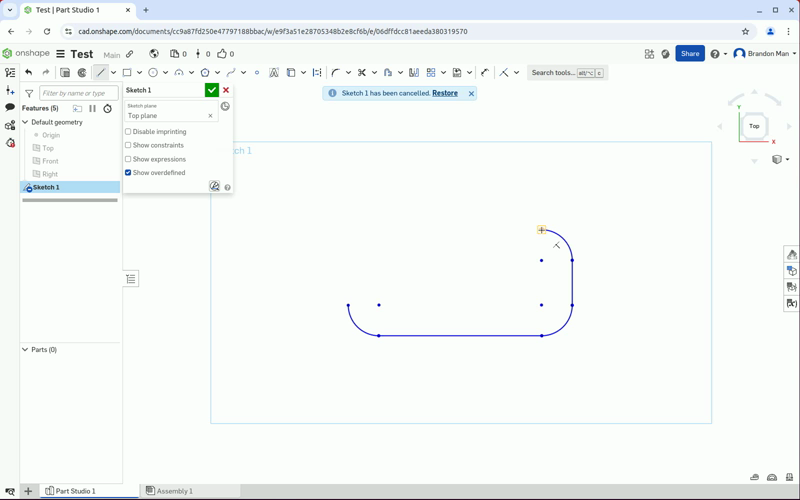
key_down(shift)
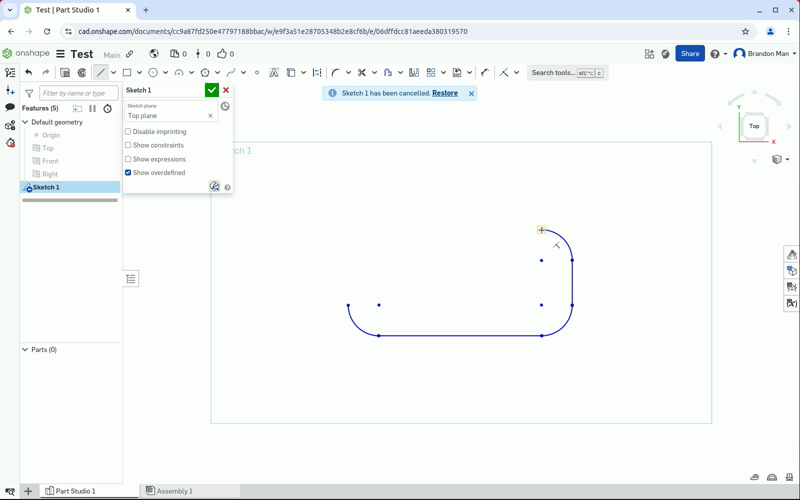
mouse_move(378, 229)
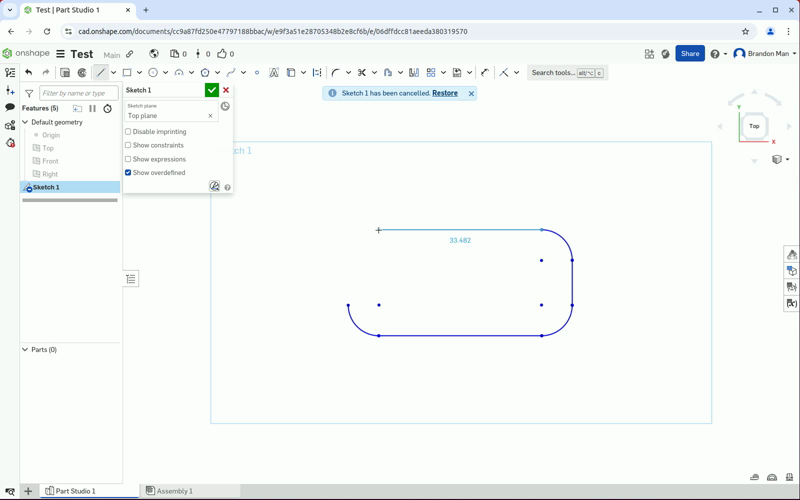
click(378, 229)
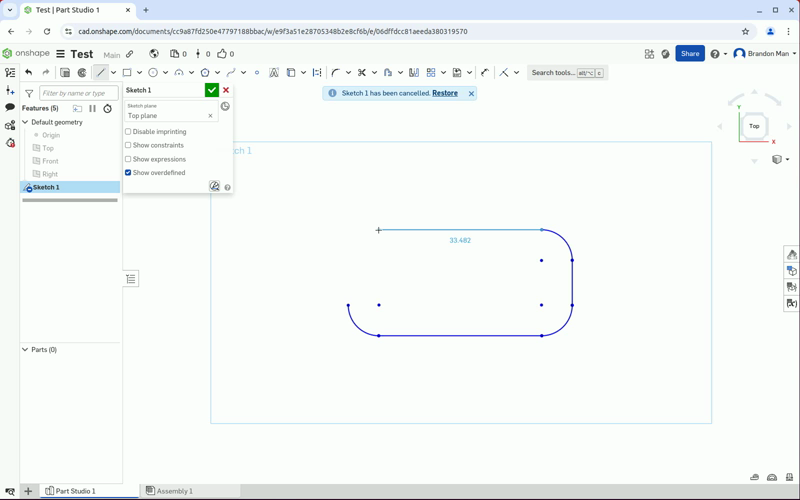
key_up(shift)
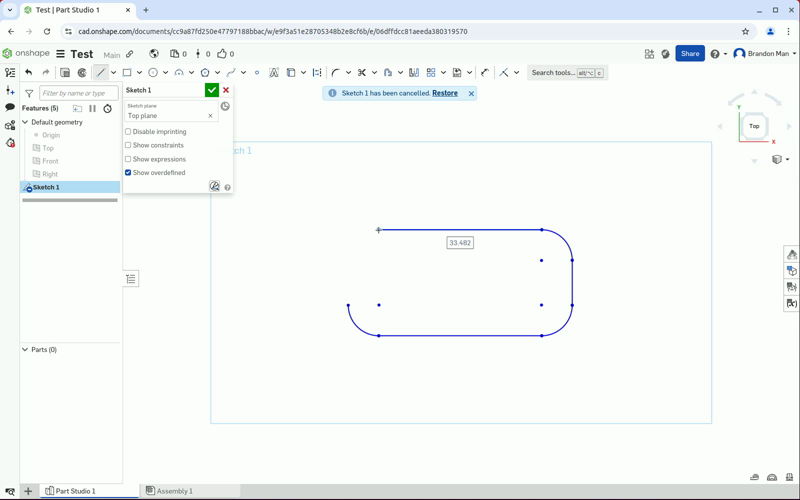
key(esc)
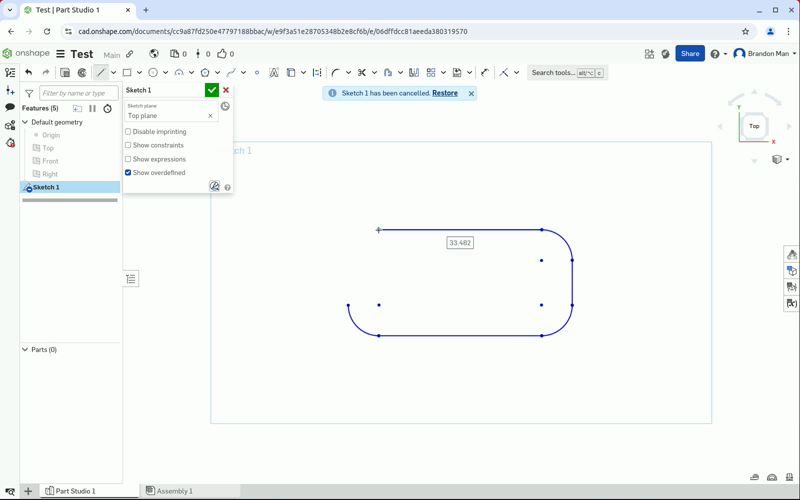
key(a)
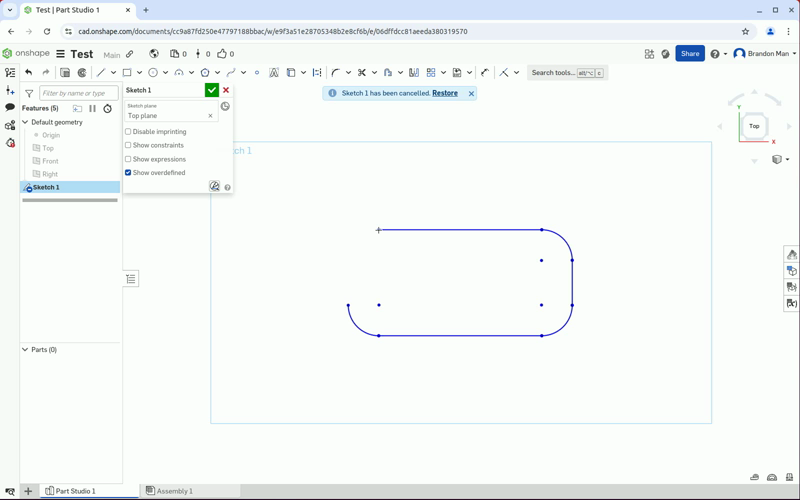
mouse_move(378, 229)
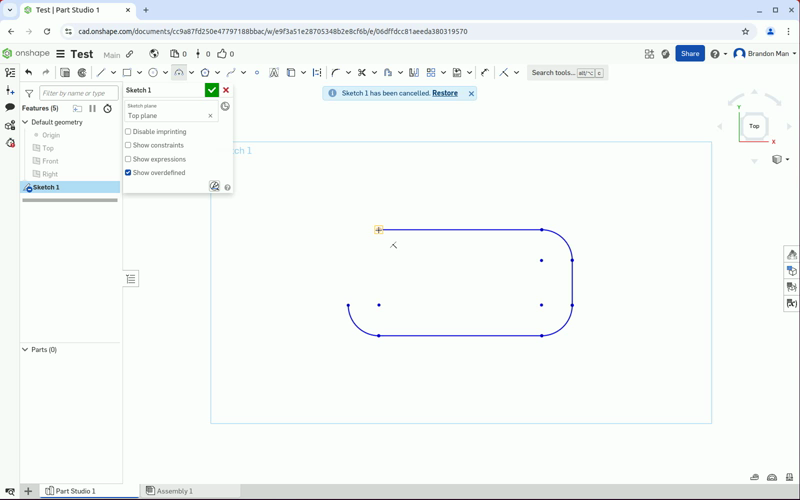
click(378, 229)
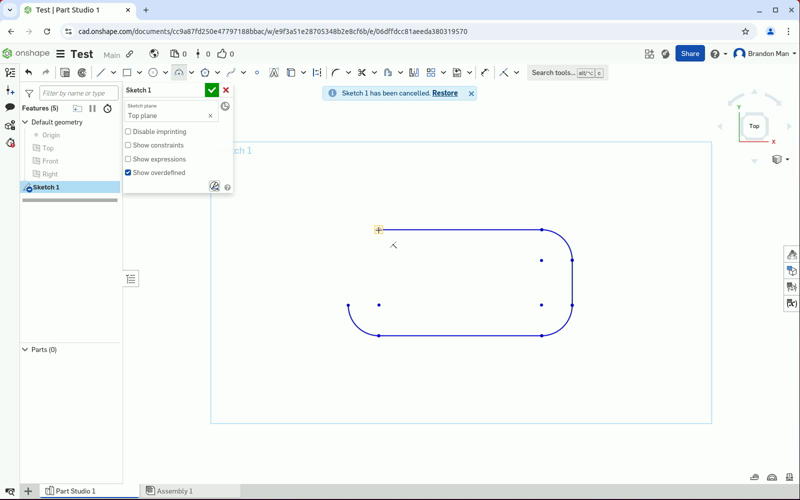
key_down(shift)
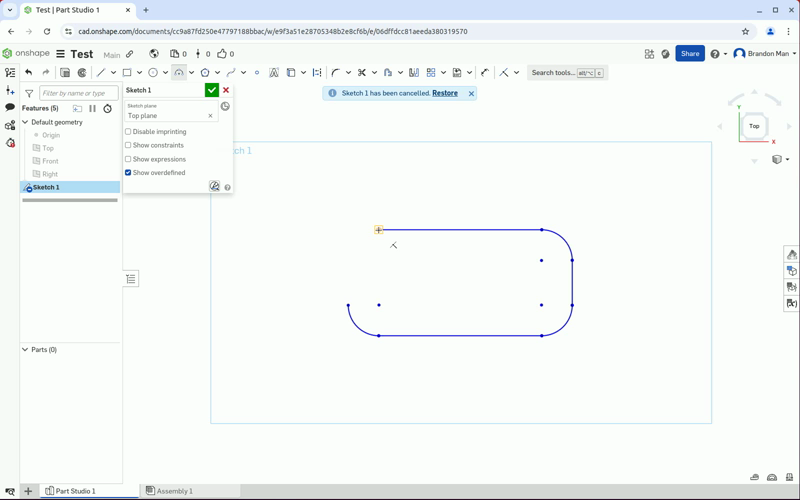
mouse_move(348, 260)
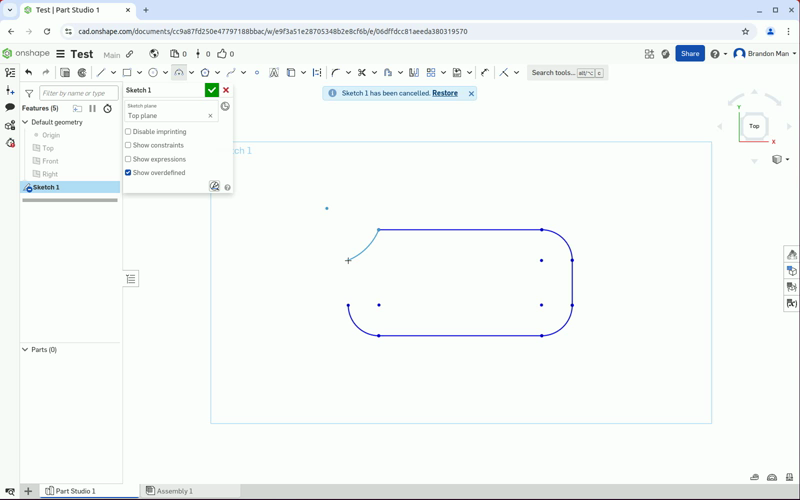
click(348, 260)
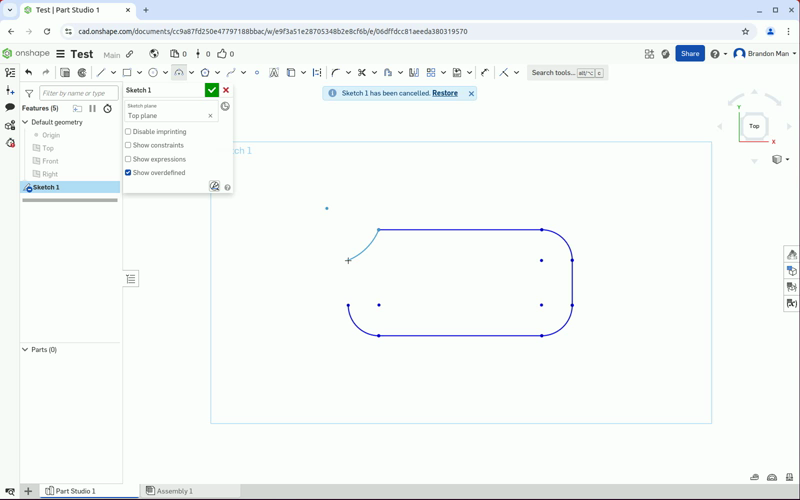
mouse_move(357, 238)
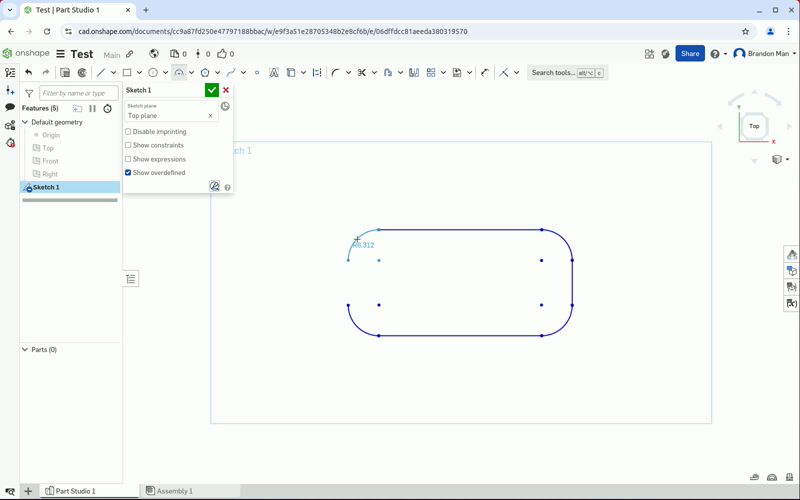
click(357, 238)
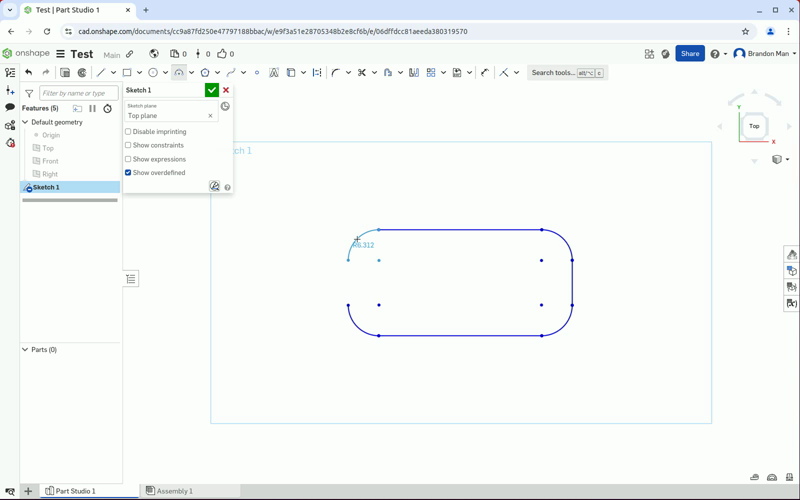
key_up(shift)
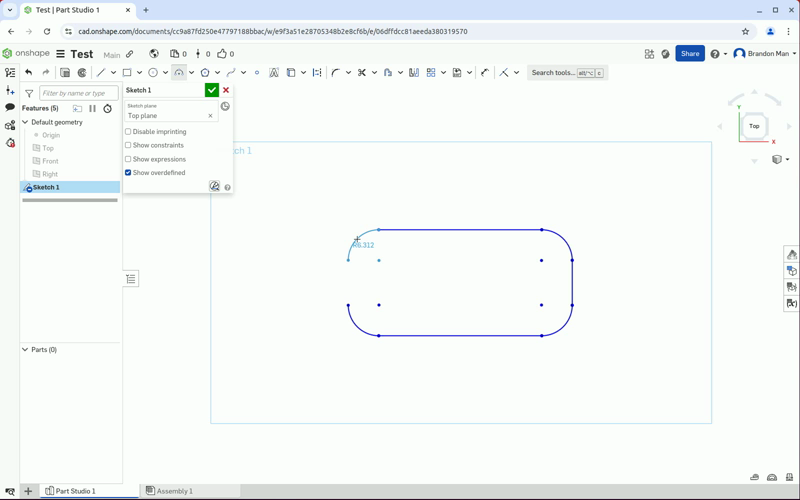
key(esc)
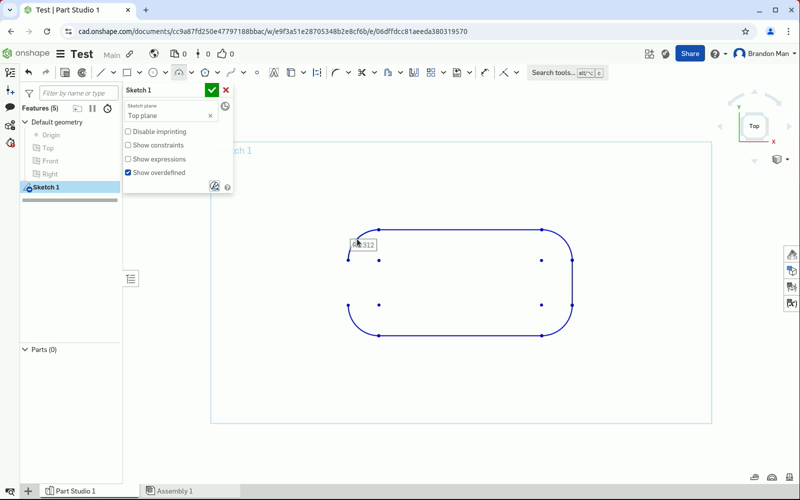
key(l)
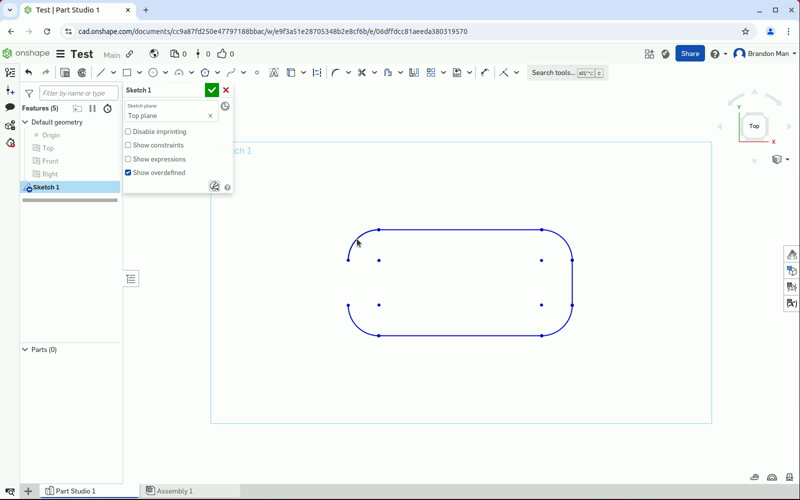
mouse_move(348, 260)
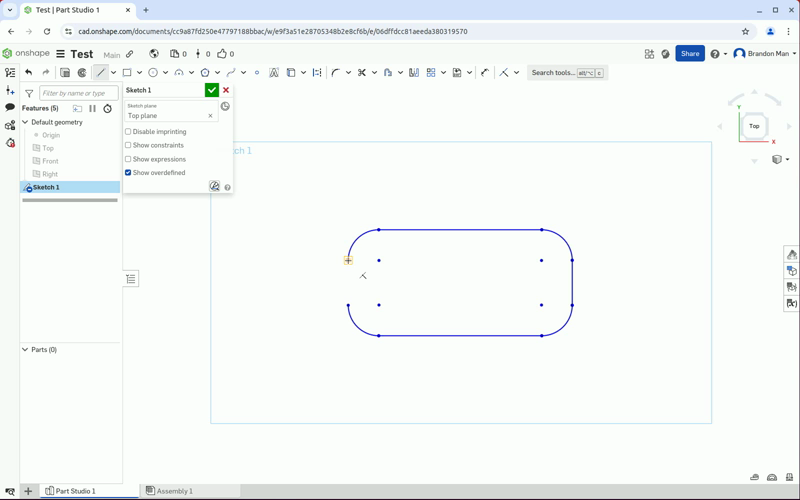
click(348, 260)
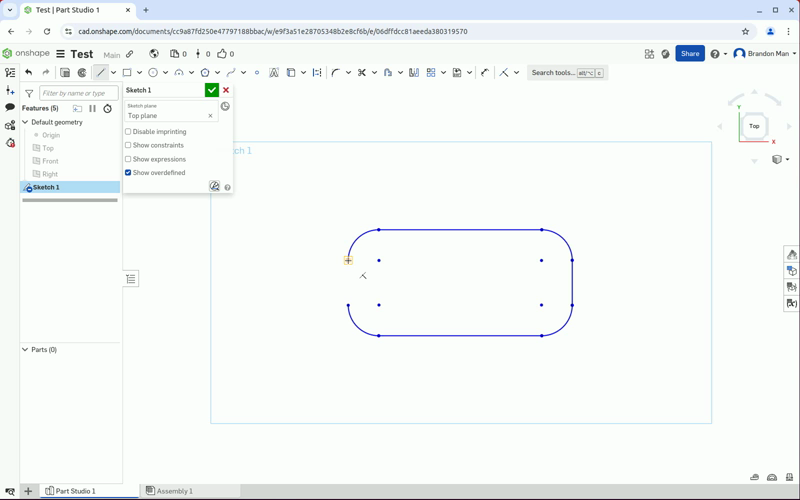
mouse_move(378, 260)
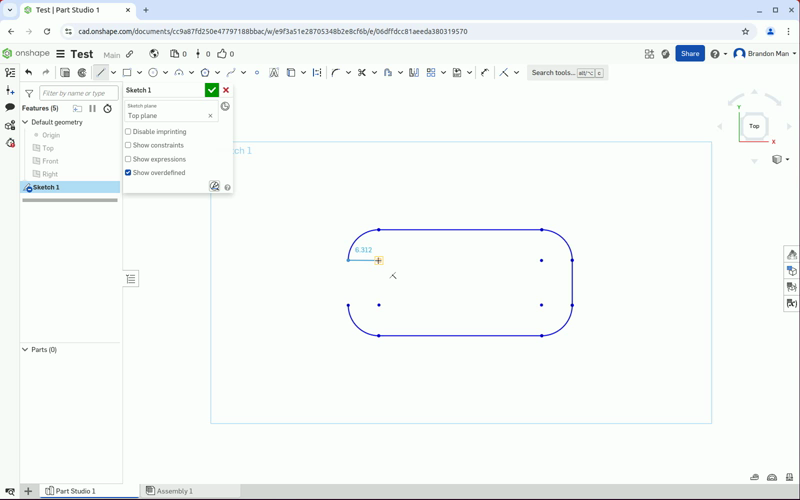
key_down(shift)
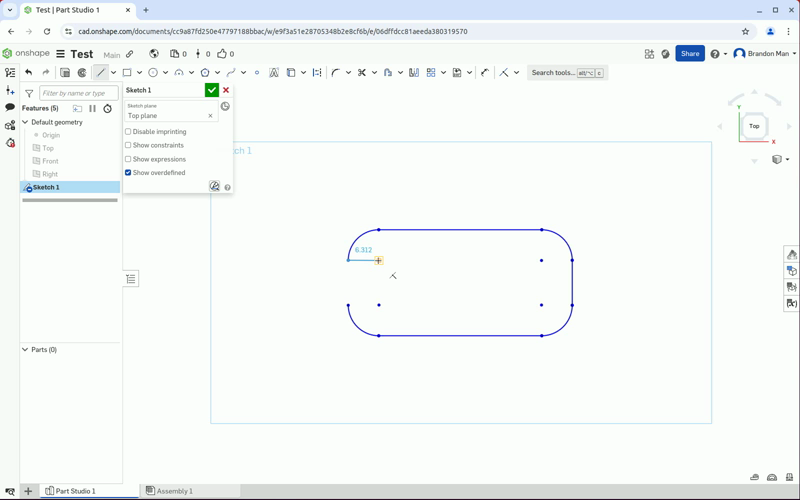
mouse_move(348, 305)
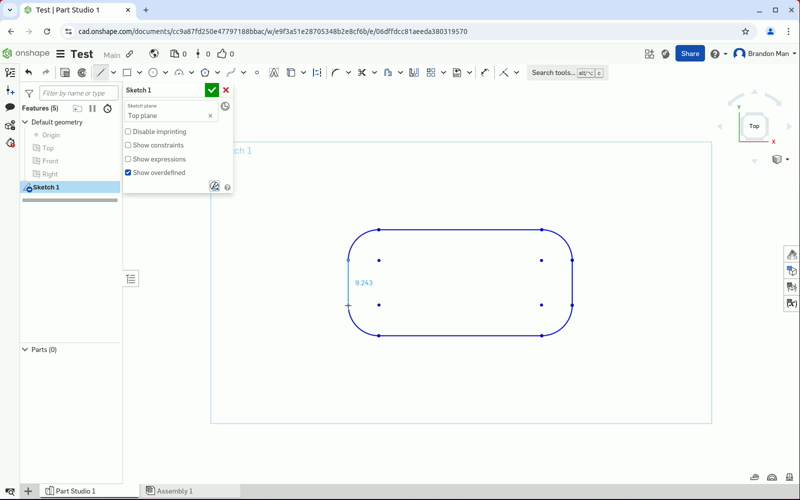
key_up(shift)
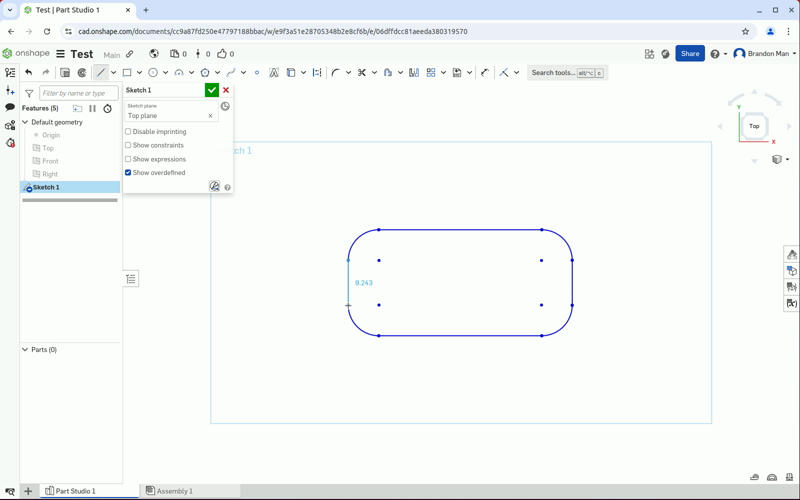
click(348, 305)
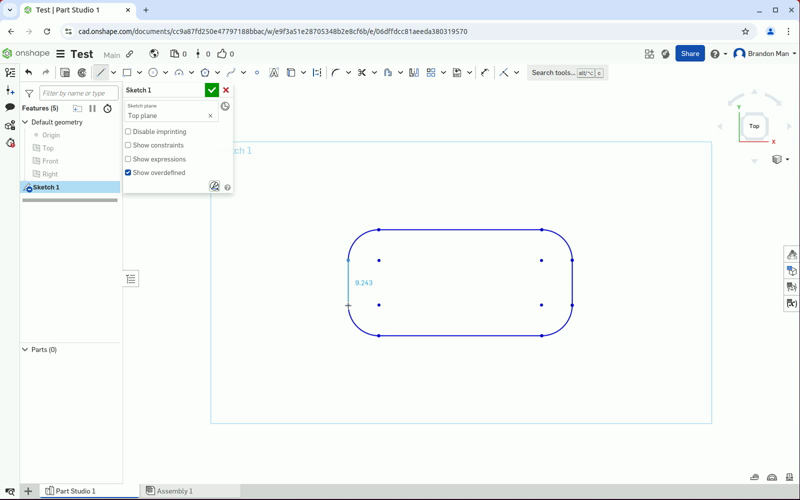
key(esc)
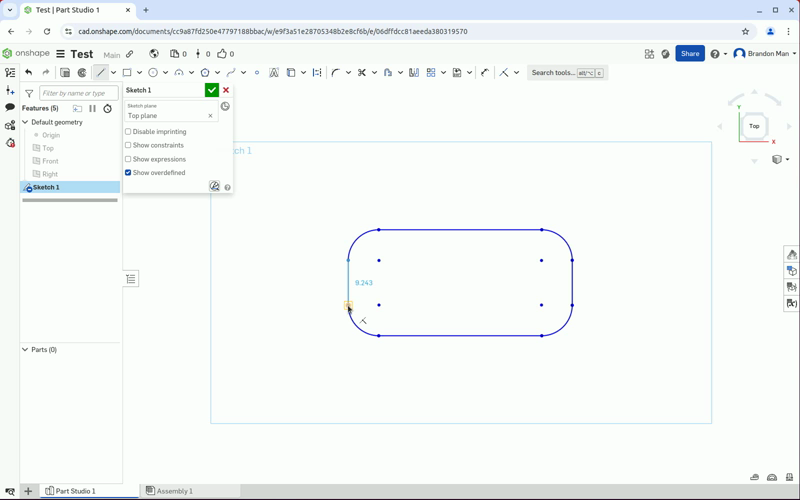
mouse_move(528, 317)
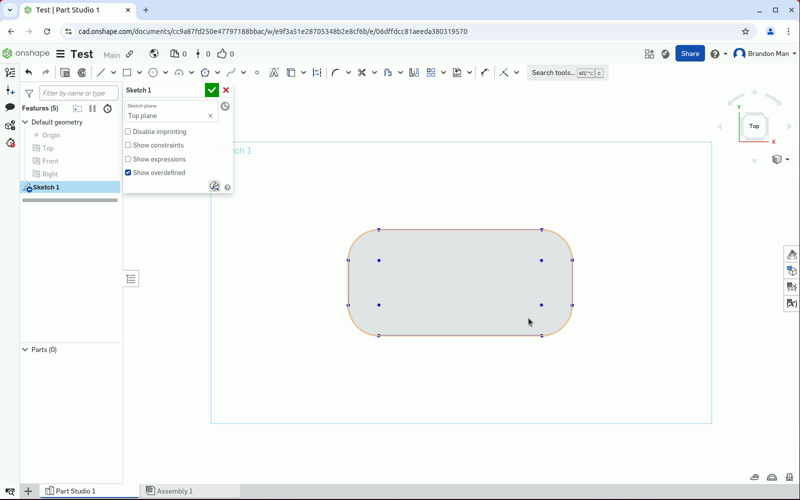
click(528, 317)
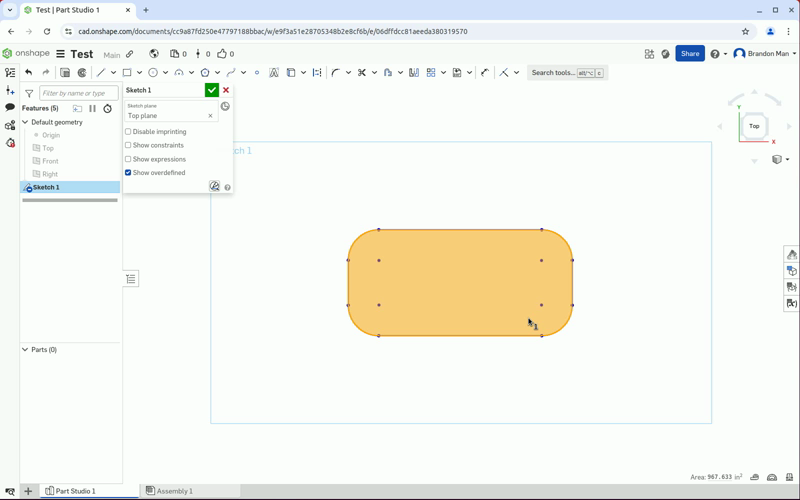
mouse_move(73, 352)
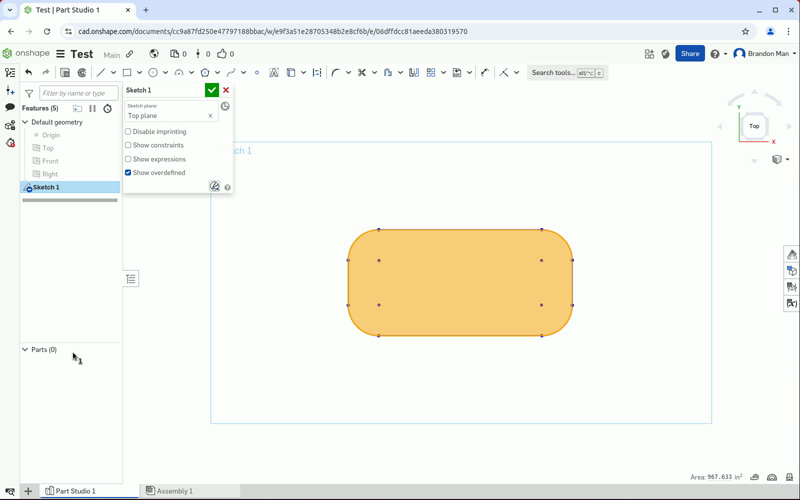
key(shift+y)
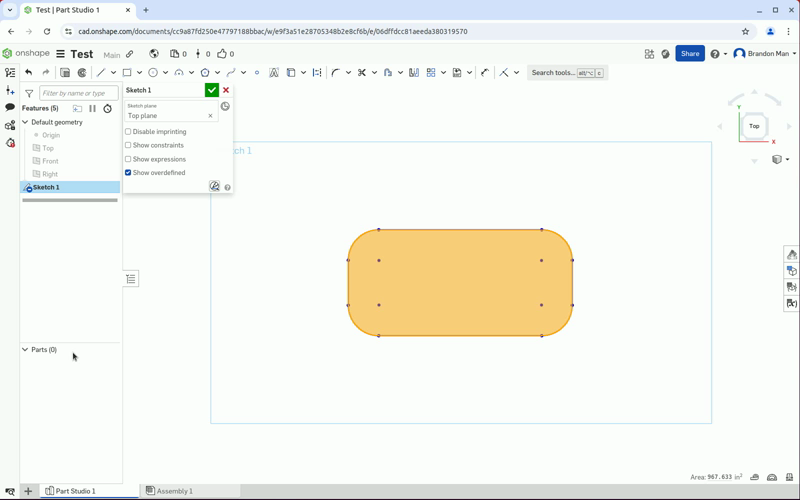
key(shift+e)
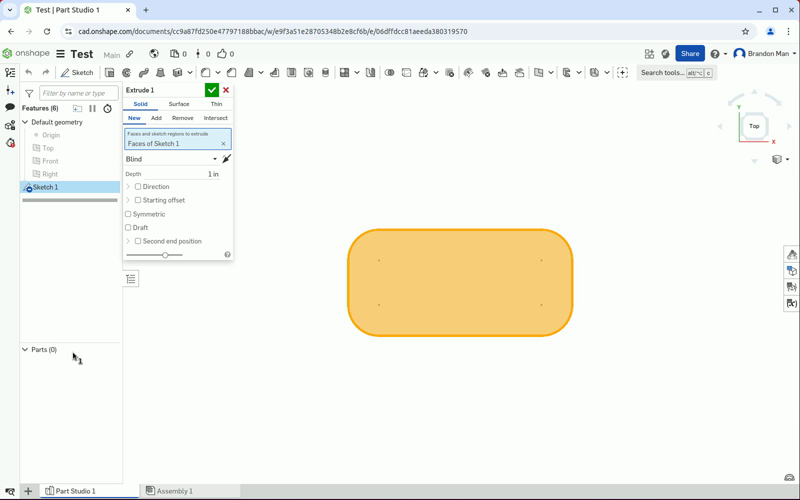
mouse_move(143, 106)
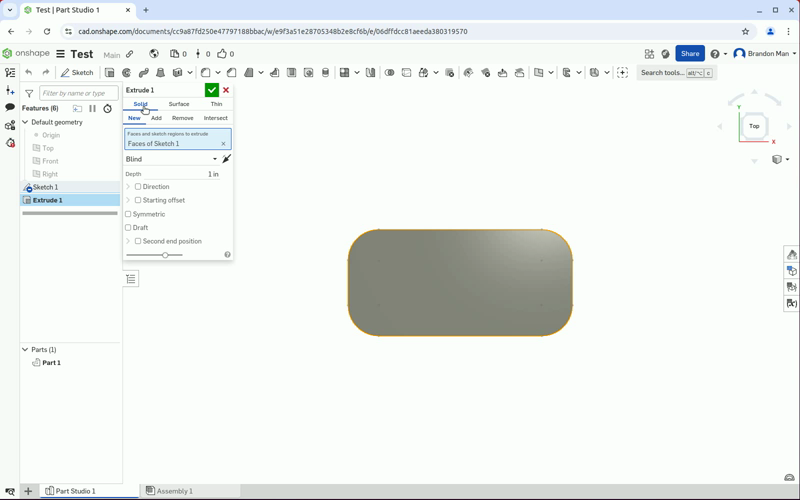
click(143, 106)
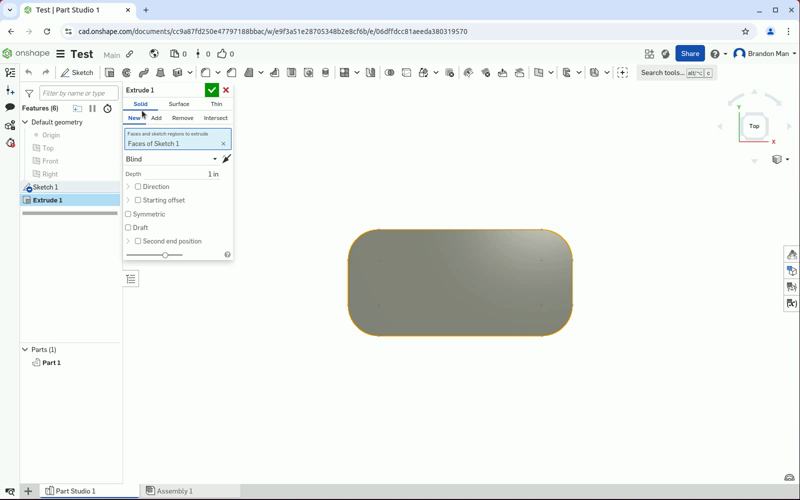
mouse_move(137, 120)
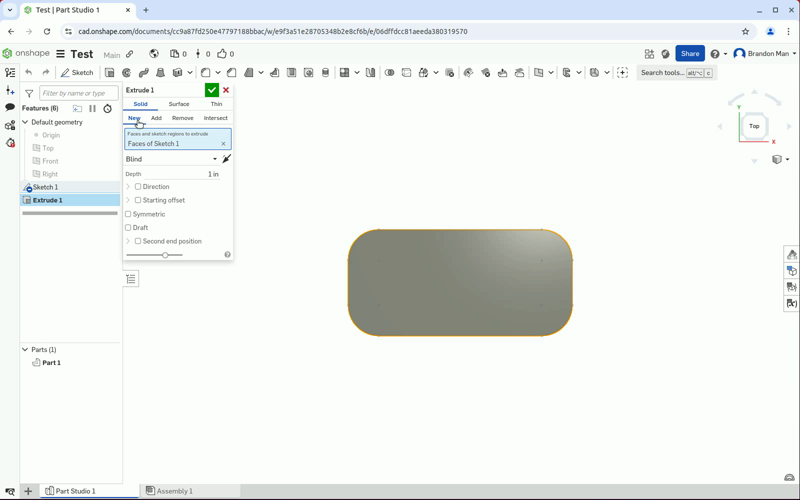
click(137, 120)
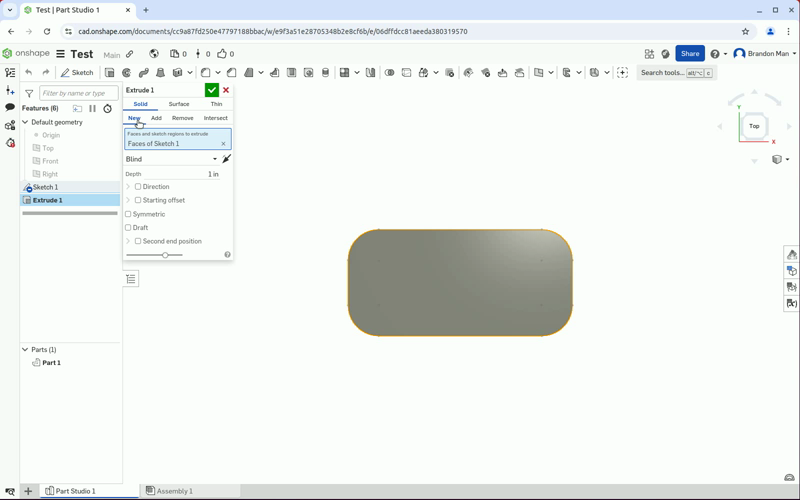
key(tab, 4)
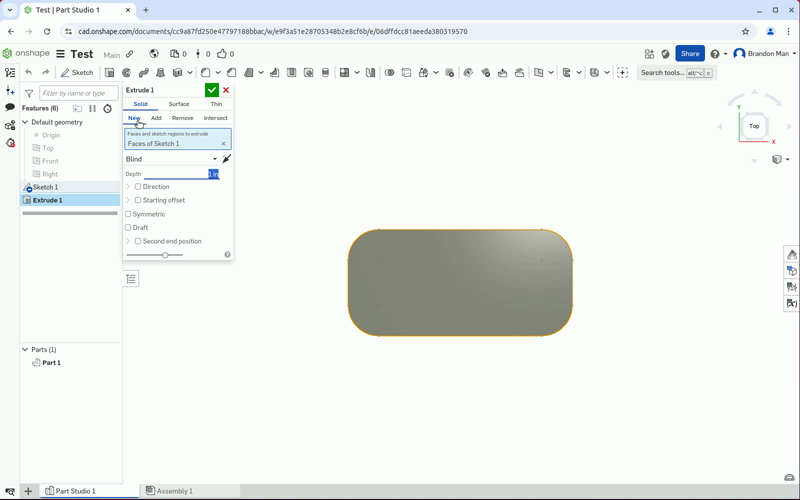
text(9.147)
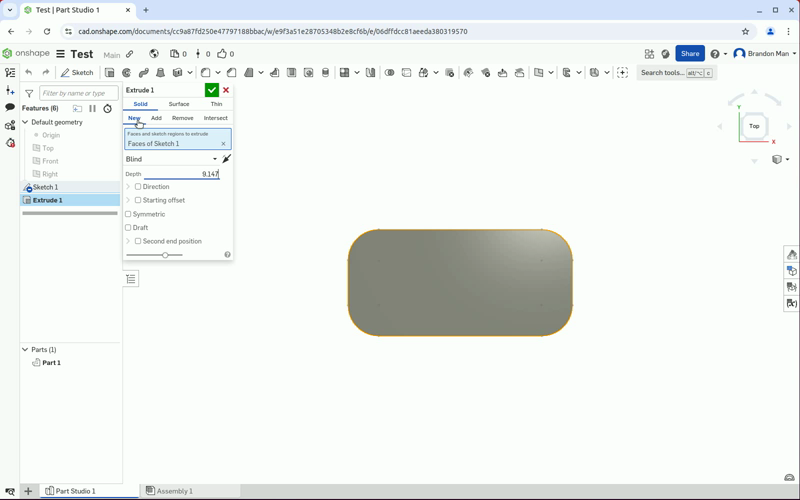
key(enter)
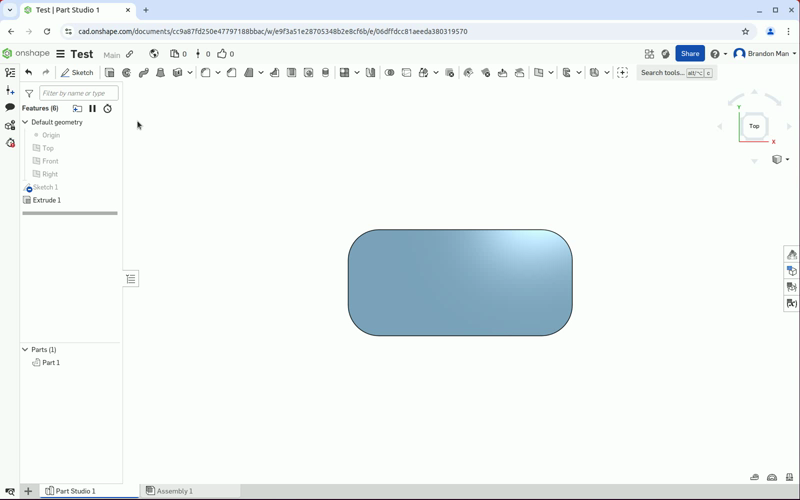
key(shift+h)
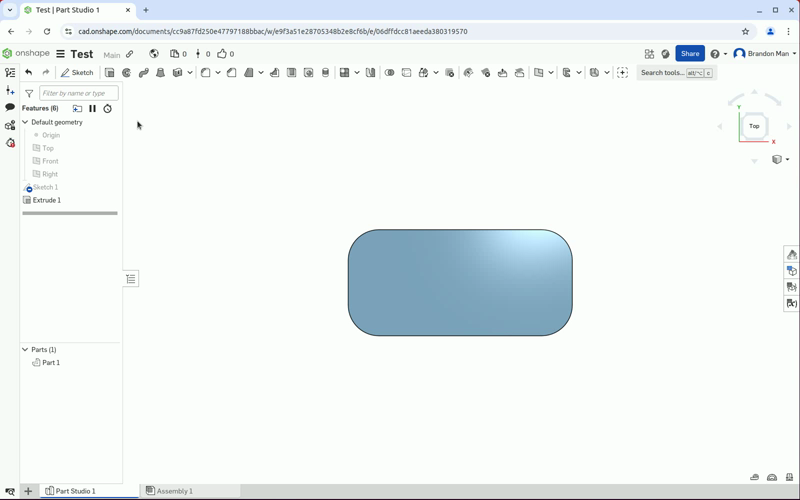
key(shift+h)
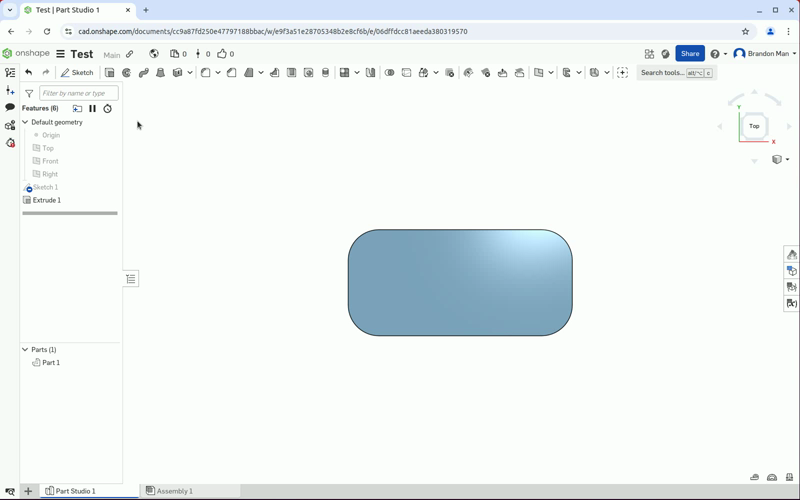
mouse_move(73, 189)
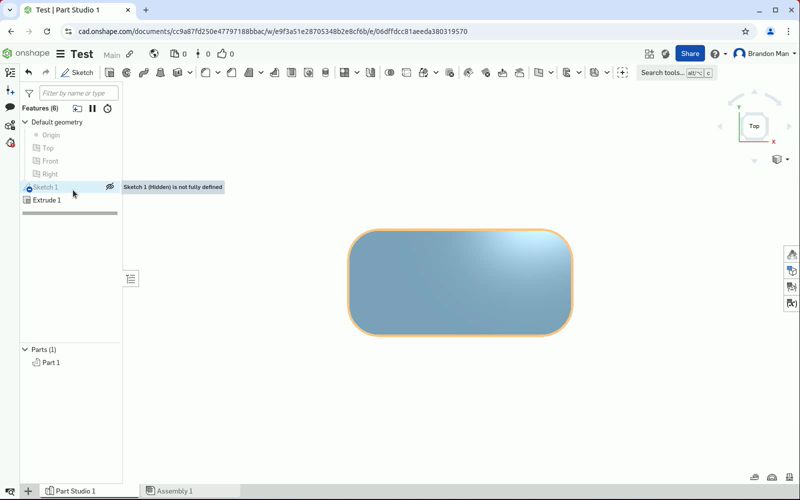
click(73, 189)
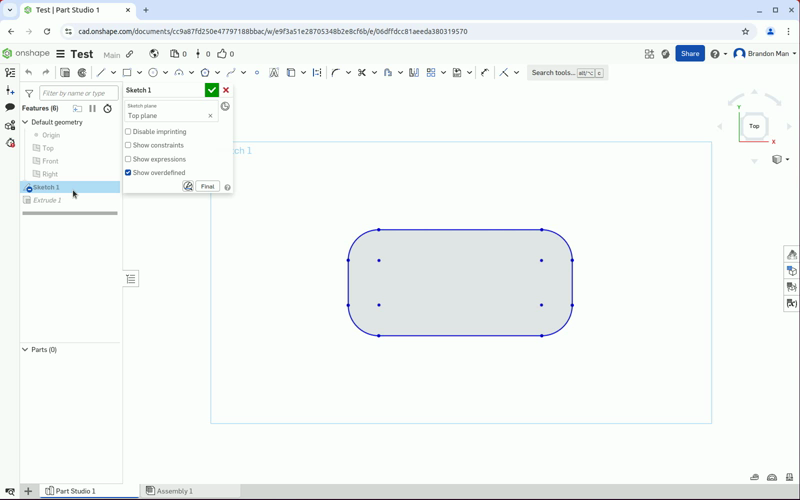
mouse_move(229, 92)
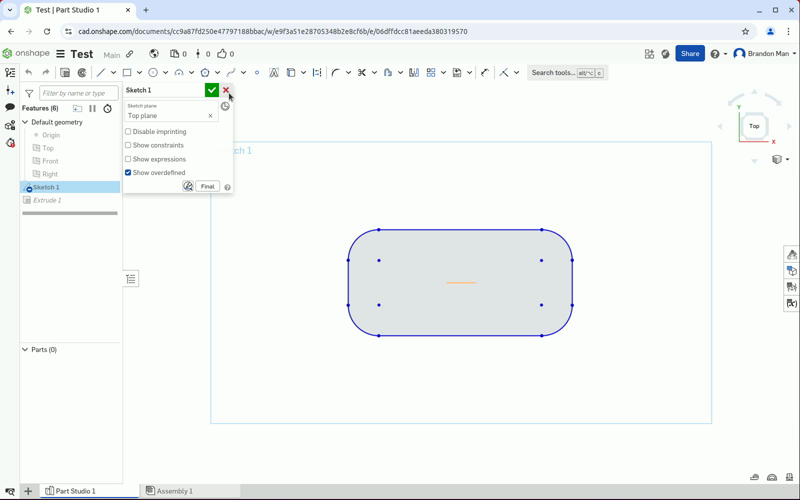
click(229, 92)
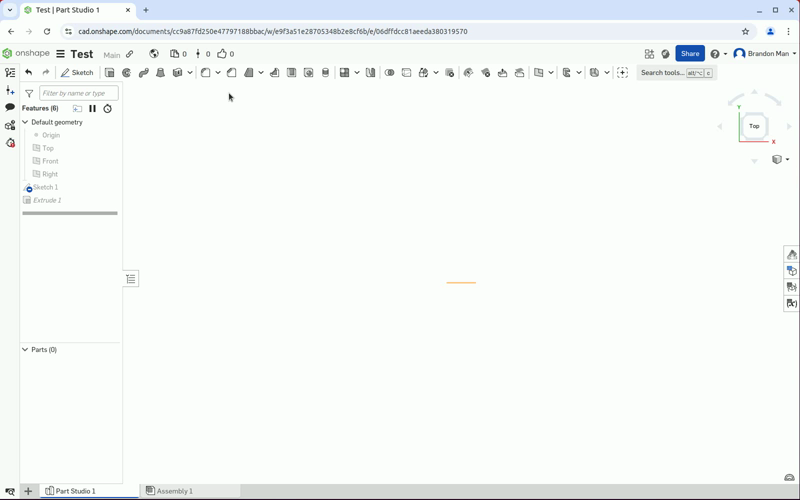
mouse_move(541, 75)
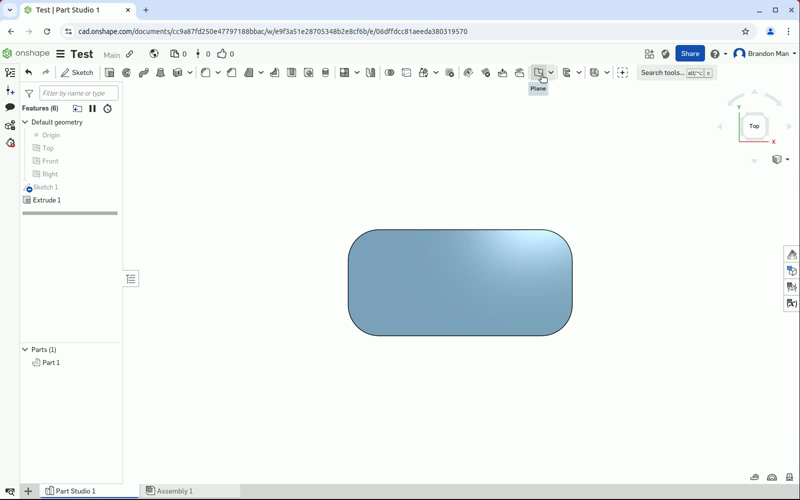
click(541, 75)
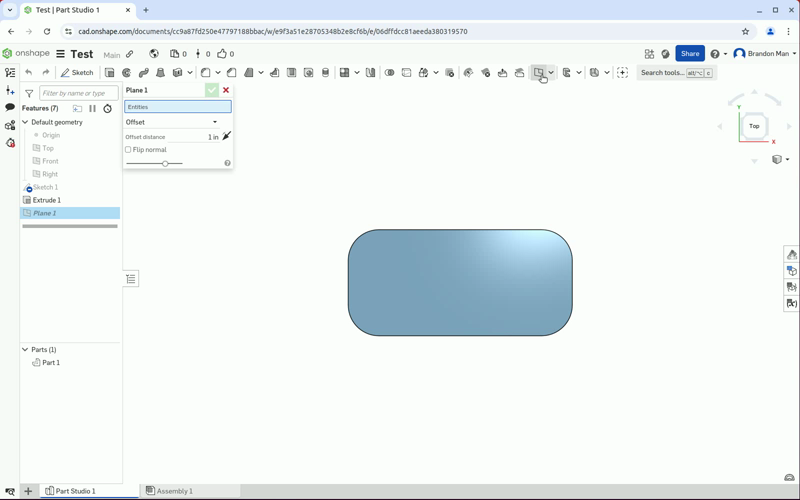
mouse_move(73, 150)
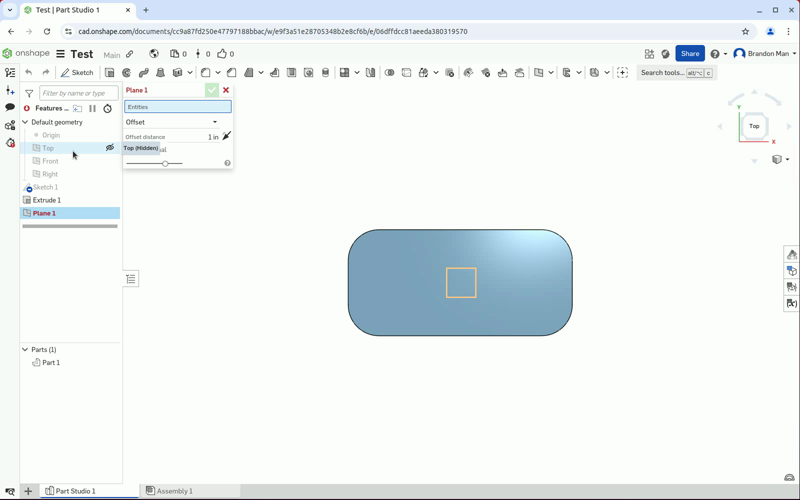
click(73, 150)
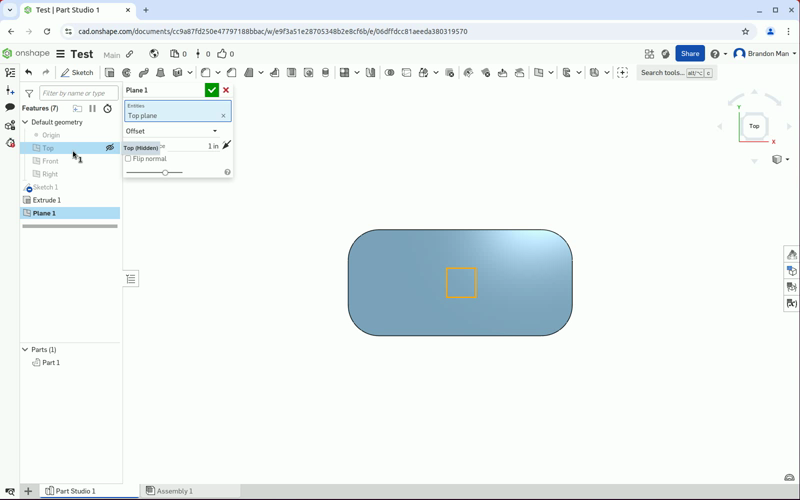
key(tab, 2)
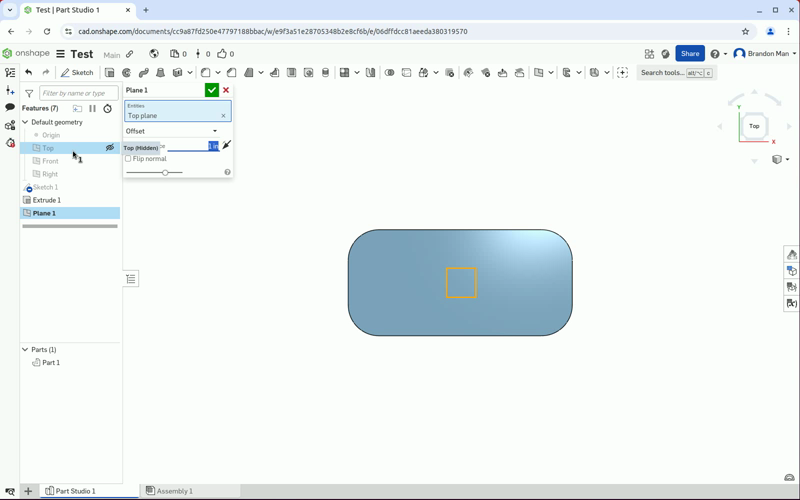
text(9.151)
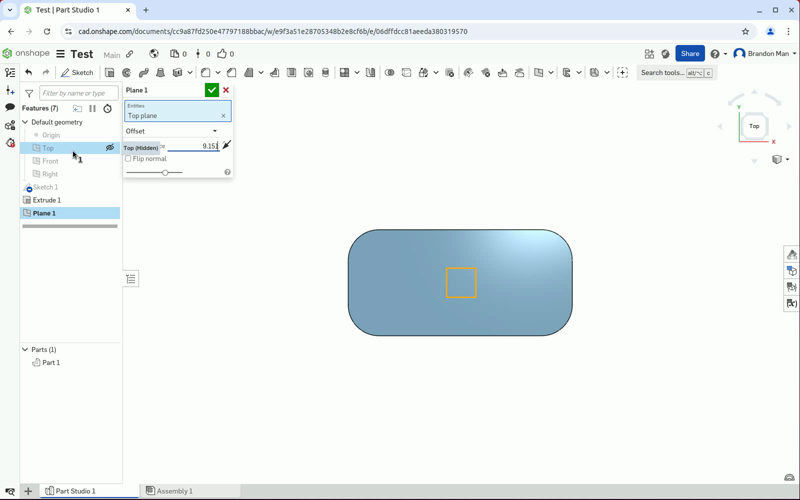
key(enter, 2)
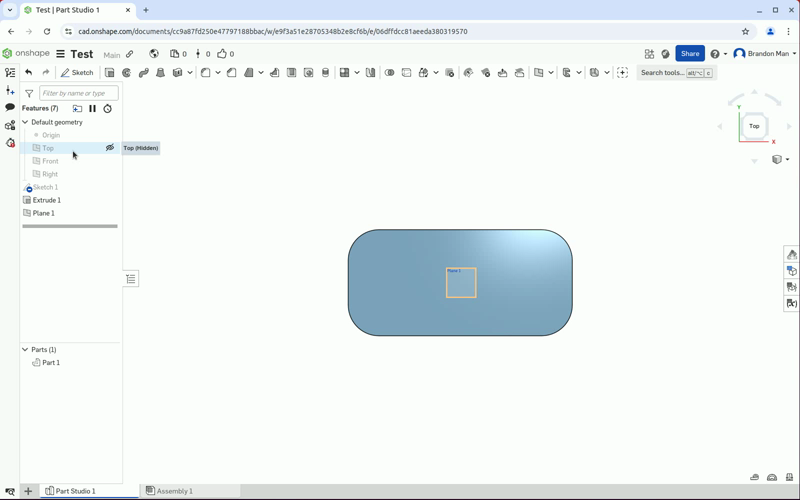
key(shift+s)
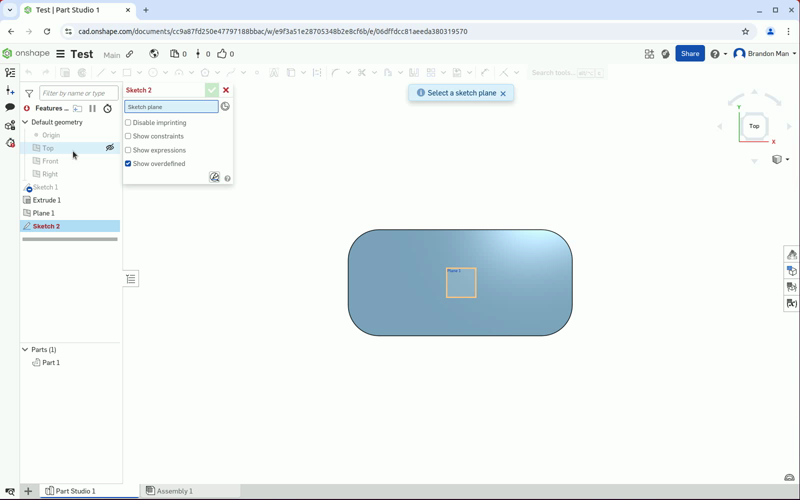
mouse_move(73, 215)
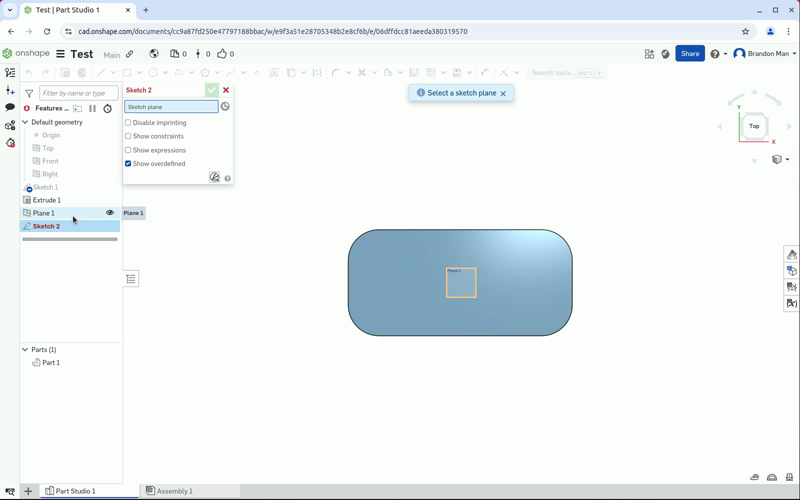
click(73, 215)
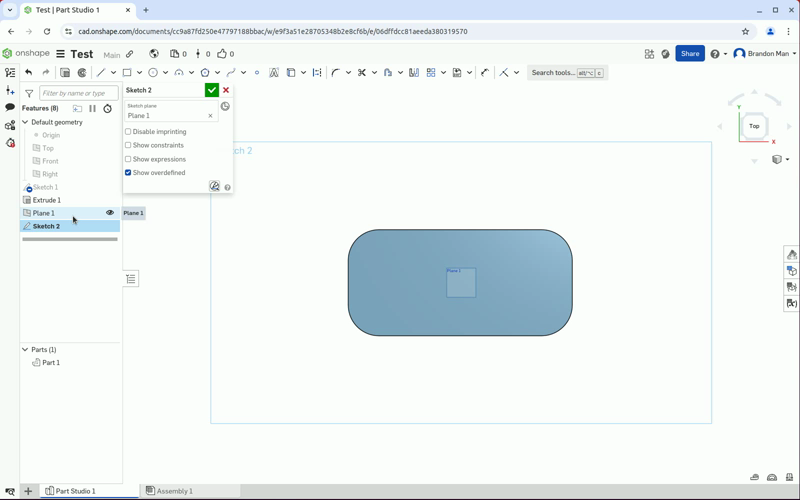
mouse_move(73, 352)
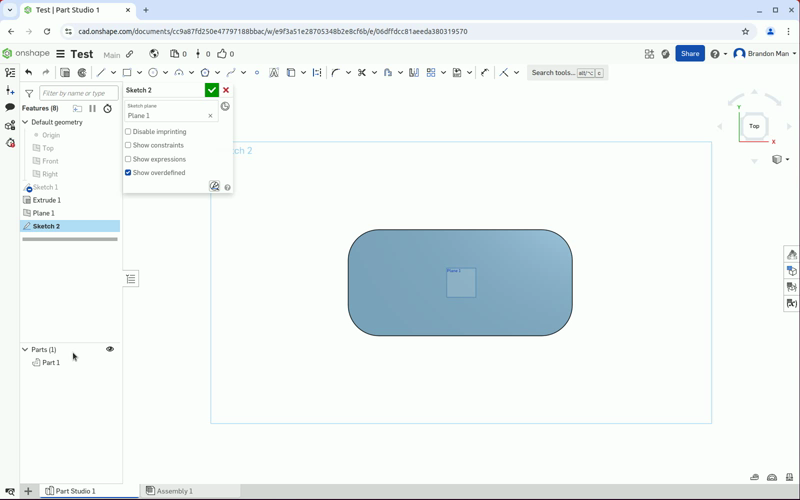
key(y)
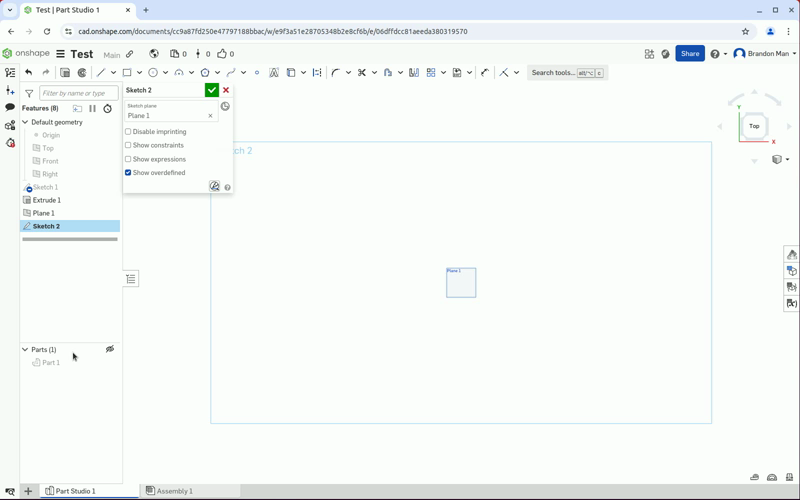
key(a)
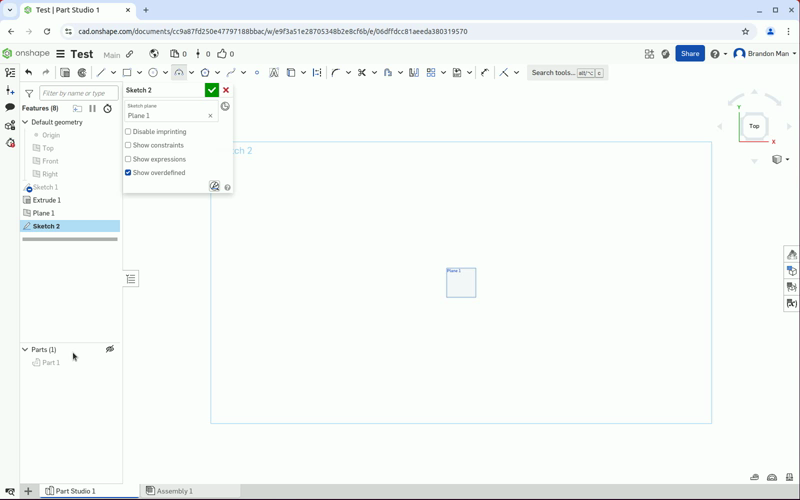
key_down(shift)
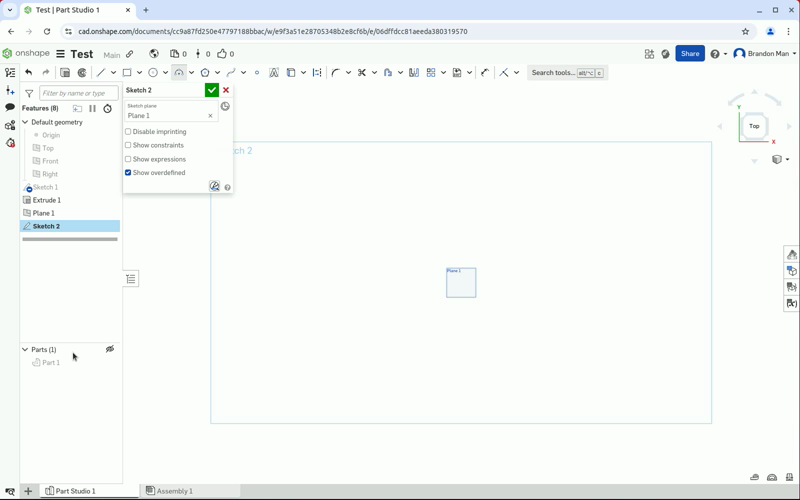
mouse_move(370, 286)
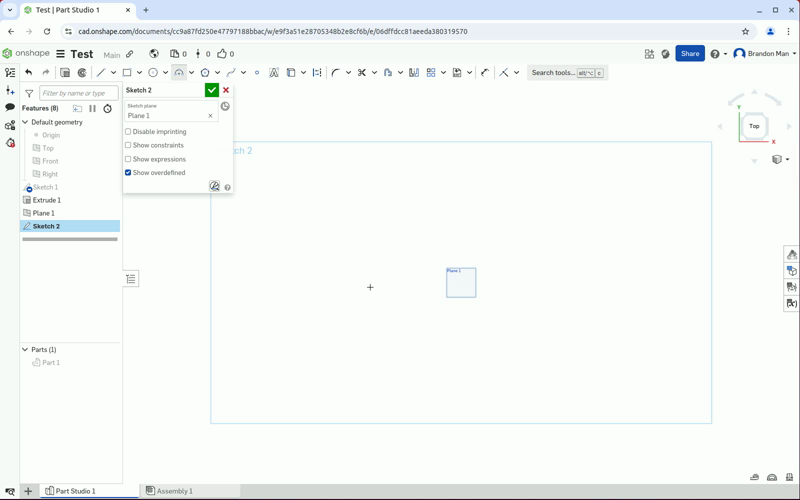
click(370, 286)
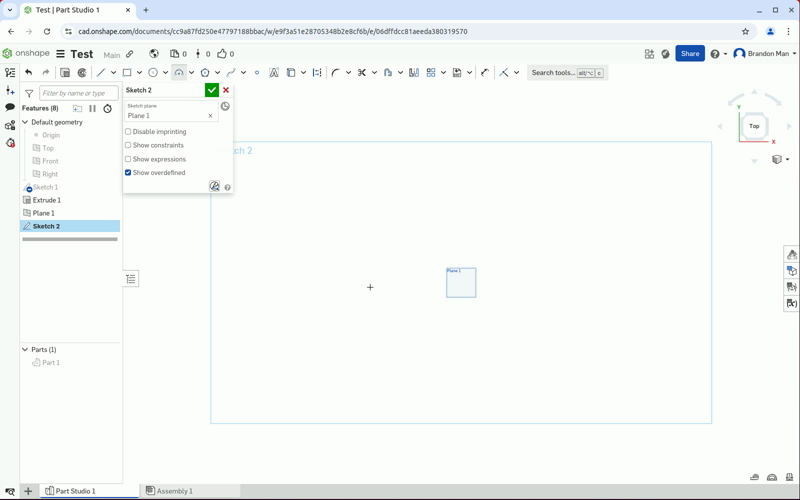
key_up(shift)
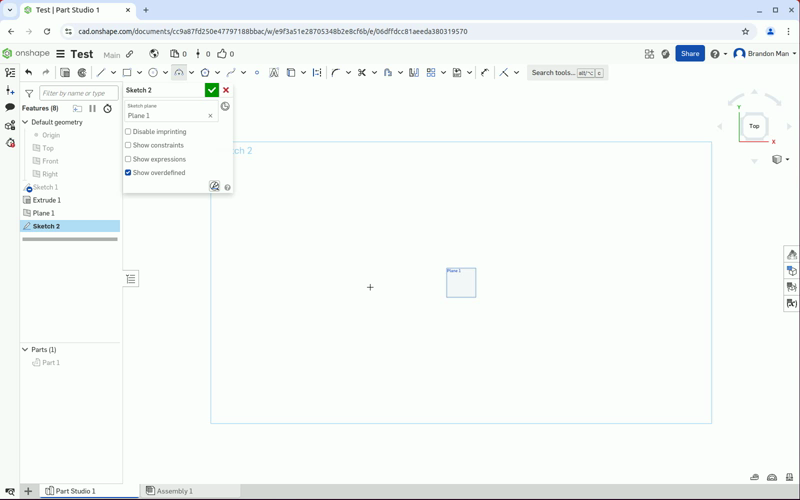
key_down(shift)
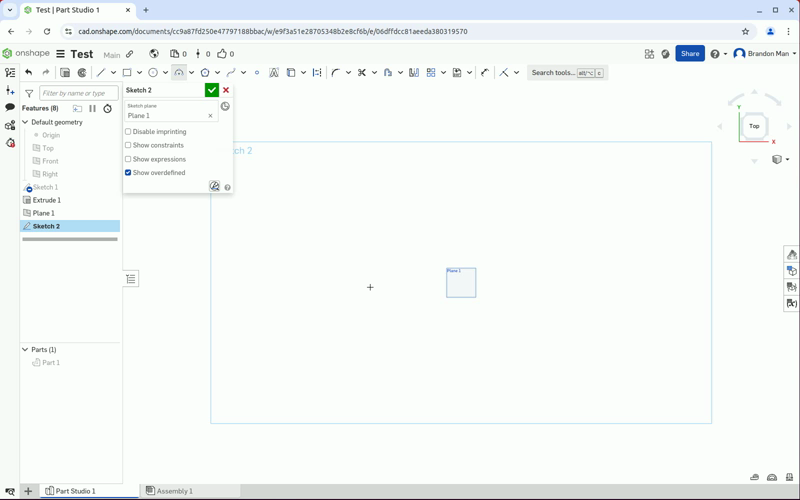
mouse_move(400, 316)
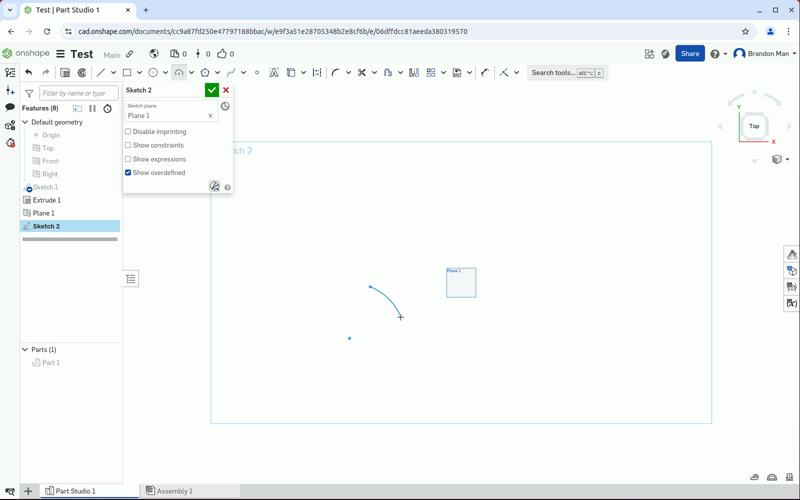
click(400, 316)
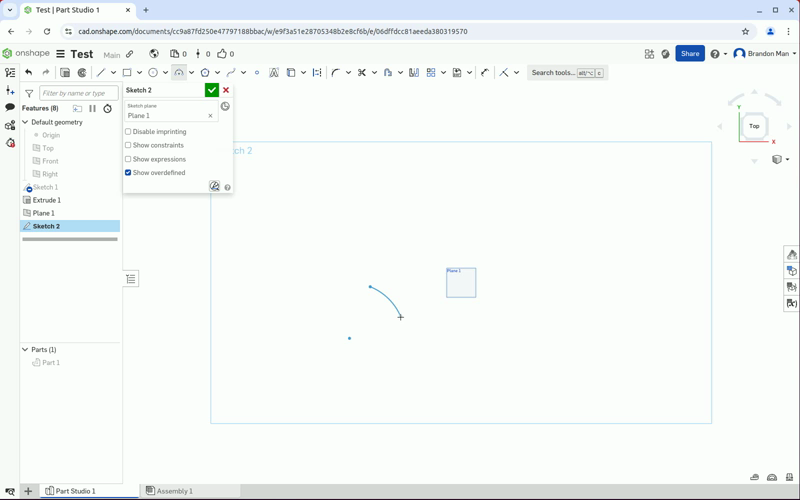
mouse_move(379, 307)
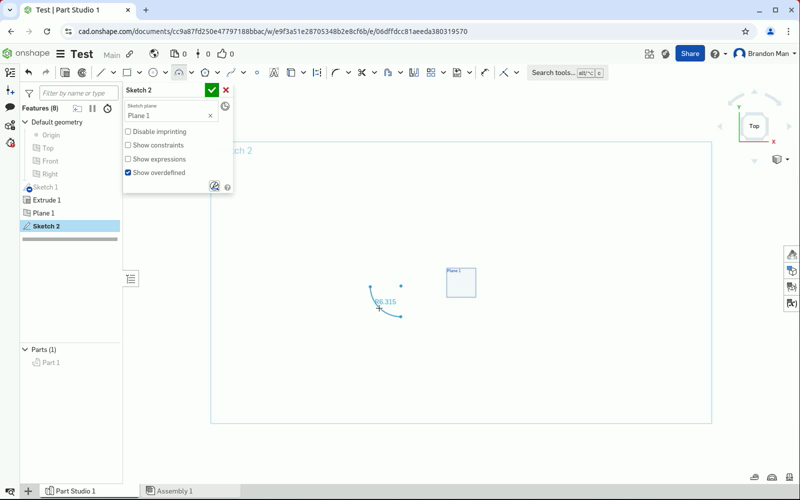
click(379, 307)
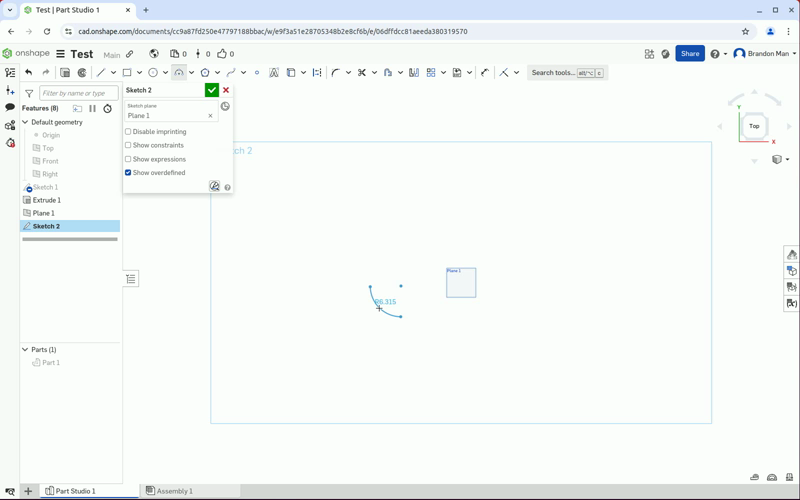
key_up(shift)
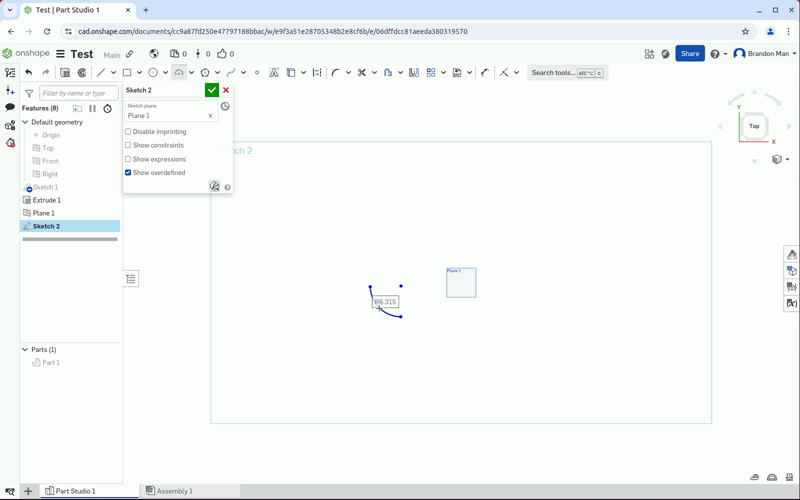
key(esc)
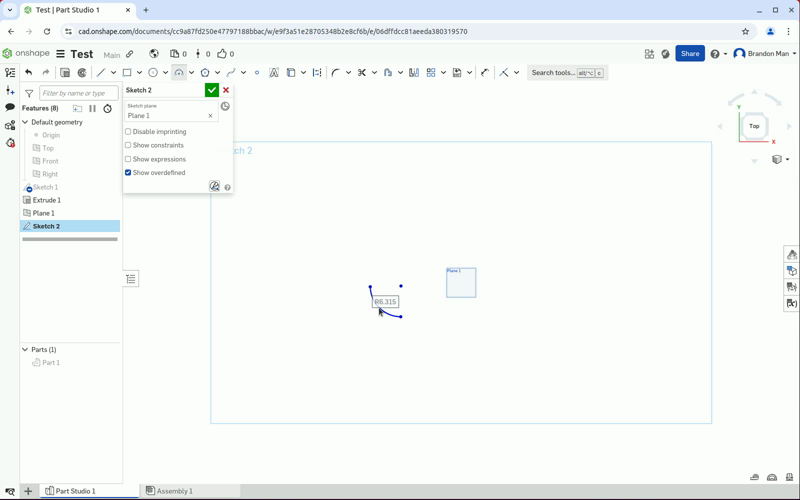
key(l)
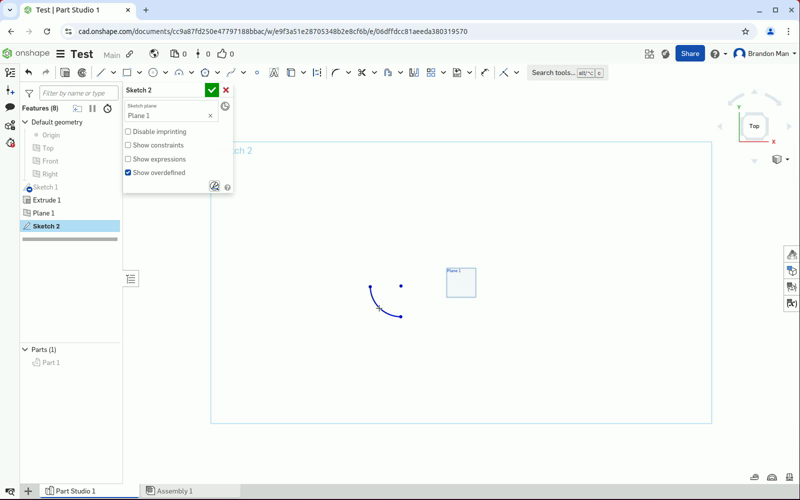
mouse_move(400, 316)
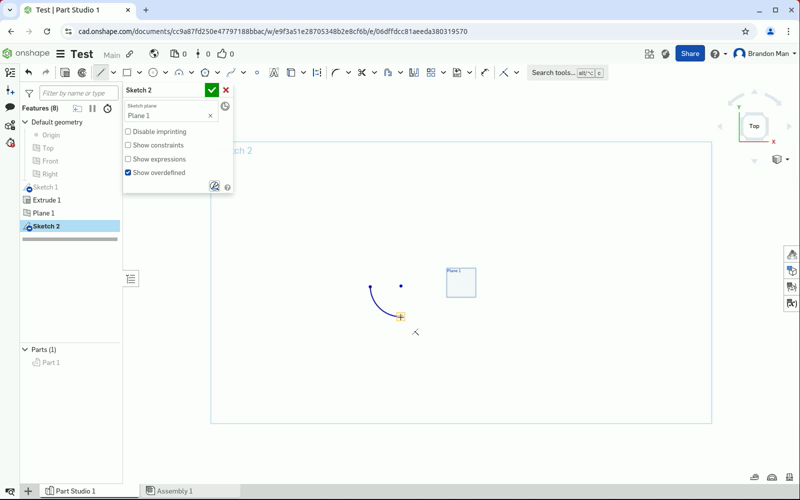
click(400, 316)
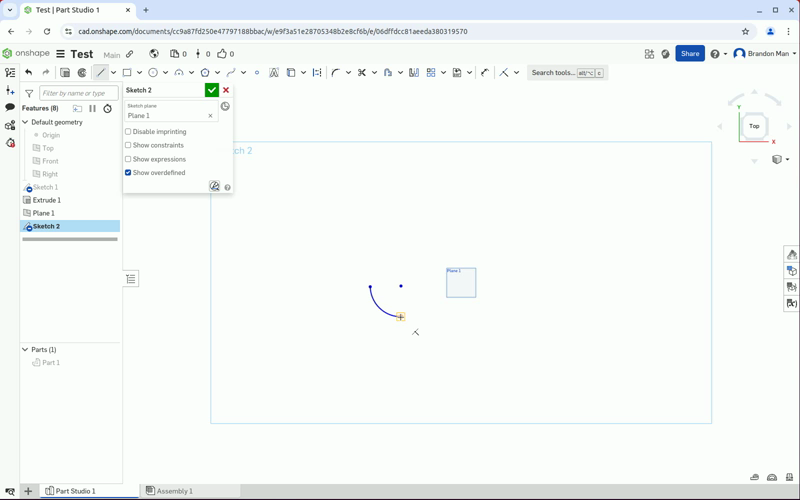
key_down(shift)
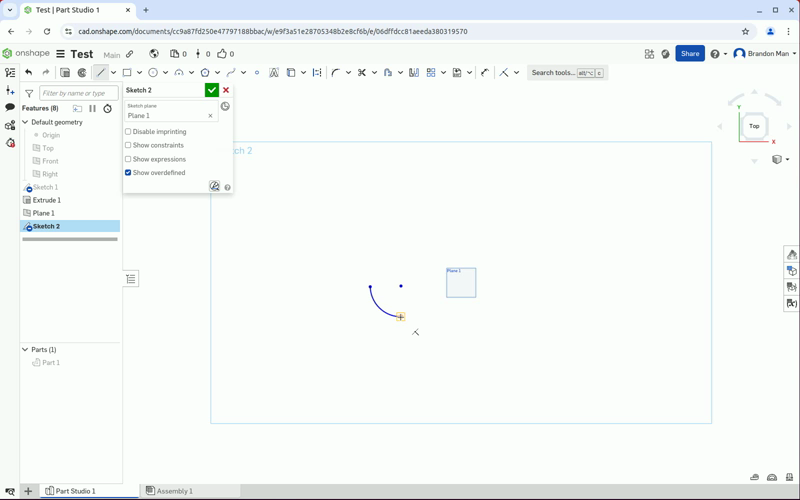
mouse_move(519, 316)
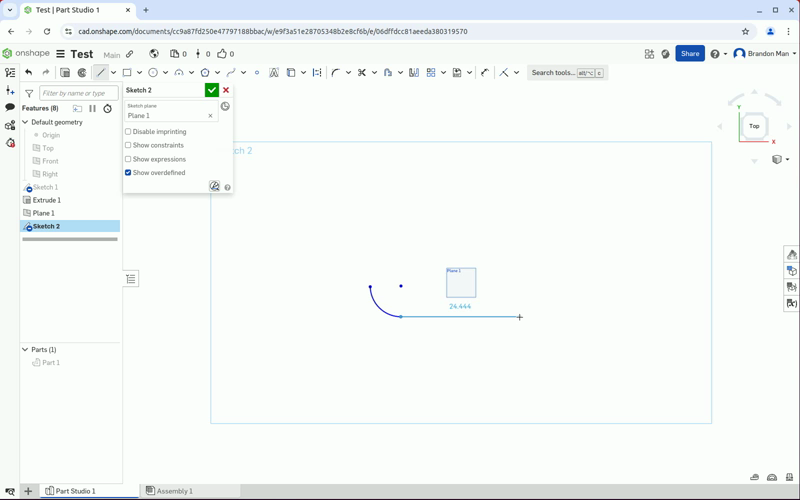
click(519, 316)
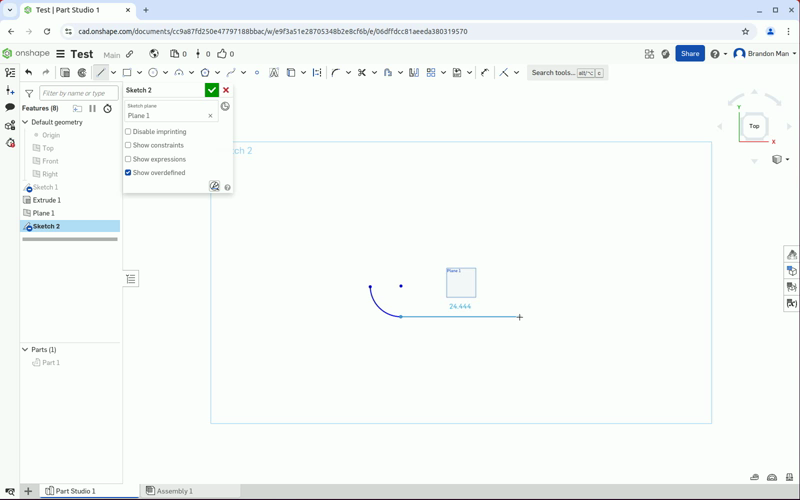
key_up(shift)
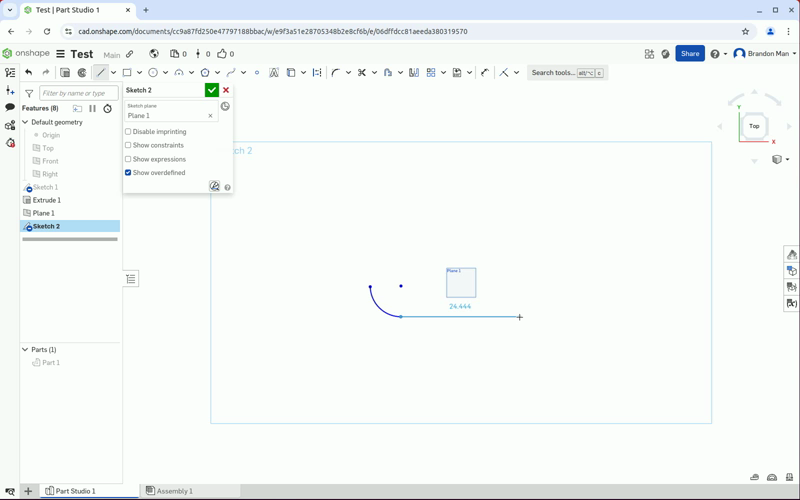
key(esc)
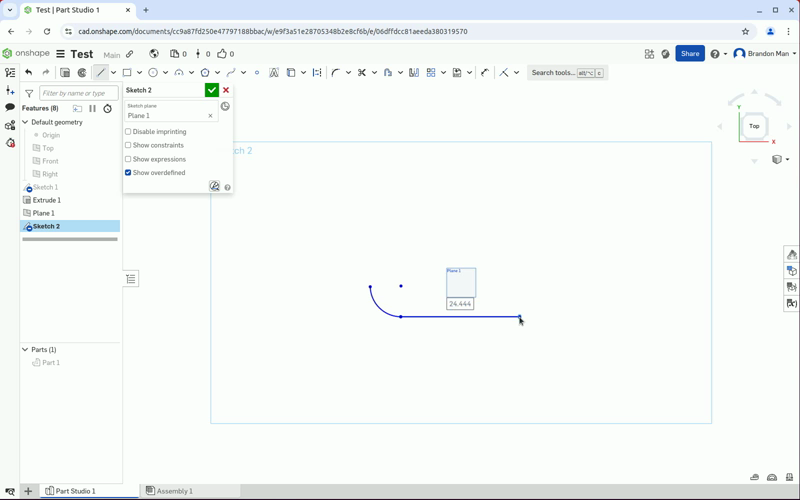
key(a)
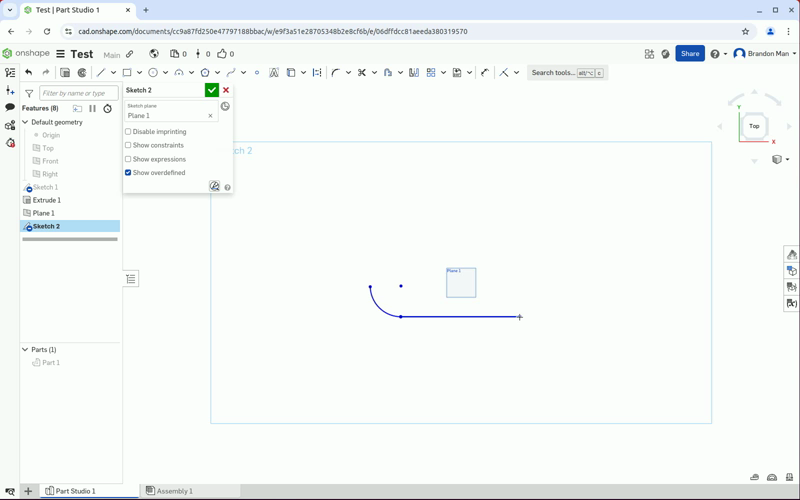
mouse_move(519, 316)
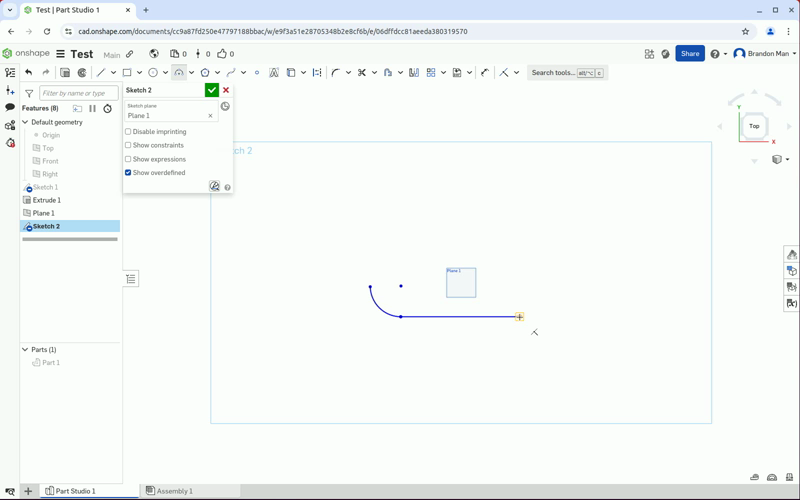
click(519, 316)
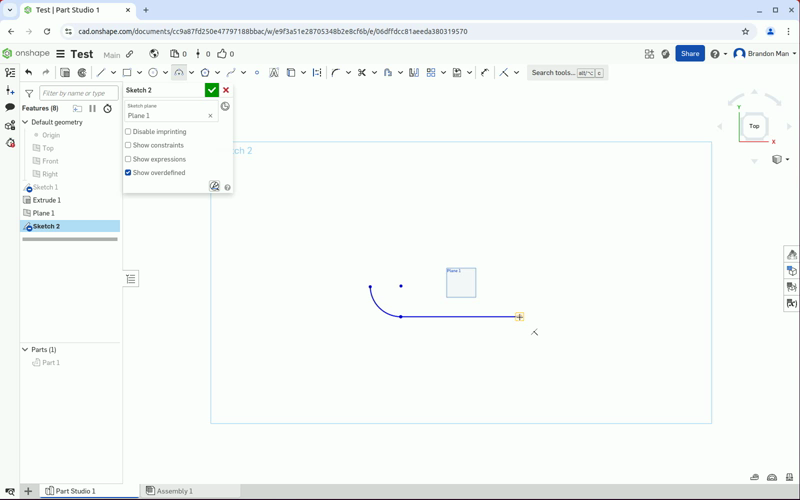
key_down(shift)
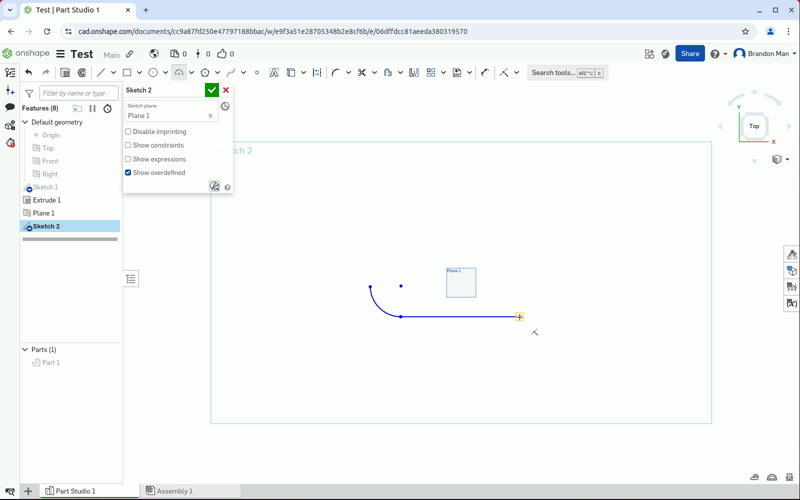
mouse_move(550, 286)
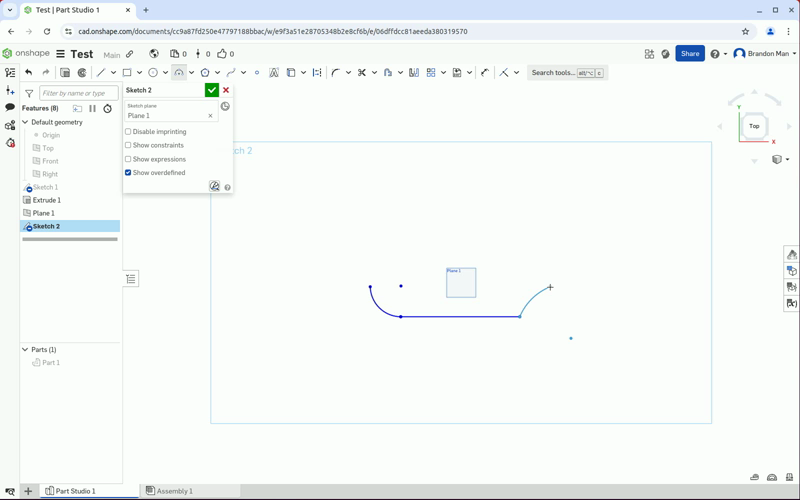
click(550, 286)
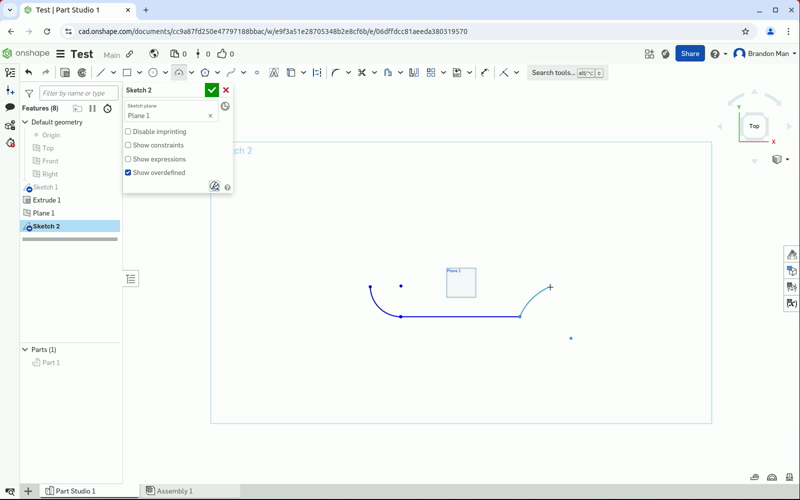
mouse_move(541, 307)
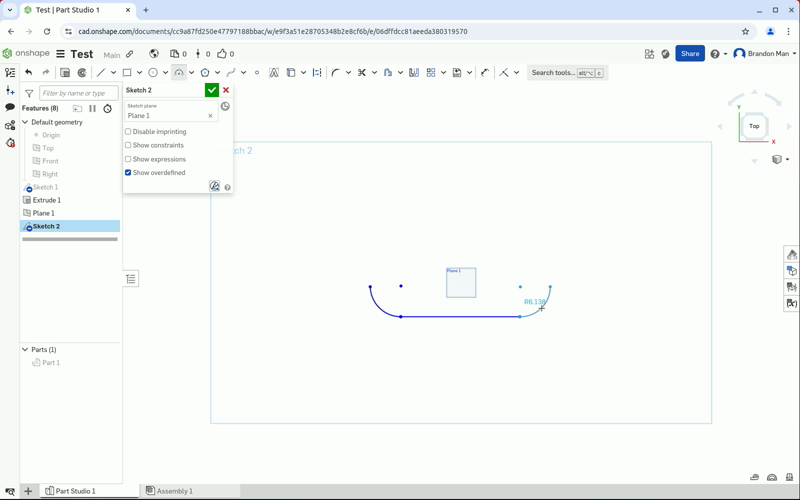
click(541, 307)
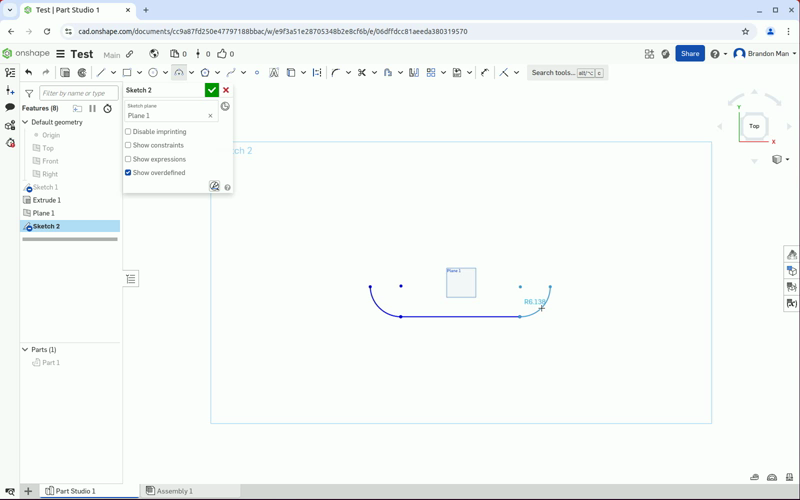
key_up(shift)
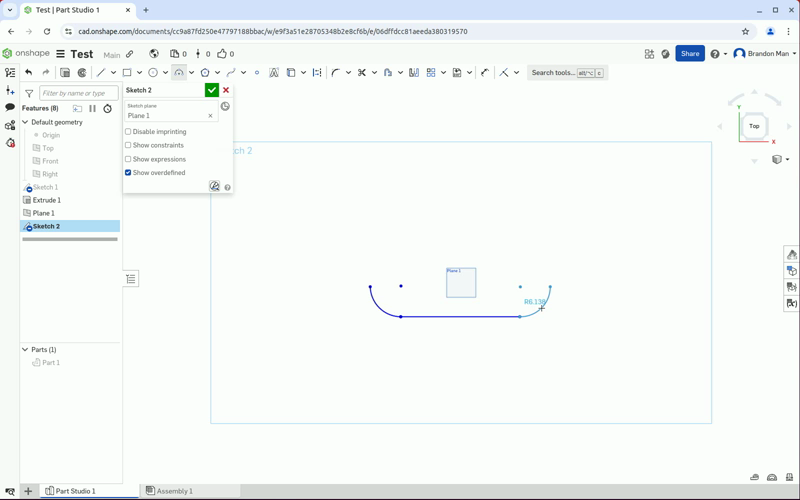
key(esc)
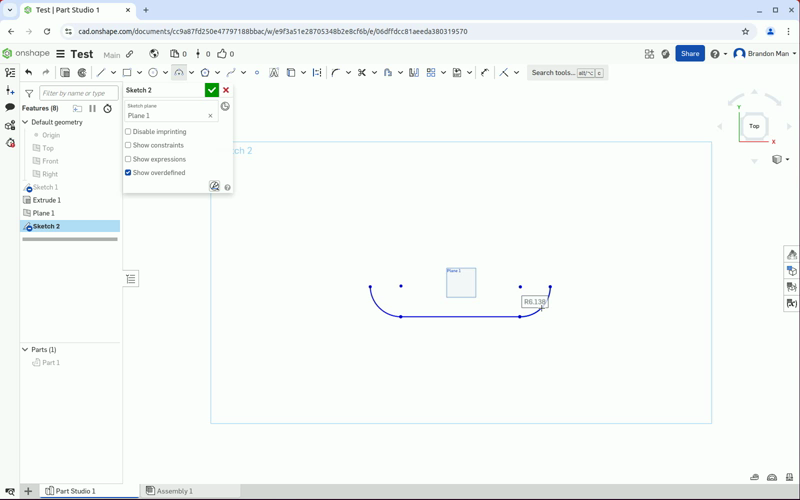
key(l)
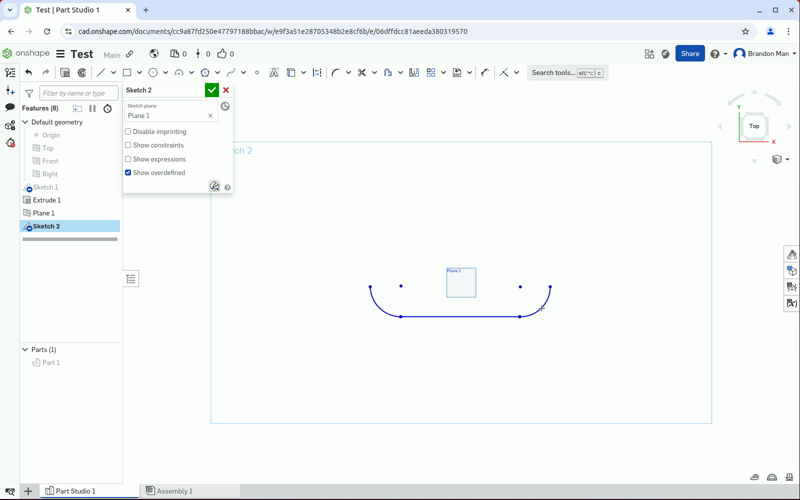
mouse_move(550, 286)
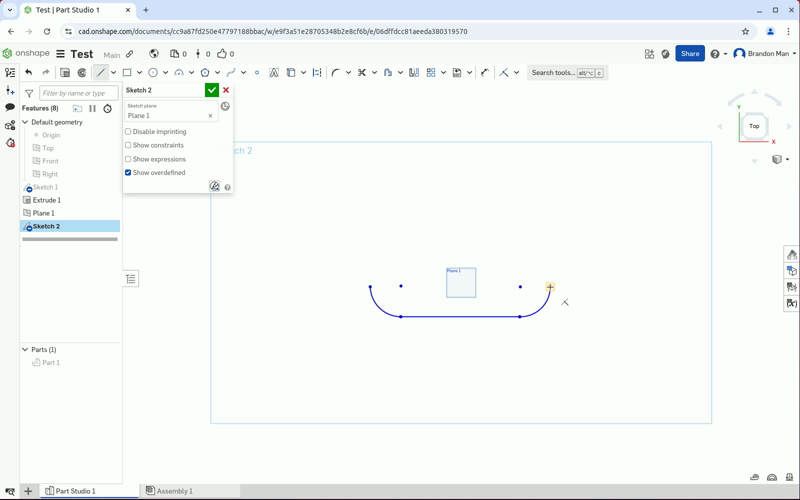
click(550, 286)
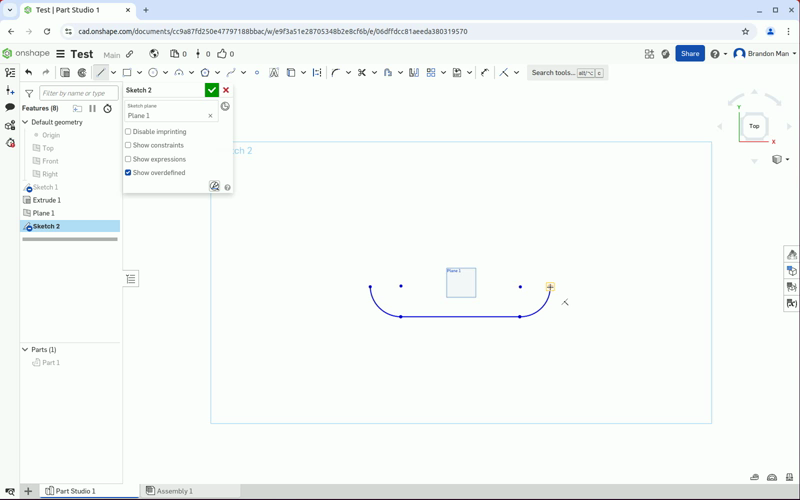
key_down(shift)
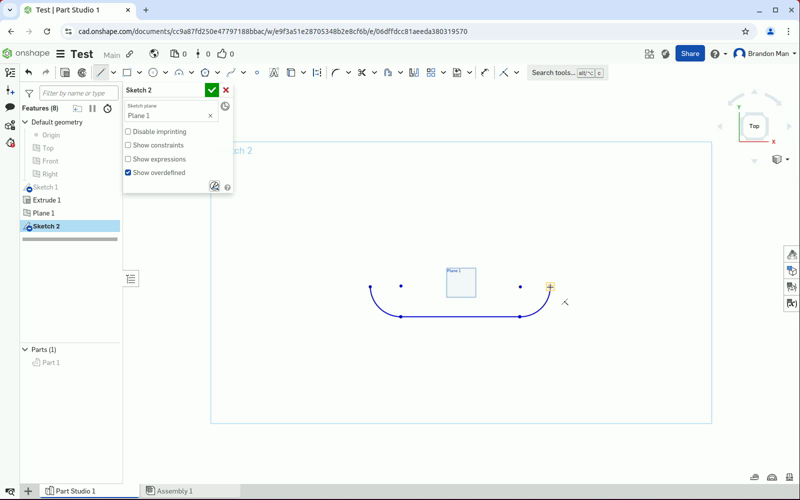
mouse_move(580, 286)
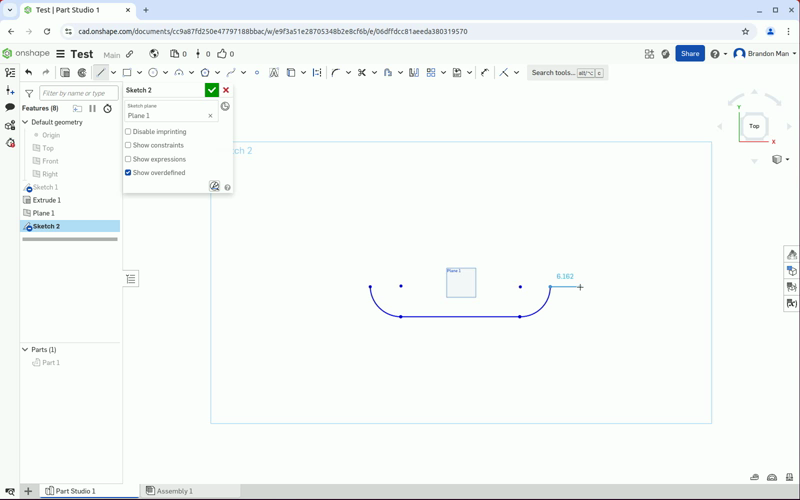
mouse_move(550, 280)
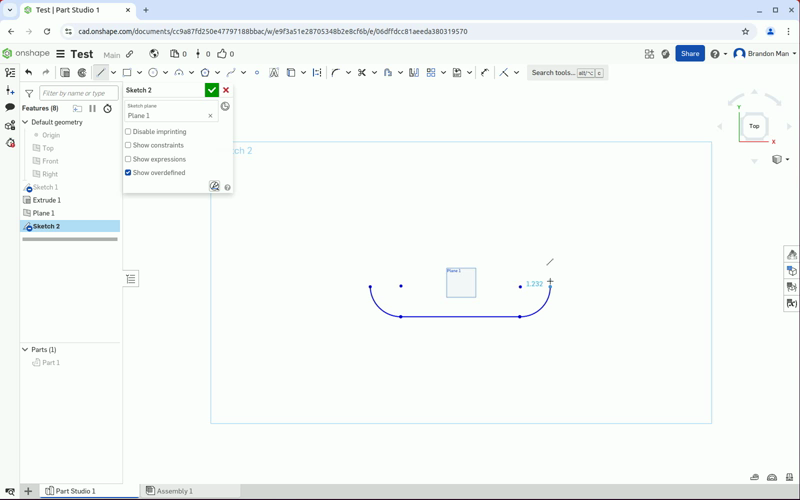
scroll(6)
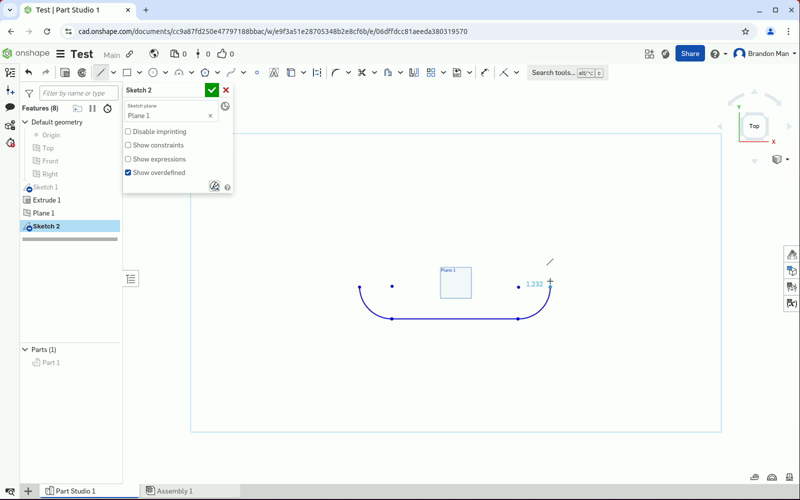
scroll(6)
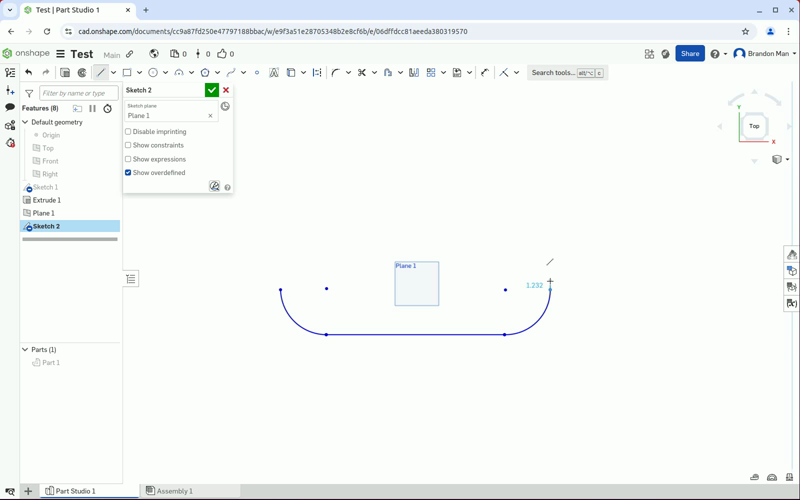
scroll(6)
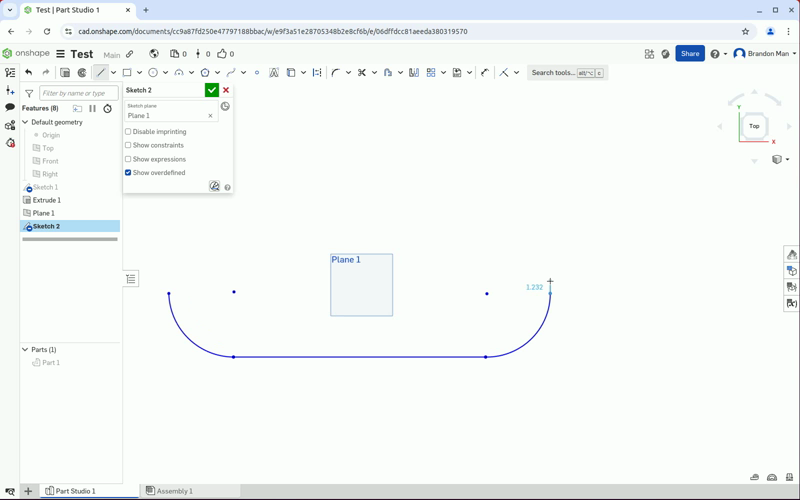
scroll(6)
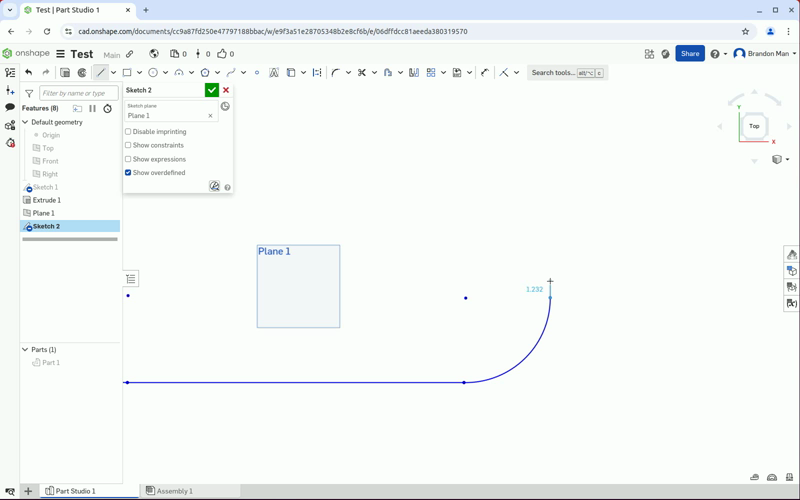
scroll(6)
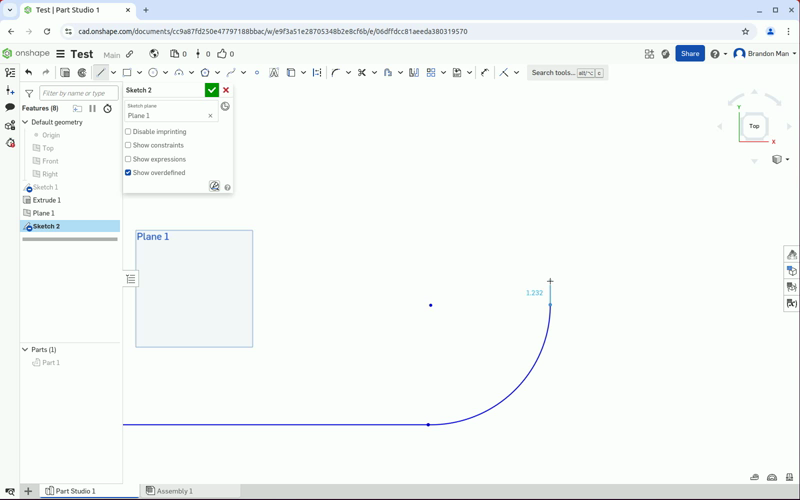
scroll(6)
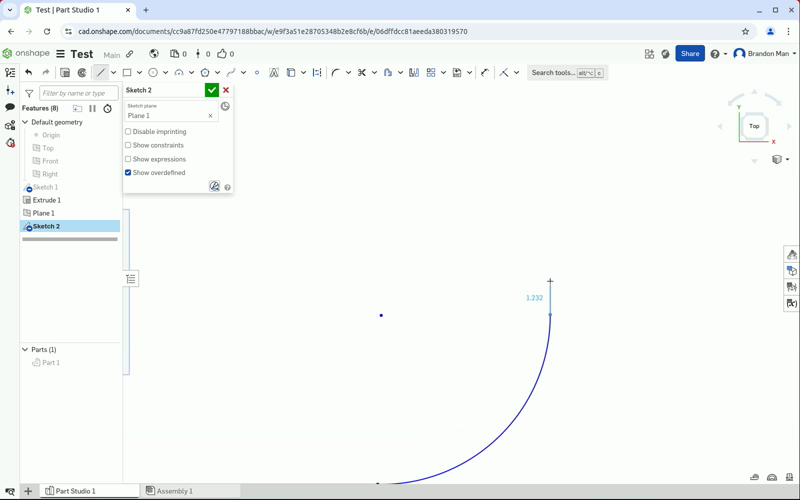
scroll(6)
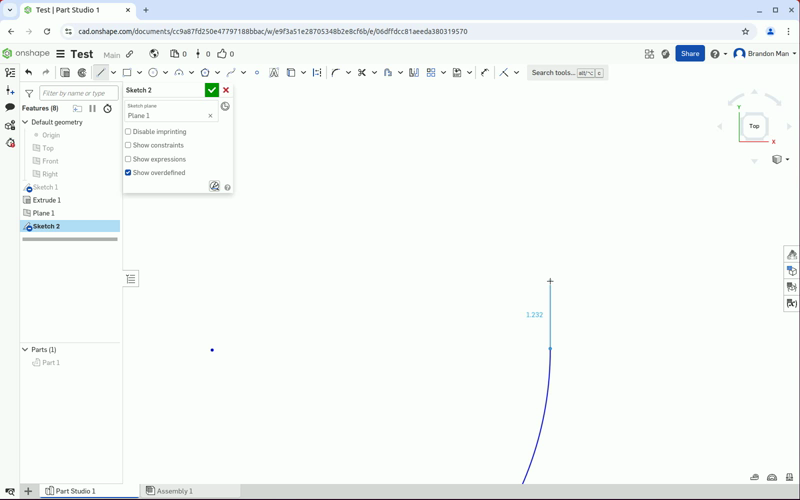
click(550, 280)
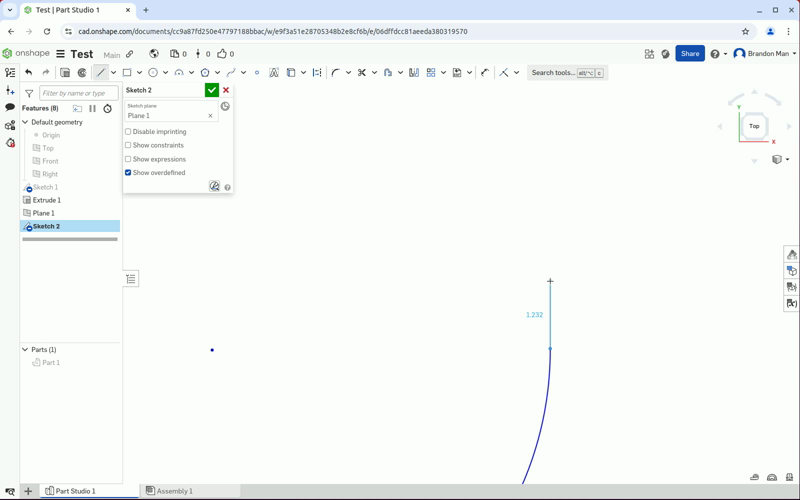
scroll(-6)
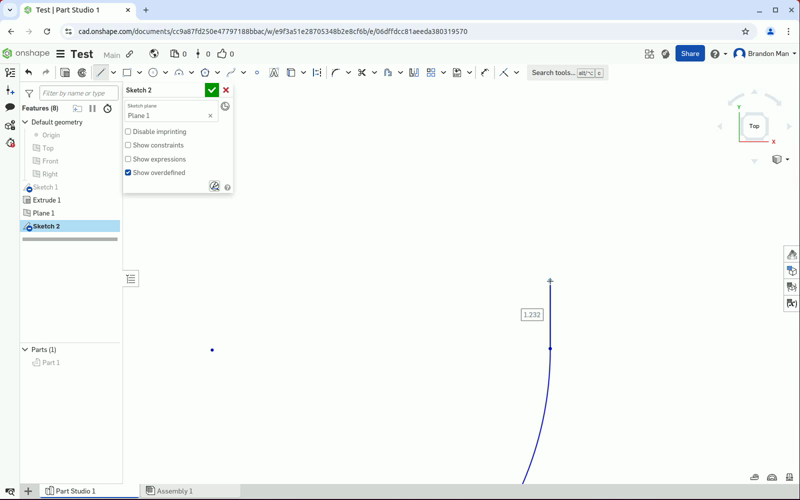
scroll(-6)
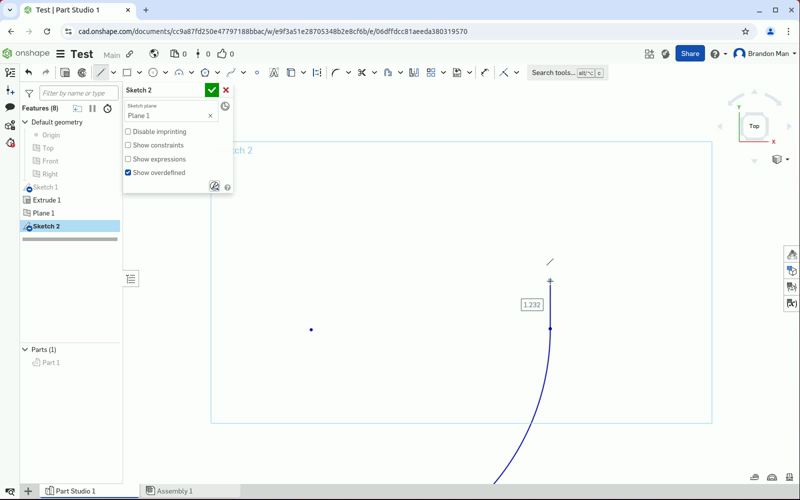
scroll(-6)
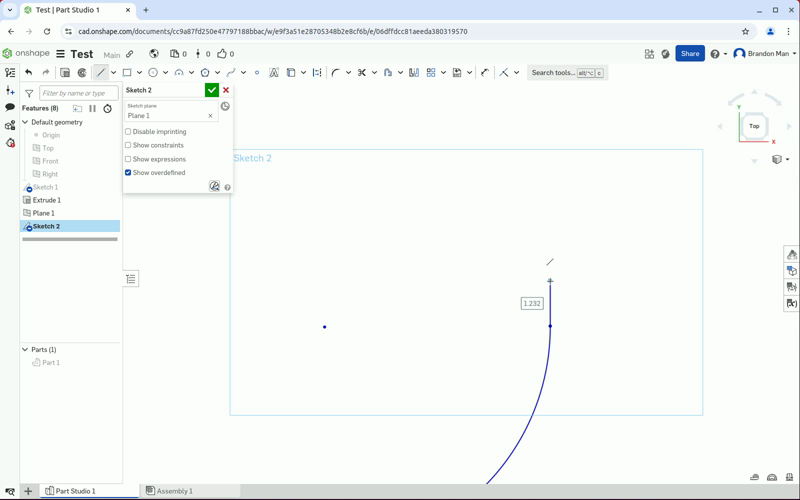
scroll(-6)
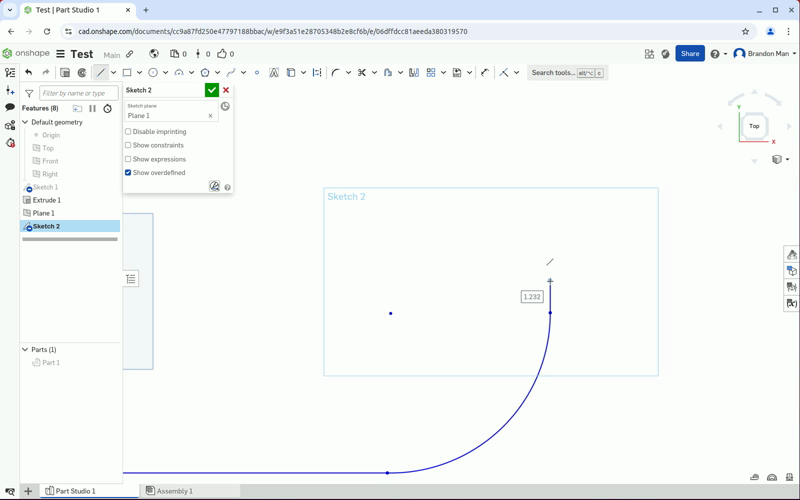
scroll(-6)
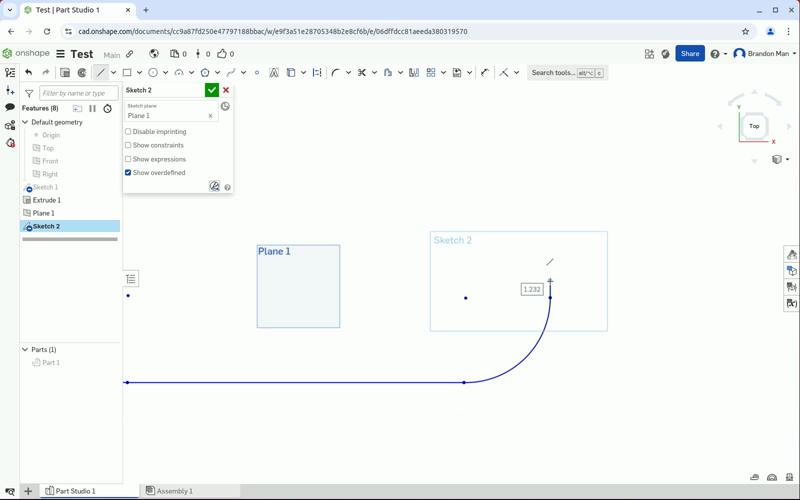
scroll(-6)
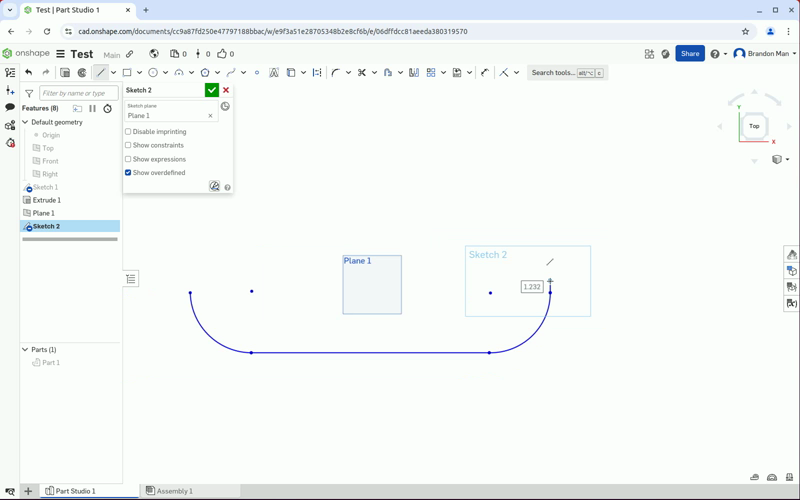
scroll(-6)
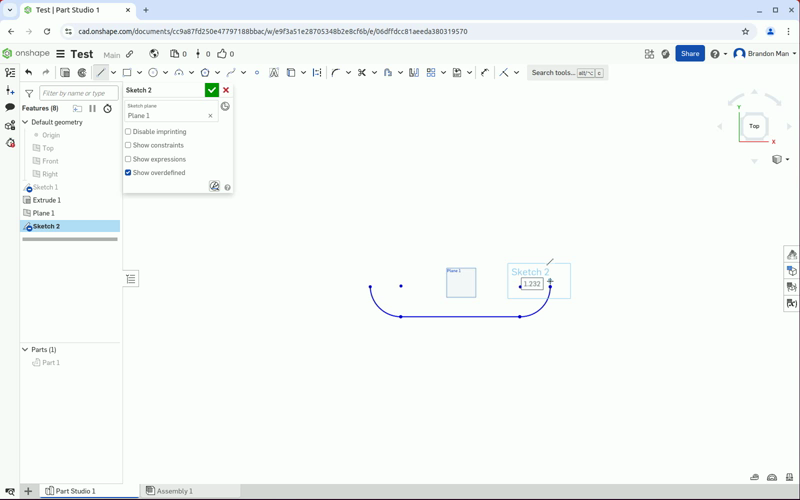
key_up(shift)
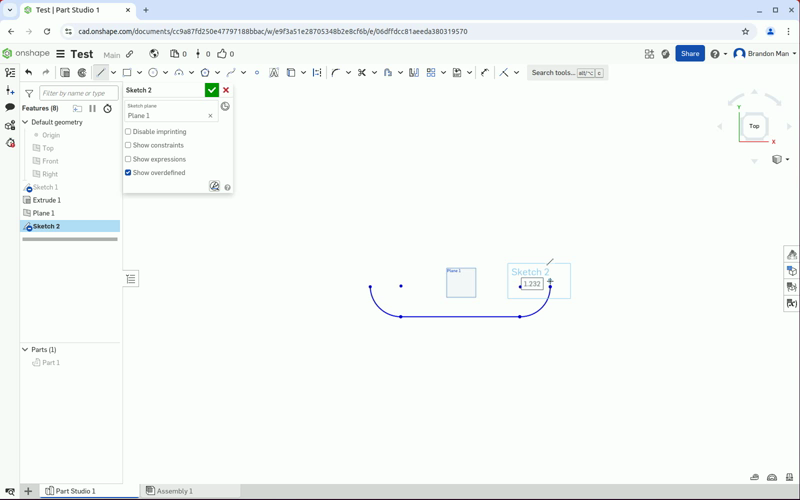
key(esc)
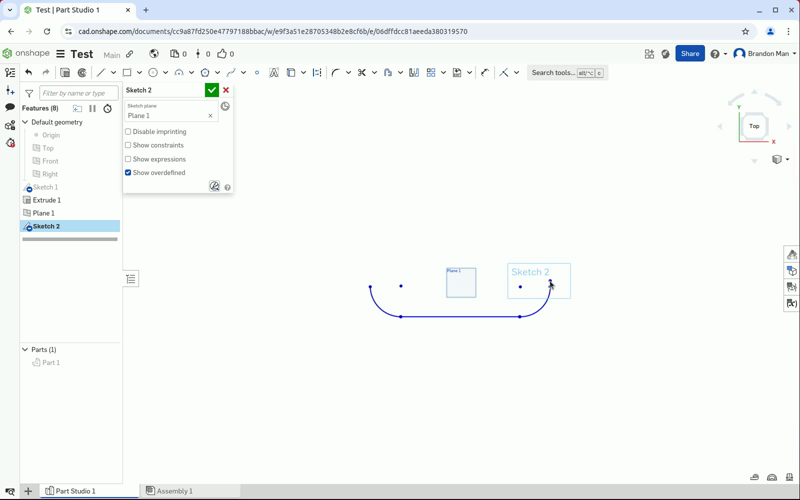
key(a)
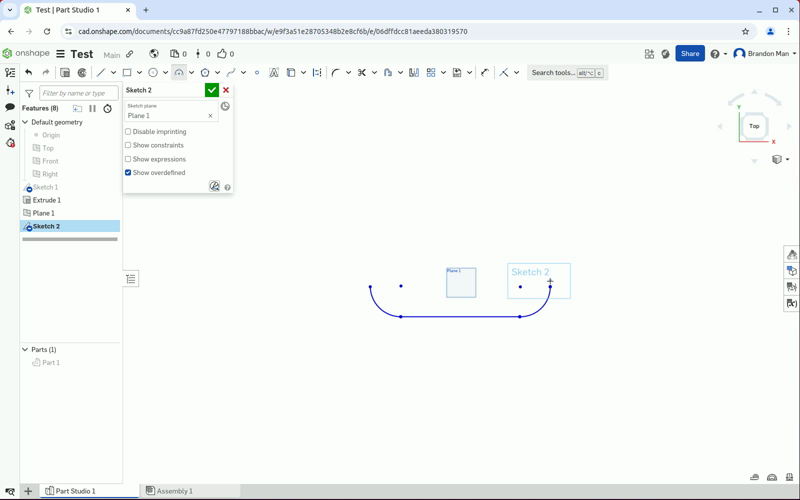
mouse_move(550, 280)
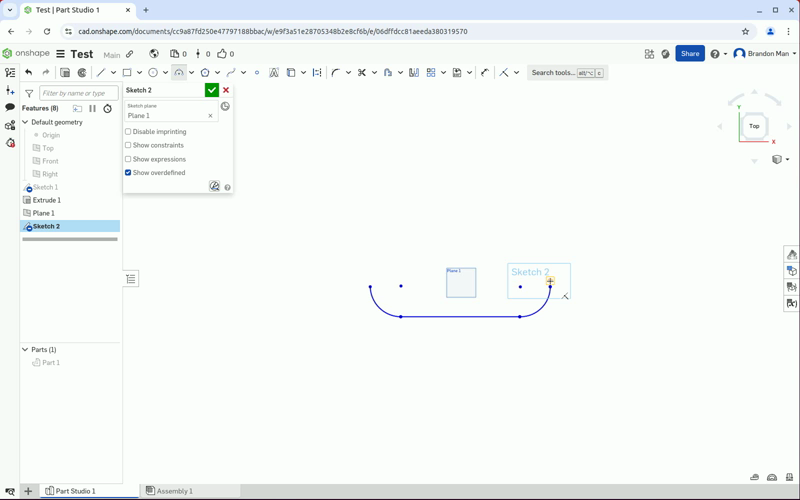
click(550, 280)
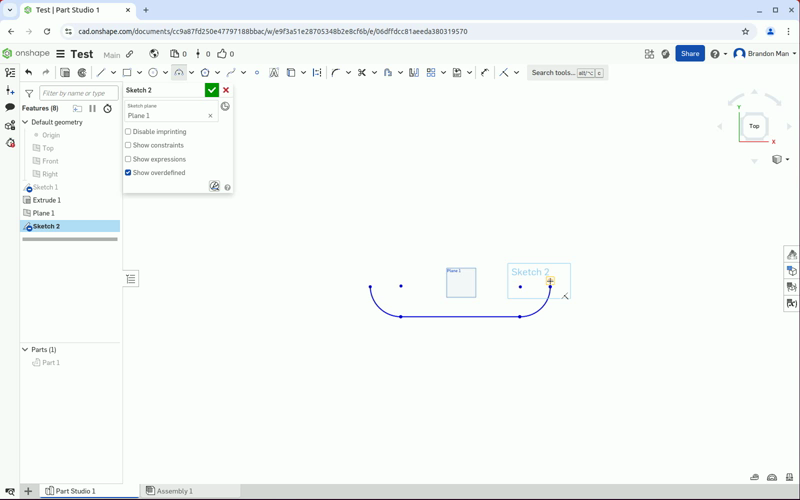
key_down(shift)
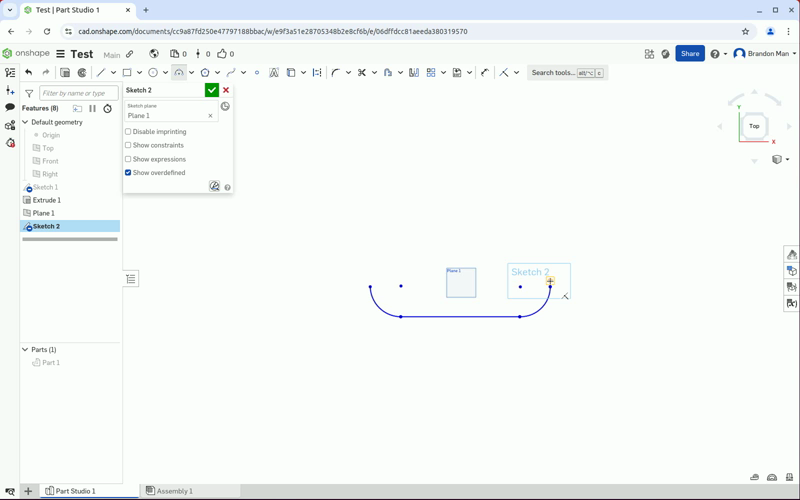
mouse_move(519, 250)
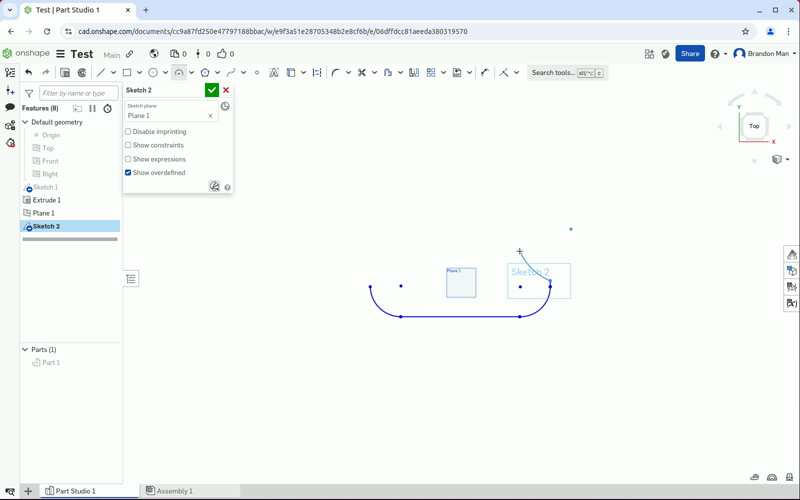
click(519, 250)
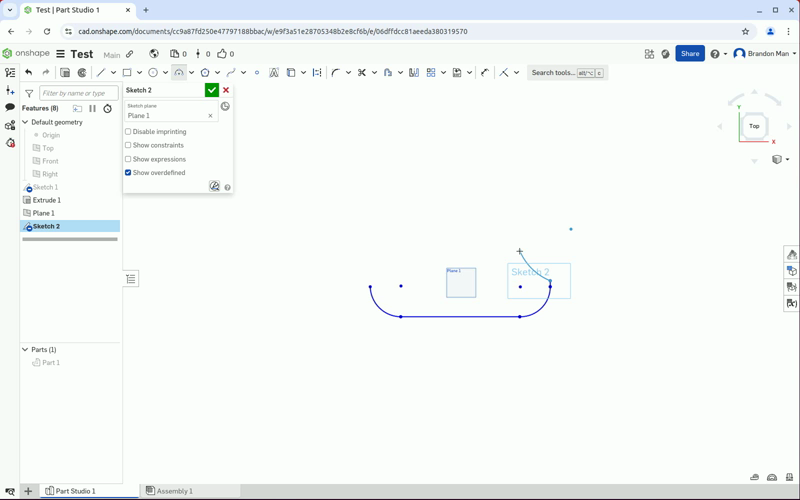
mouse_move(541, 259)
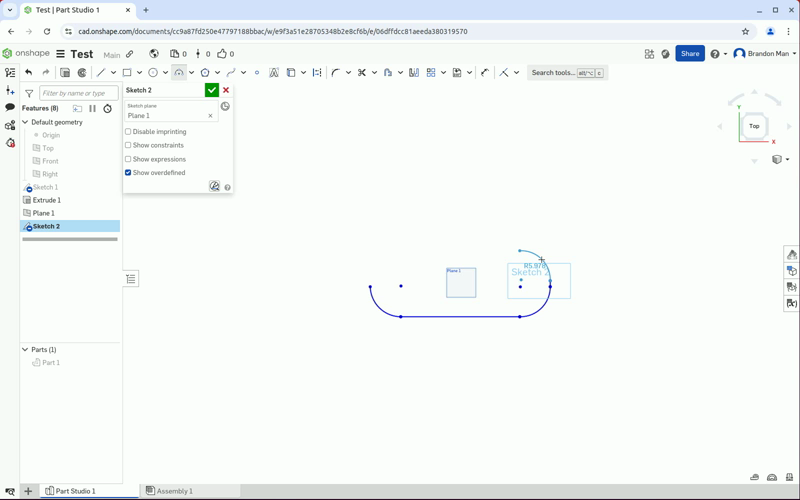
click(541, 259)
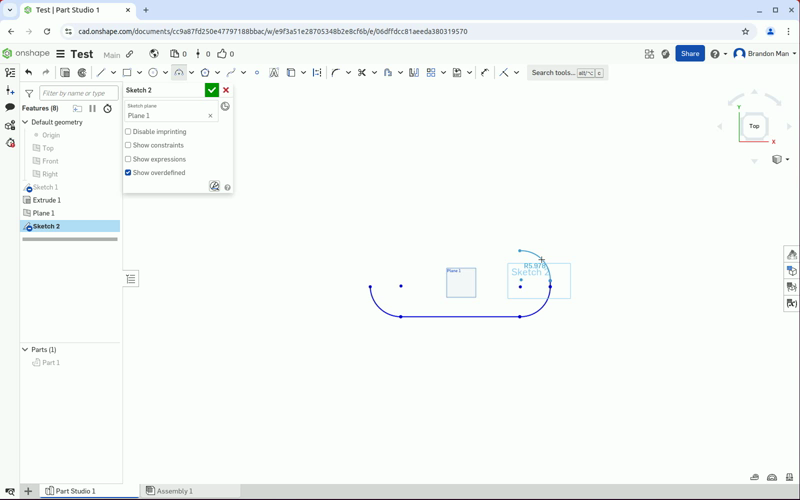
key_up(shift)
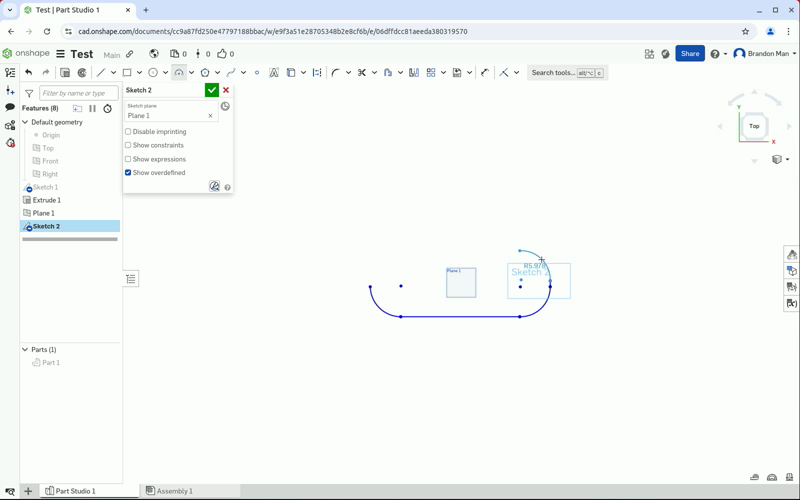
key(esc)
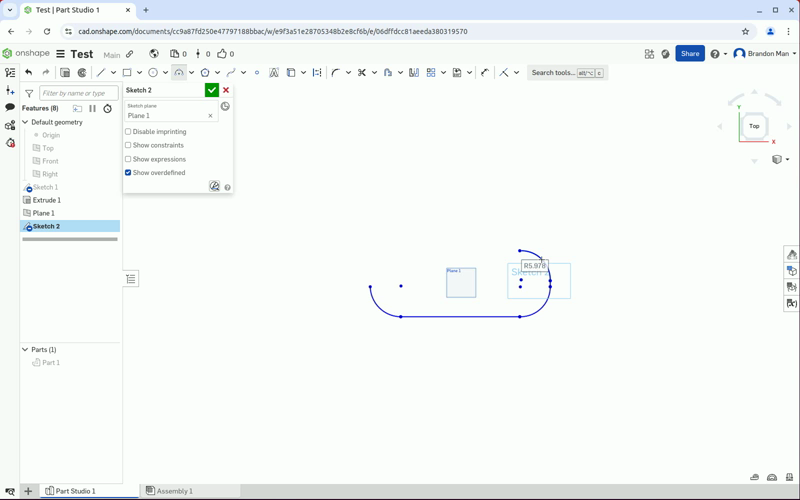
key(l)
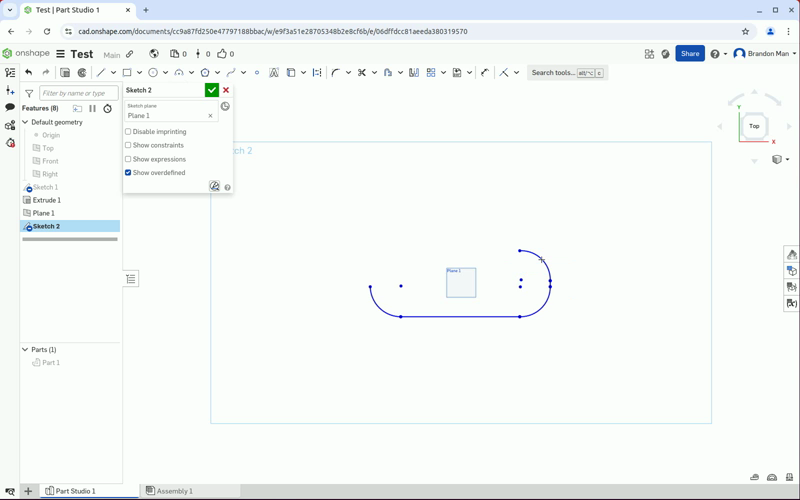
mouse_move(519, 250)
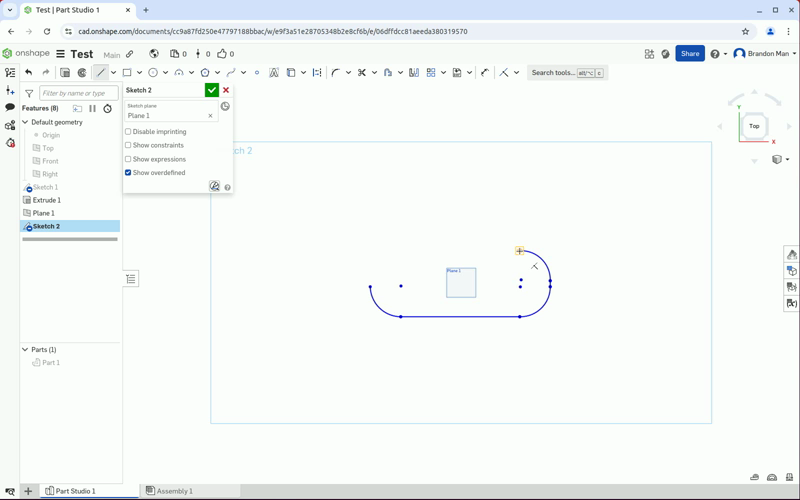
click(519, 250)
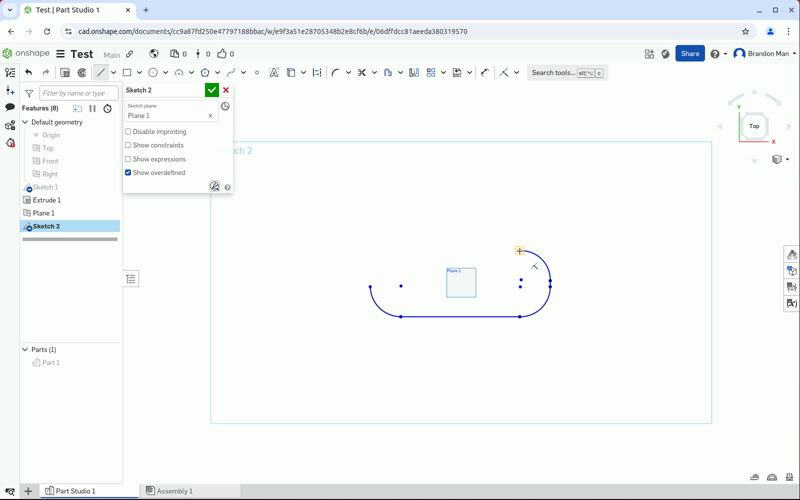
key_down(shift)
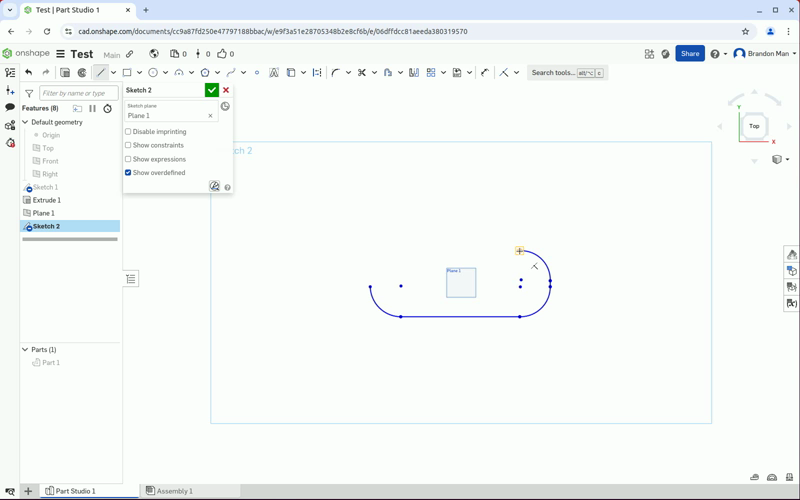
mouse_move(400, 250)
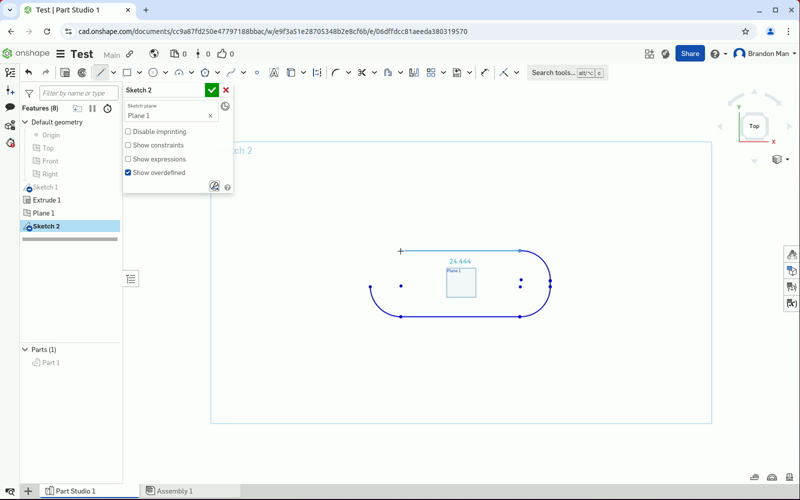
click(400, 250)
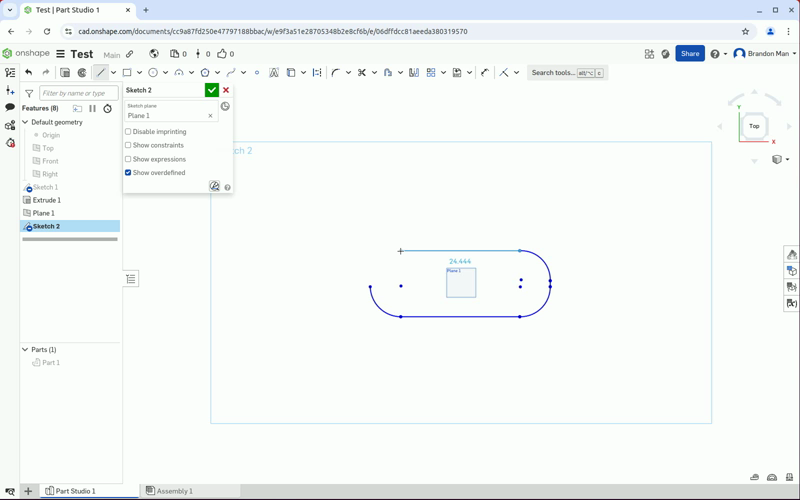
key_up(shift)
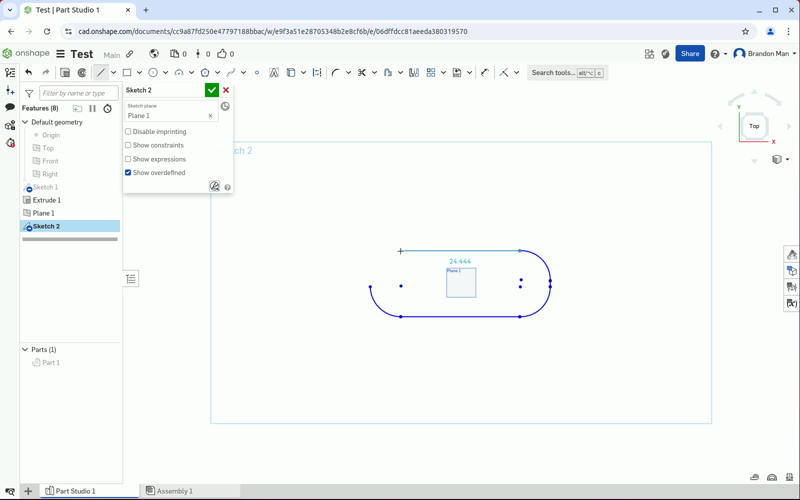
key(esc)
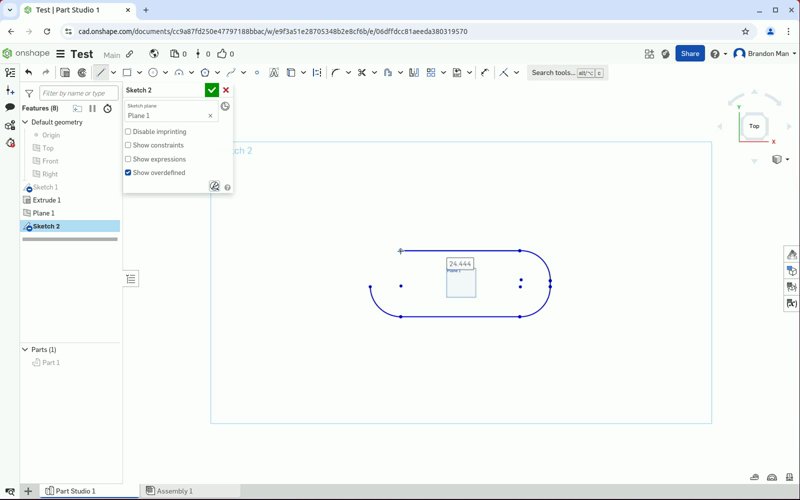
key(a)
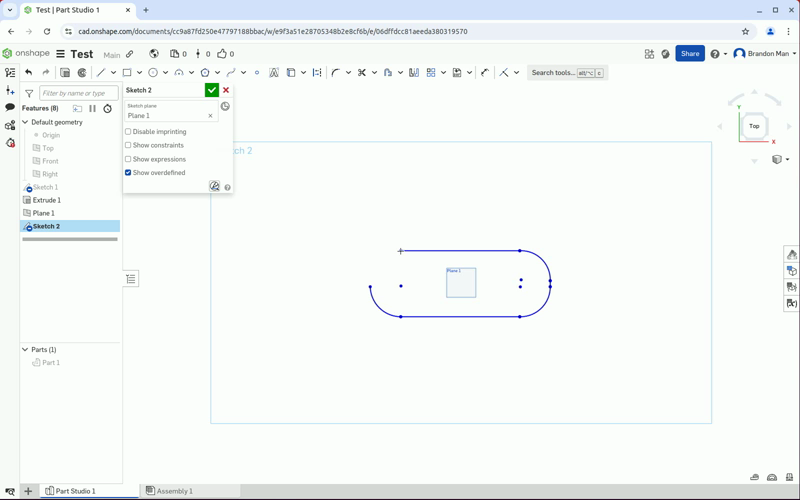
mouse_move(400, 250)
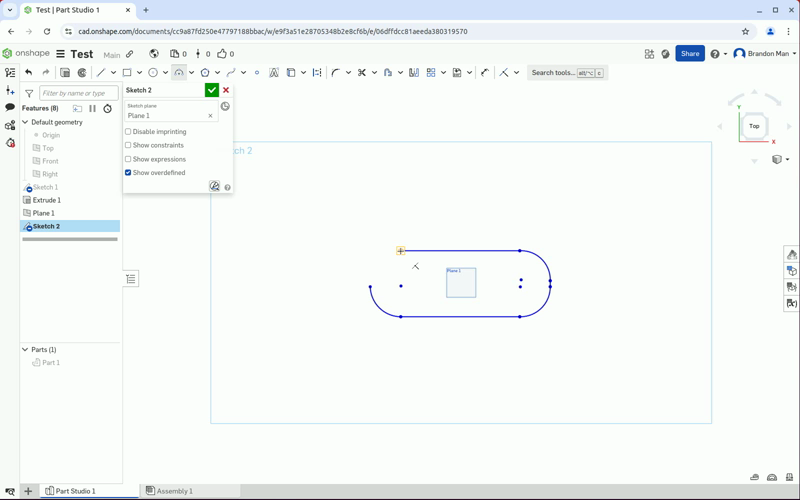
click(400, 250)
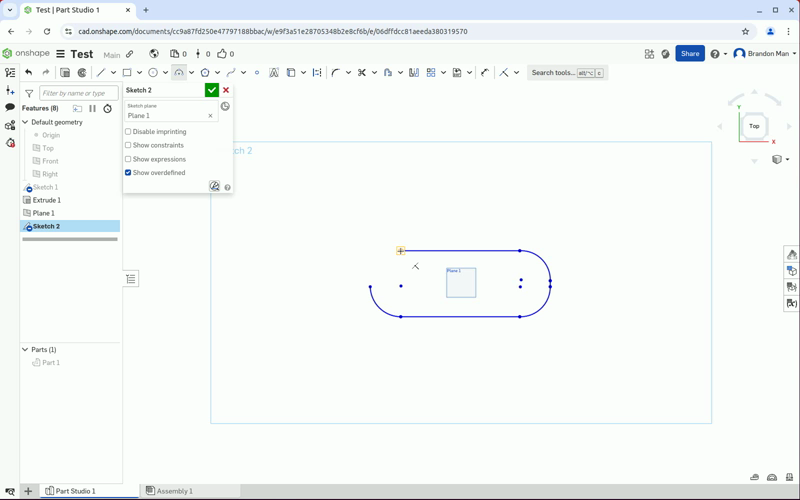
key_down(shift)
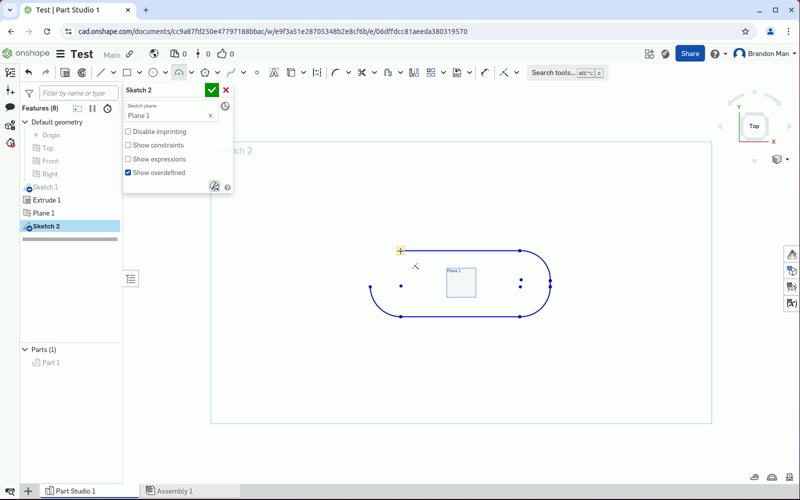
mouse_move(370, 280)
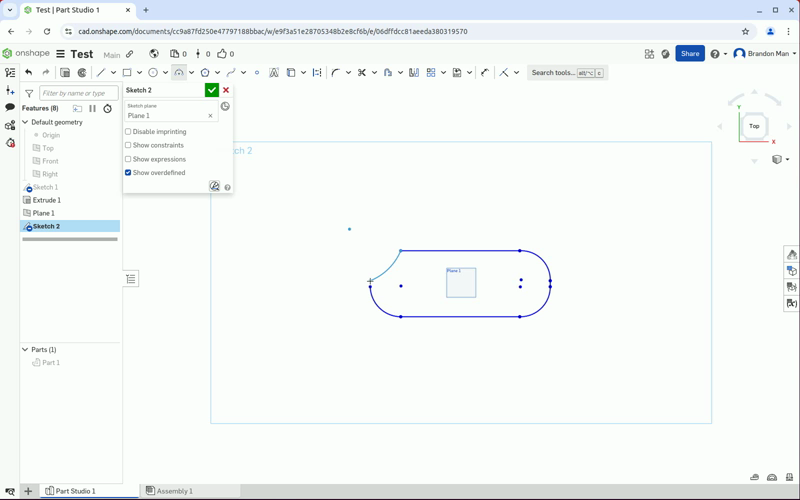
click(370, 280)
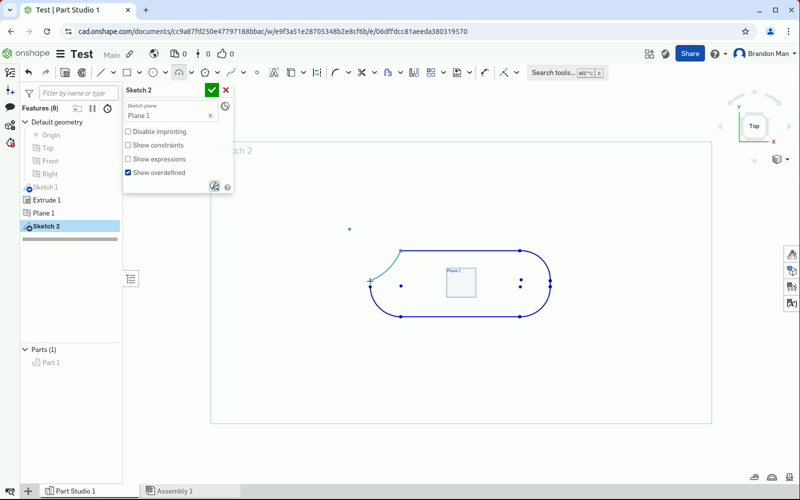
mouse_move(379, 259)
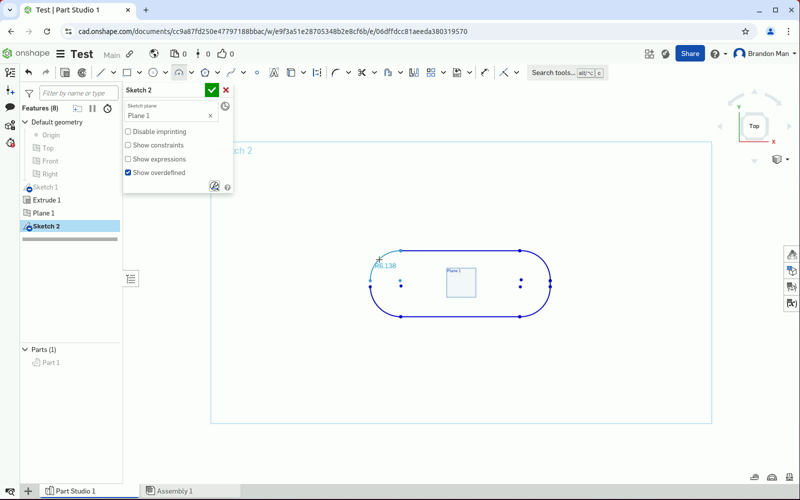
click(379, 259)
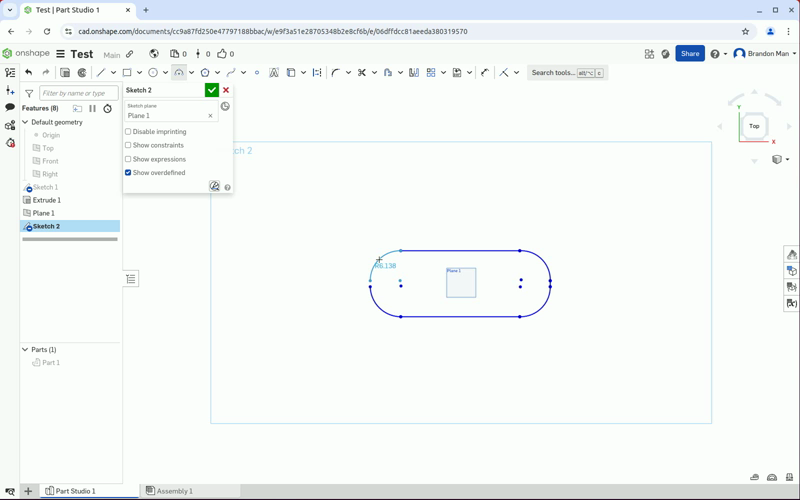
key_up(shift)
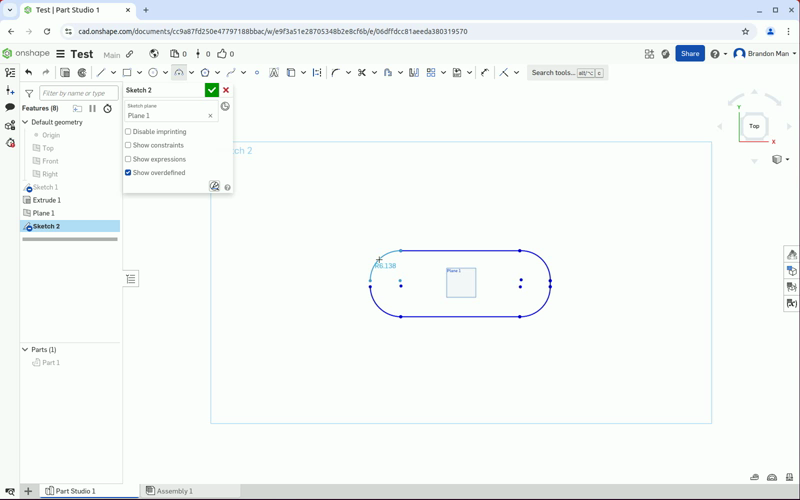
key(esc)
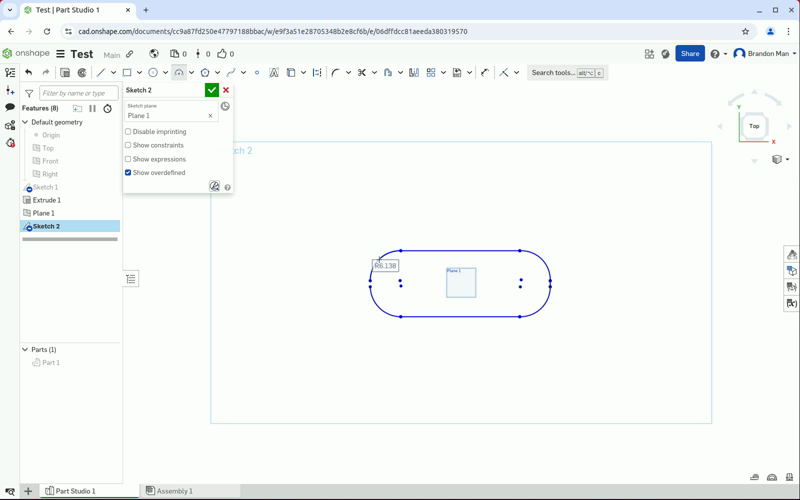
key(l)
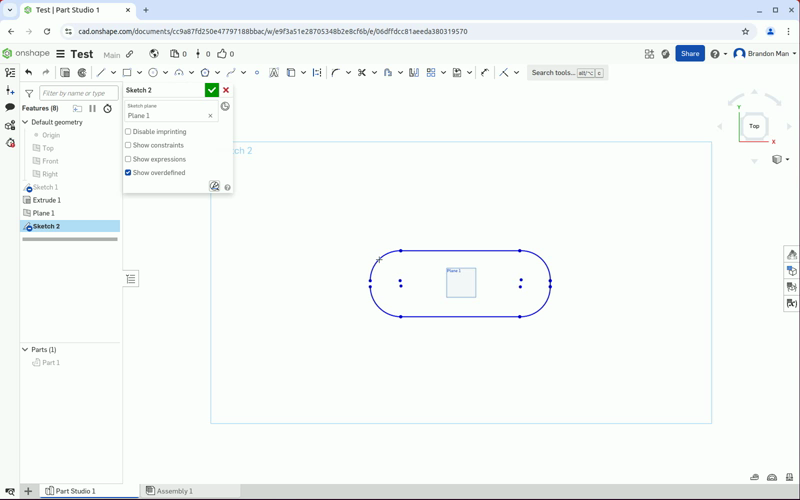
mouse_move(370, 280)
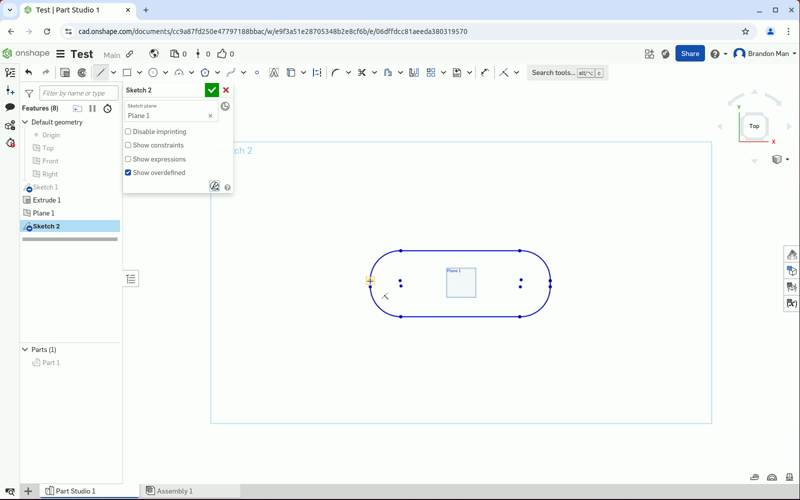
click(370, 280)
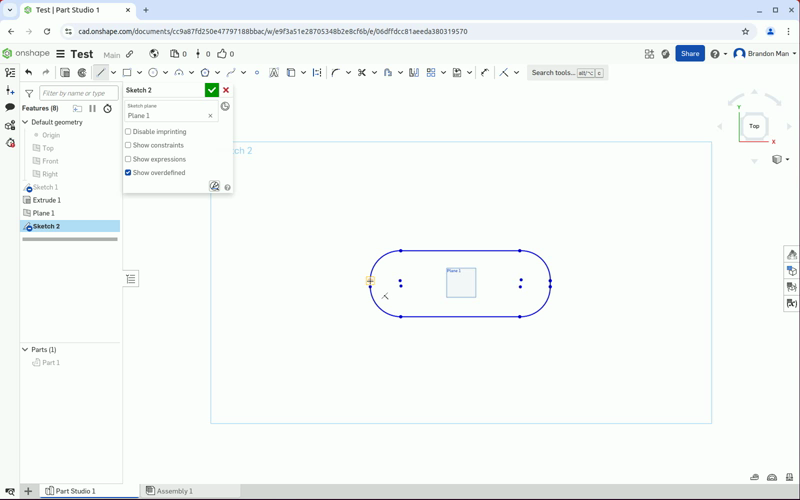
mouse_move(400, 280)
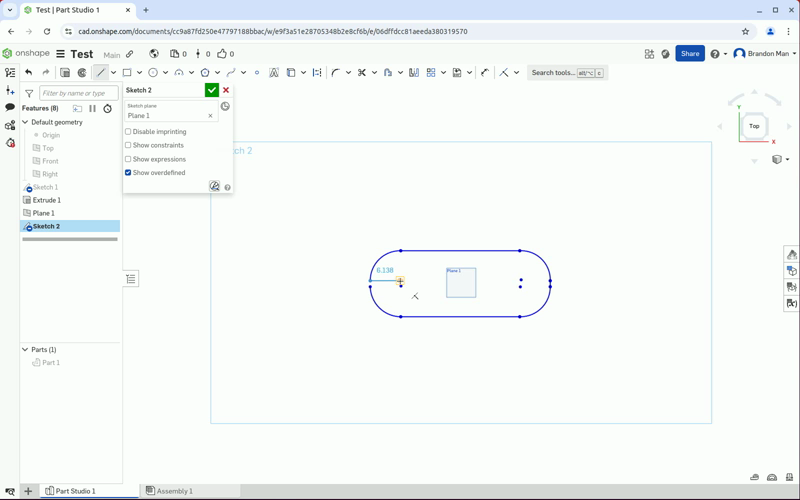
key_down(shift)
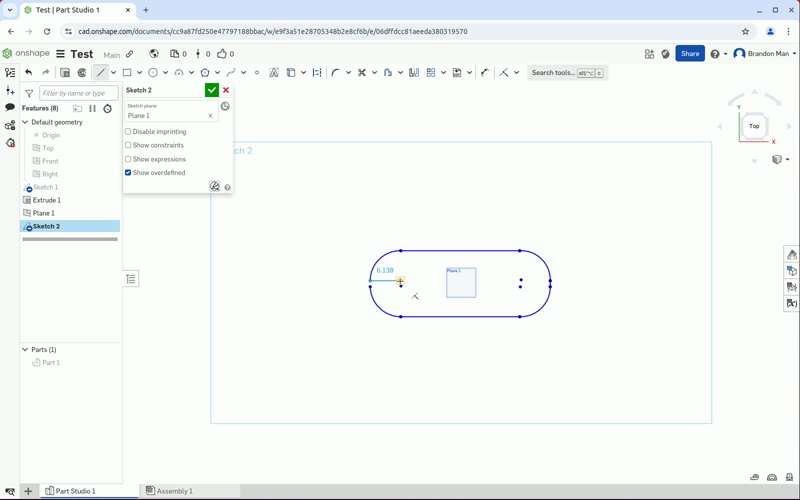
mouse_move(370, 286)
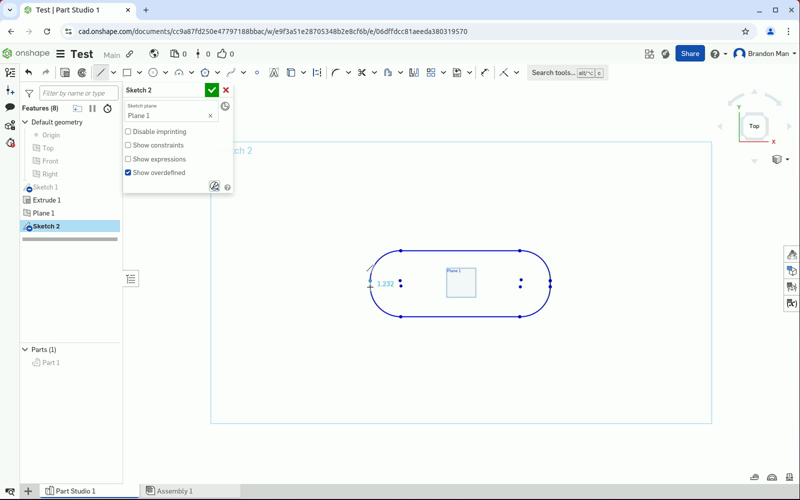
scroll(6)
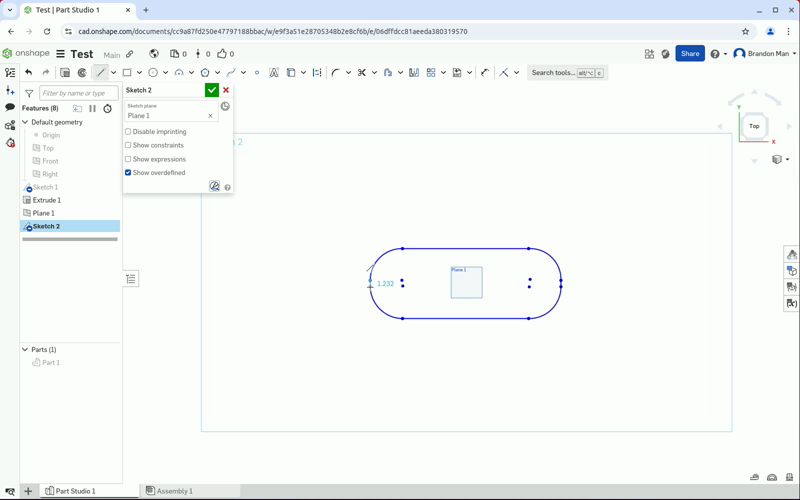
scroll(6)
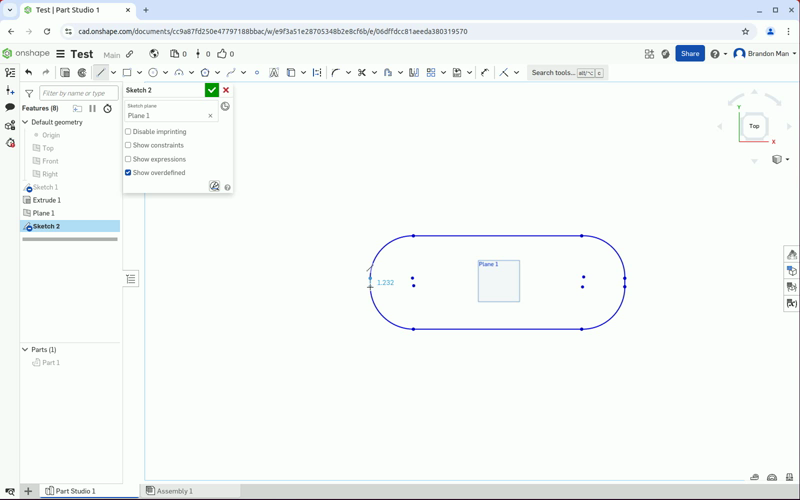
scroll(6)
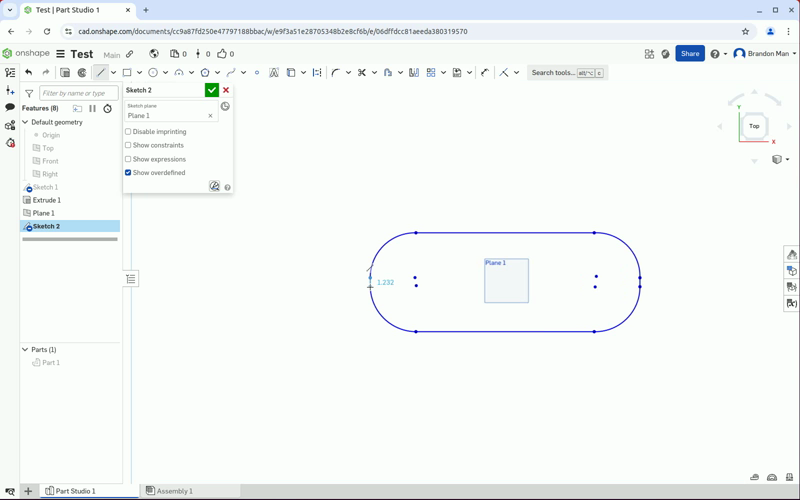
scroll(6)
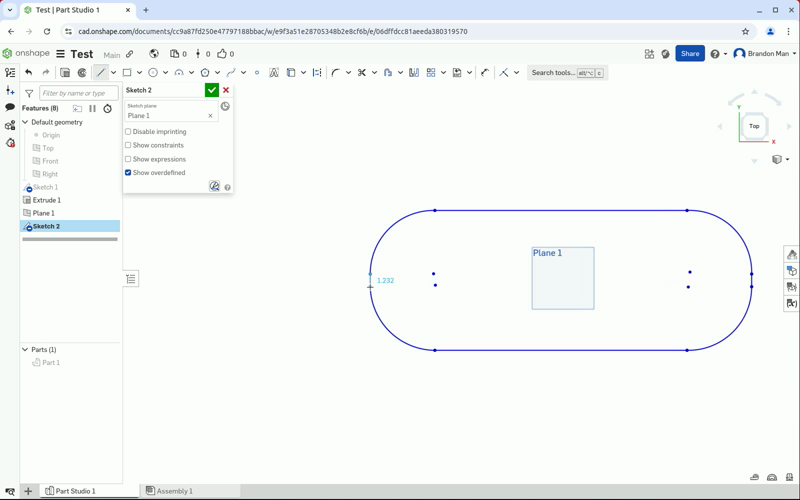
scroll(6)
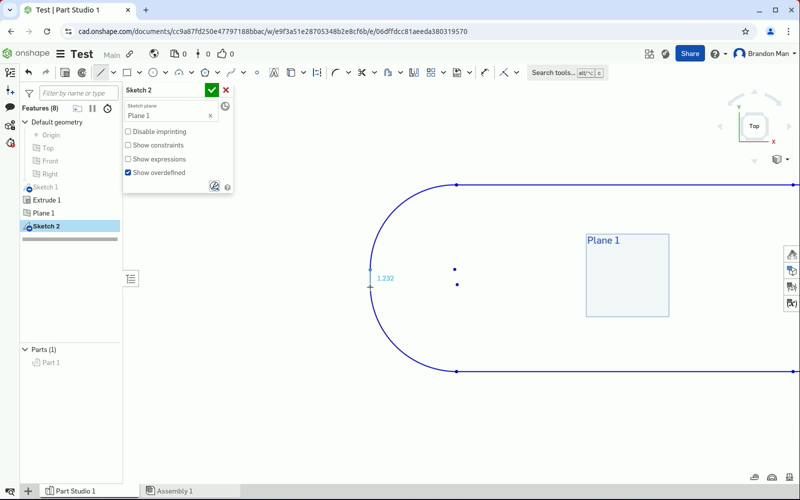
scroll(6)
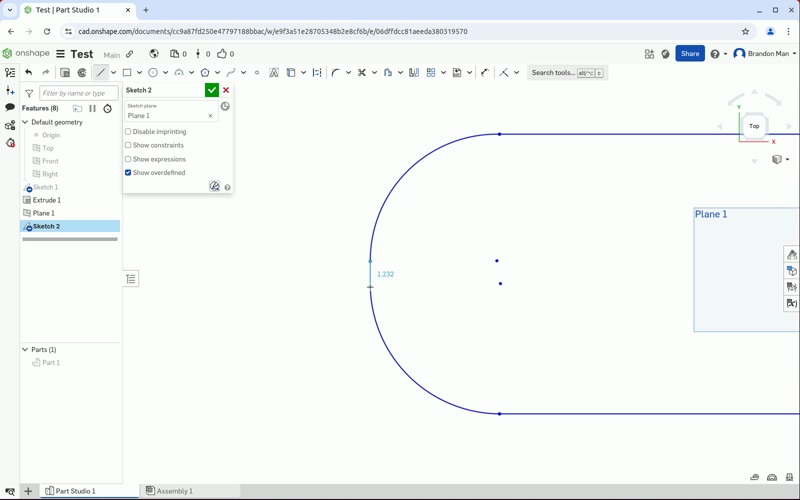
scroll(6)
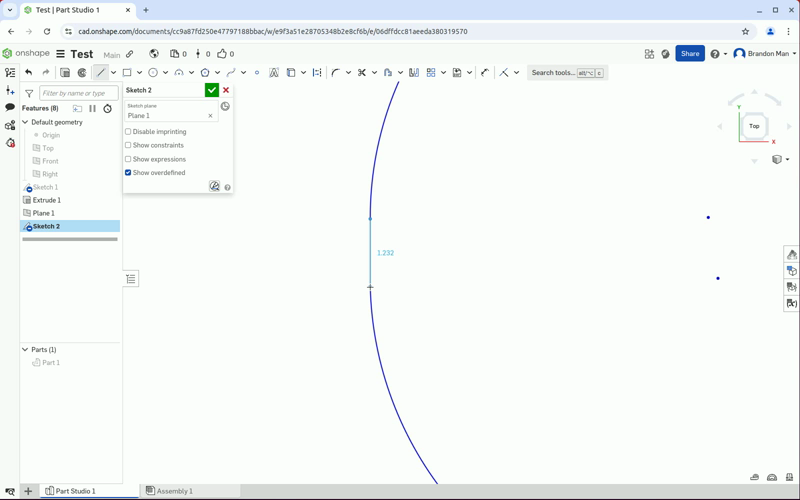
key_up(shift)
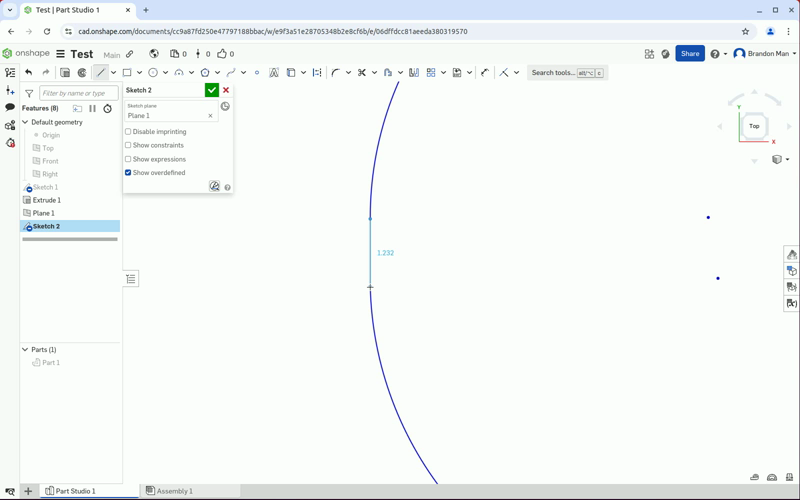
click(370, 286)
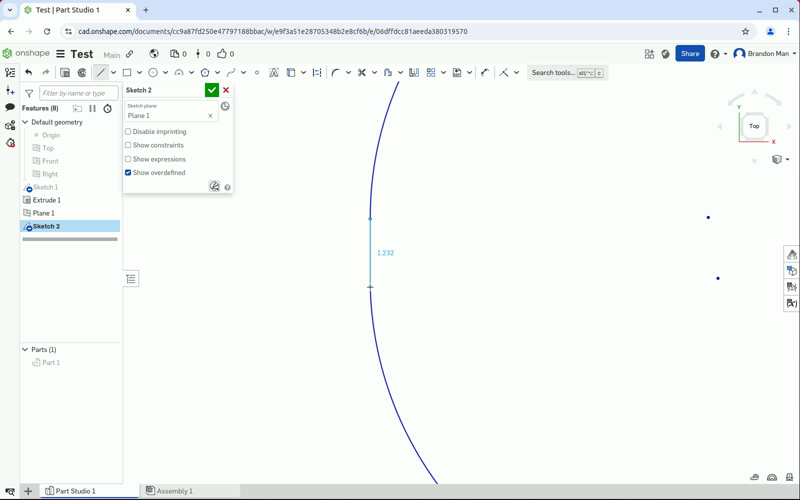
scroll(-6)
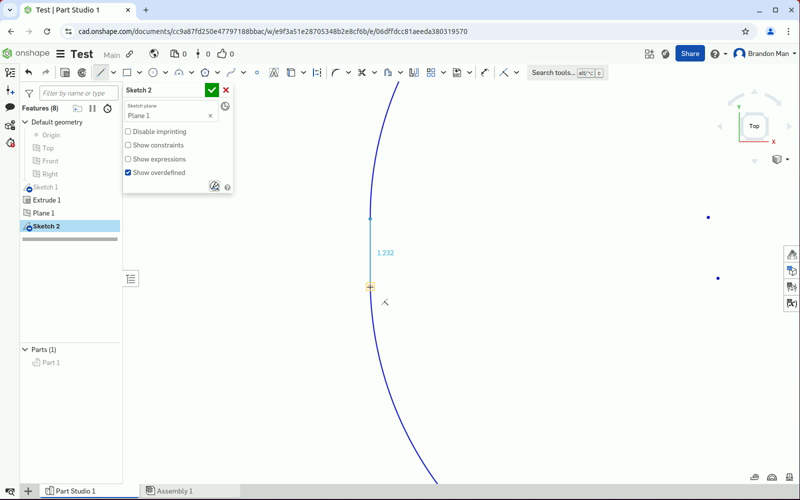
scroll(-6)
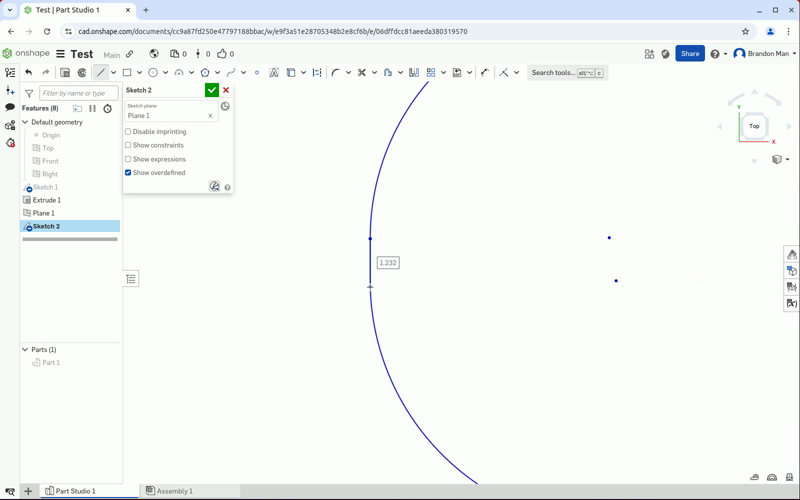
scroll(-6)
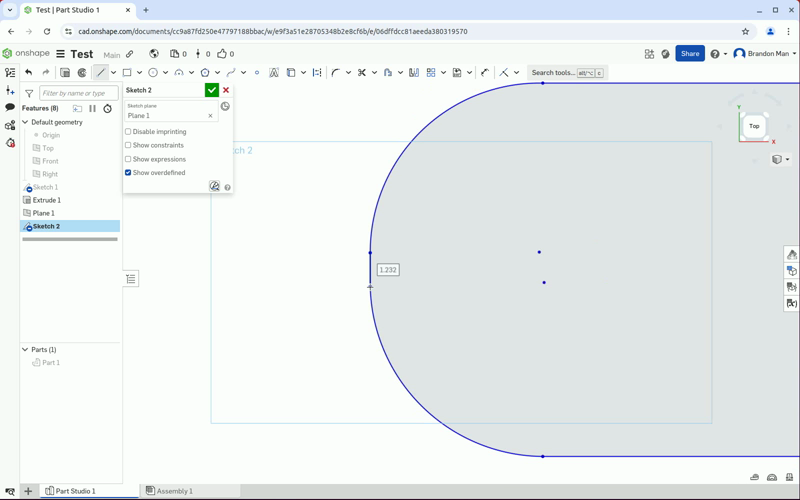
scroll(-6)
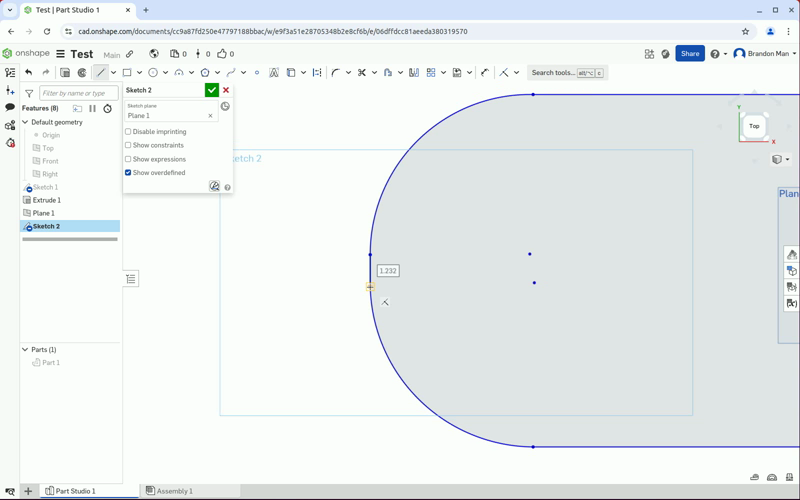
scroll(-6)
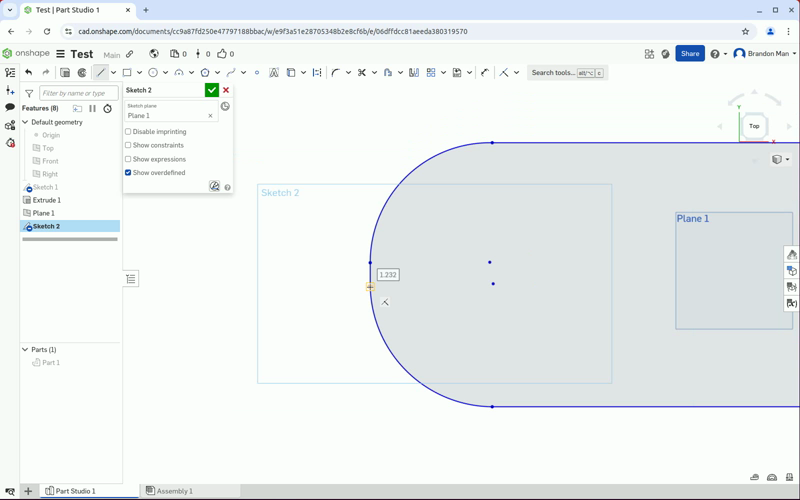
scroll(-6)
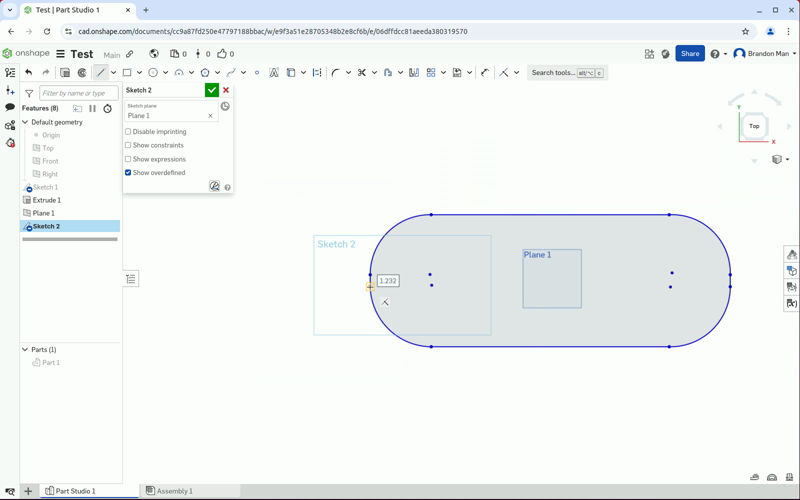
scroll(-6)
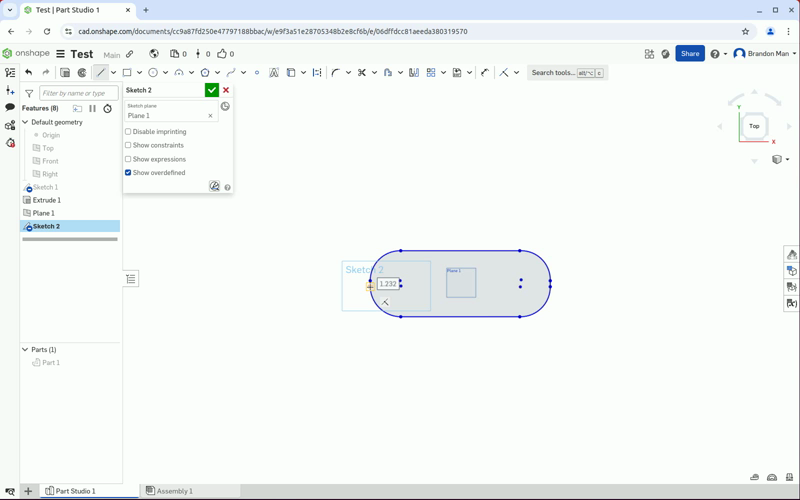
key(esc)
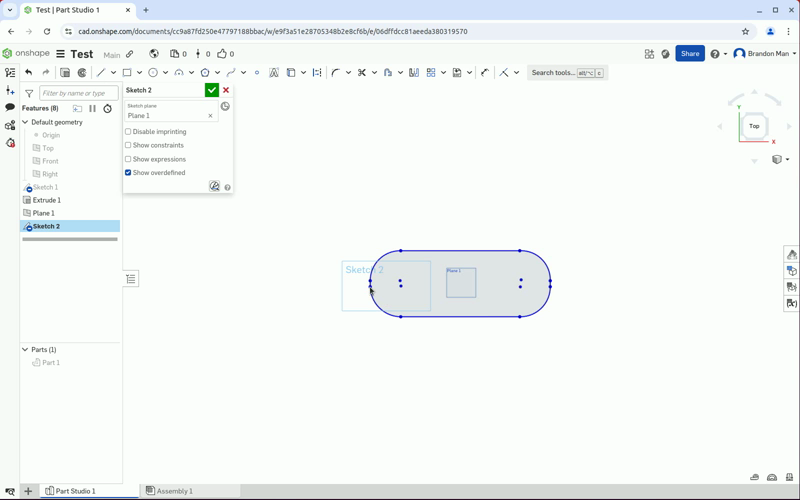
mouse_move(509, 298)
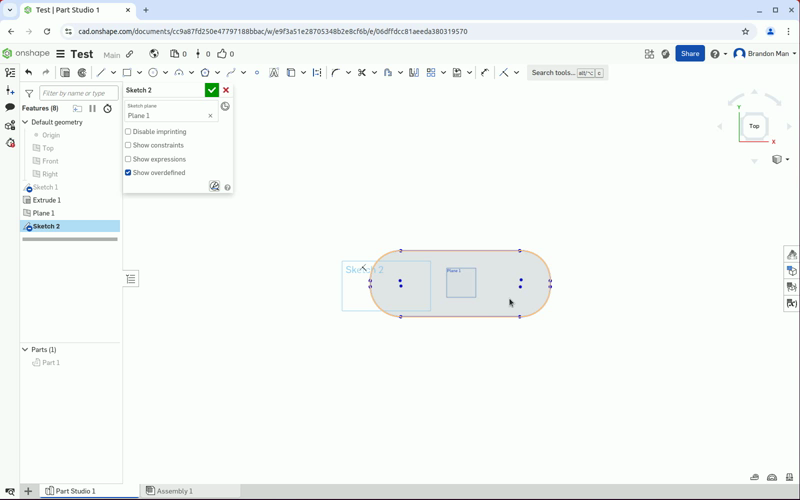
click(509, 298)
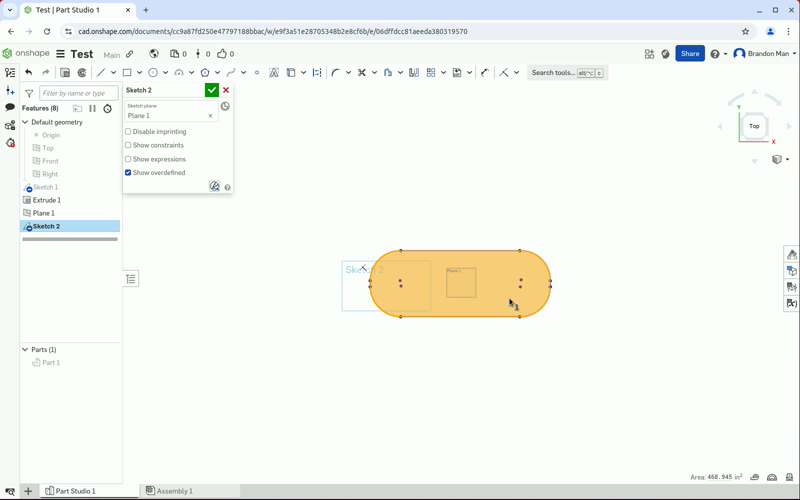
mouse_move(73, 352)
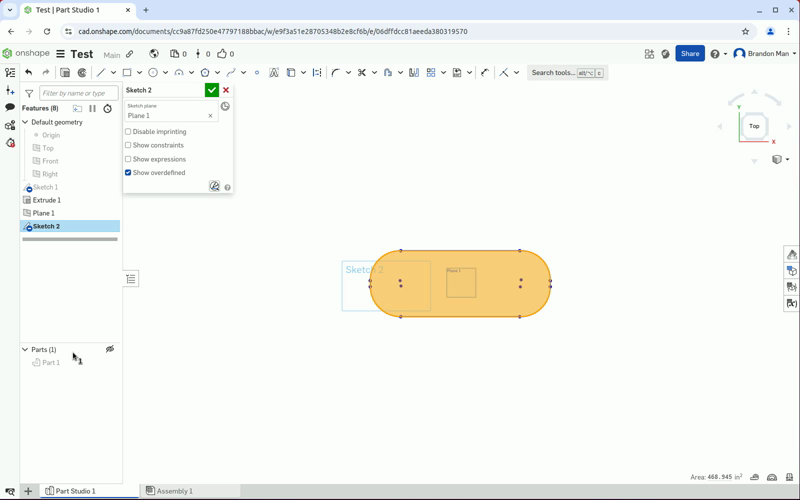
key(shift+y)
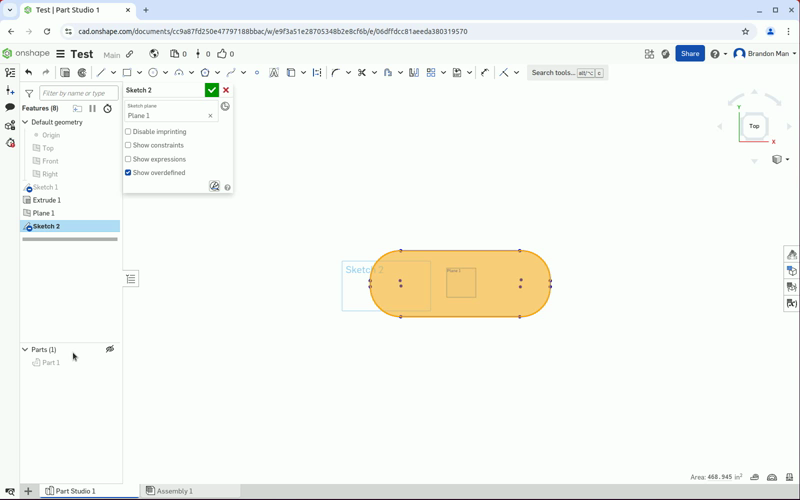
key(shift+e)
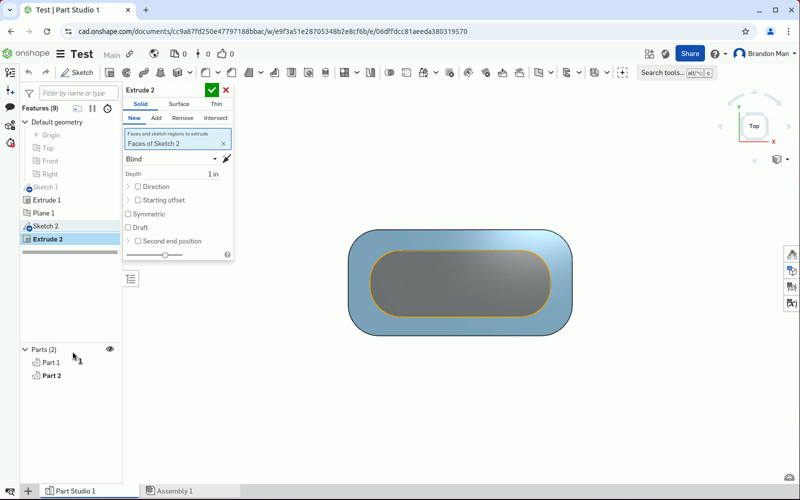
mouse_move(143, 106)
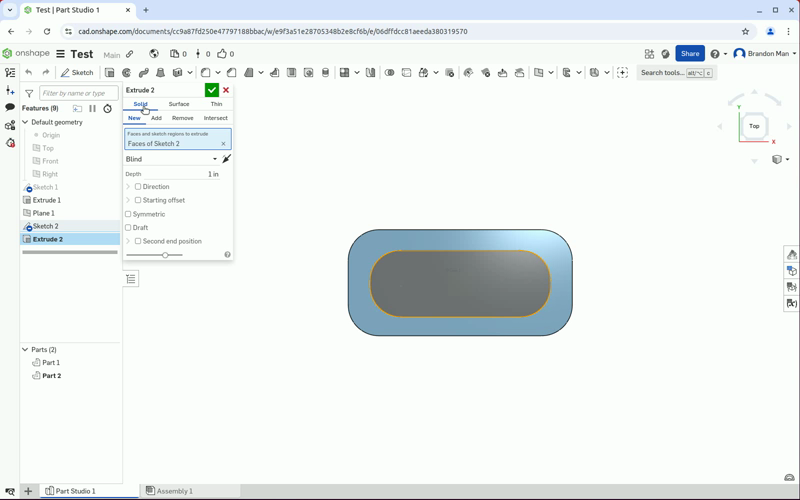
click(143, 106)
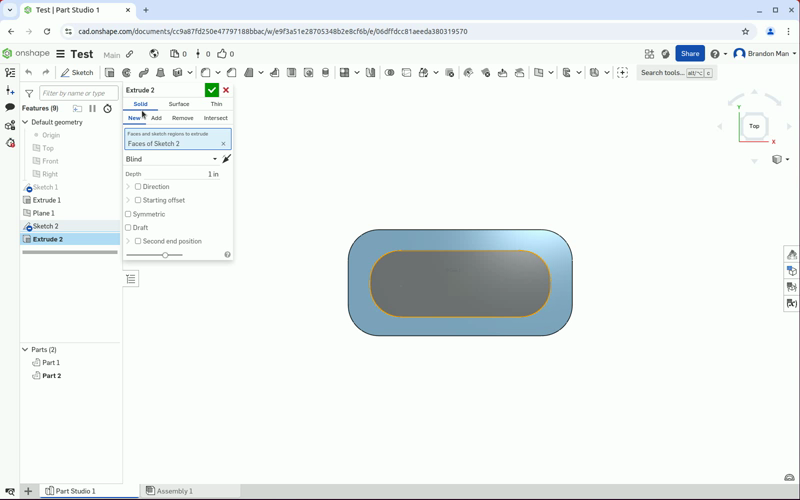
mouse_move(137, 120)
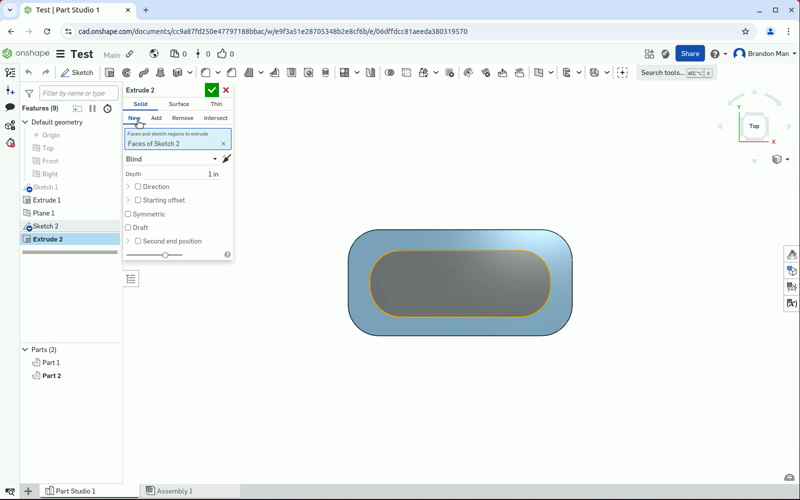
click(137, 120)
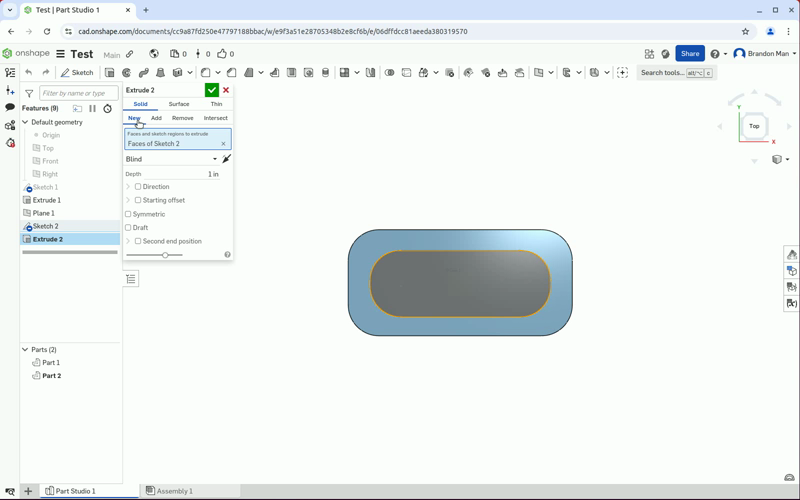
key(tab, 4)
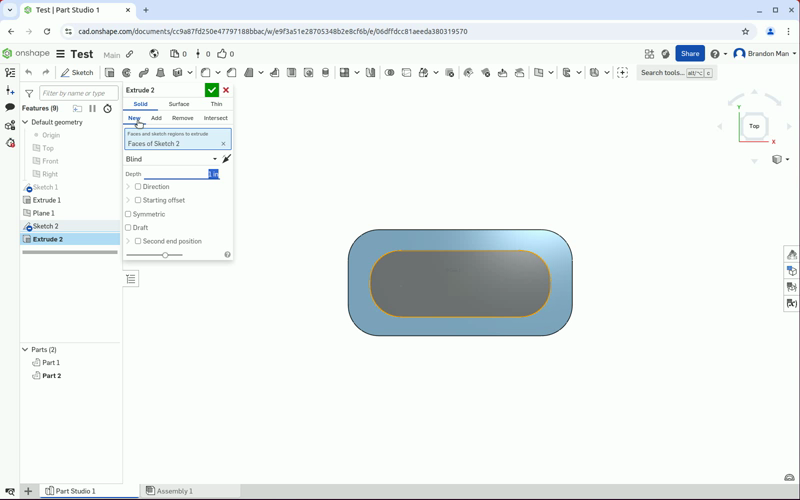
text(-6.258)
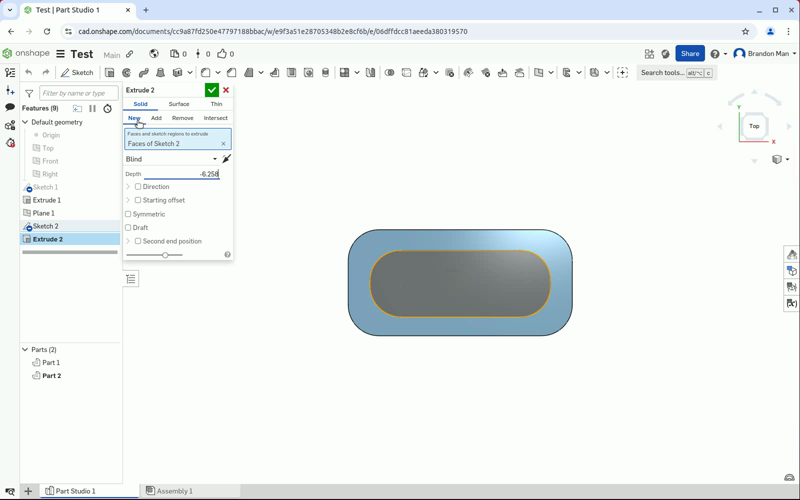
key(enter)
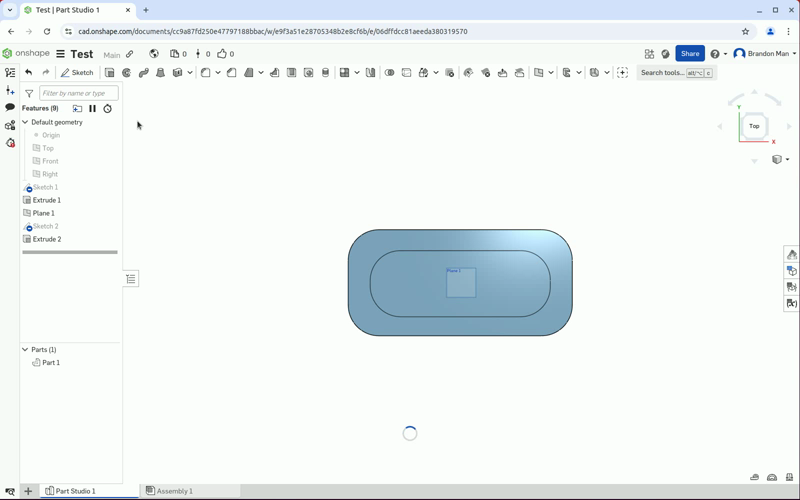
key(shift+h)
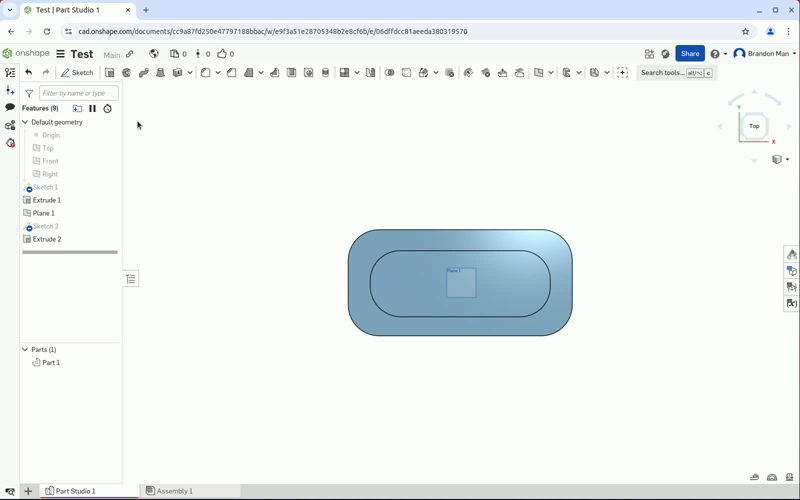
key(shift+h)
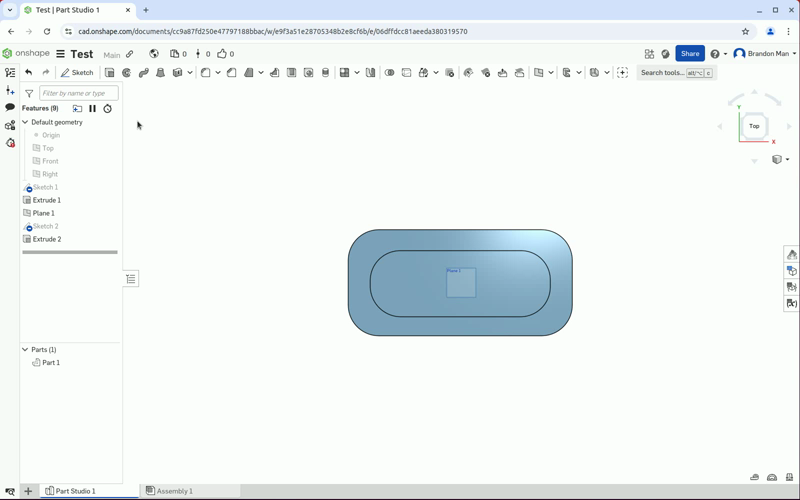
mouse_move(73, 189)
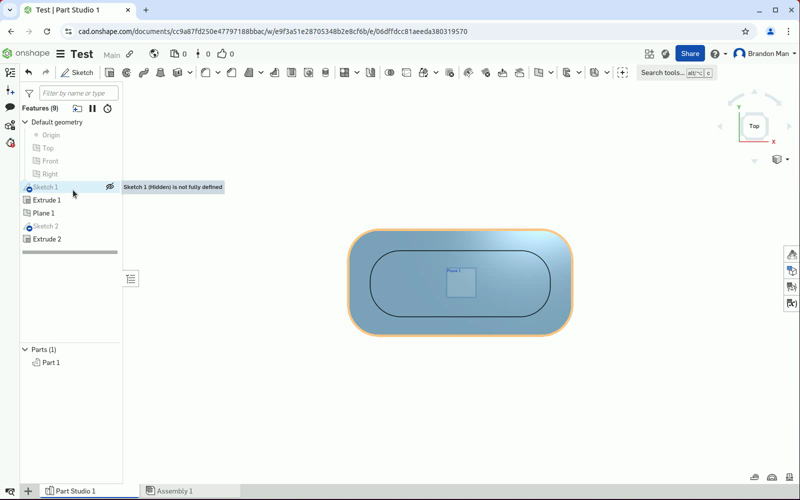
click(73, 189)
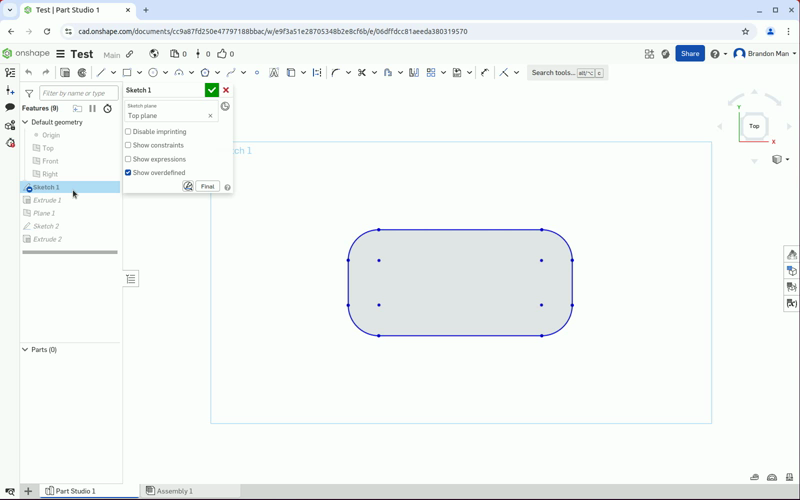
mouse_move(229, 92)
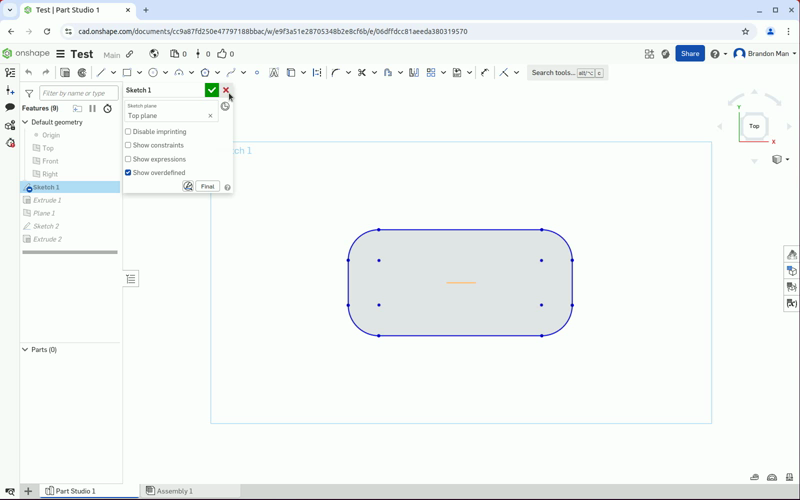
click(229, 92)
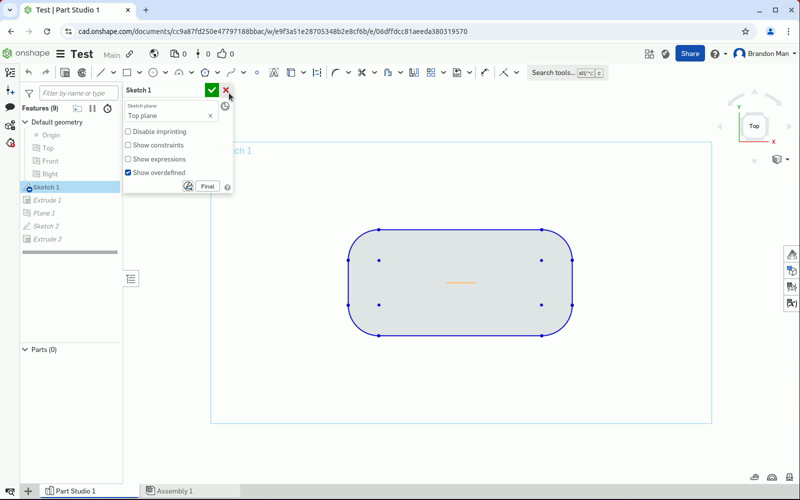
key(shift+s)
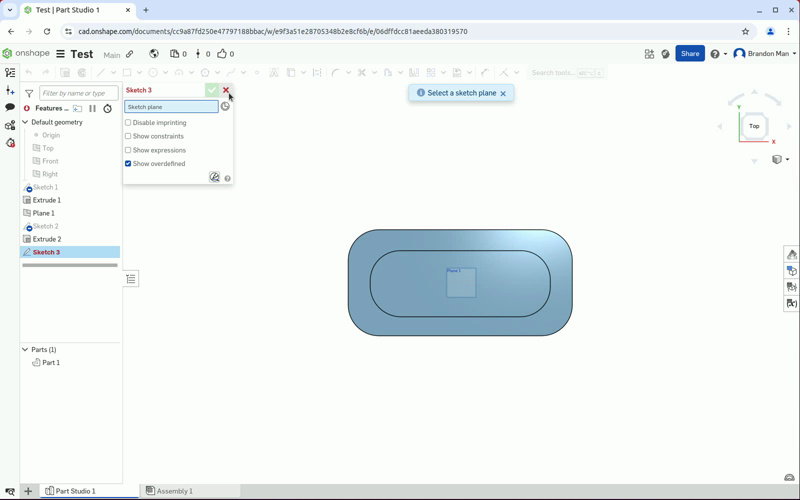
mouse_move(73, 215)
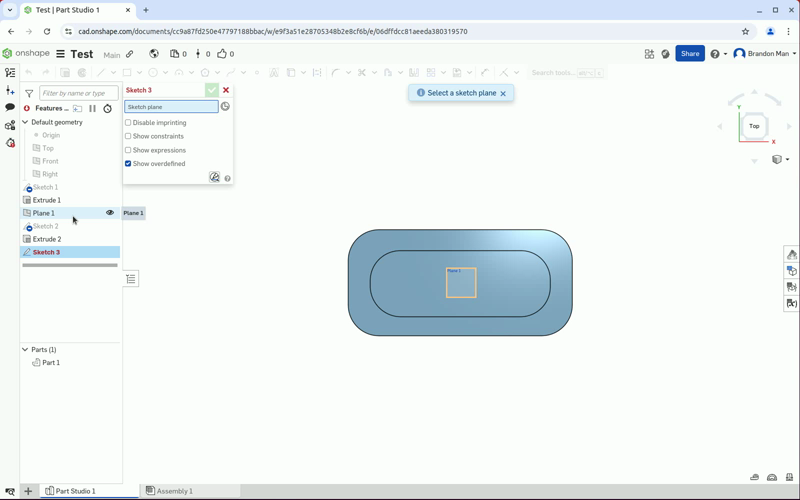
click(73, 215)
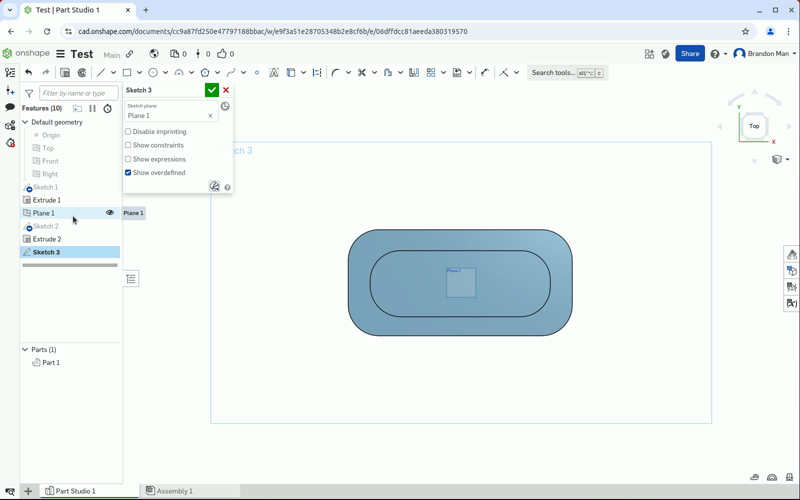
mouse_move(73, 352)
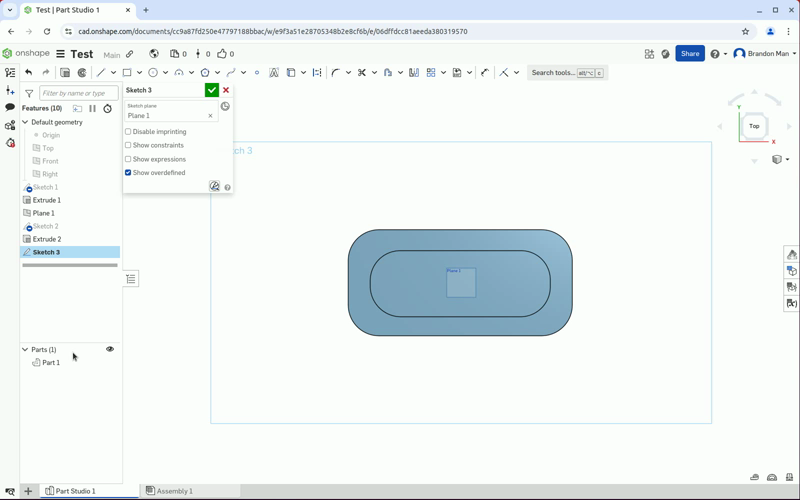
key(y)
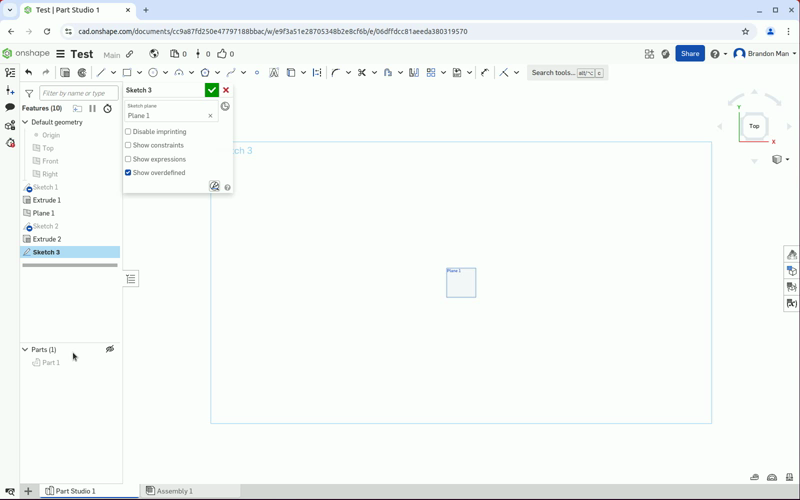
key(a)
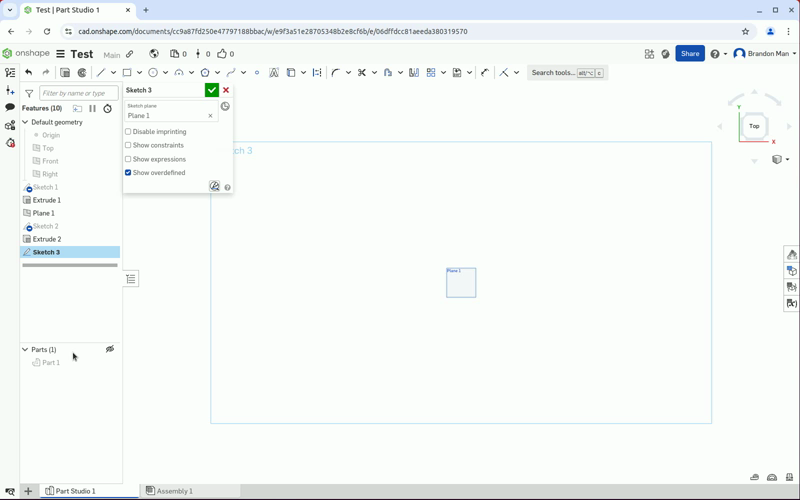
key_down(shift)
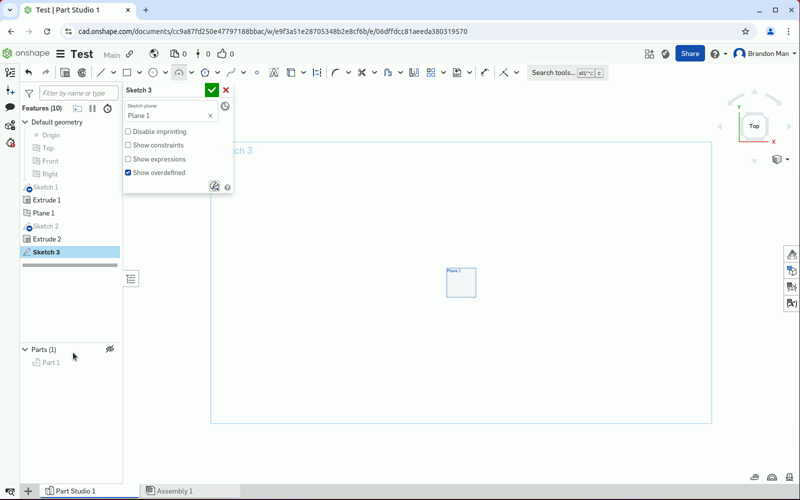
mouse_move(370, 286)
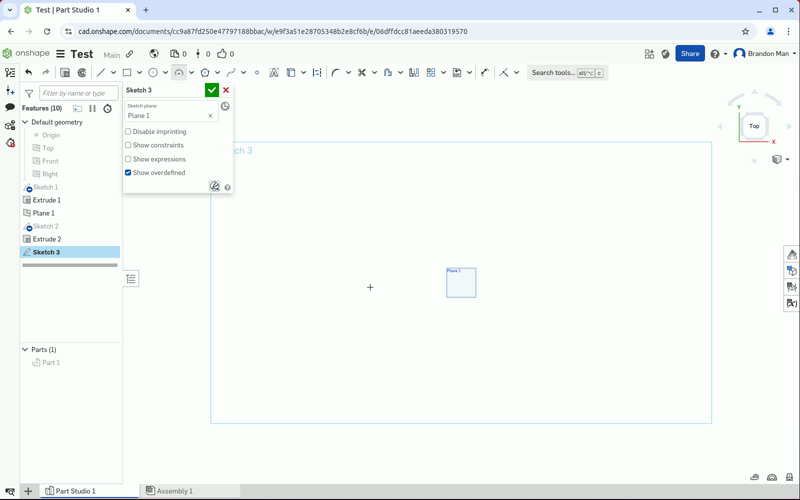
click(370, 286)
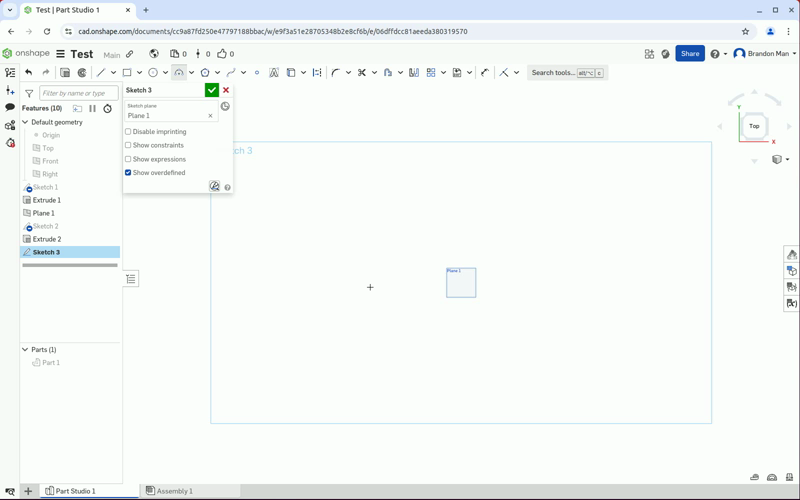
key_up(shift)
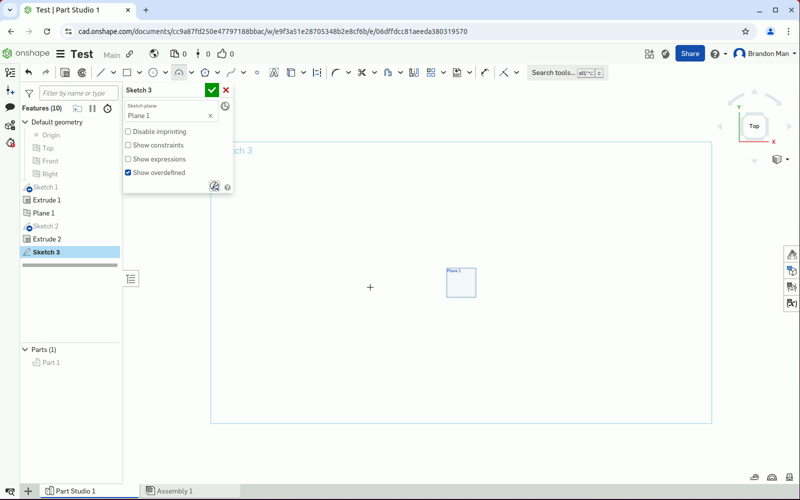
key_down(shift)
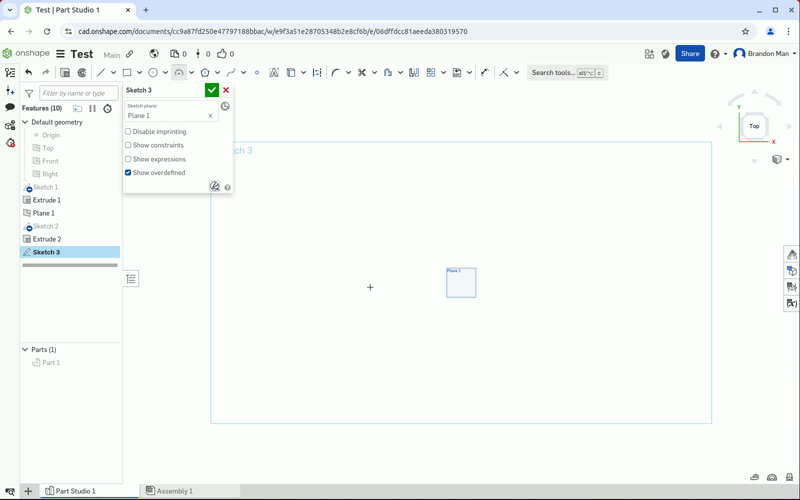
mouse_move(400, 316)
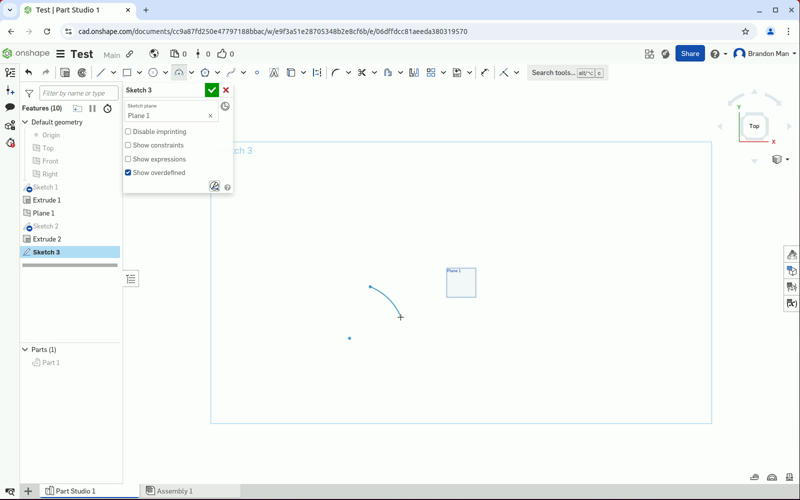
click(400, 316)
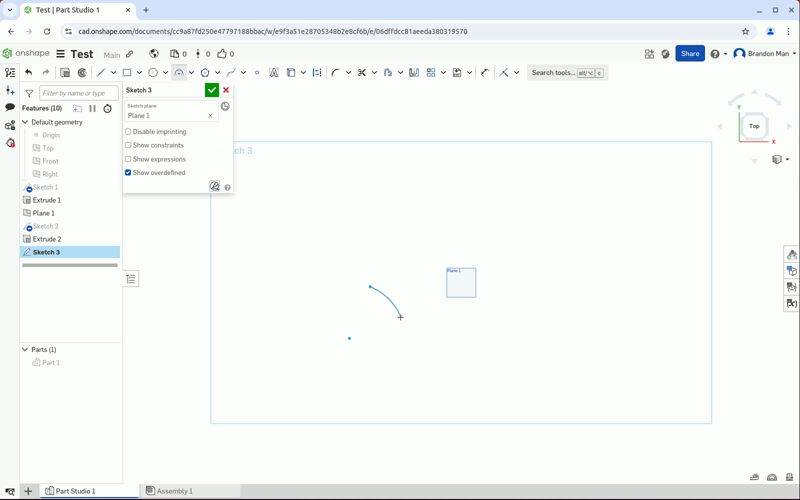
mouse_move(379, 307)
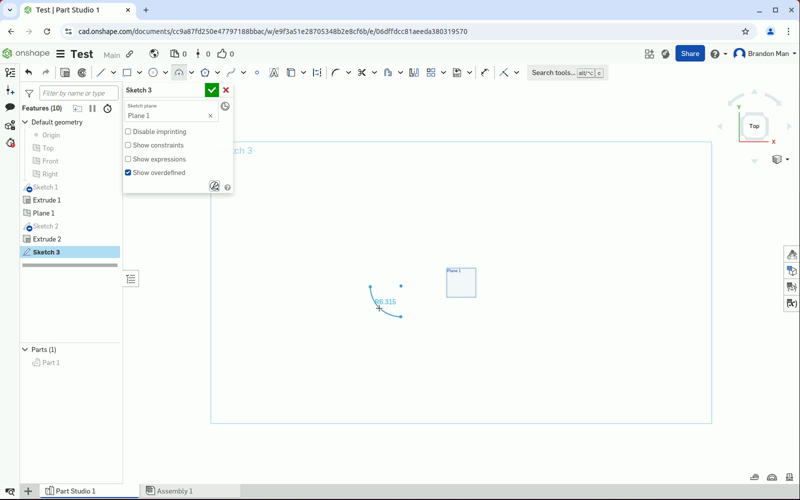
click(379, 307)
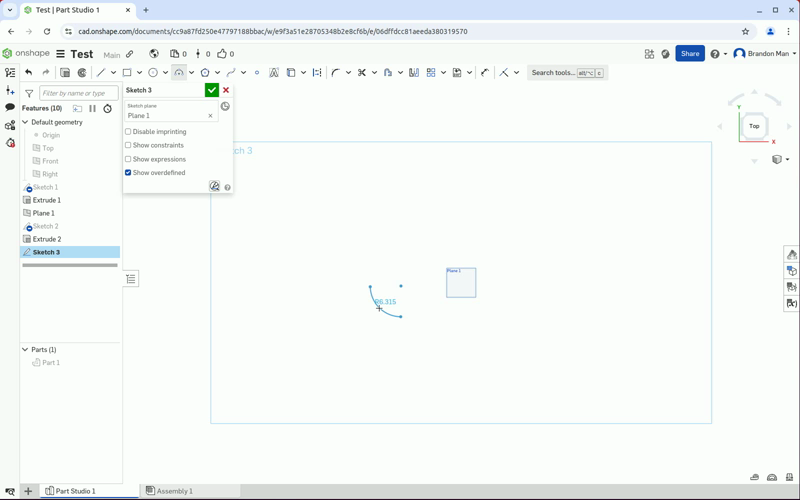
key_up(shift)
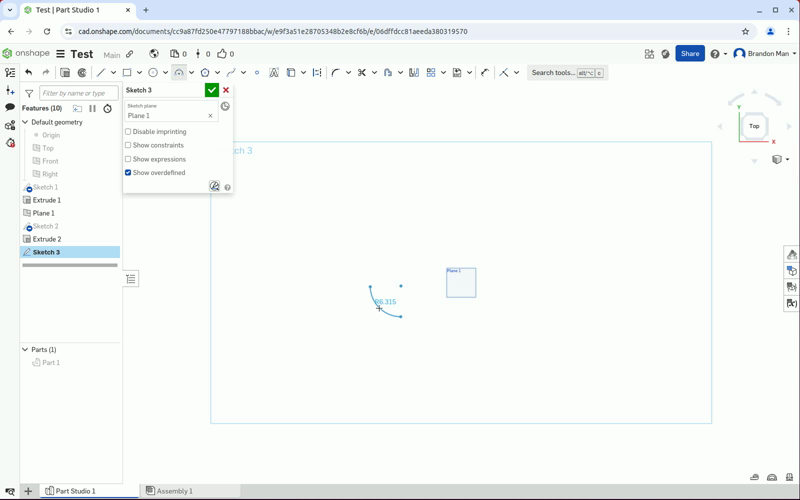
key(esc)
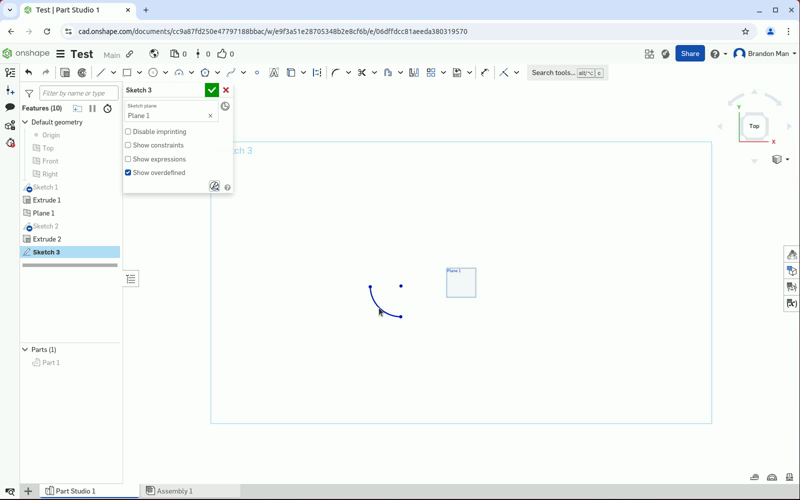
key(l)
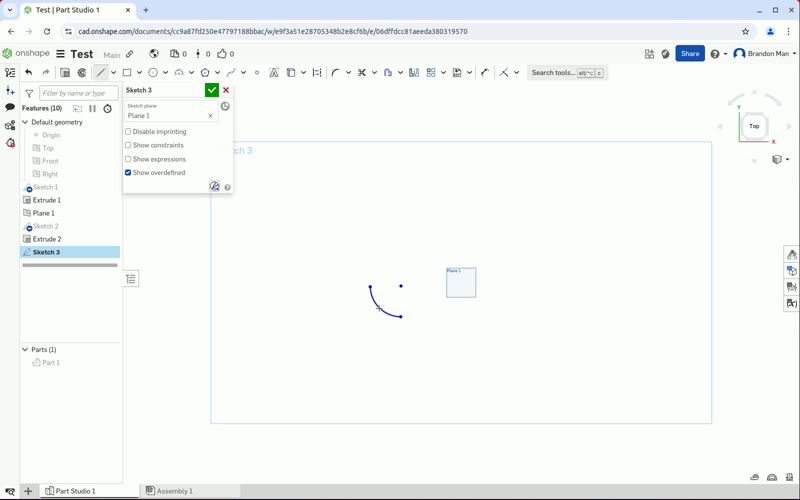
mouse_move(400, 316)
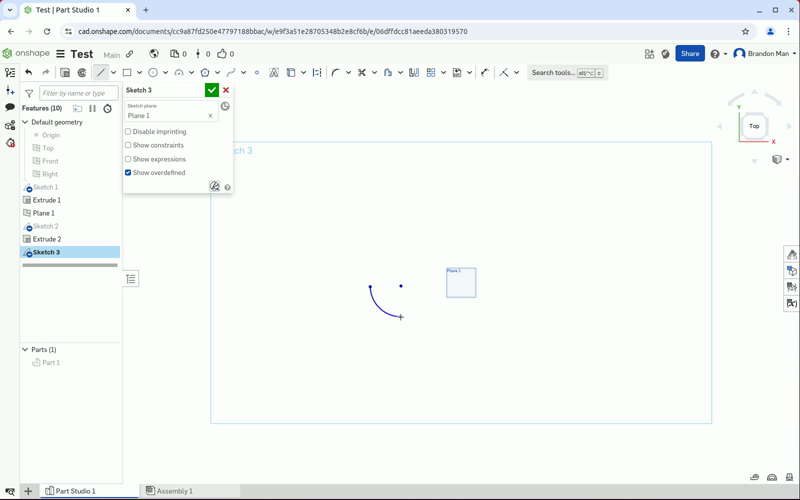
click(400, 316)
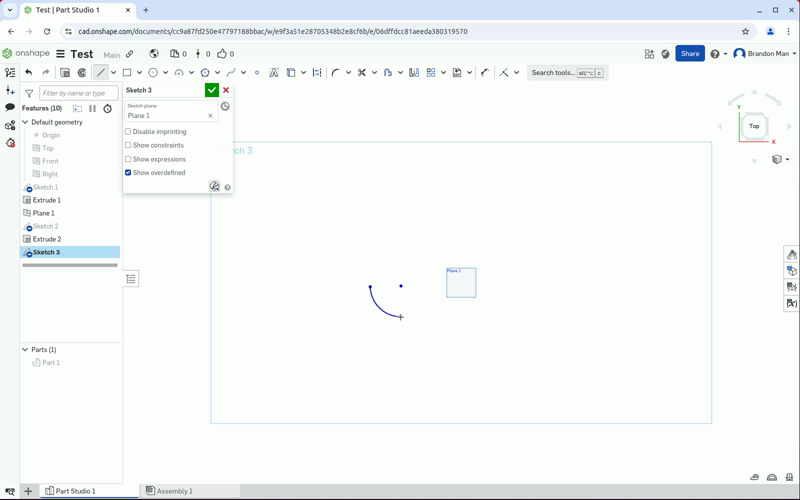
key_down(shift)
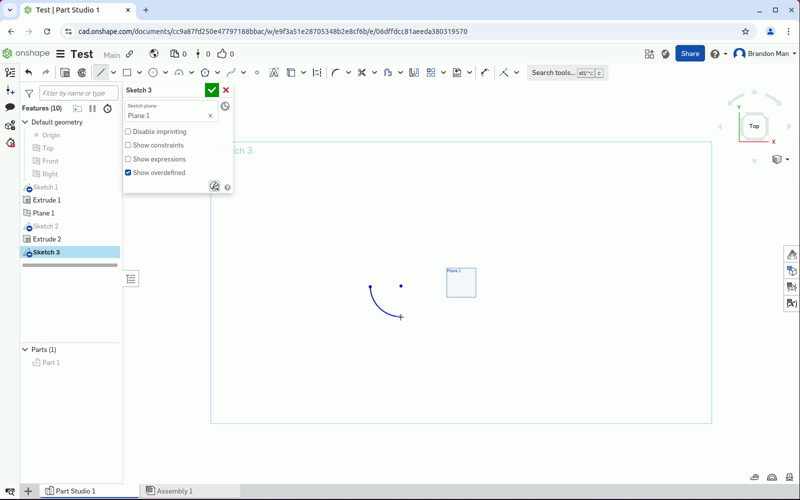
mouse_move(519, 316)
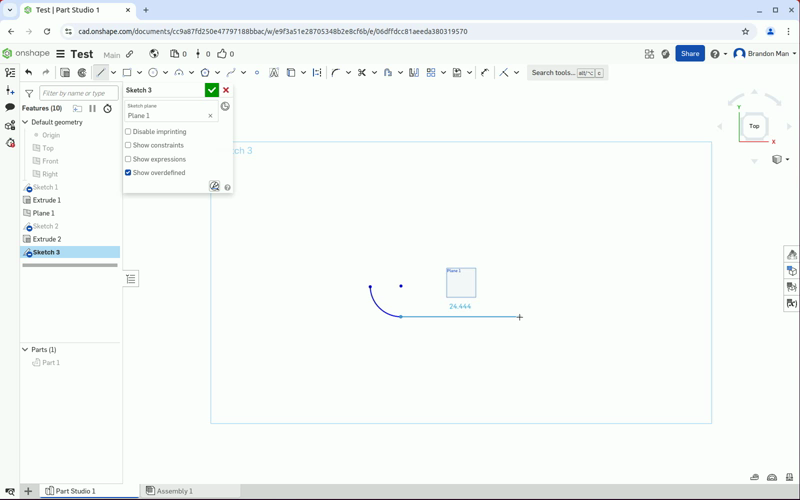
click(519, 316)
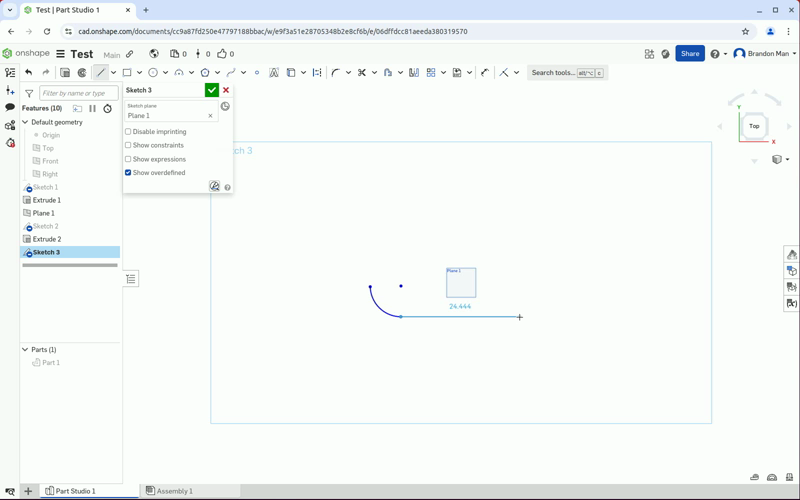
key_up(shift)
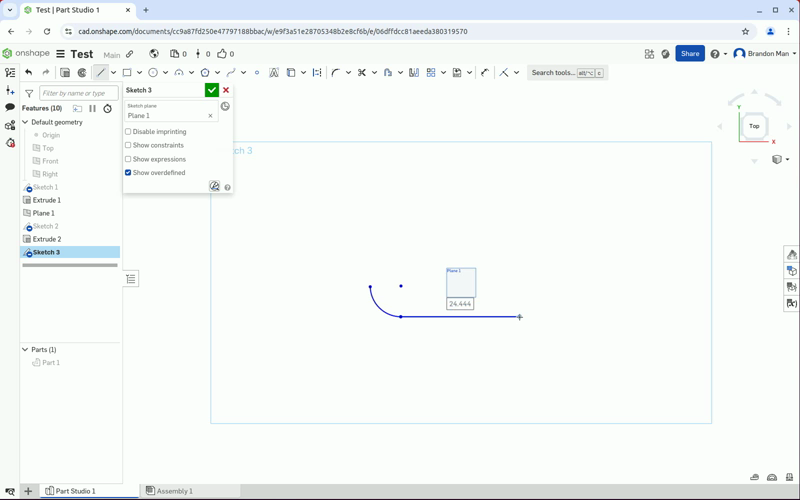
key(esc)
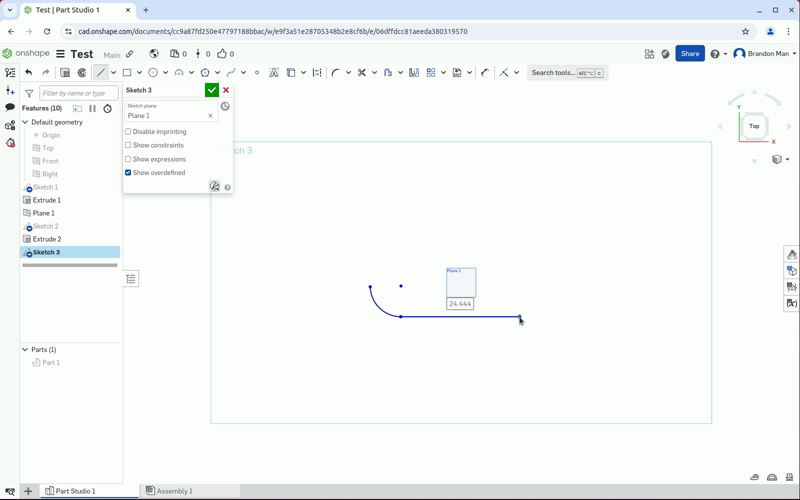
key(a)
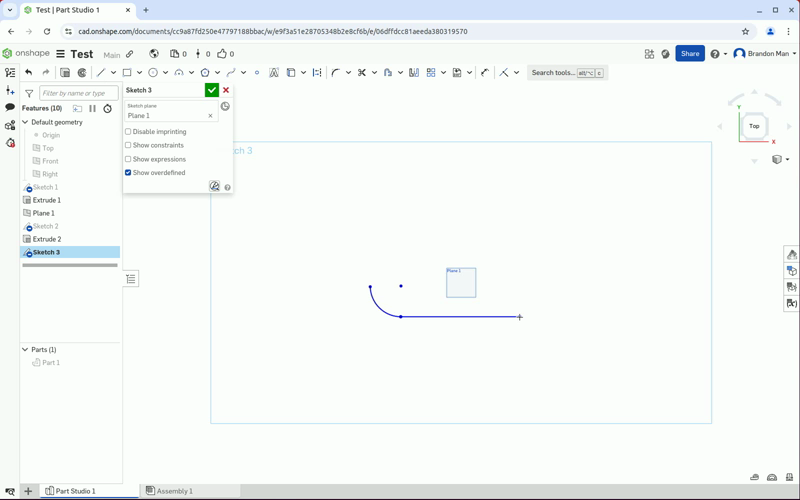
mouse_move(519, 316)
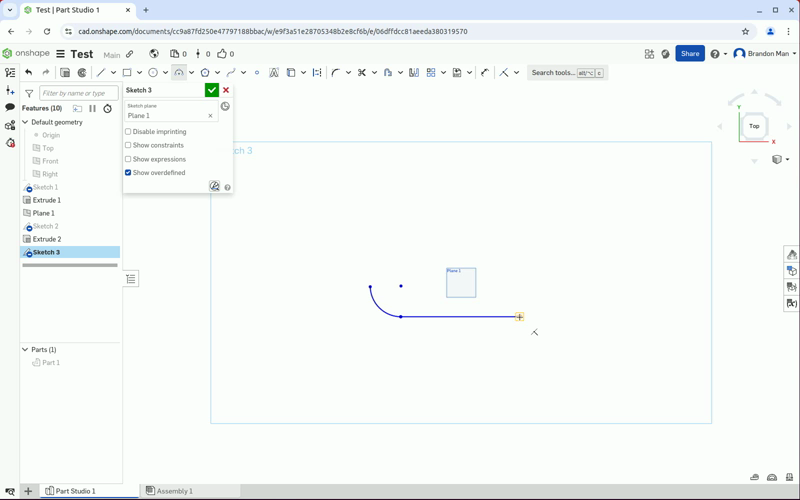
click(519, 316)
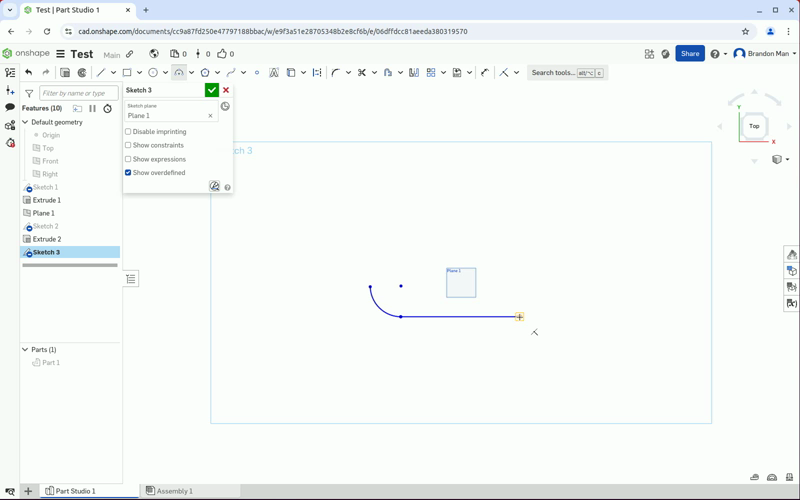
key_down(shift)
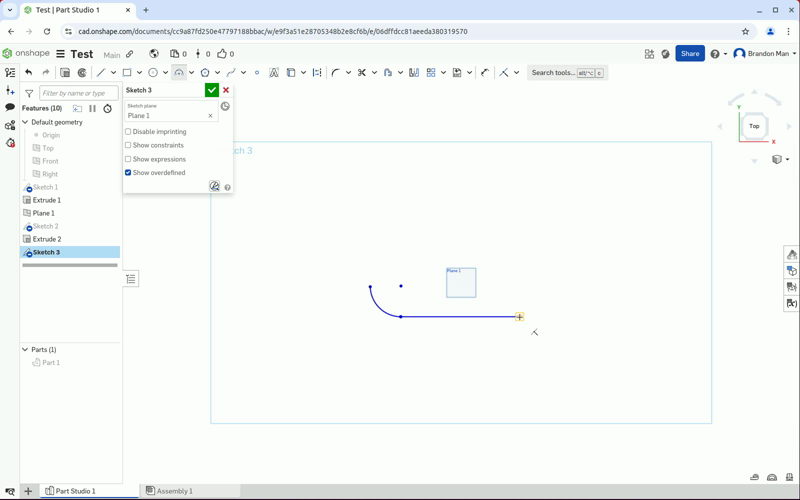
mouse_move(550, 286)
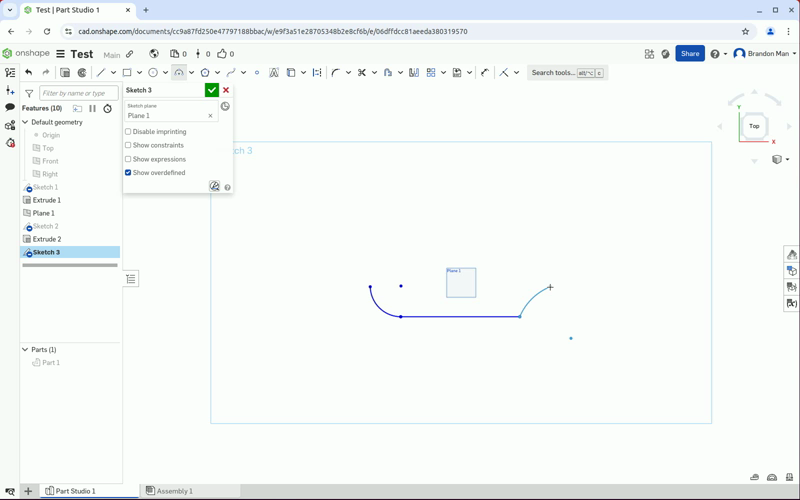
click(550, 286)
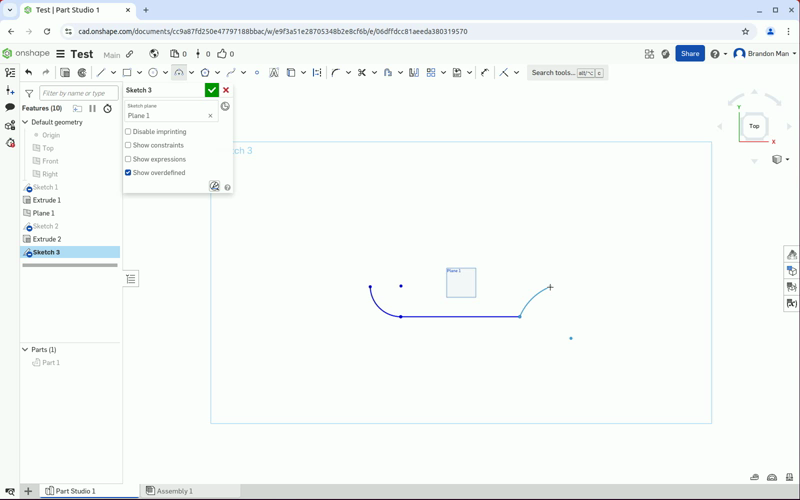
mouse_move(541, 307)
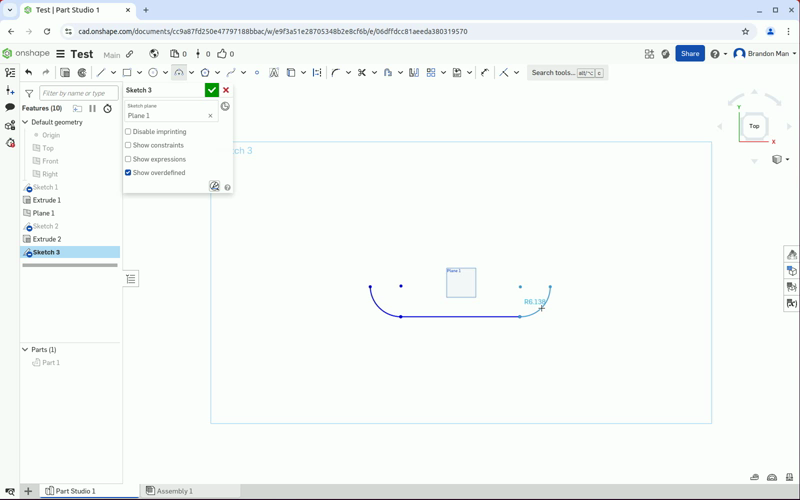
click(541, 307)
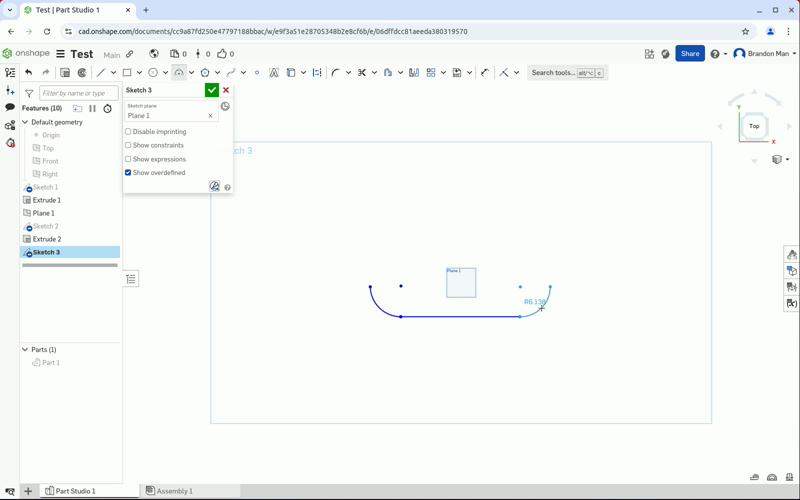
key_up(shift)
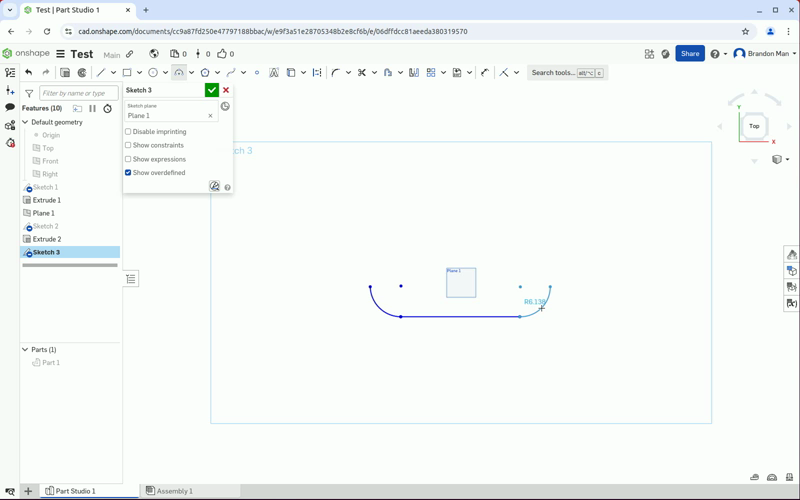
key(esc)
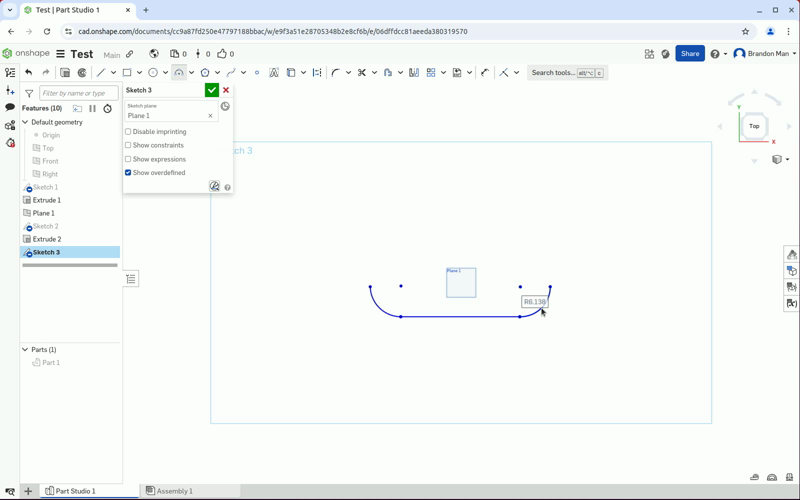
key(l)
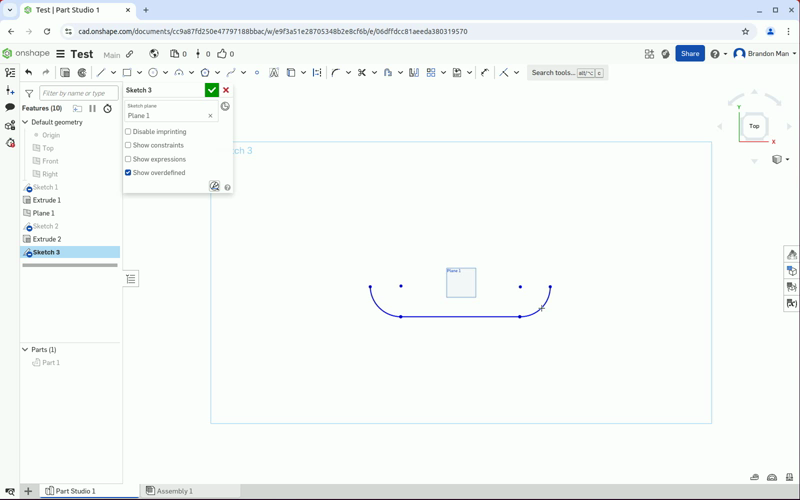
mouse_move(550, 286)
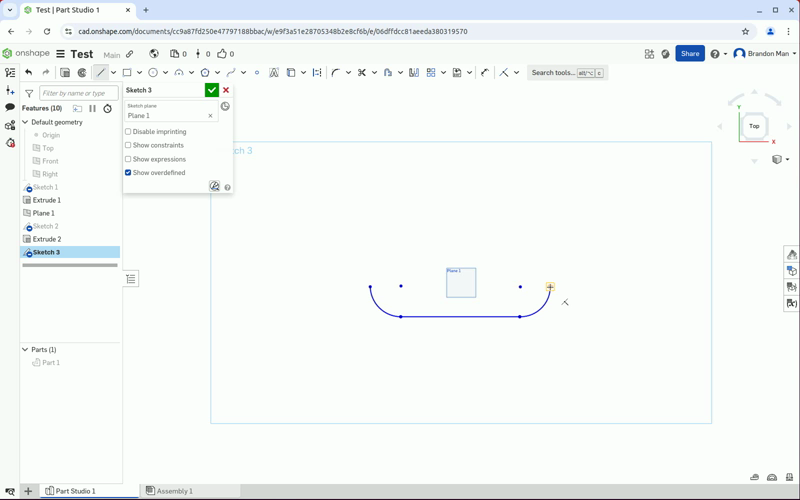
click(550, 286)
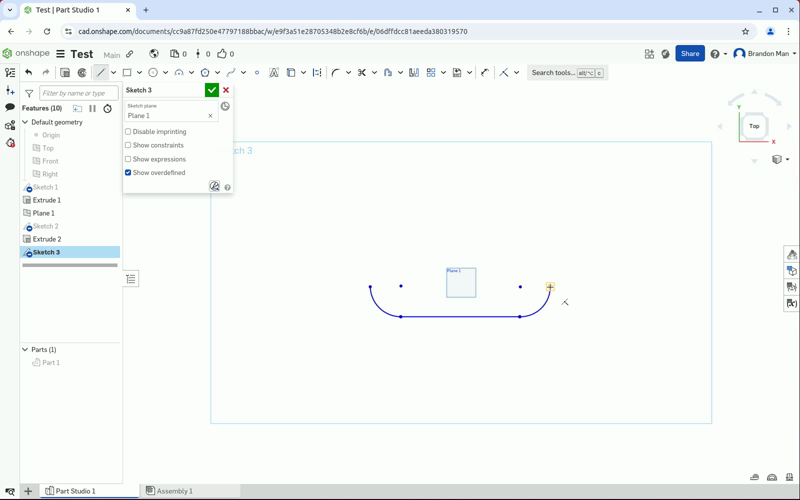
key_down(shift)
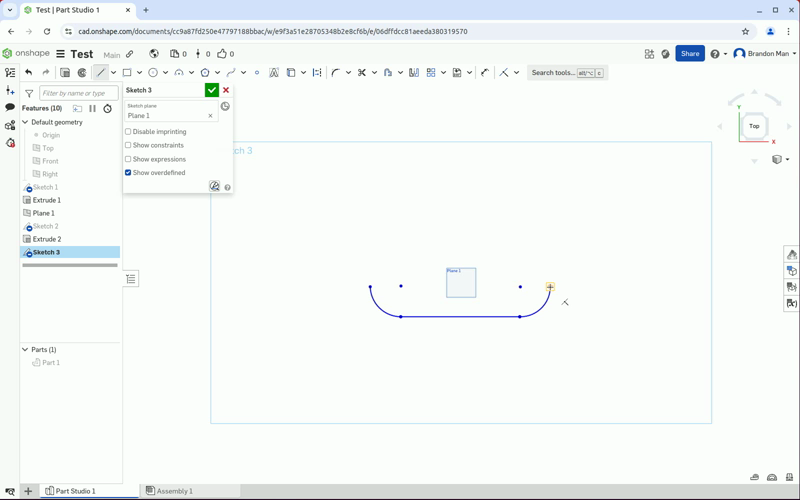
mouse_move(580, 286)
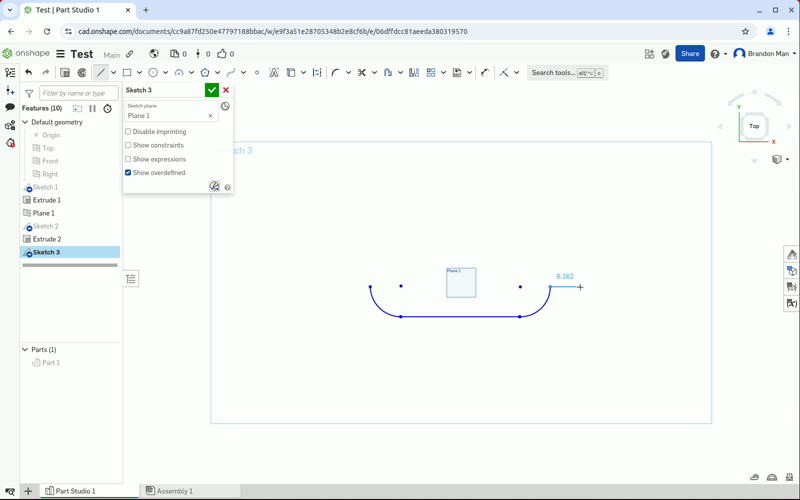
mouse_move(550, 280)
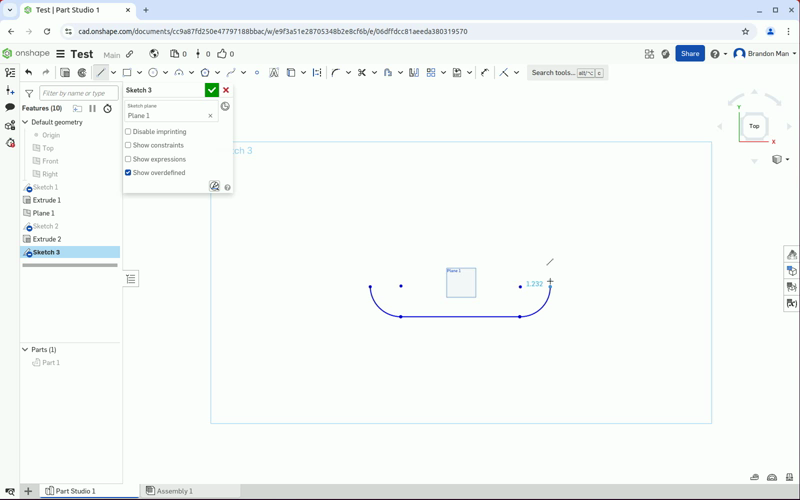
scroll(6)
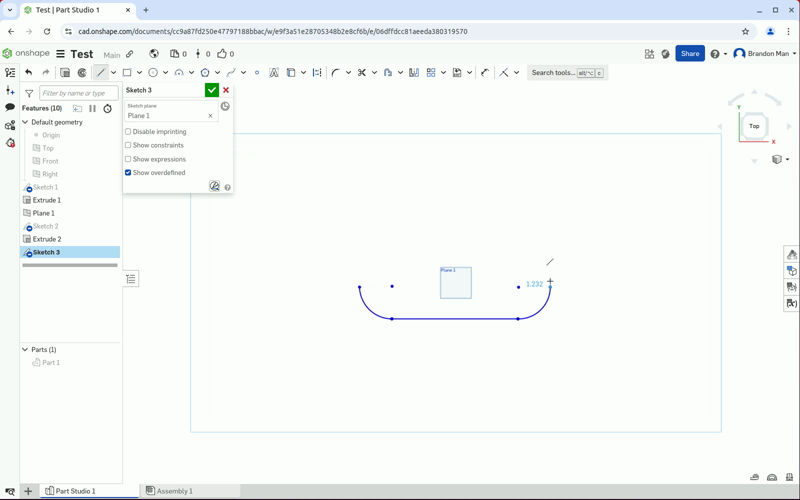
scroll(6)
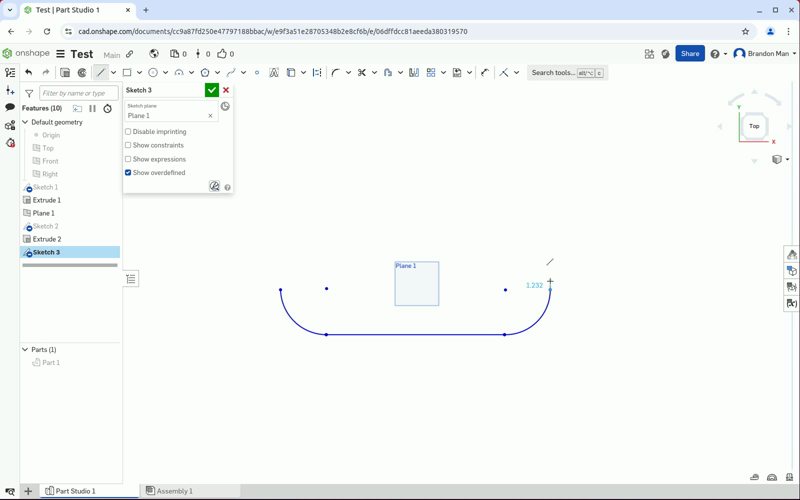
scroll(6)
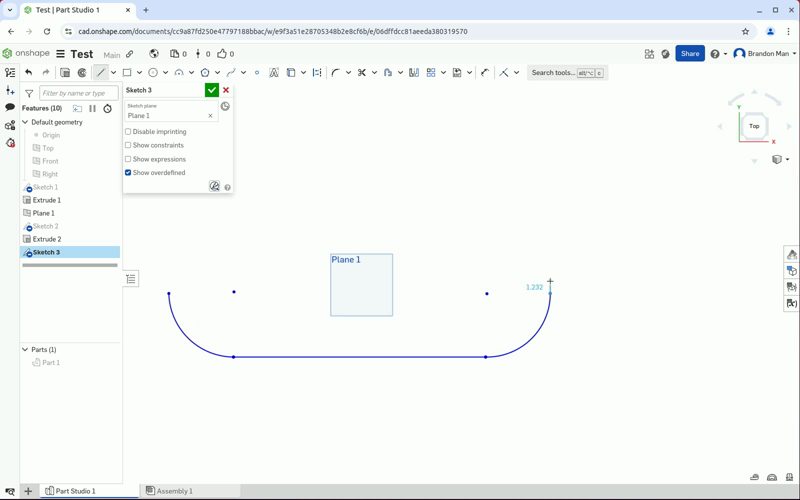
scroll(6)
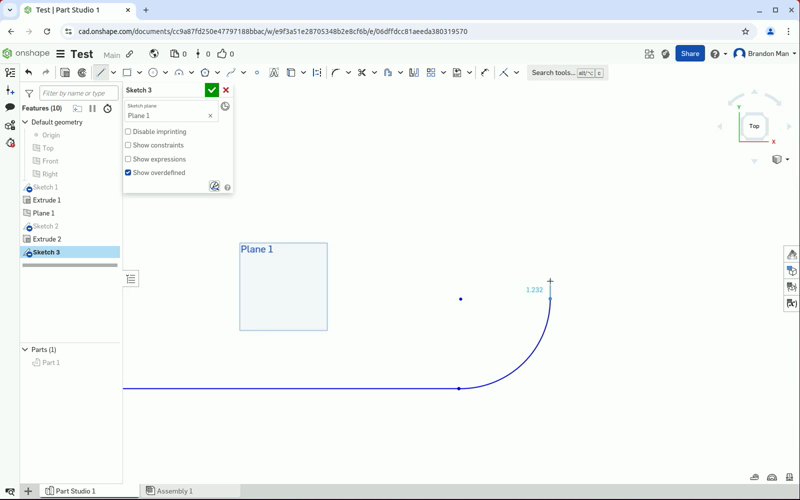
scroll(6)
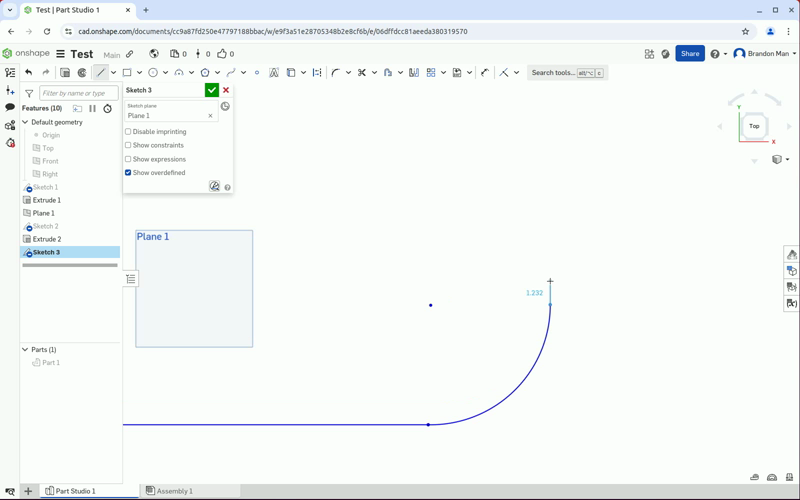
scroll(6)
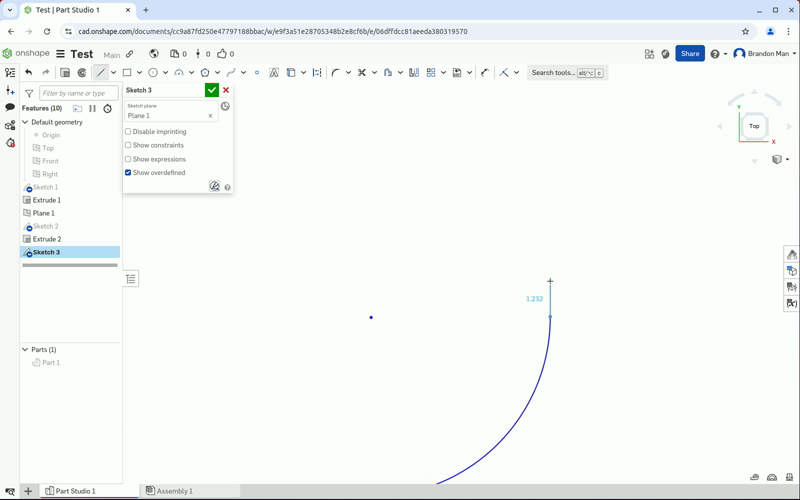
scroll(6)
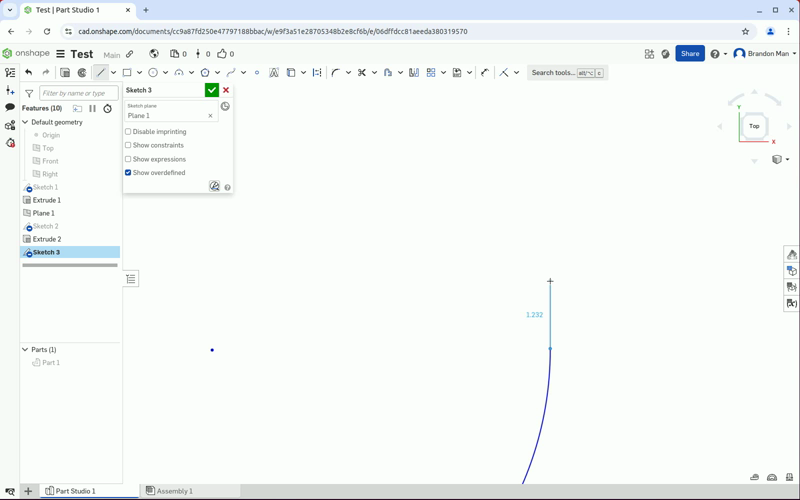
click(550, 280)
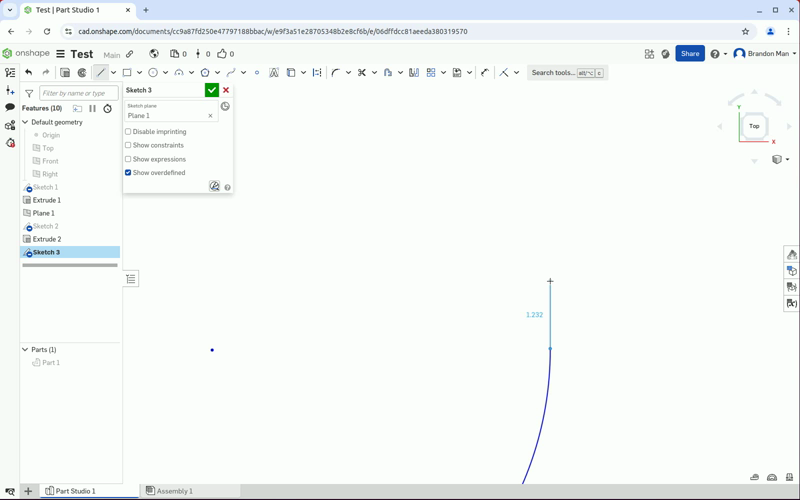
scroll(-6)
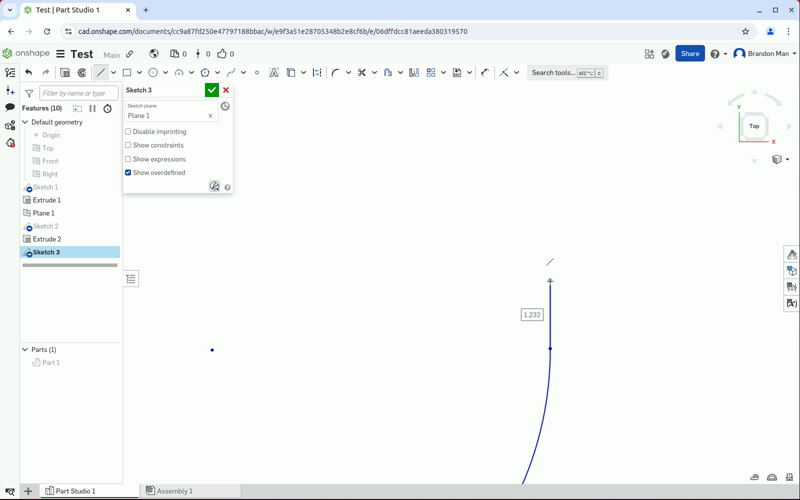
scroll(-6)
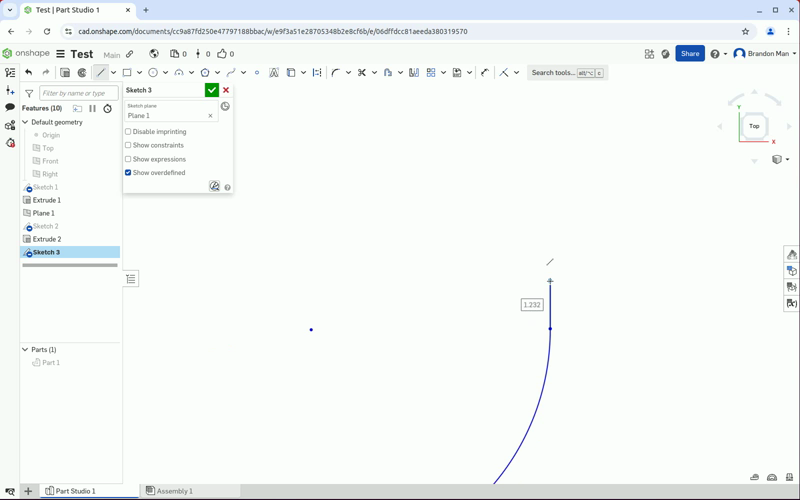
scroll(-6)
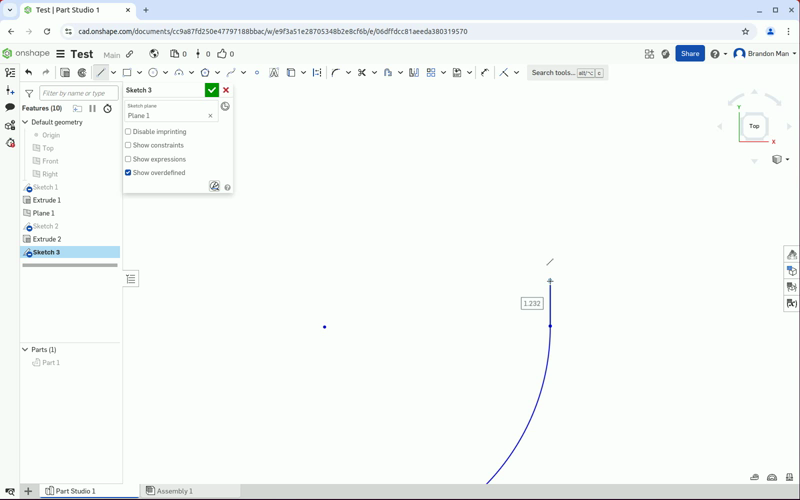
scroll(-6)
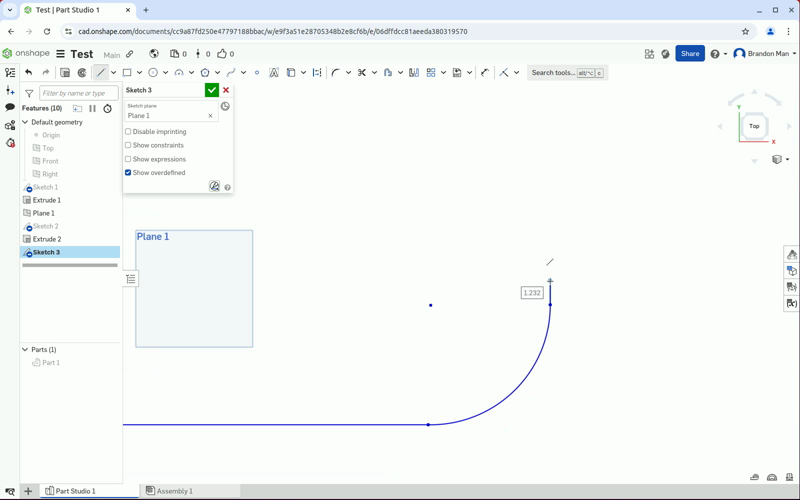
scroll(-6)
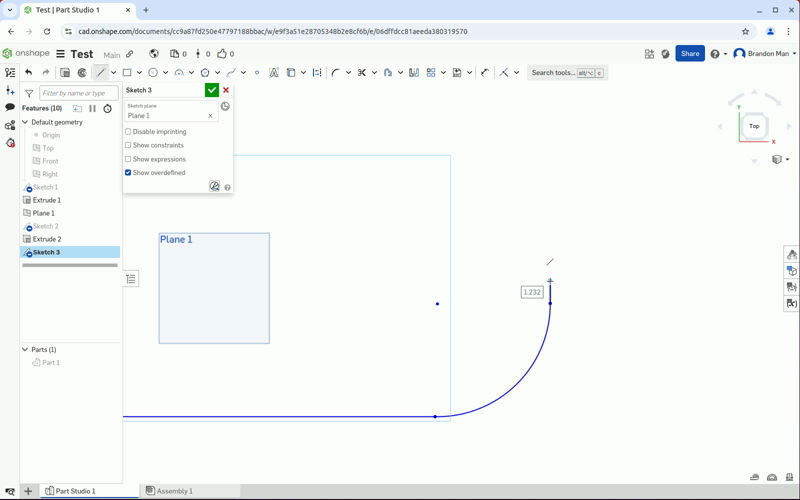
scroll(-6)
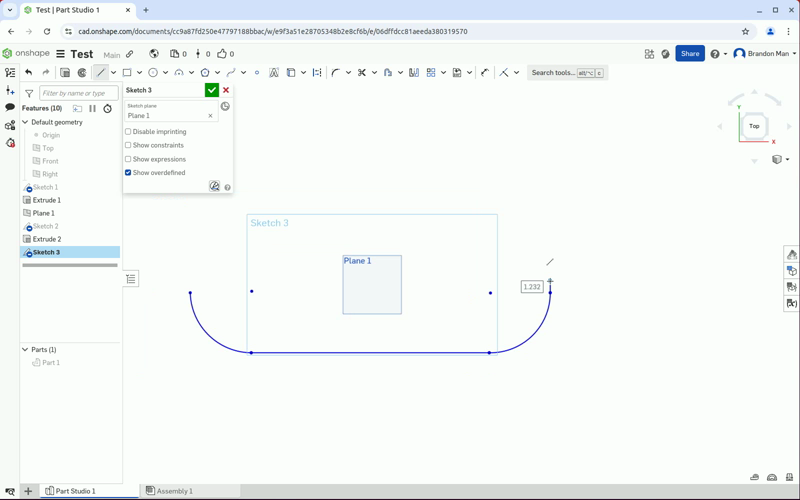
scroll(-6)
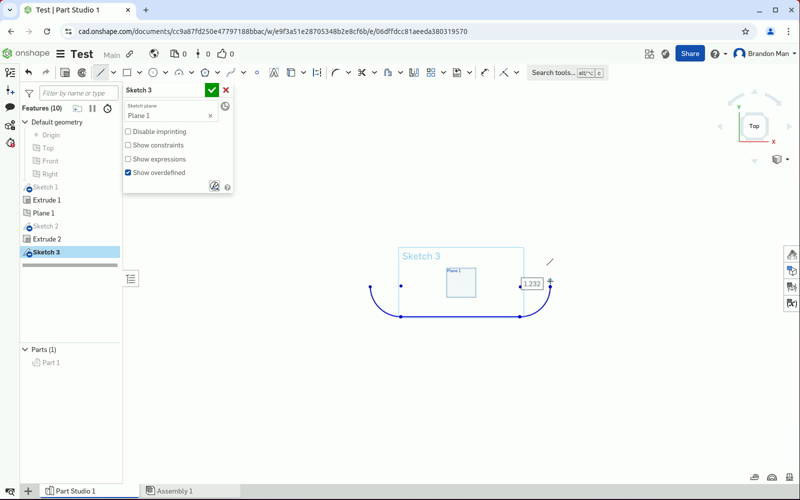
key_up(shift)
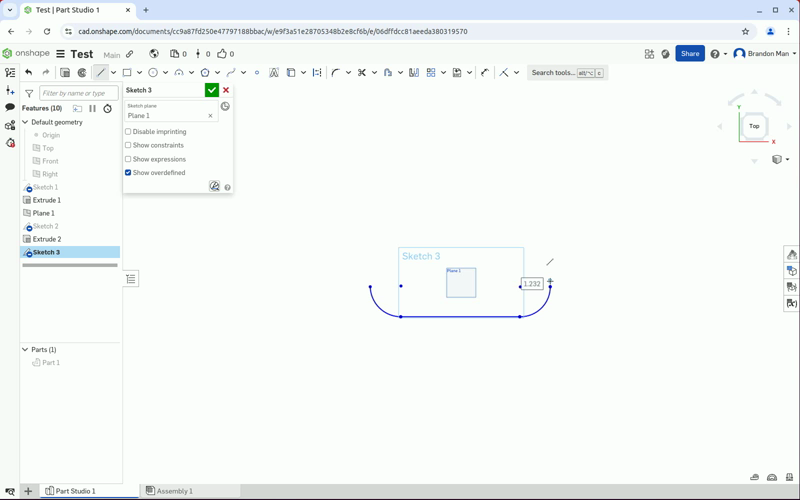
key(esc)
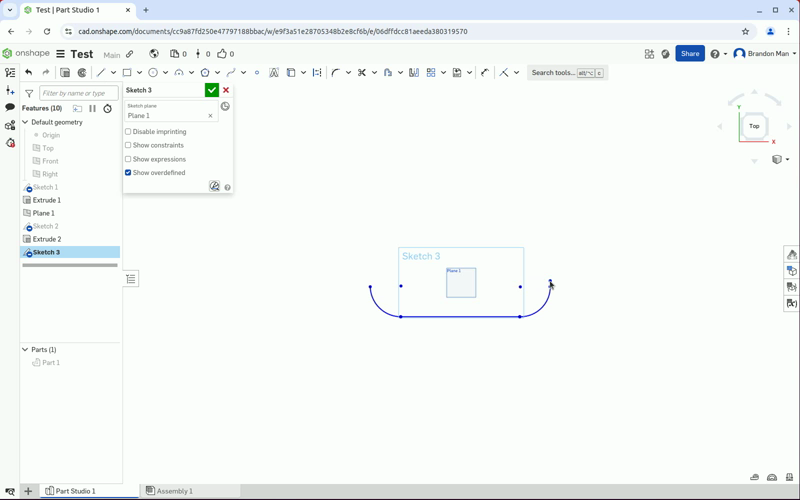
key(a)
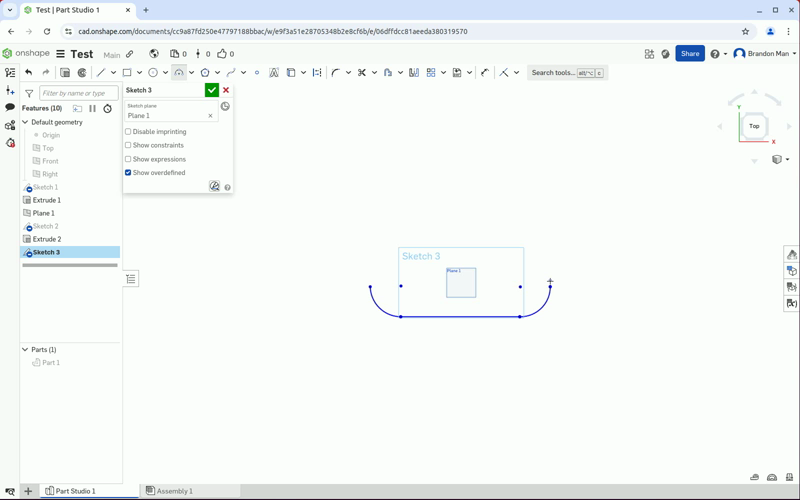
mouse_move(550, 280)
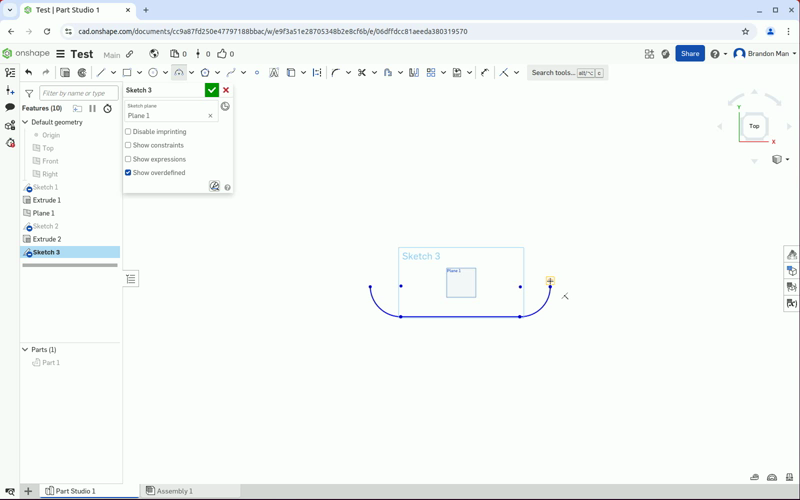
click(550, 280)
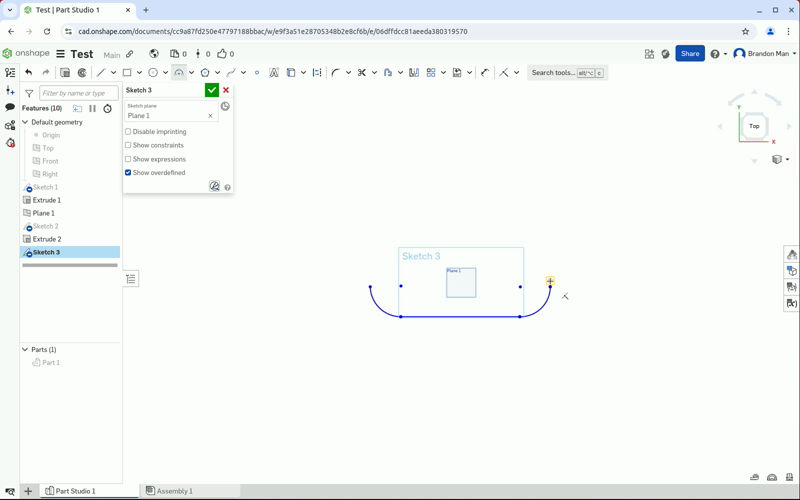
key_down(shift)
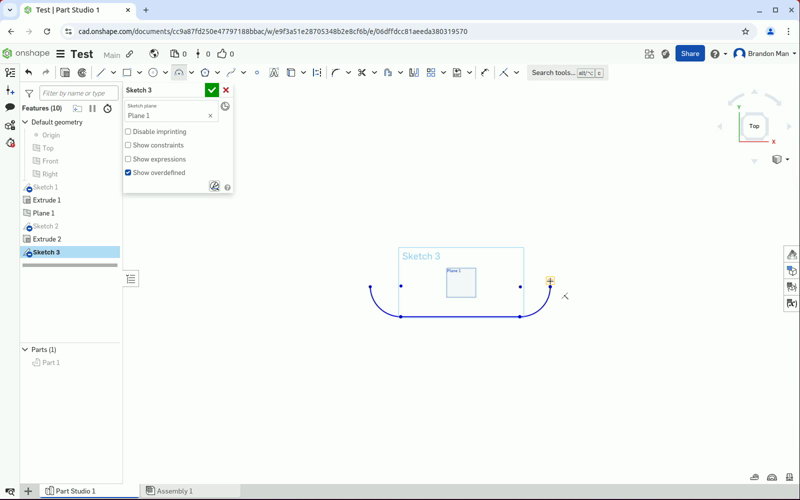
mouse_move(519, 250)
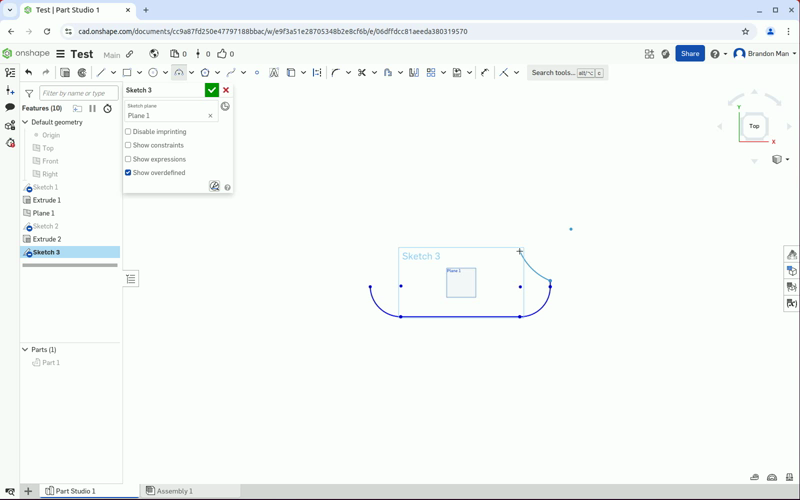
click(519, 250)
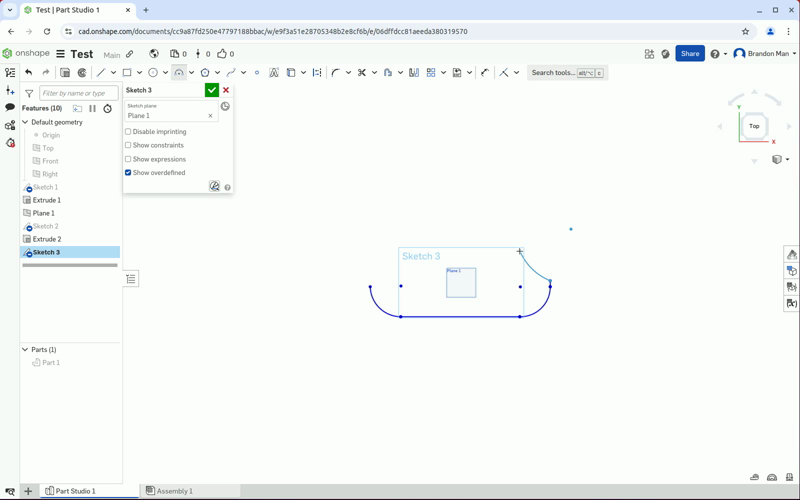
mouse_move(541, 259)
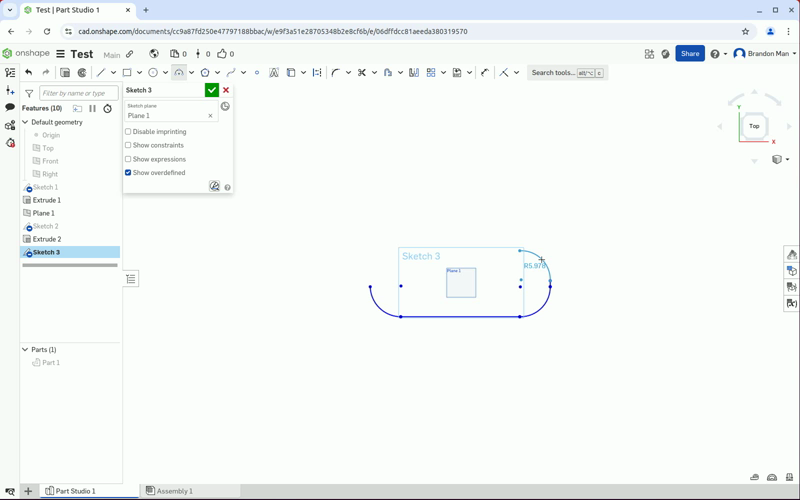
click(541, 259)
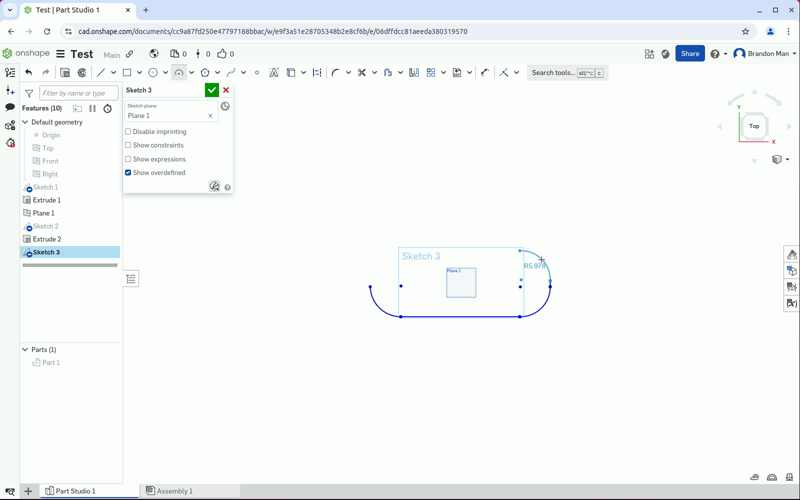
key_up(shift)
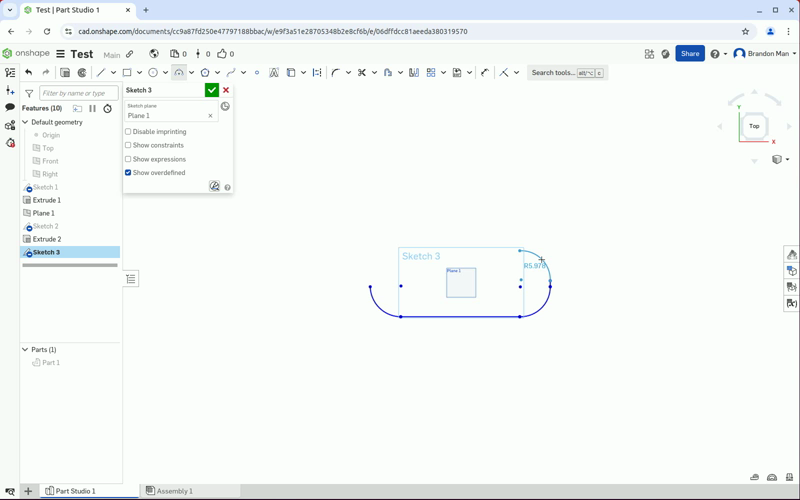
key(esc)
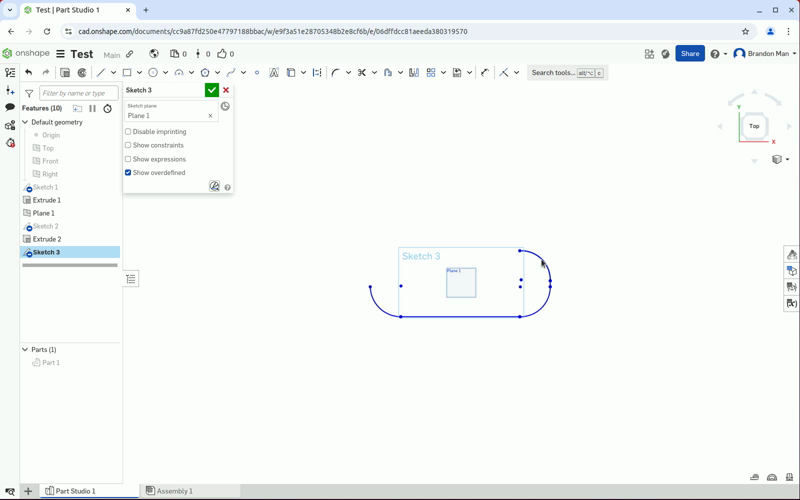
key(l)
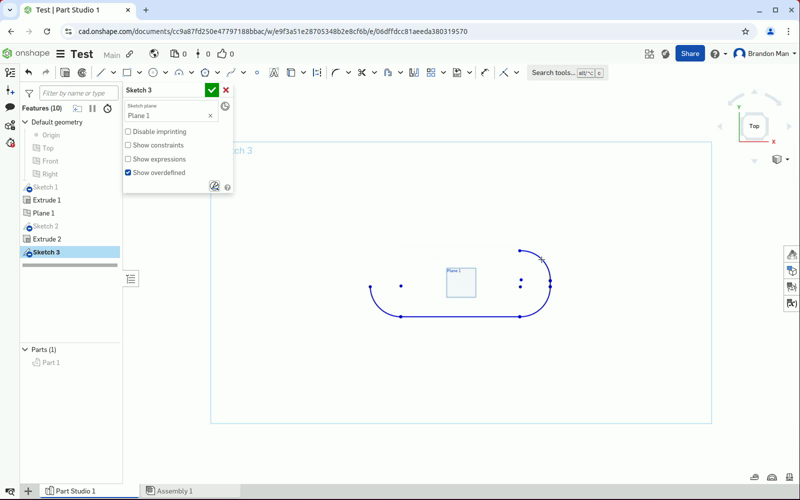
mouse_move(519, 250)
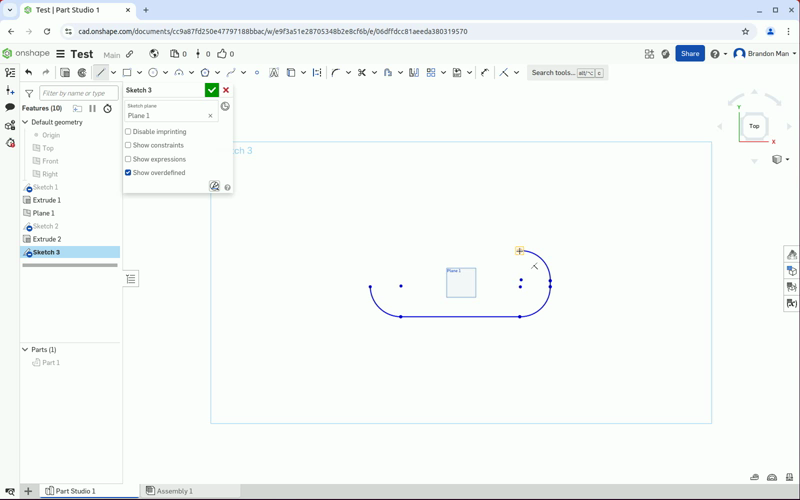
click(519, 250)
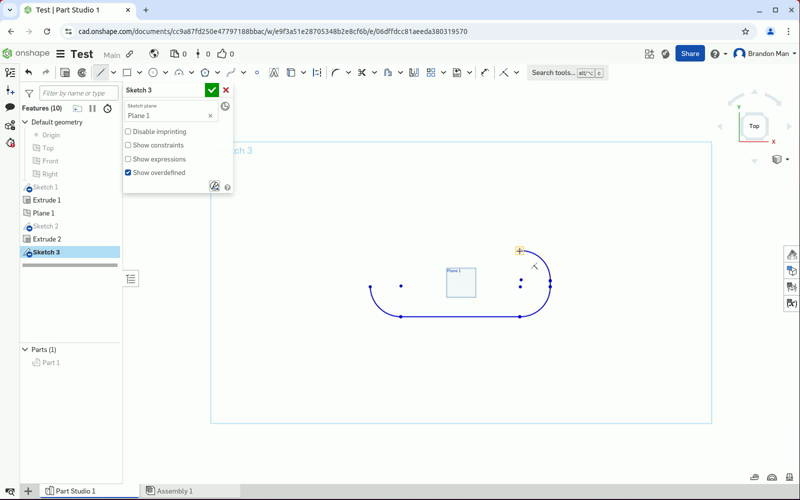
key_down(shift)
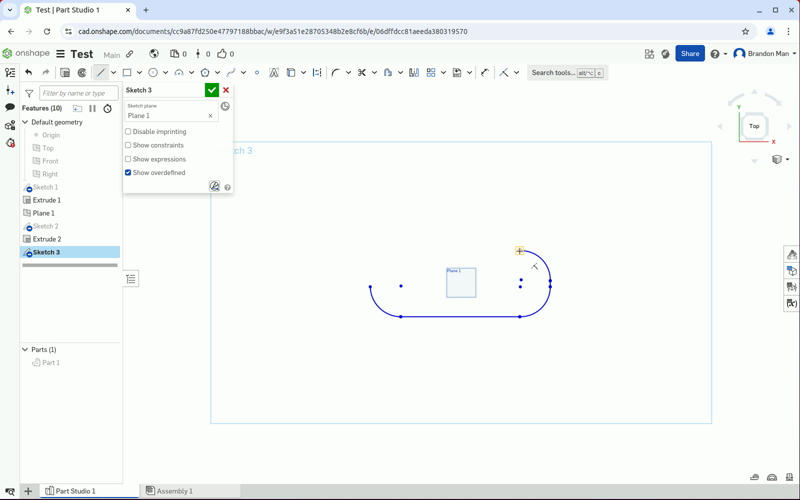
mouse_move(400, 250)
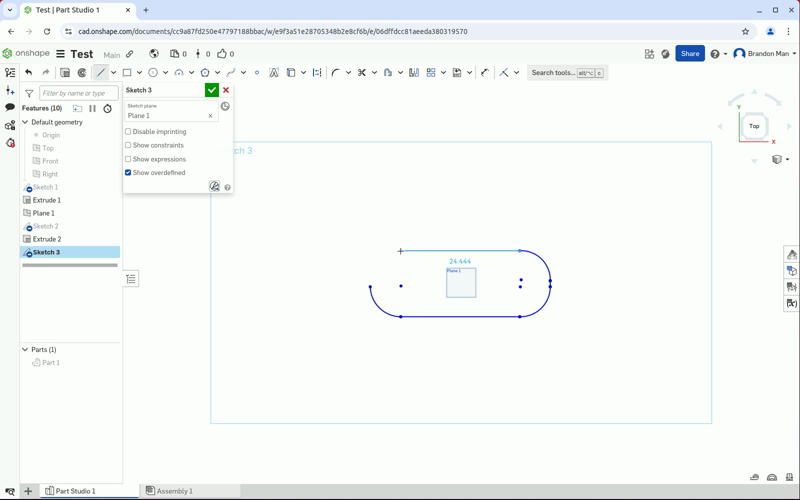
click(400, 250)
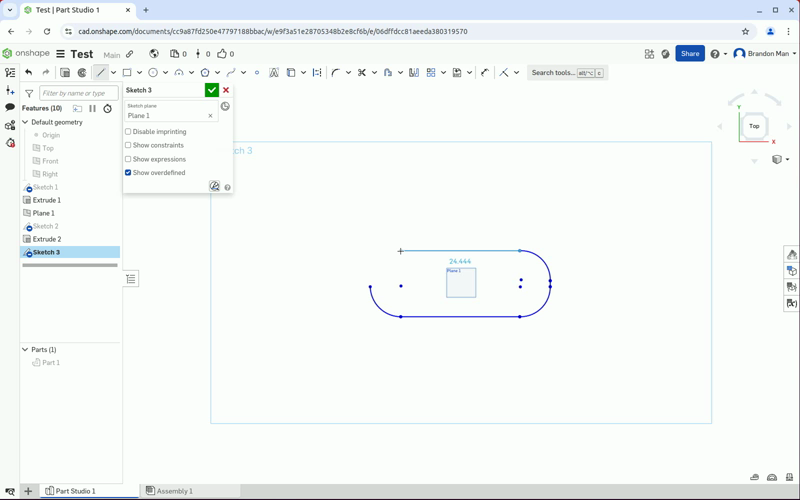
key_up(shift)
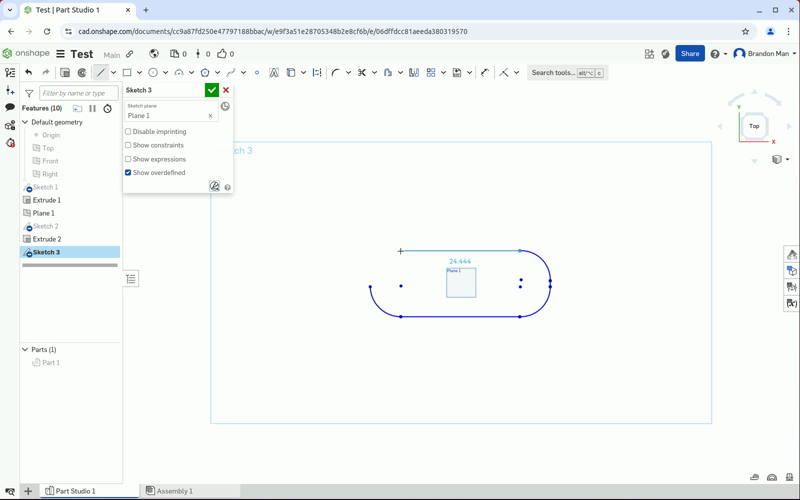
key(esc)
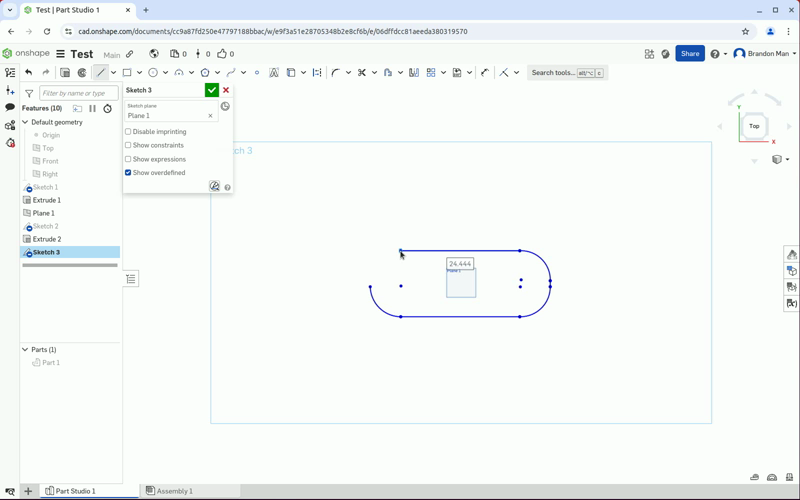
key(a)
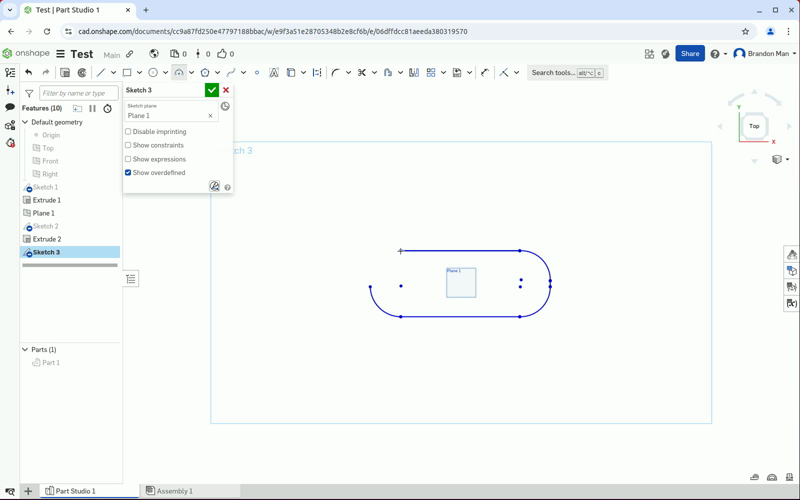
mouse_move(400, 250)
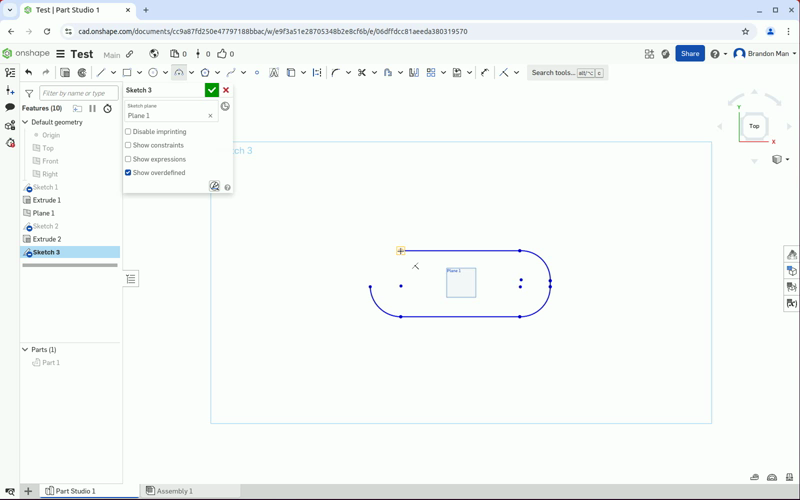
click(400, 250)
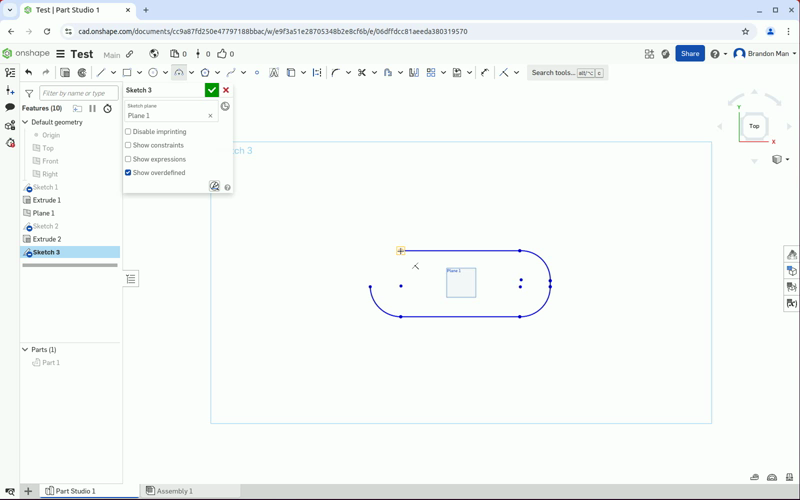
key_down(shift)
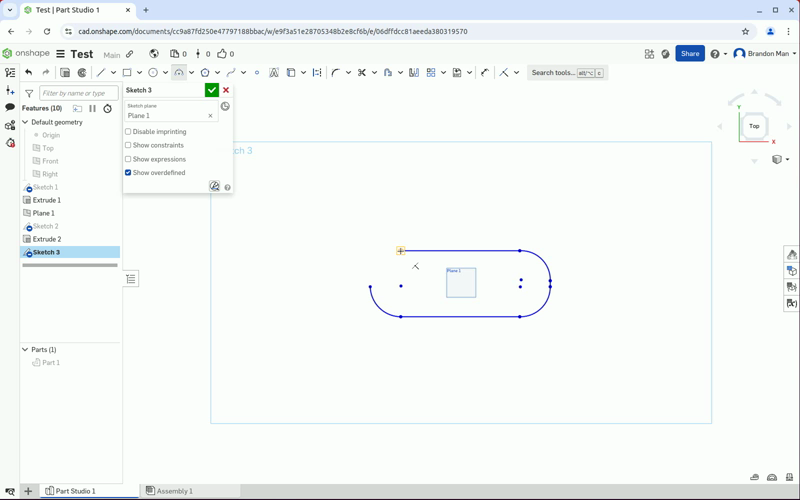
mouse_move(370, 280)
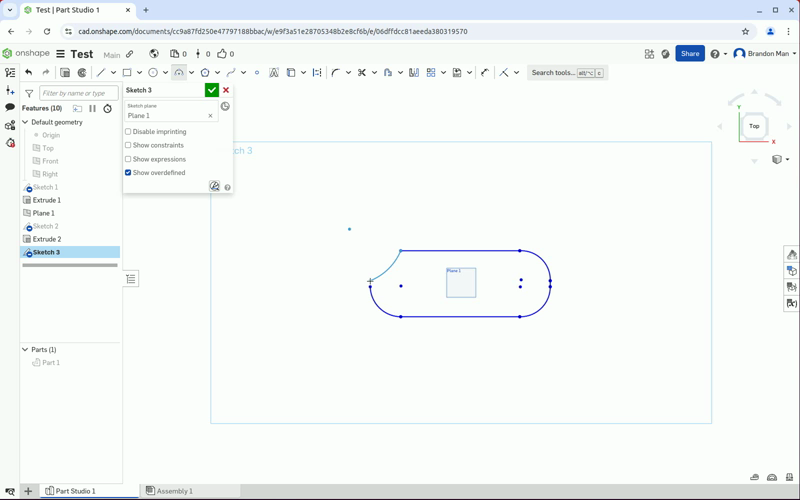
click(370, 280)
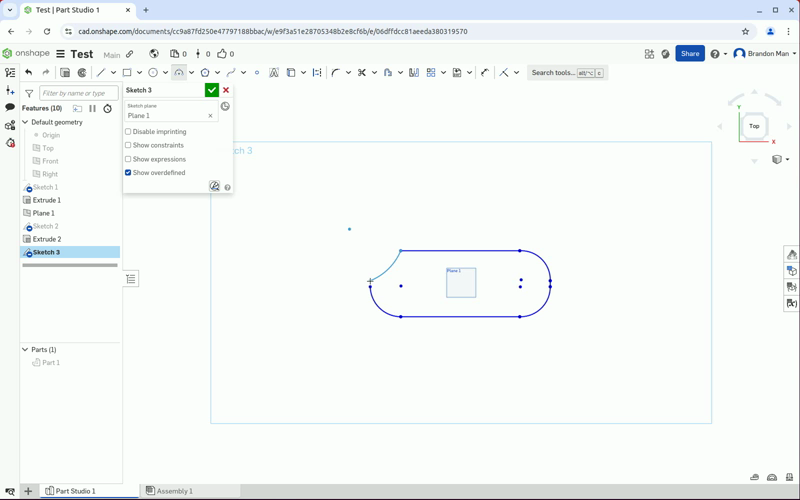
mouse_move(379, 259)
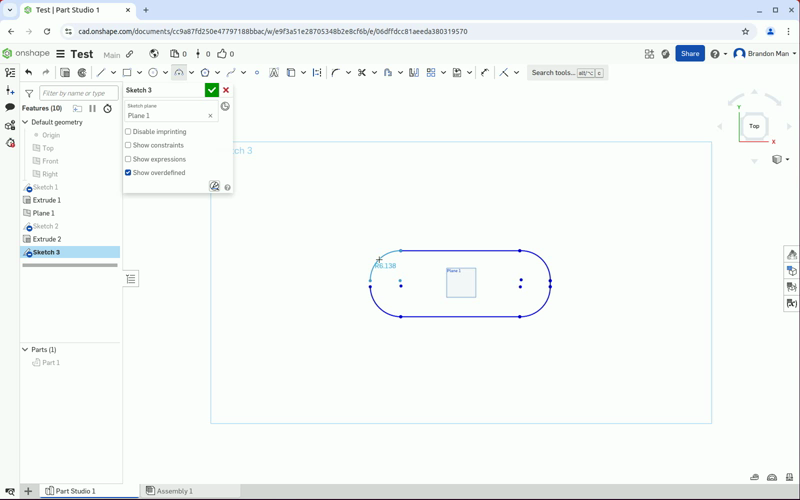
click(379, 259)
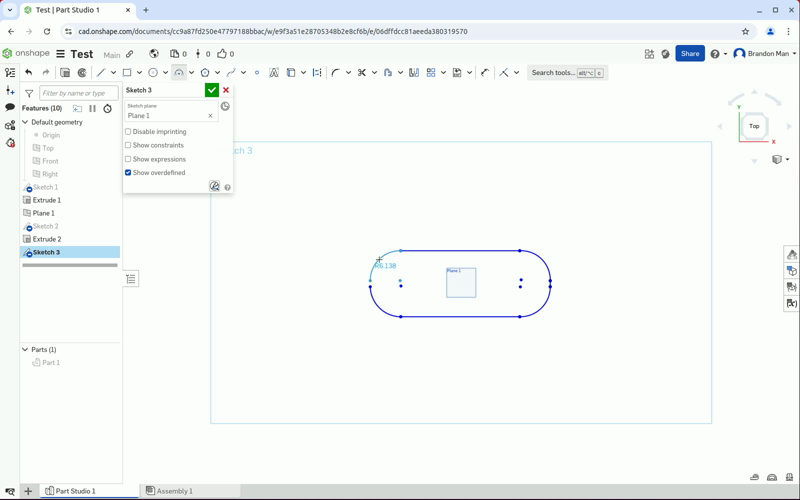
key_up(shift)
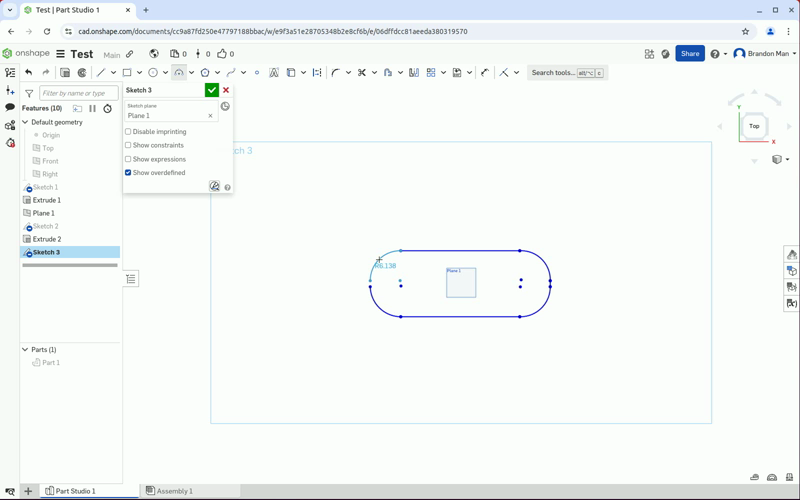
key(esc)
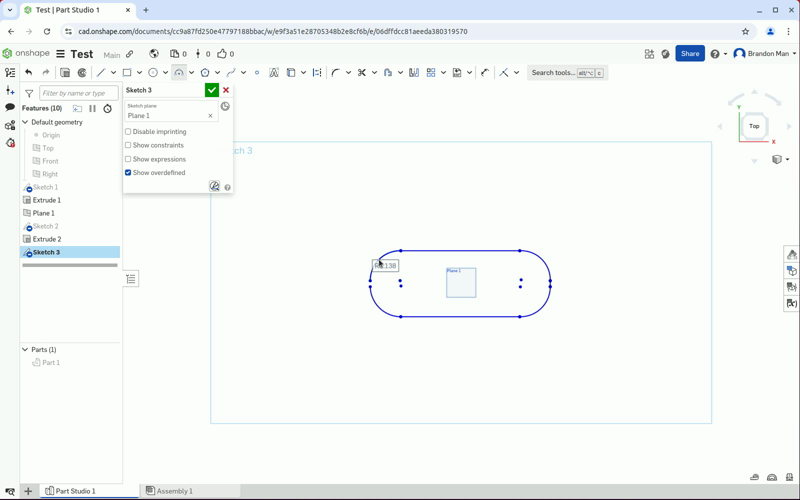
key(l)
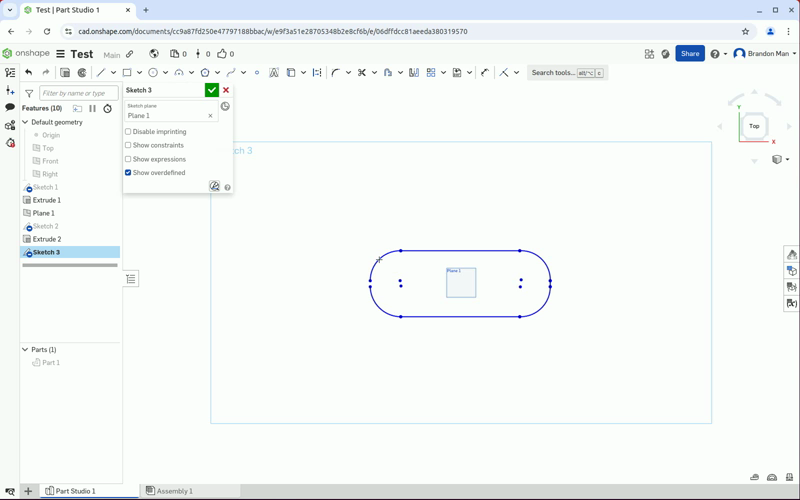
mouse_move(370, 280)
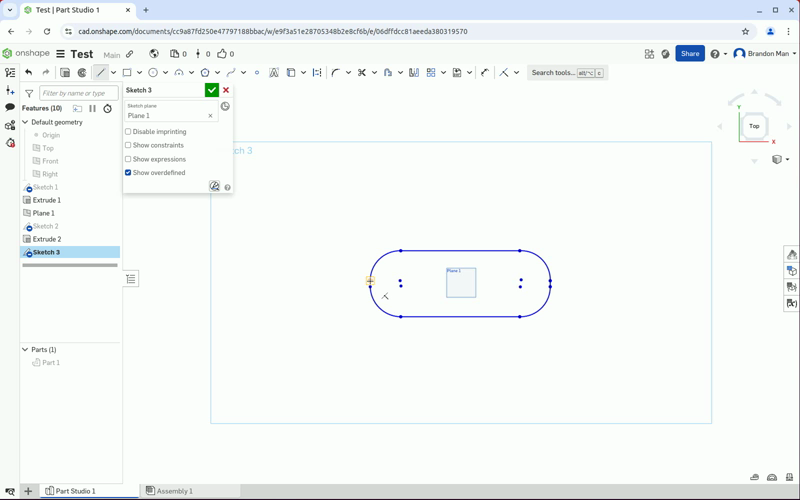
click(370, 280)
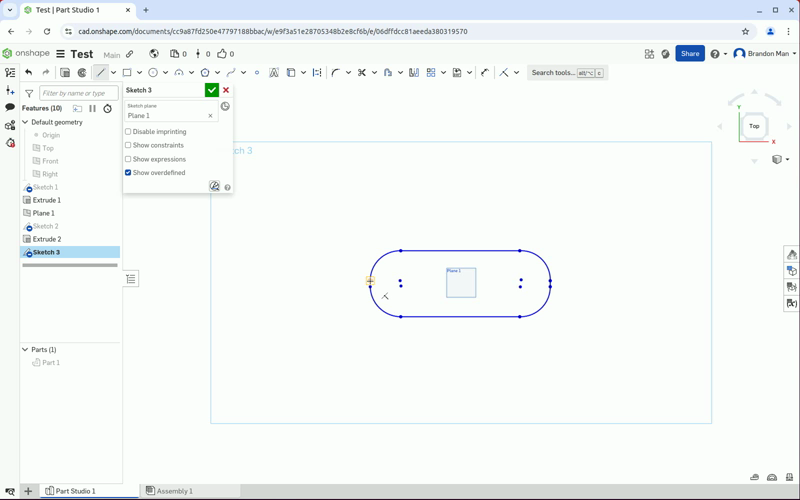
mouse_move(400, 280)
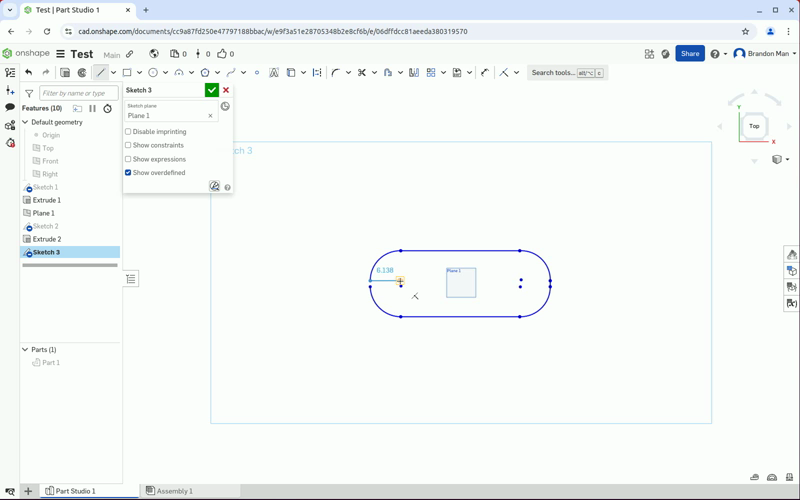
key_down(shift)
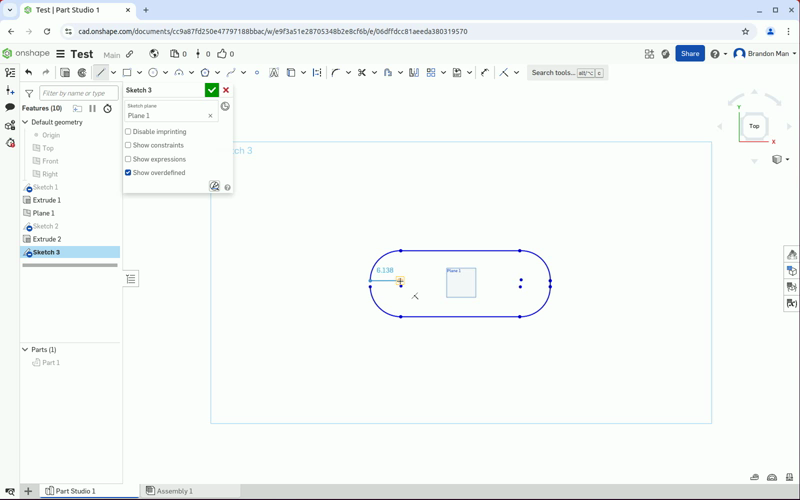
mouse_move(370, 286)
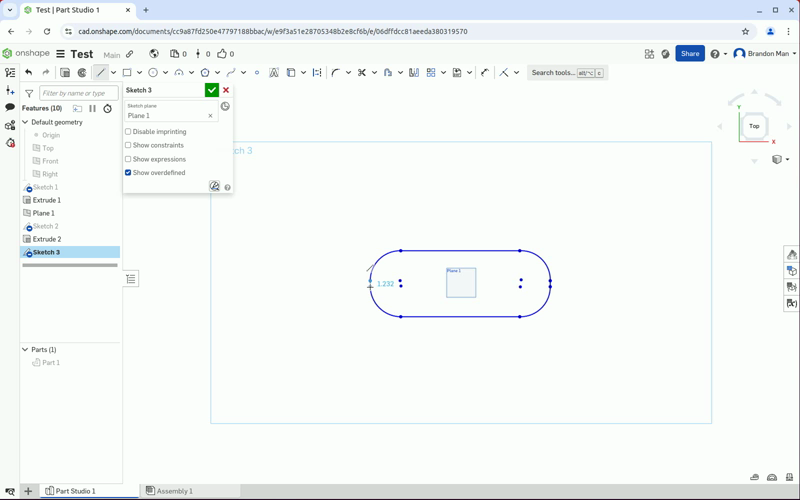
scroll(6)
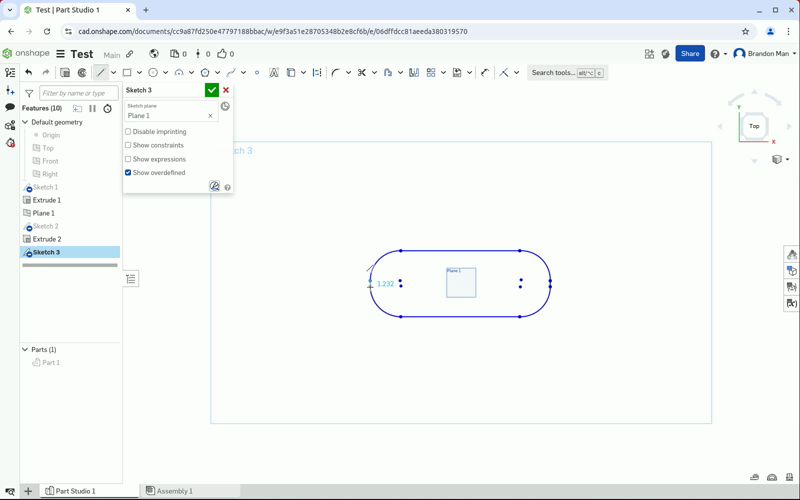
scroll(6)
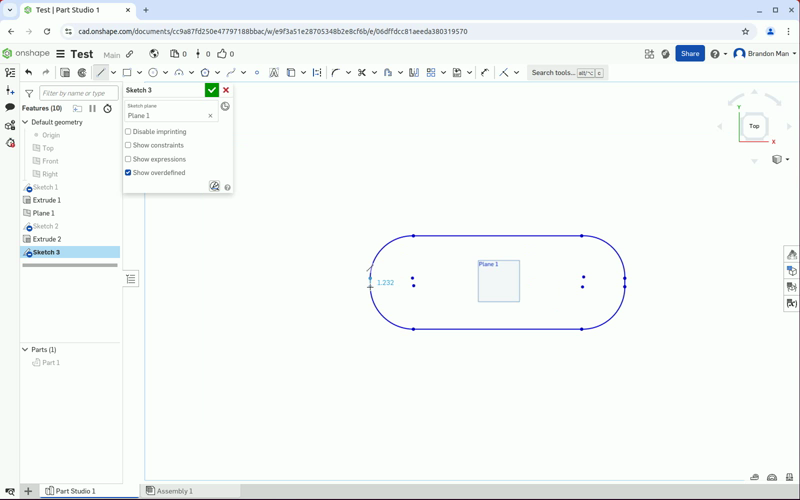
scroll(6)
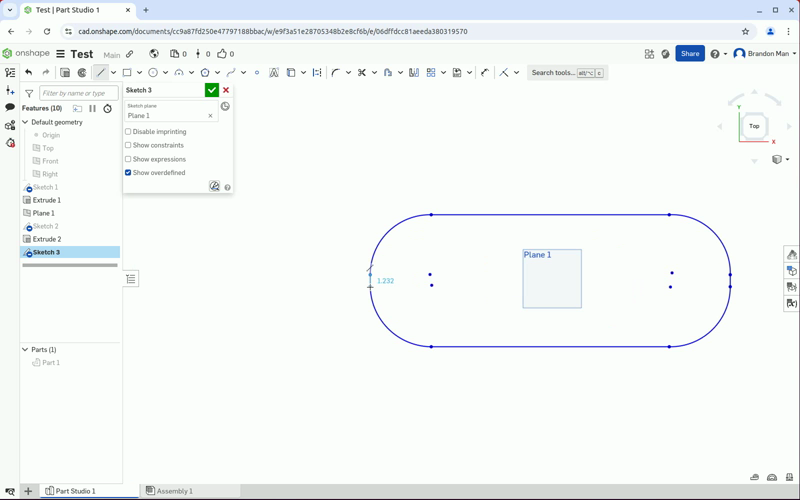
scroll(6)
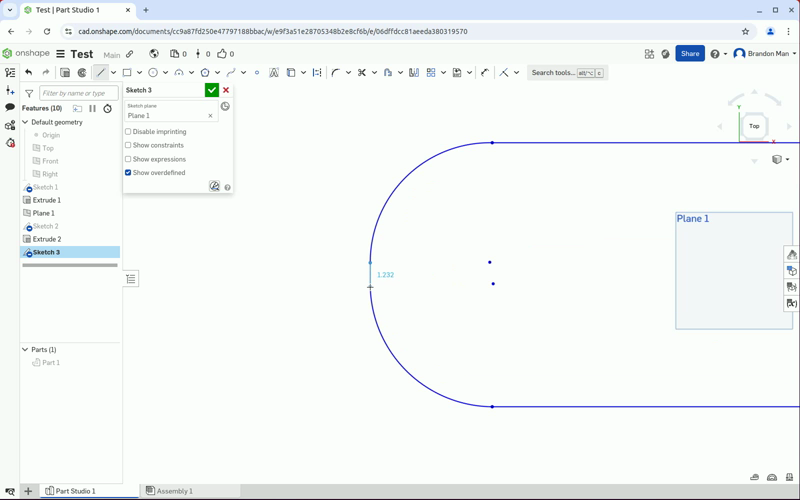
scroll(6)
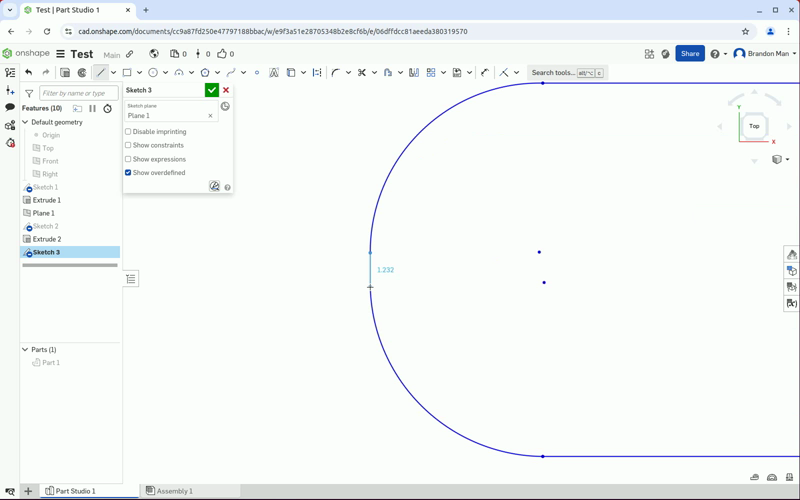
scroll(6)
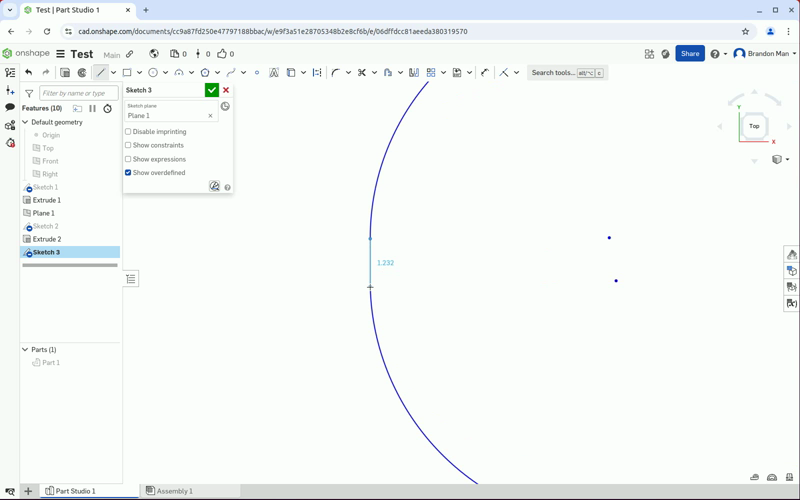
scroll(6)
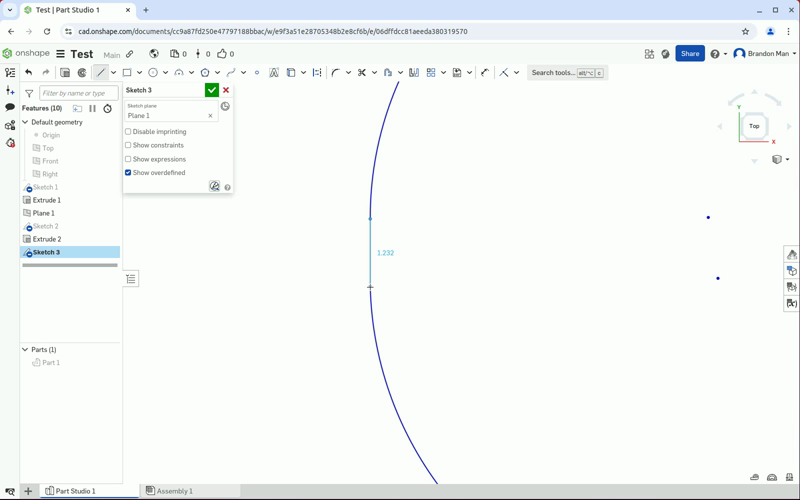
key_up(shift)
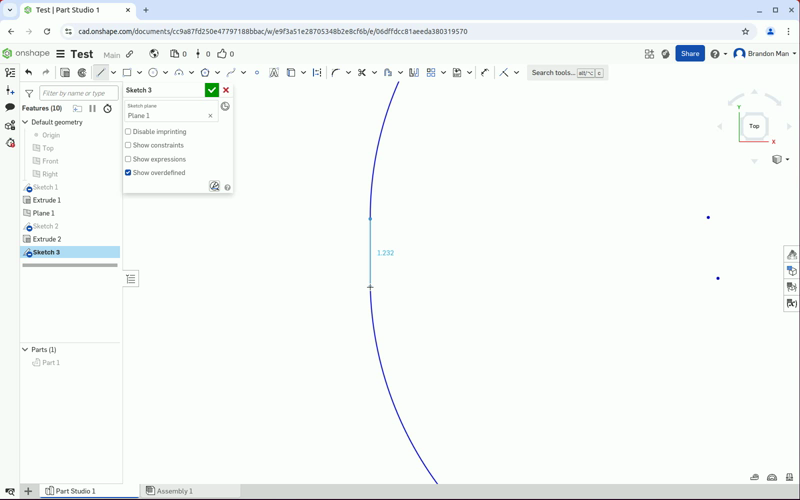
click(370, 286)
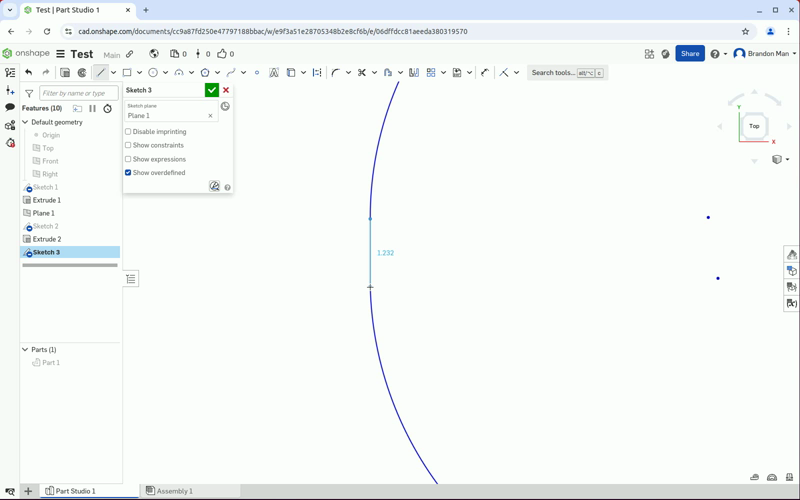
scroll(-6)
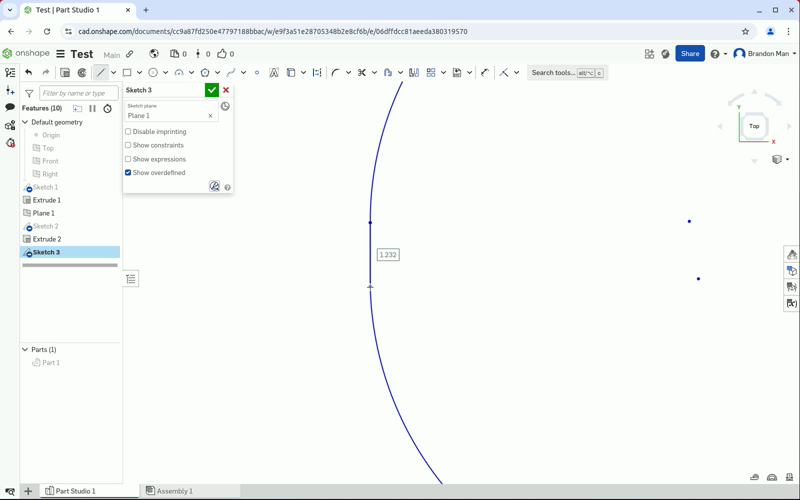
scroll(-6)
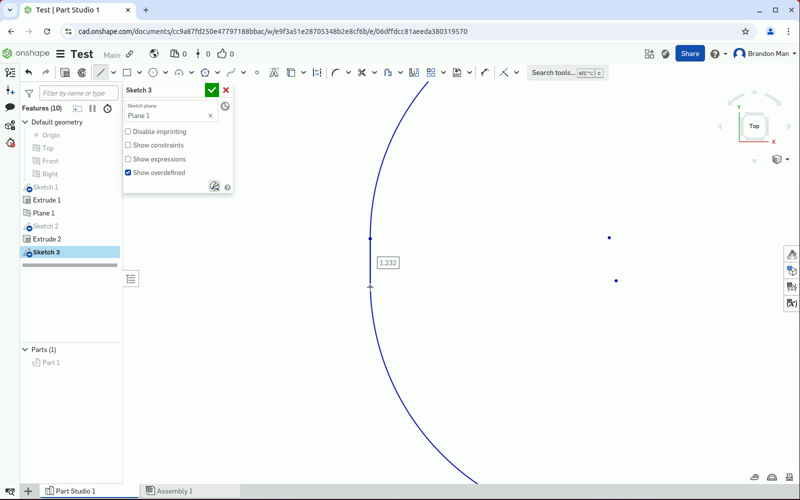
scroll(-6)
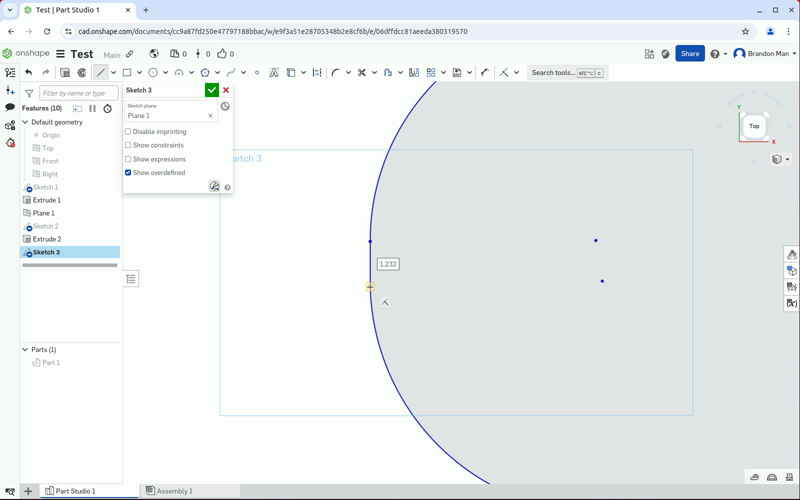
scroll(-6)
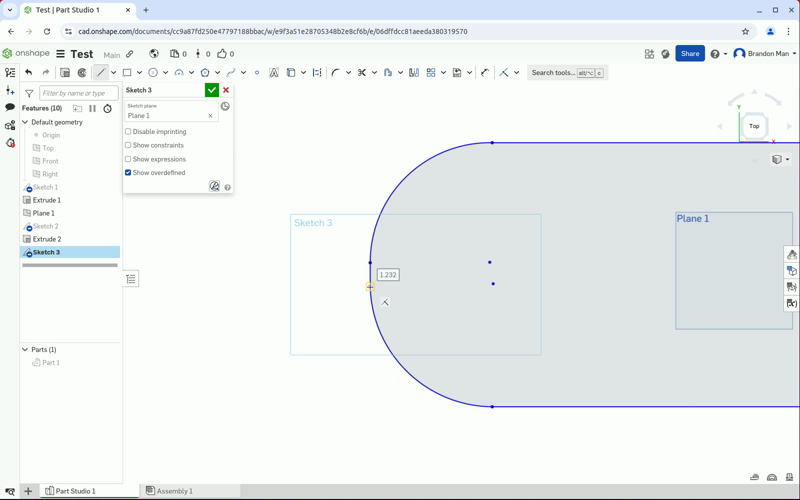
scroll(-6)
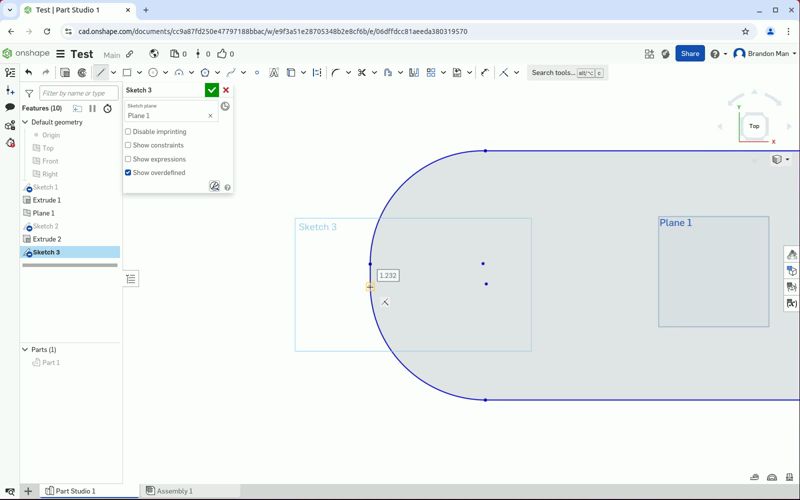
scroll(-6)
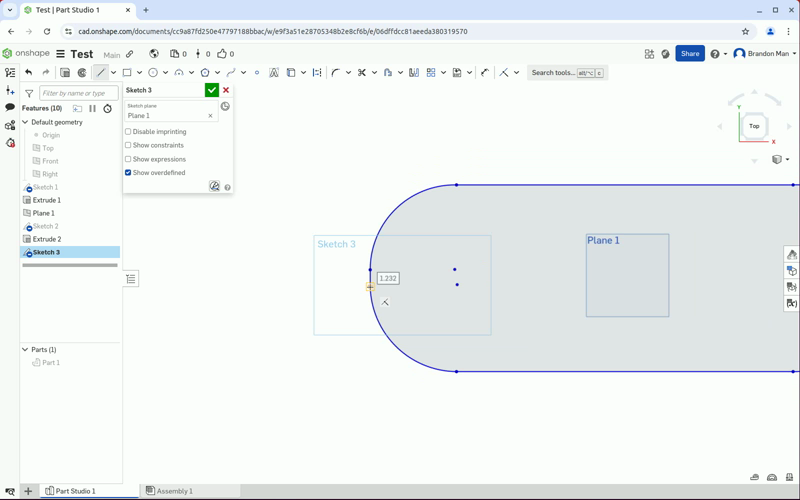
scroll(-6)
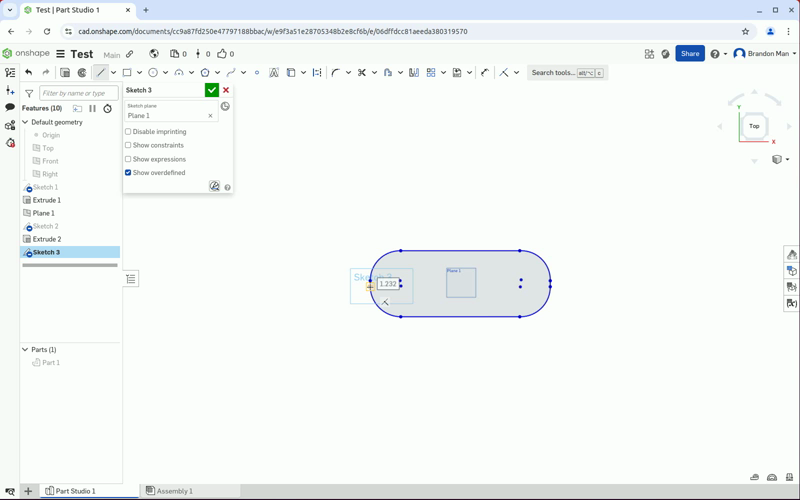
key(esc)
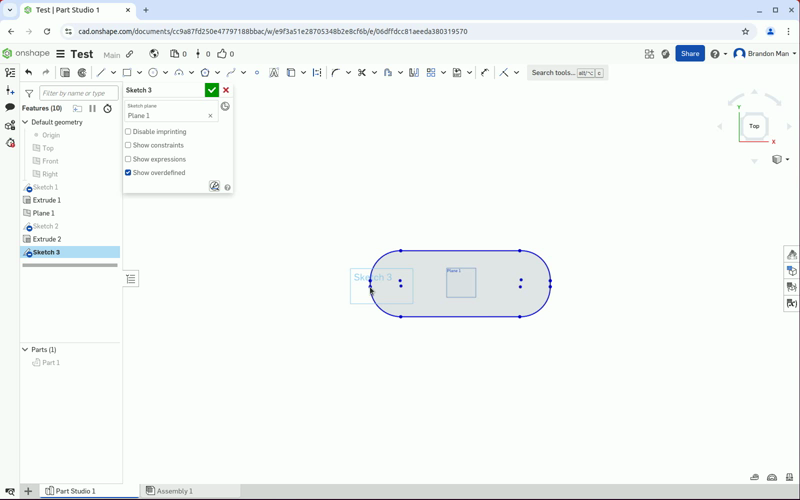
mouse_move(436, 288)
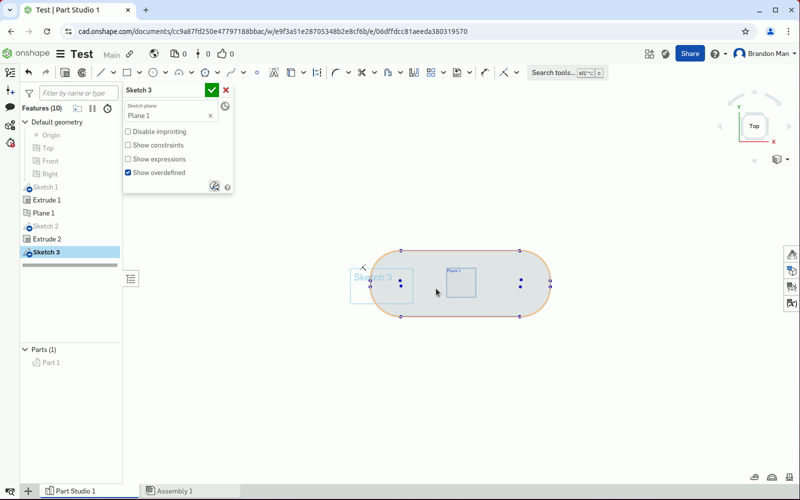
click(436, 288)
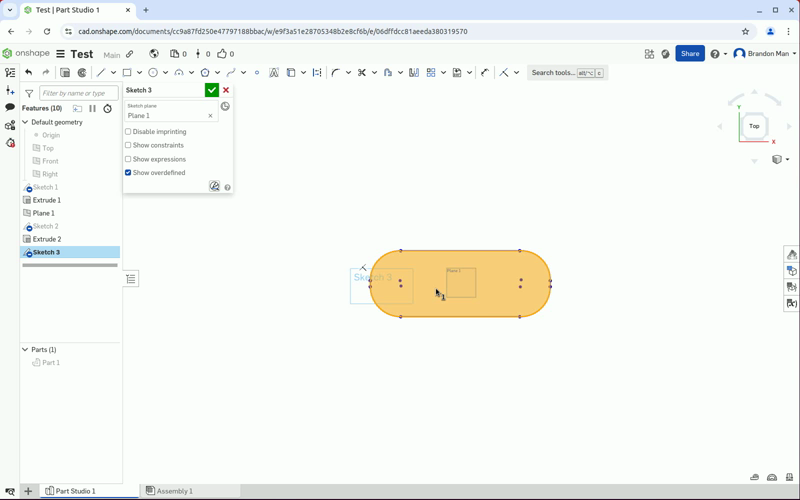
mouse_move(73, 352)
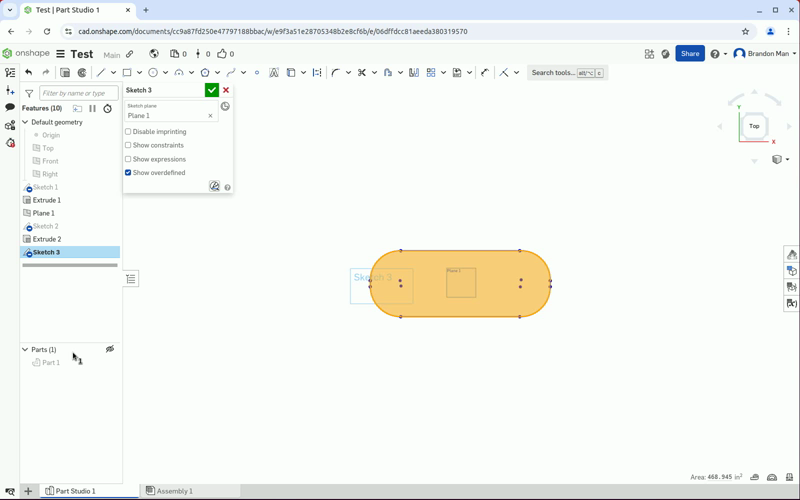
key(shift+y)
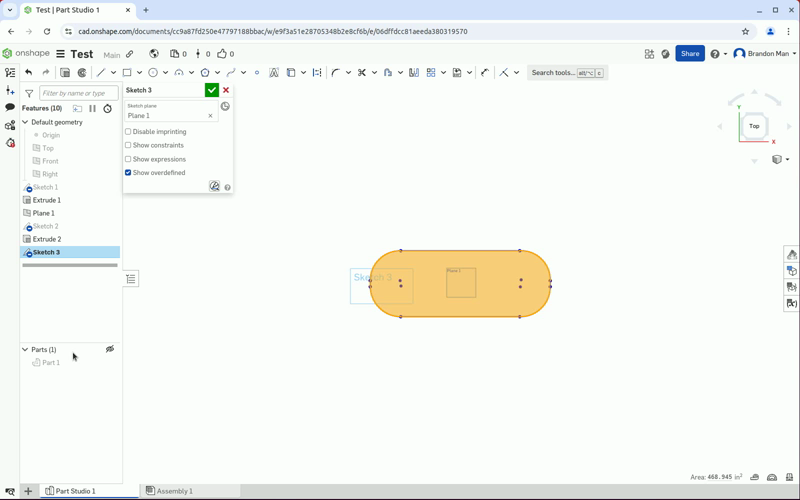
key(shift+e)
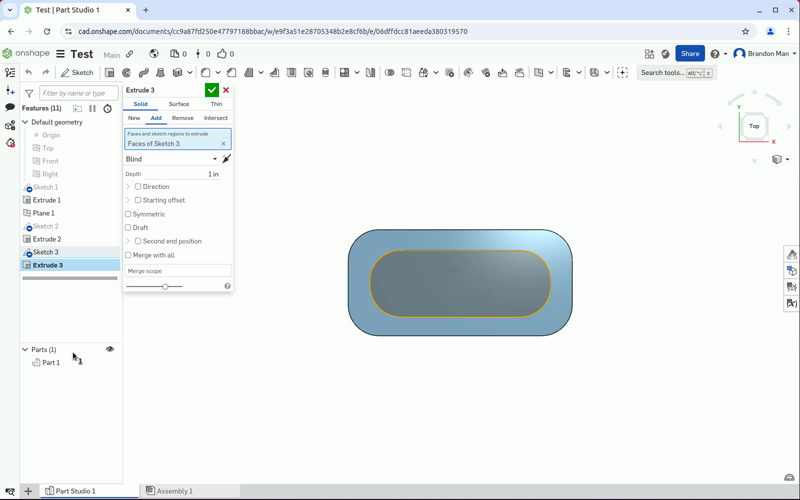
mouse_move(143, 106)
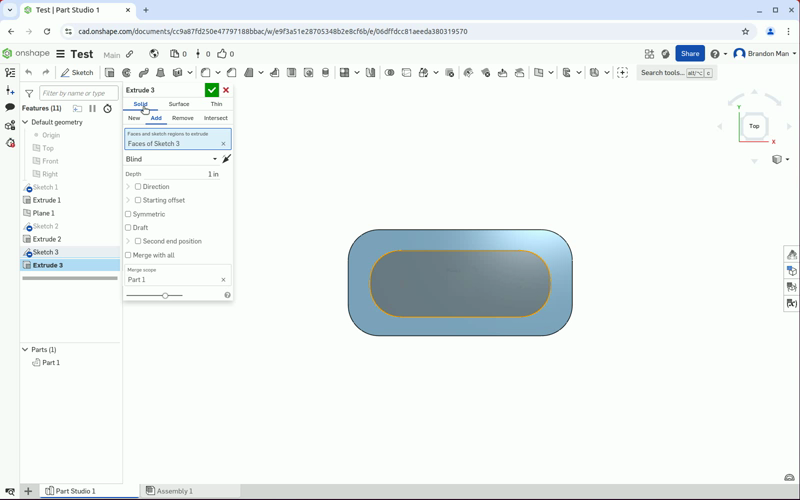
click(143, 106)
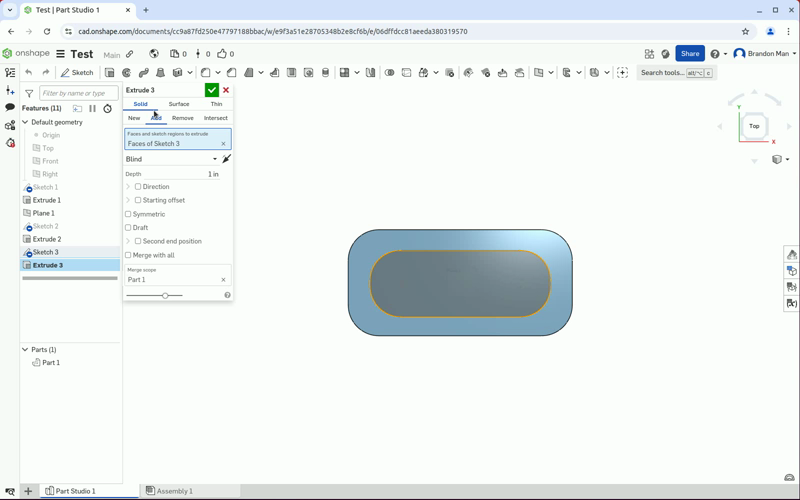
mouse_move(186, 120)
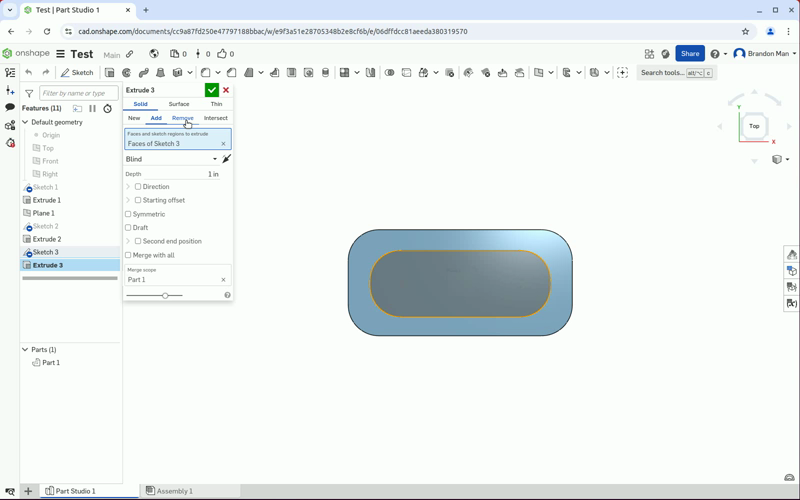
click(186, 120)
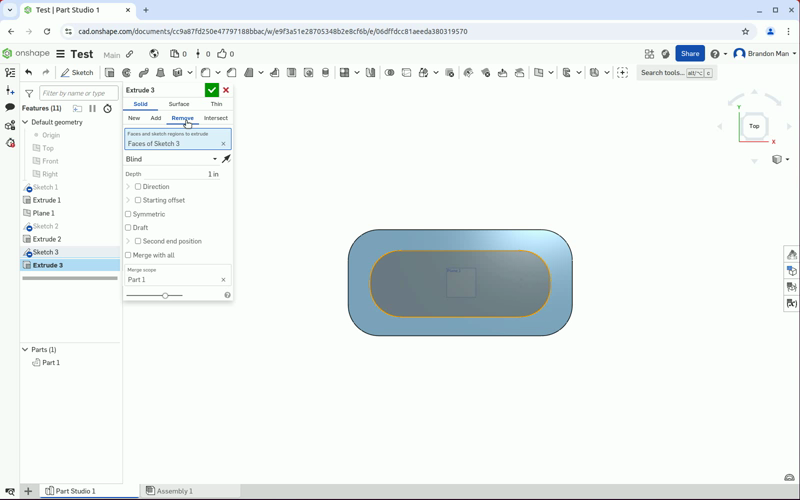
key(tab, 4)
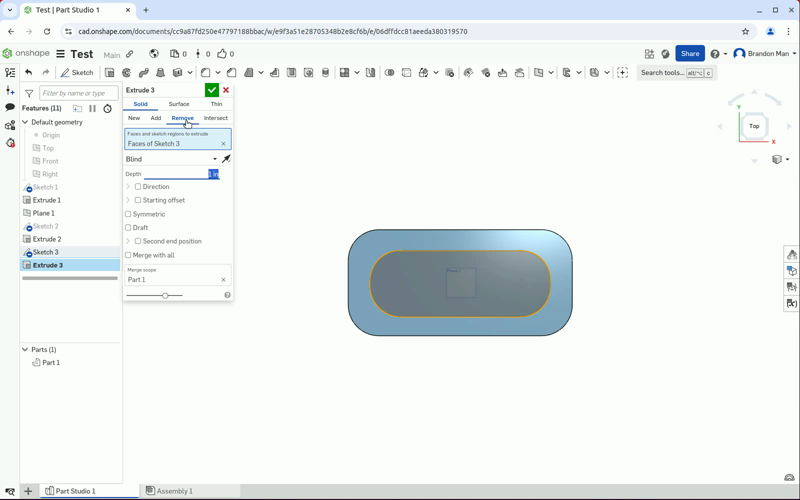
text(6.258)
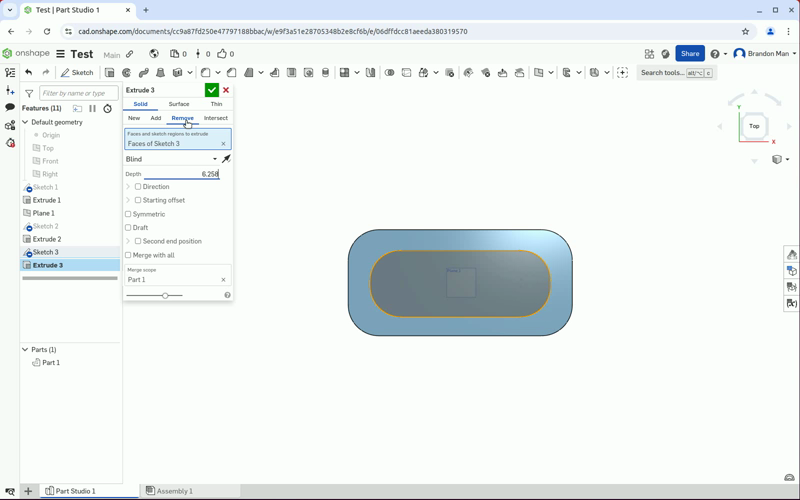
key(tab, 6)
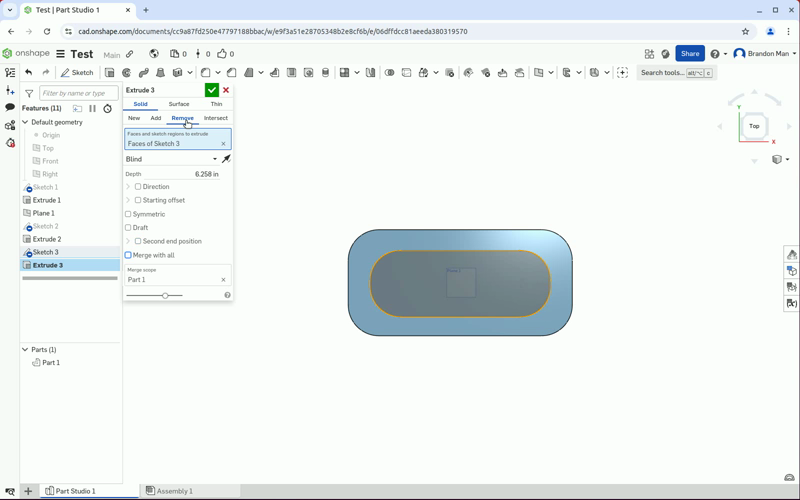
key(space)
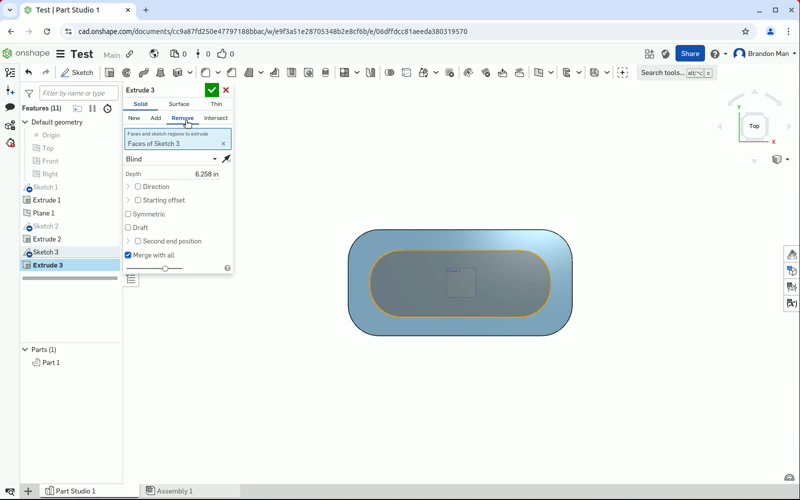
key(enter)
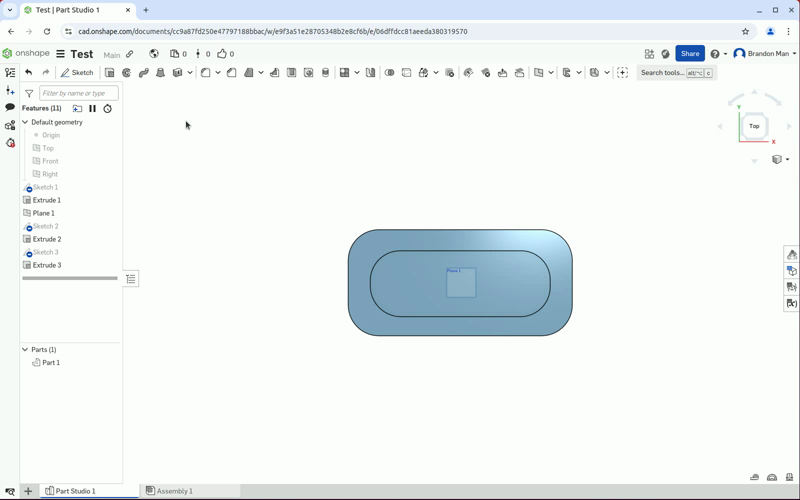
key(shift+h)
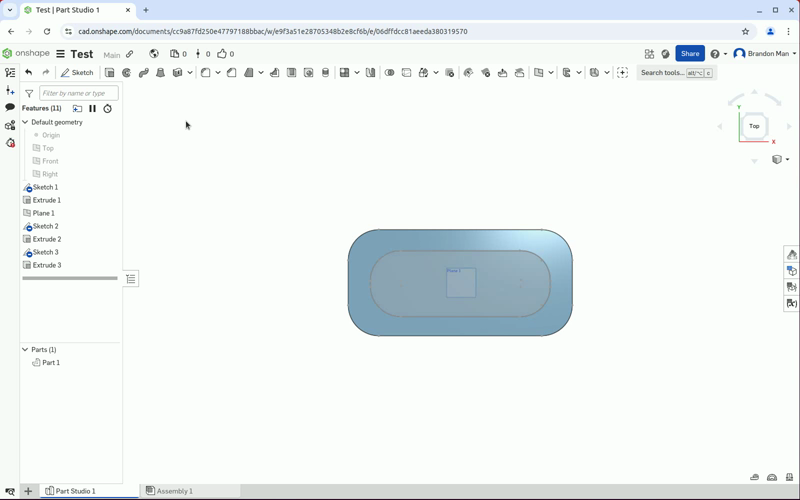
key(shift+h)
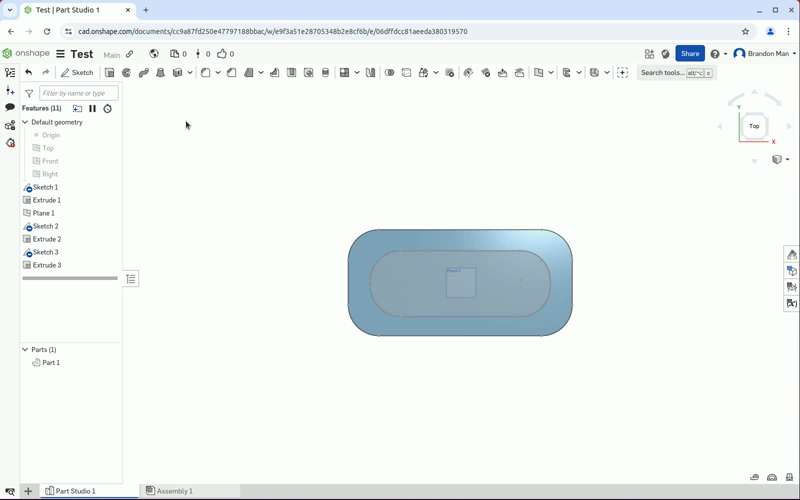
key(shift+7)
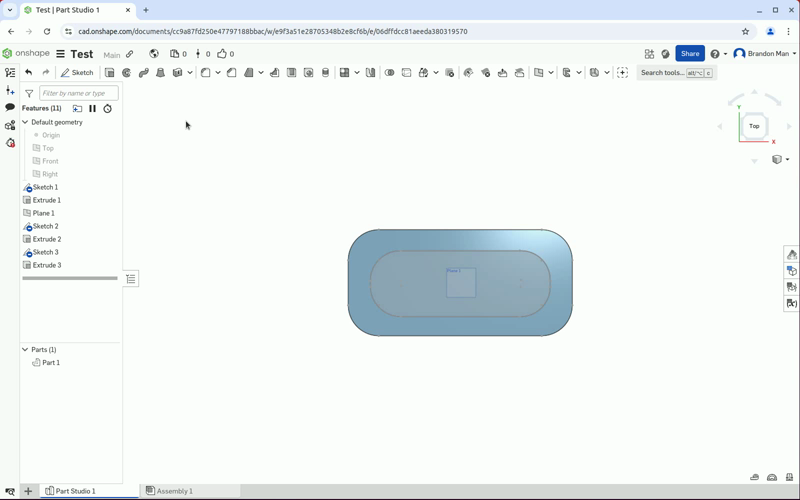
key(up, 3)
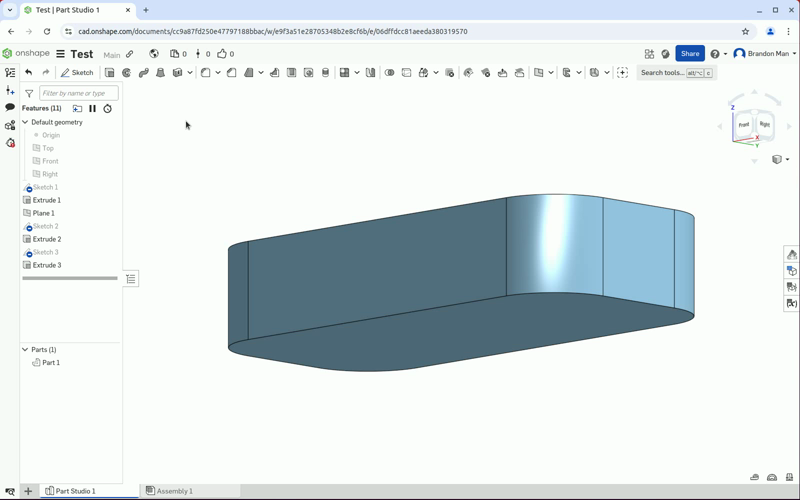
key(left, 3)
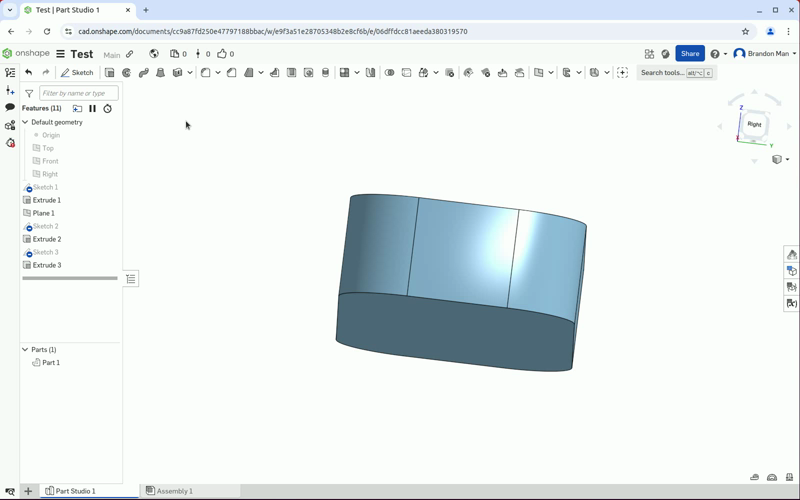
key(right, 3)
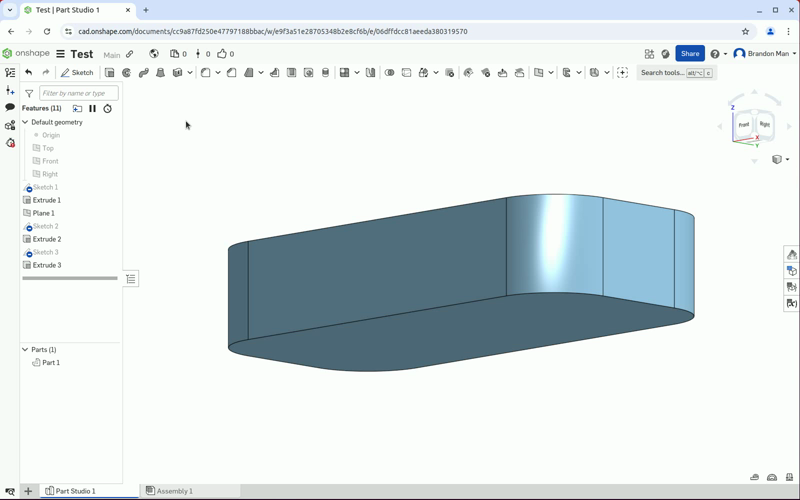
key(down, 3)
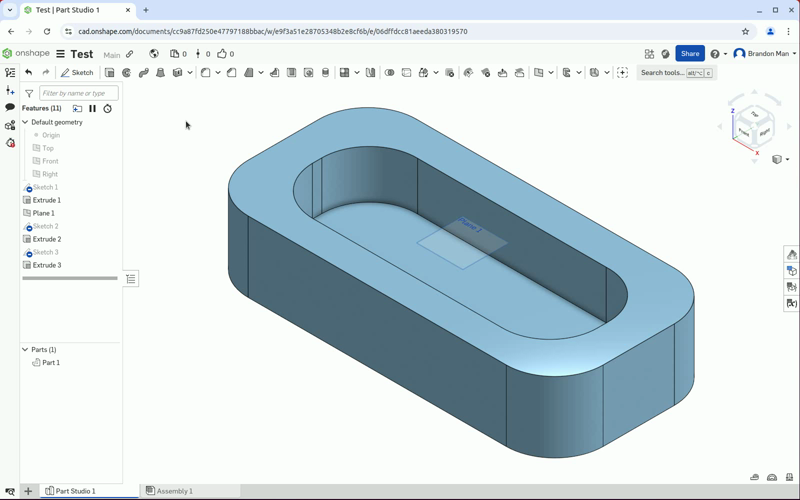
mouse_move(73, 189)
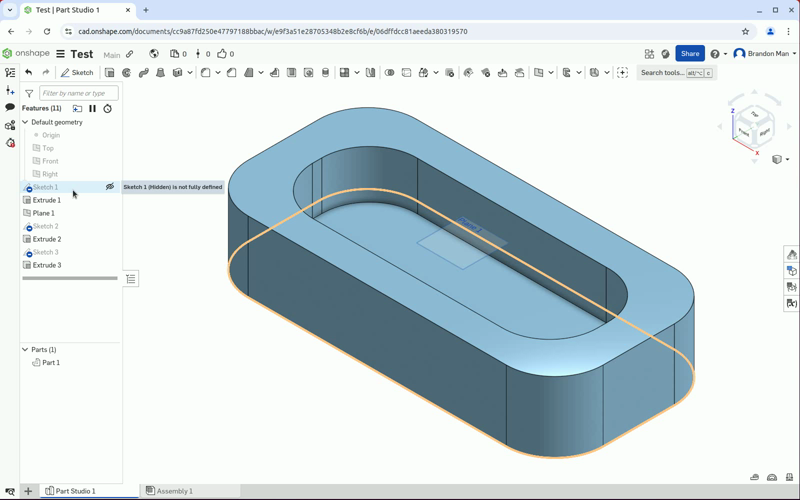
click(73, 189)